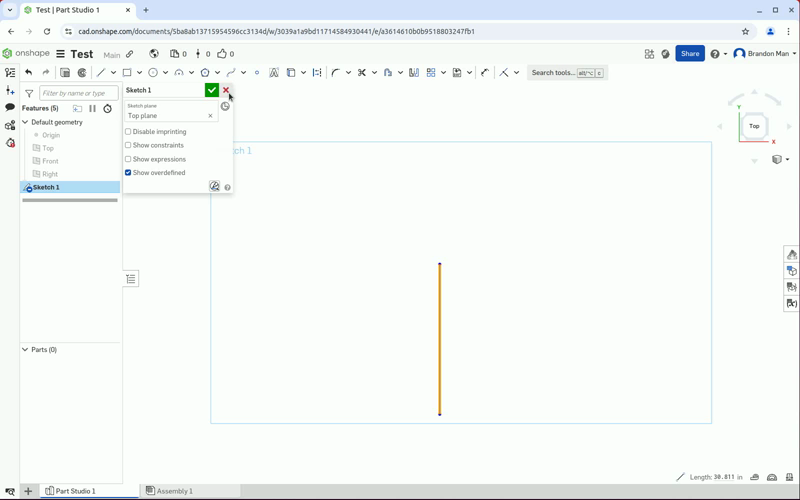
key(shift+h)
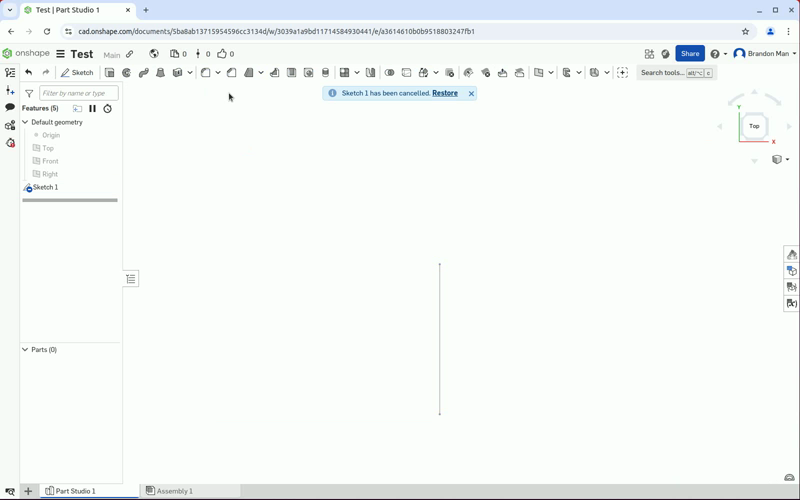
key(shift+s)
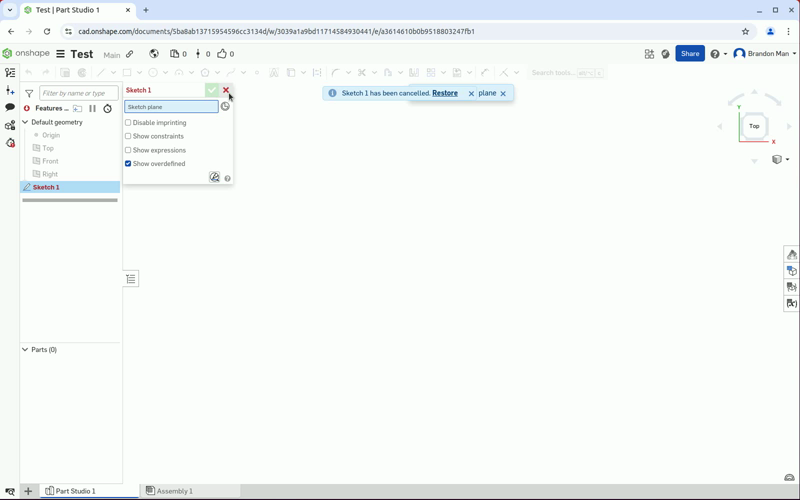
mouse_move(73, 150)
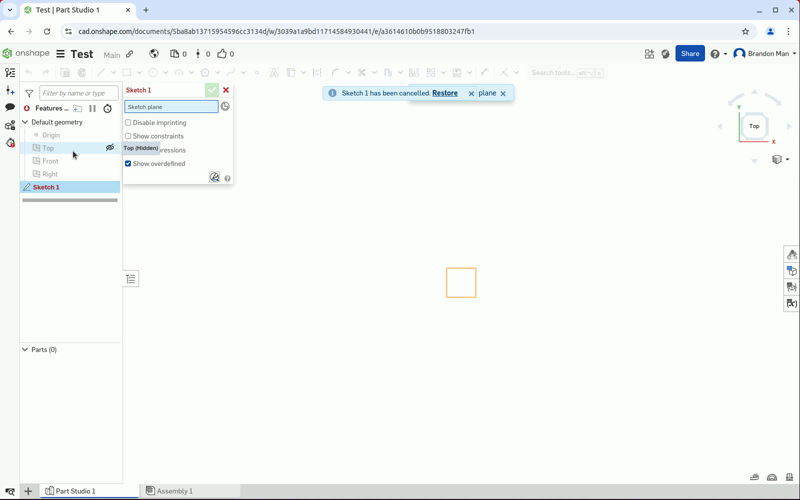
click(73, 150)
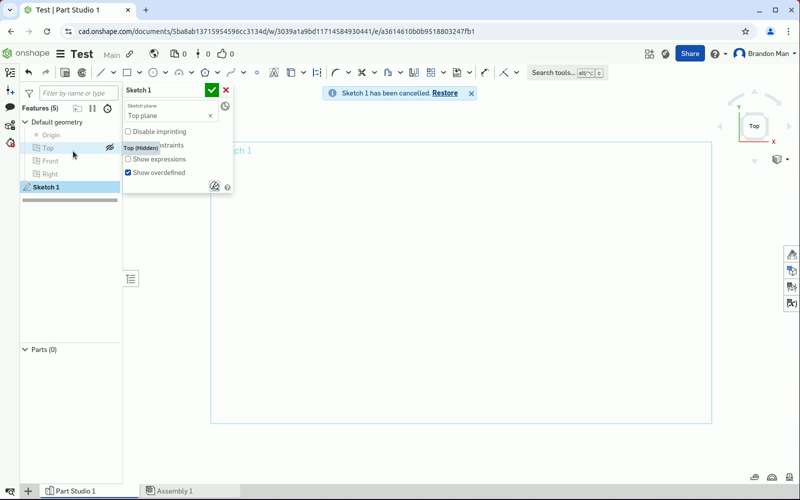
mouse_move(73, 352)
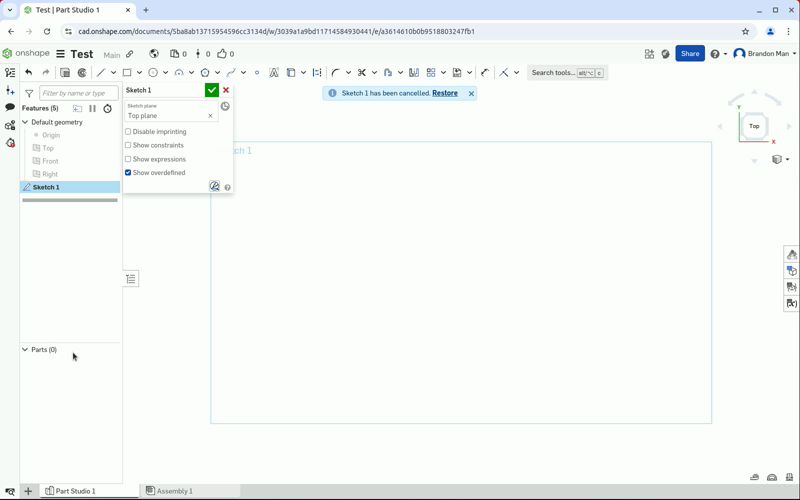
key(y)
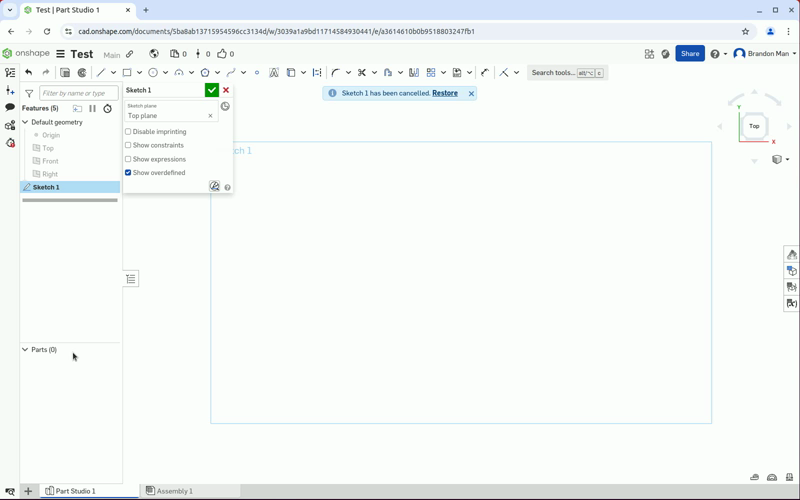
key(c)
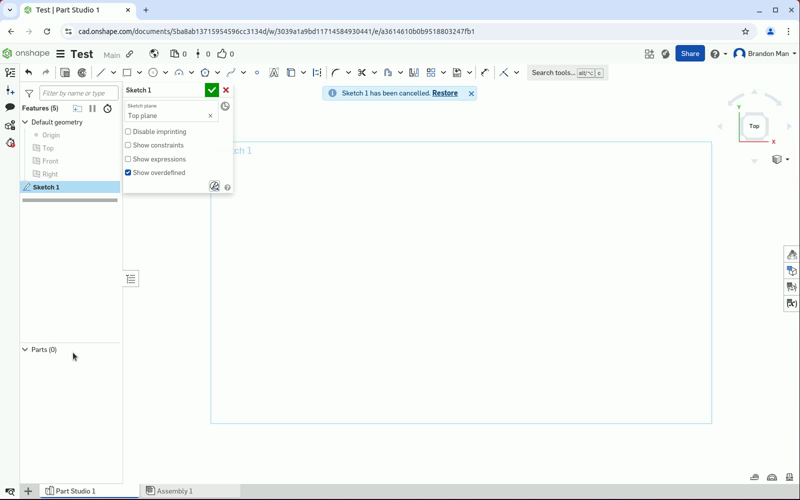
key_down(shift)
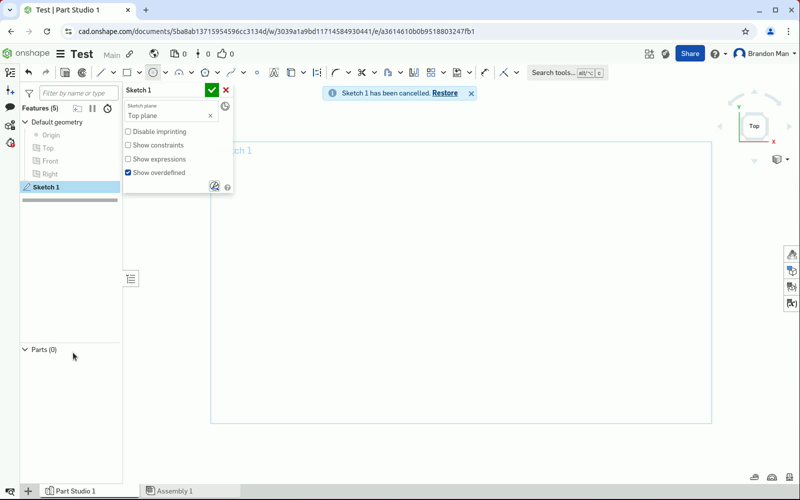
mouse_move(461, 178)
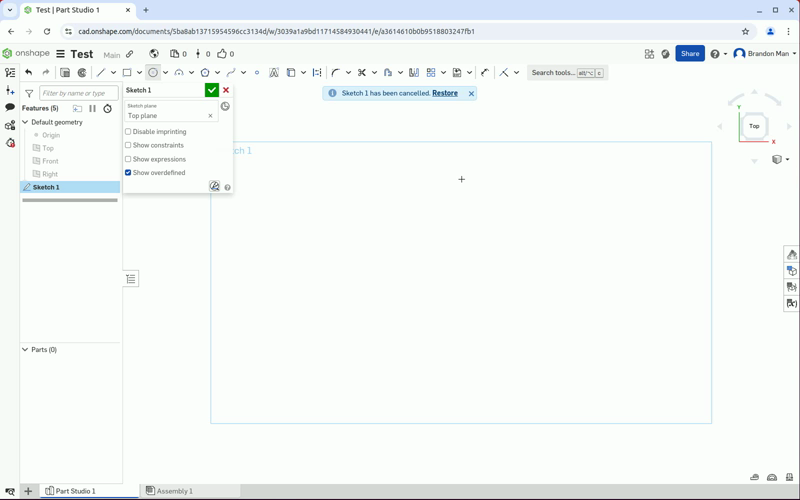
click(461, 178)
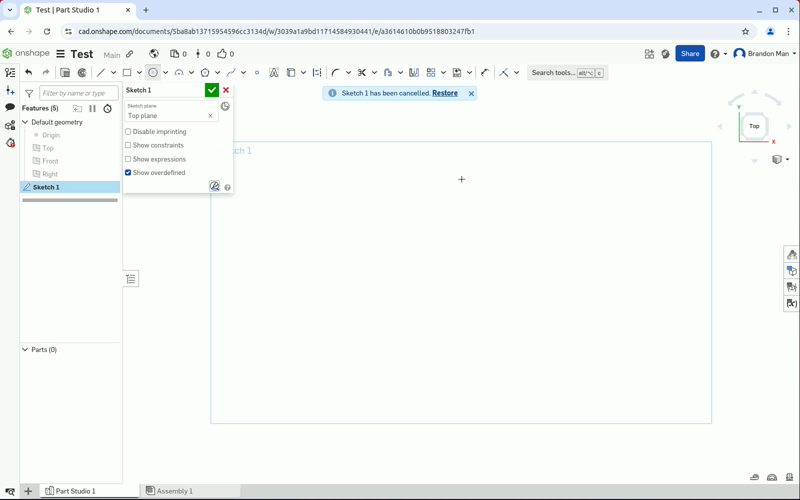
key_up(shift)
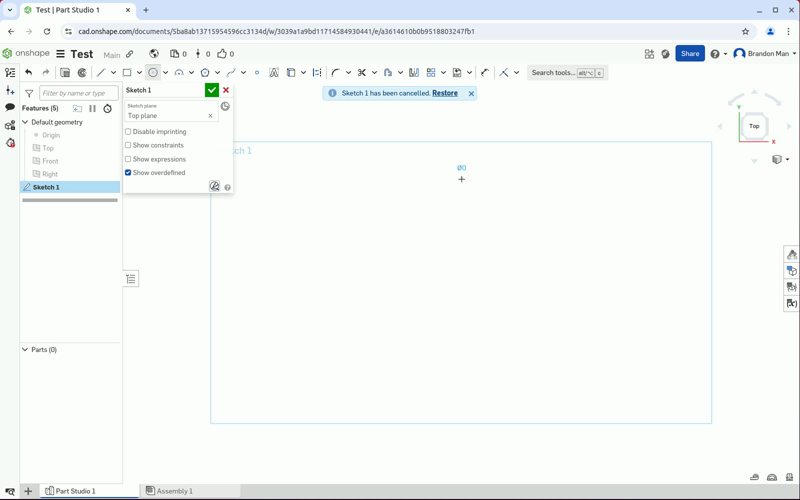
mouse_move(471, 178)
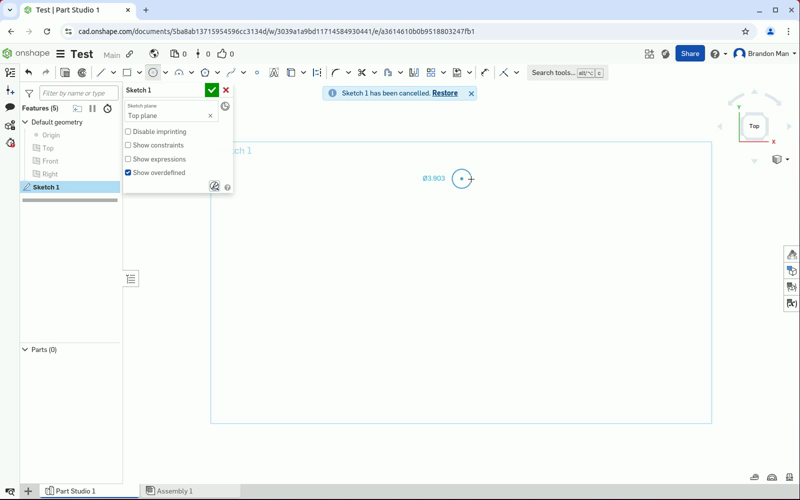
click(471, 178)
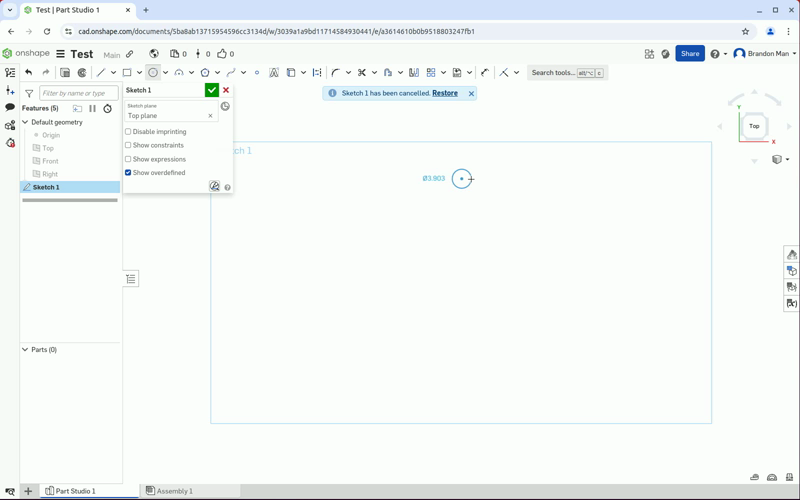
key(esc)
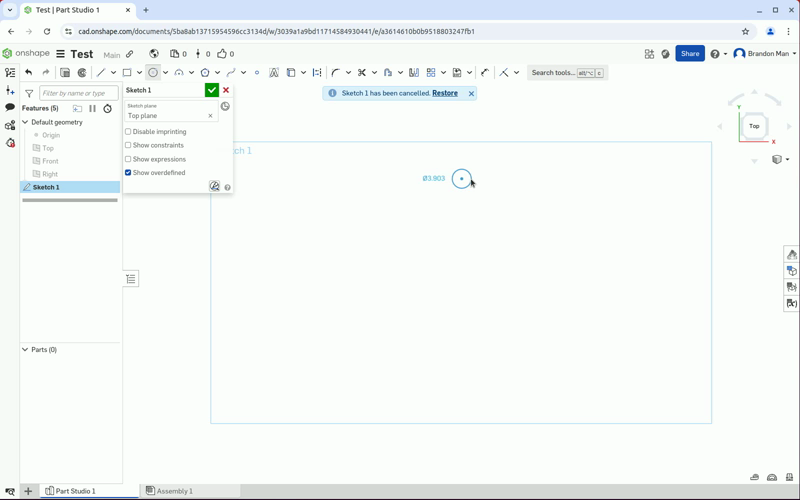
key(c)
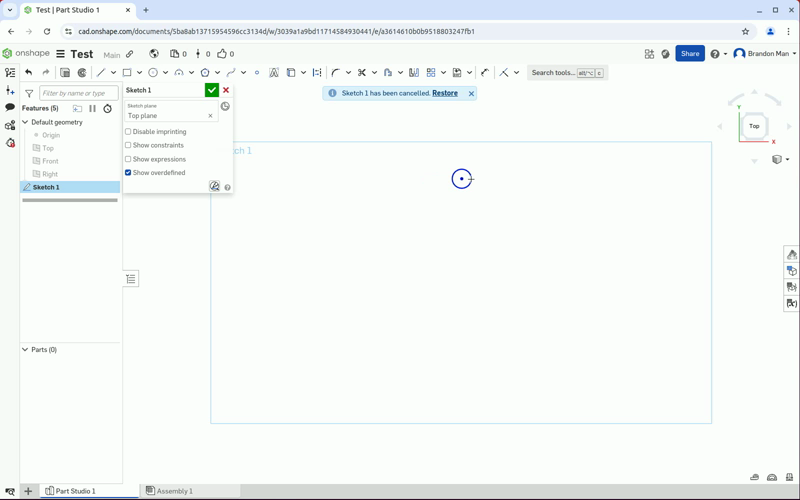
key_down(shift)
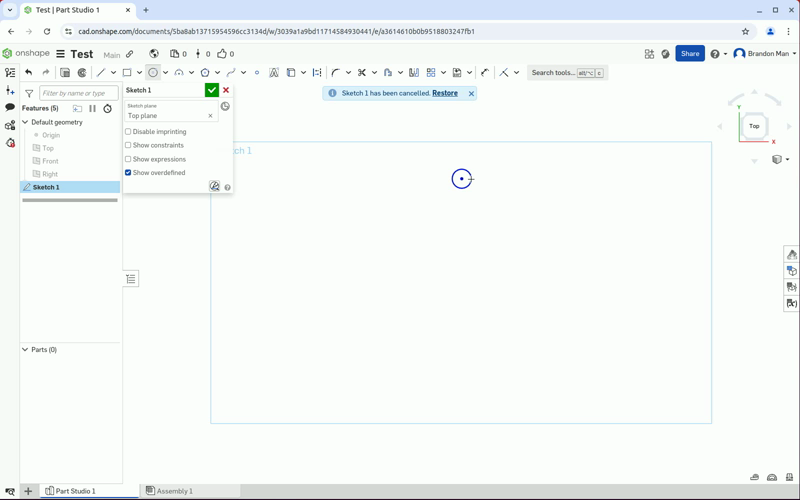
mouse_move(461, 178)
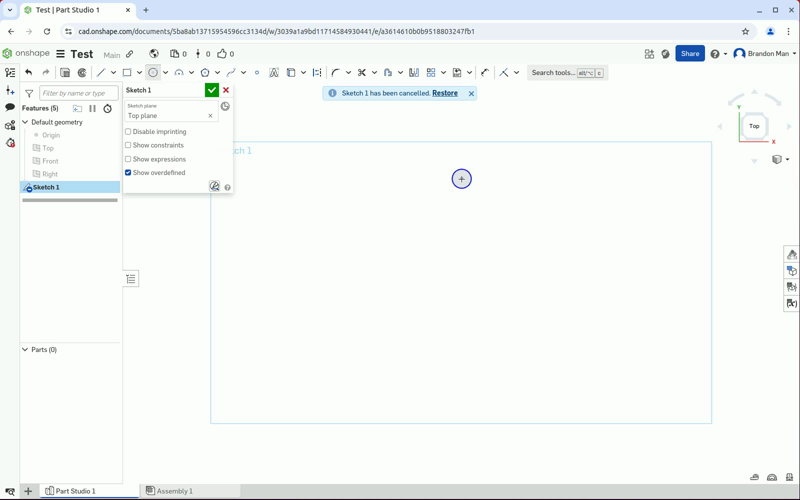
click(461, 178)
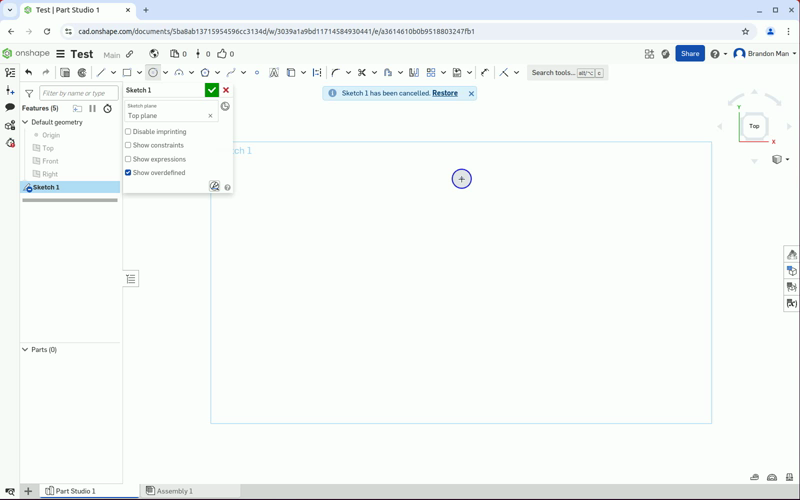
key_up(shift)
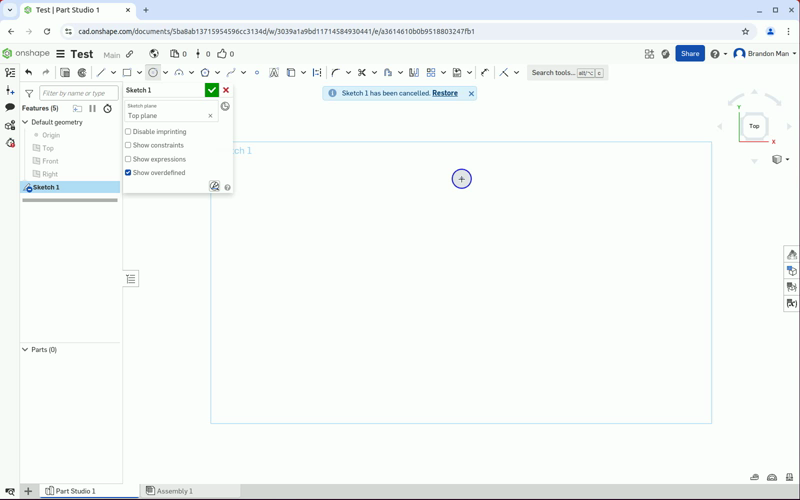
mouse_move(464, 178)
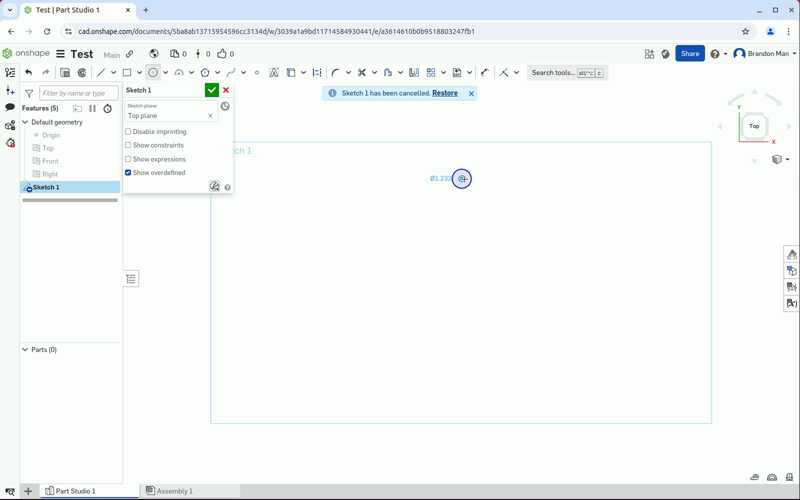
scroll(6)
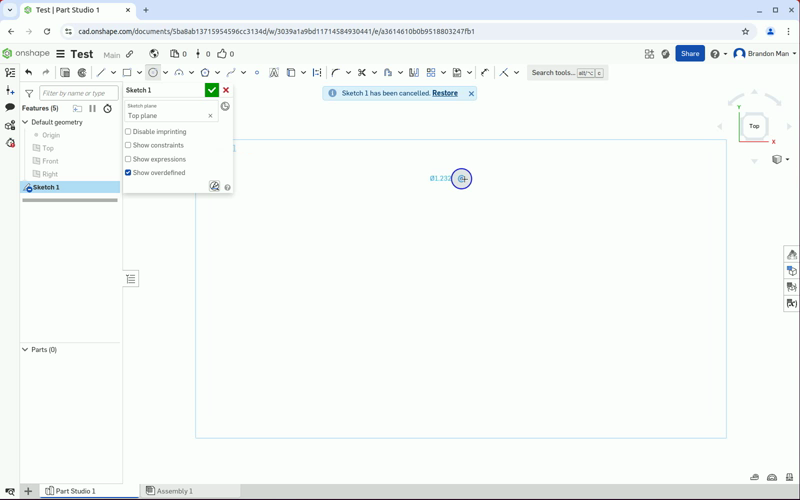
scroll(6)
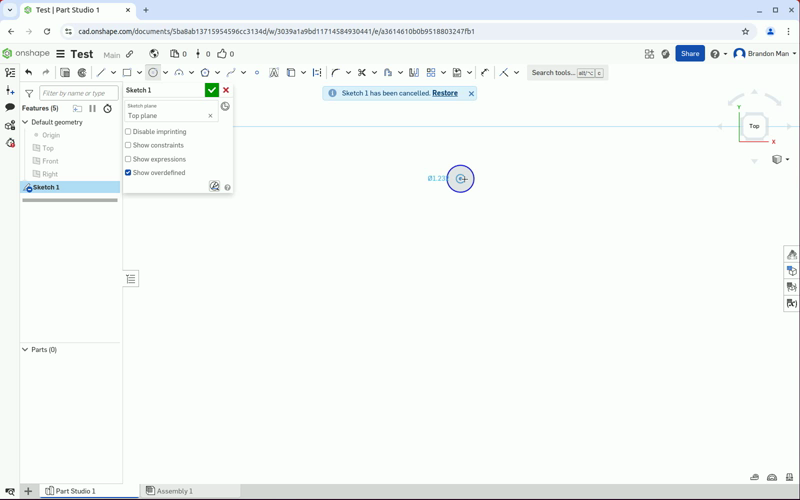
scroll(6)
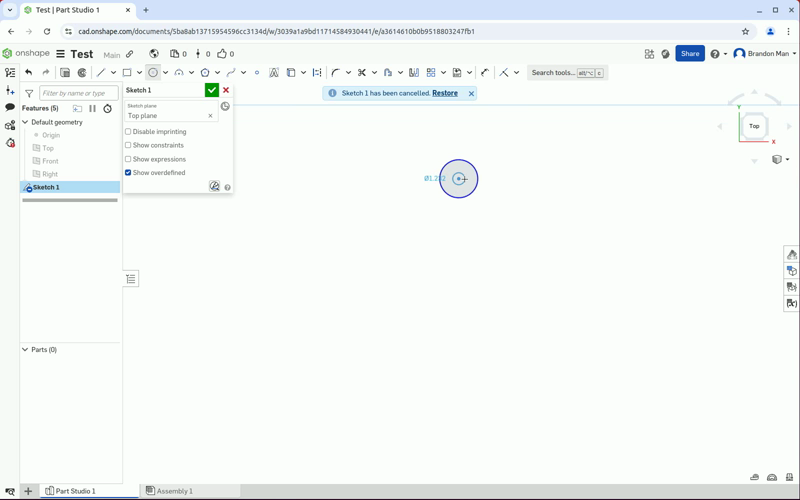
scroll(6)
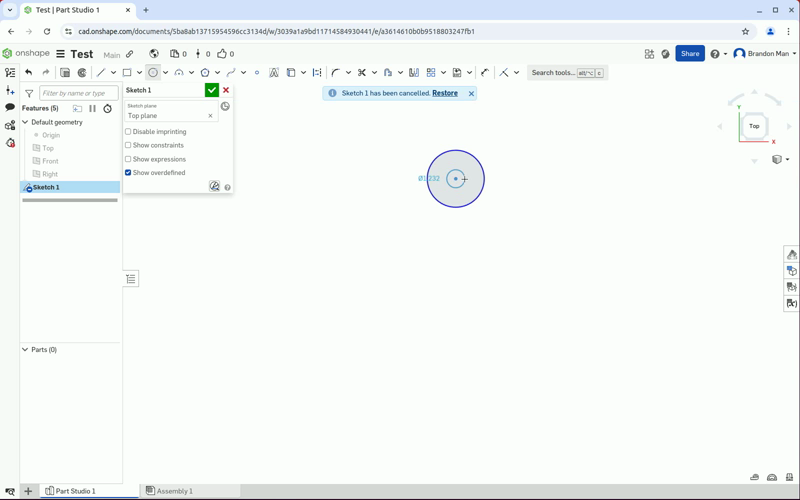
scroll(6)
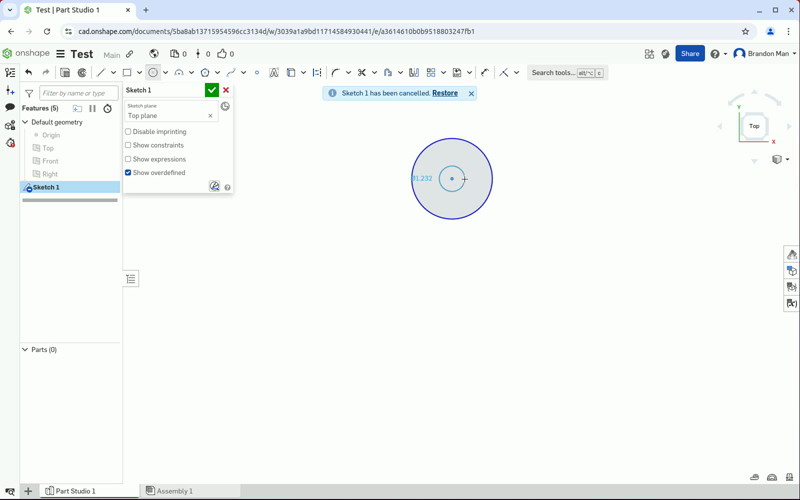
scroll(6)
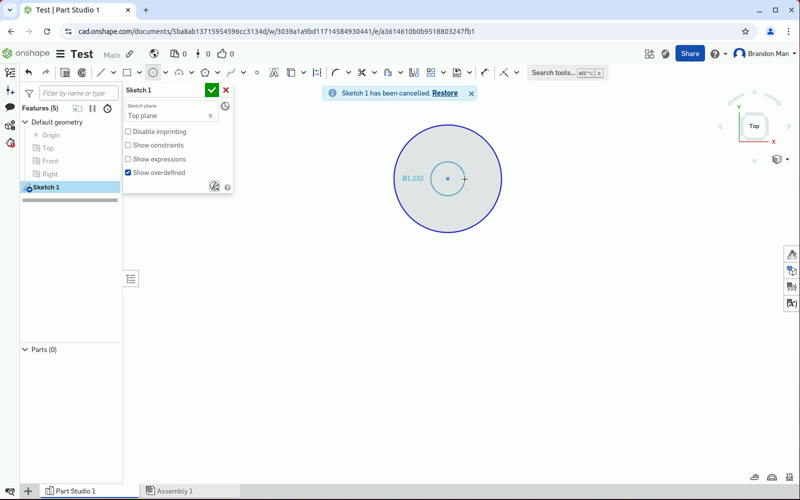
scroll(6)
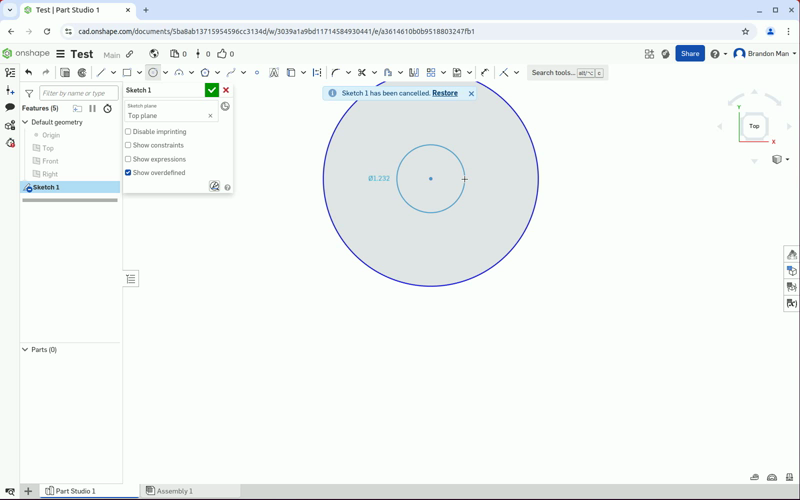
click(464, 178)
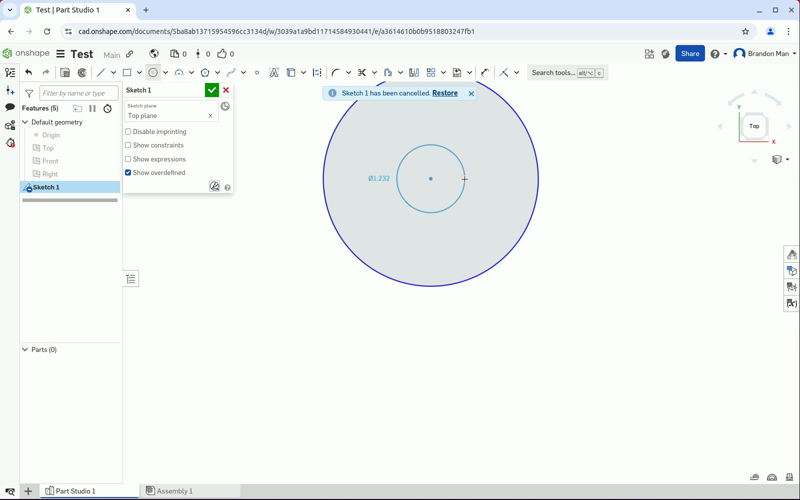
scroll(-6)
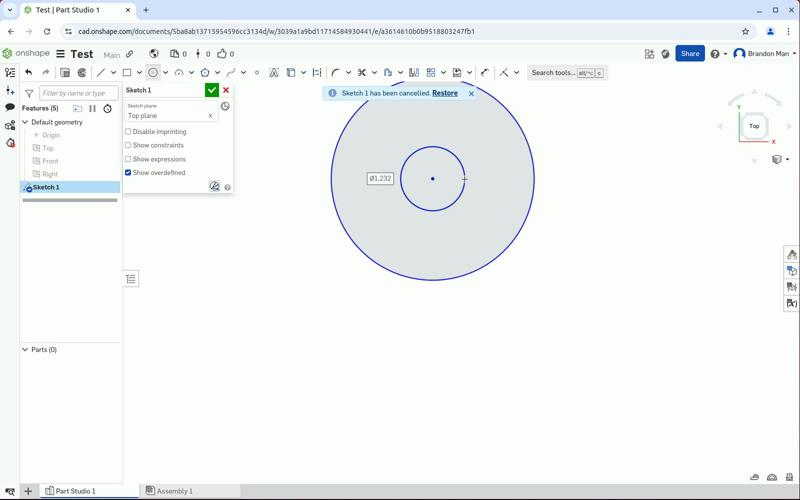
scroll(-6)
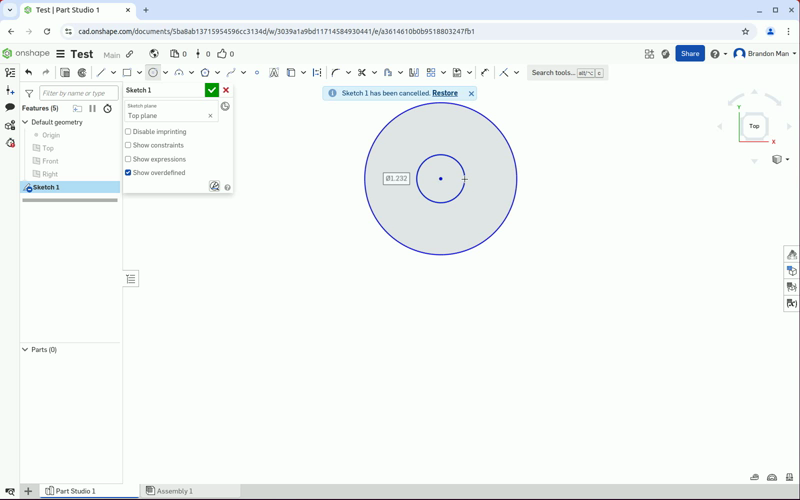
scroll(-6)
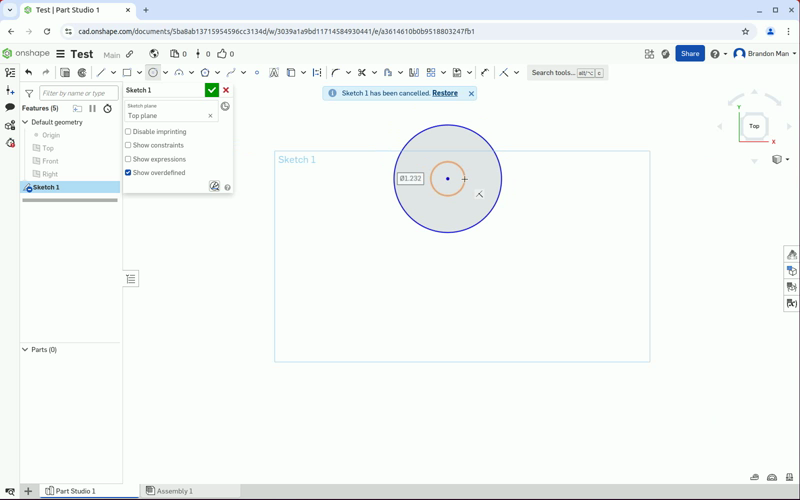
scroll(-6)
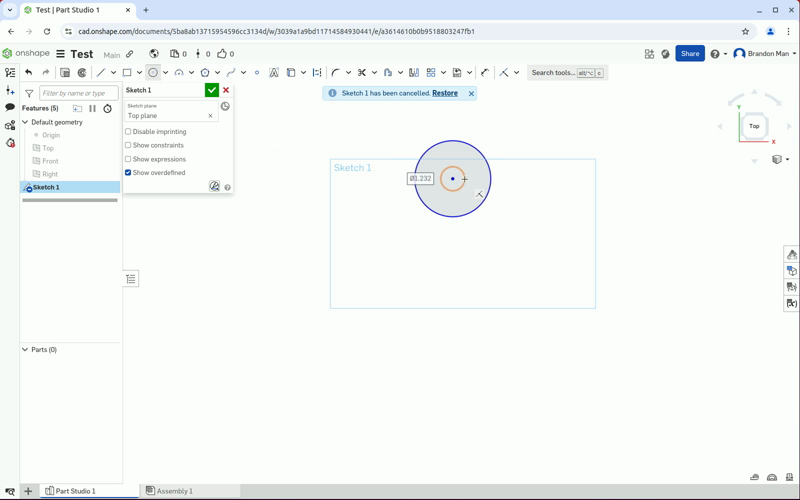
scroll(-6)
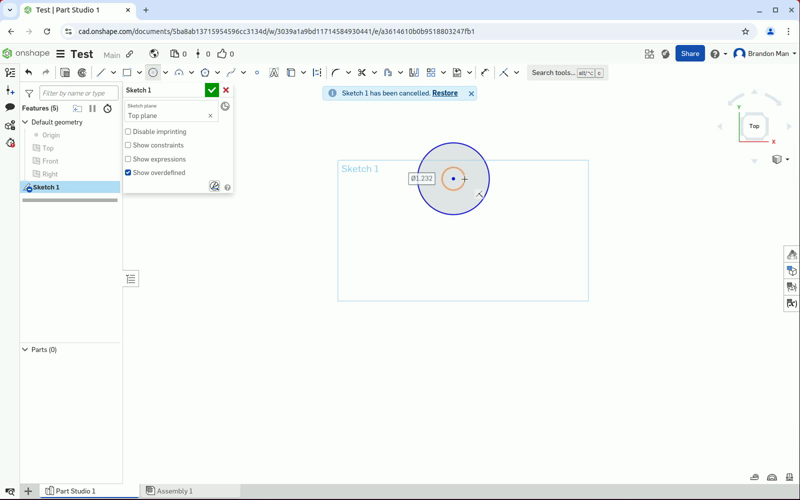
scroll(-6)
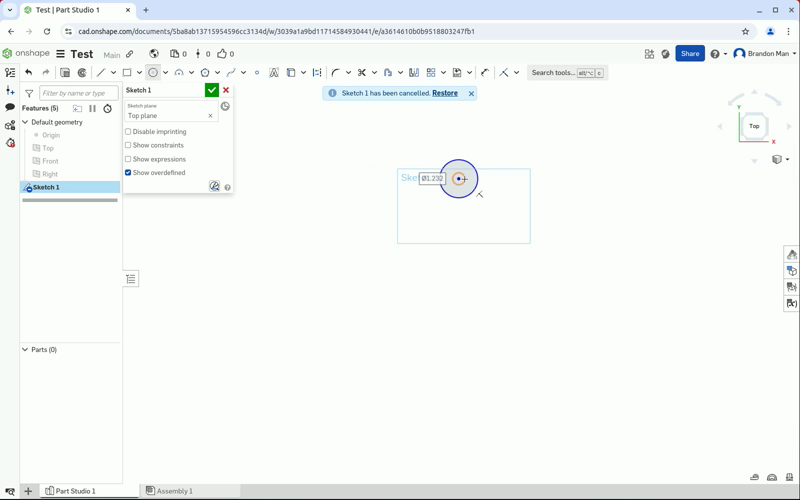
scroll(-6)
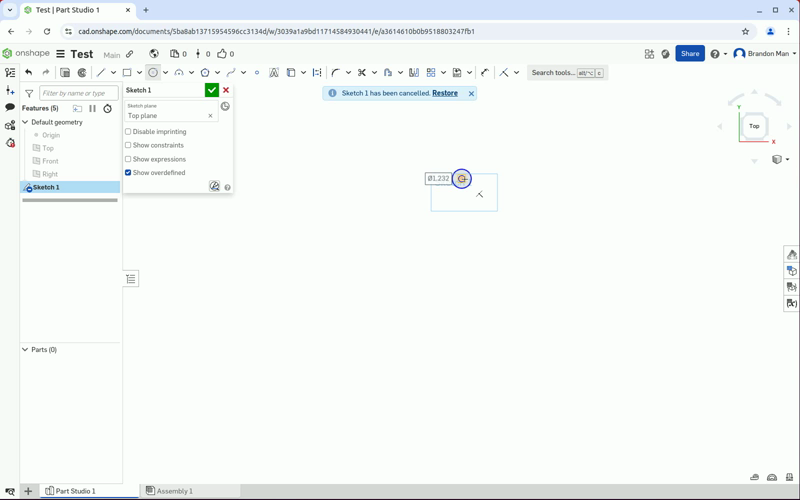
key(esc)
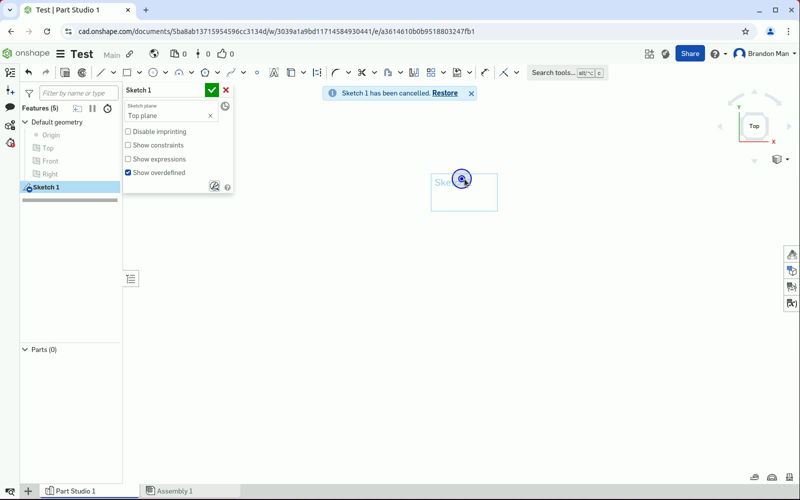
mouse_move(465, 184)
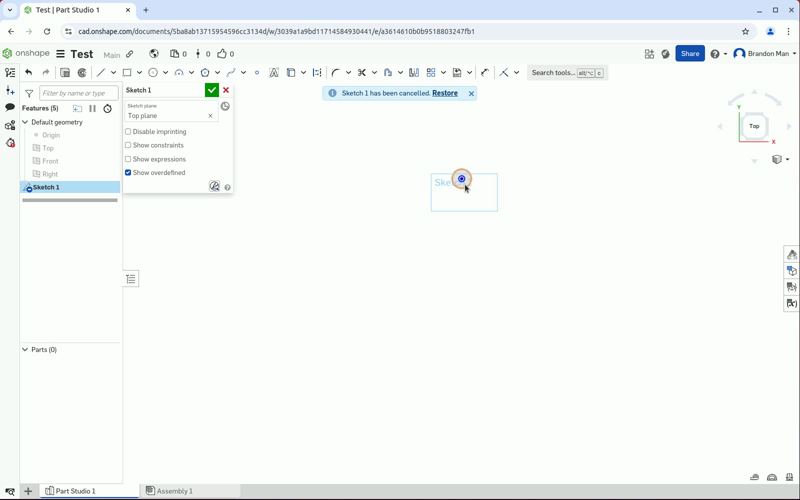
scroll(6)
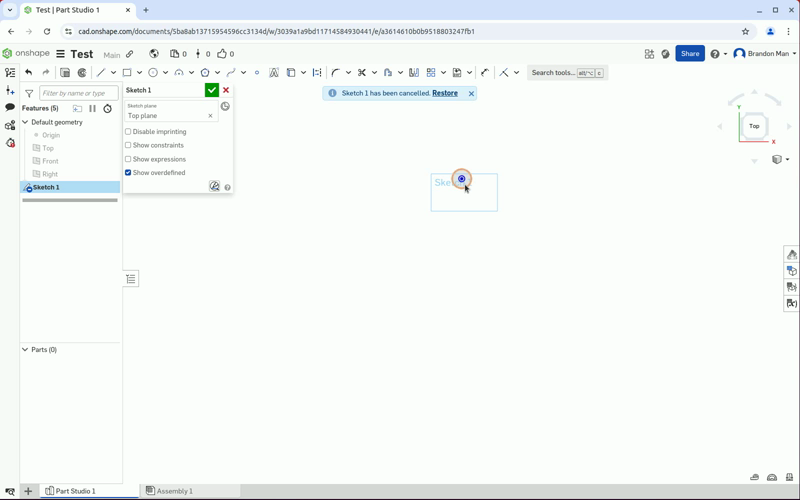
scroll(6)
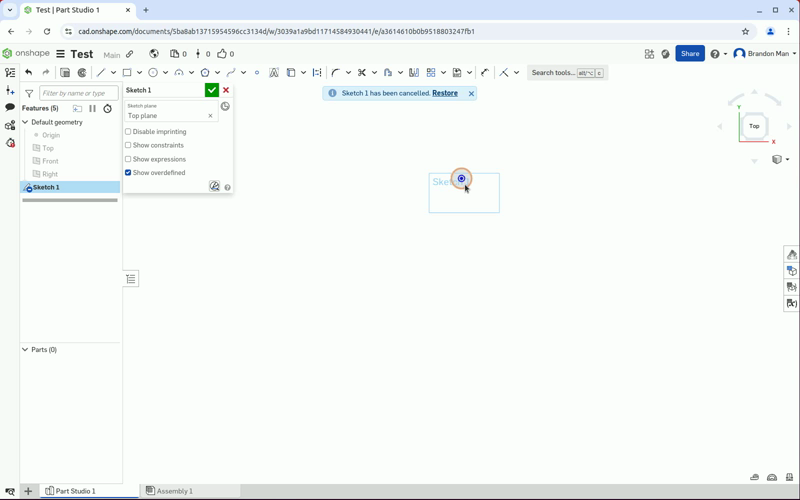
scroll(6)
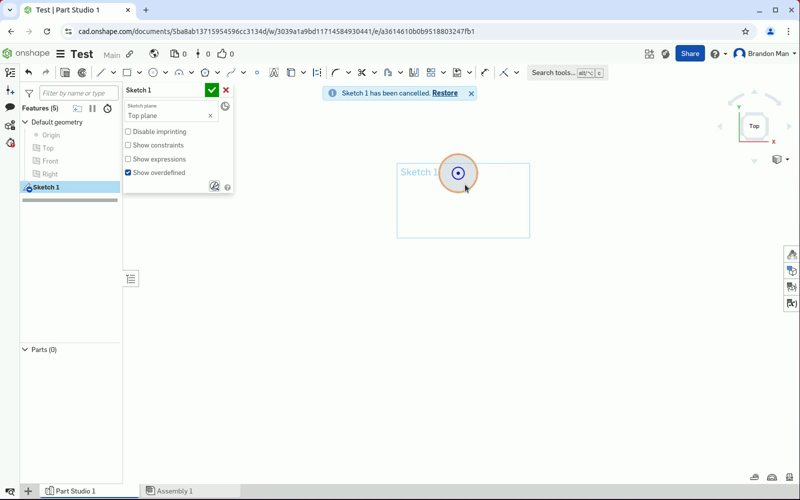
scroll(6)
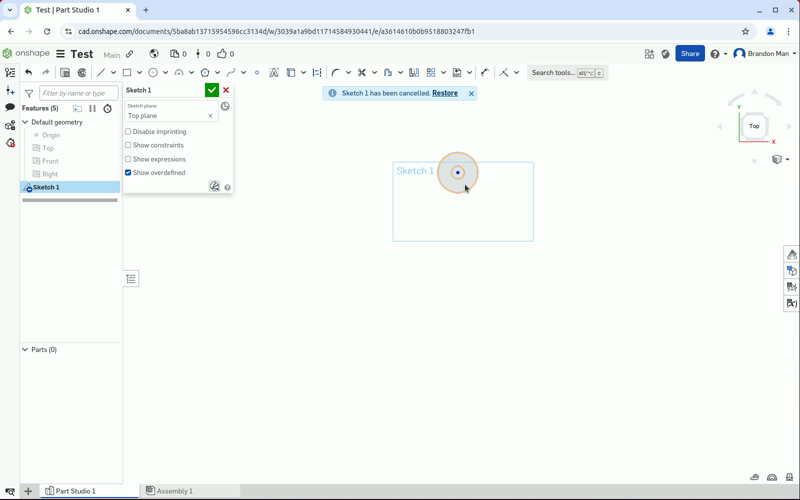
scroll(6)
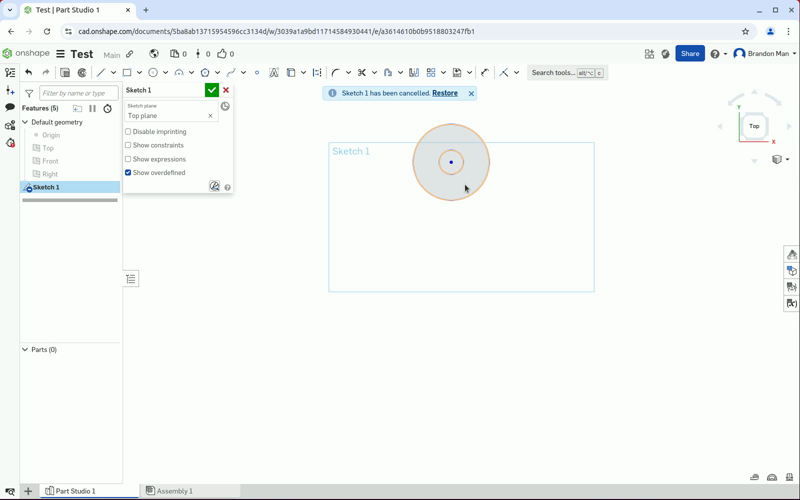
scroll(6)
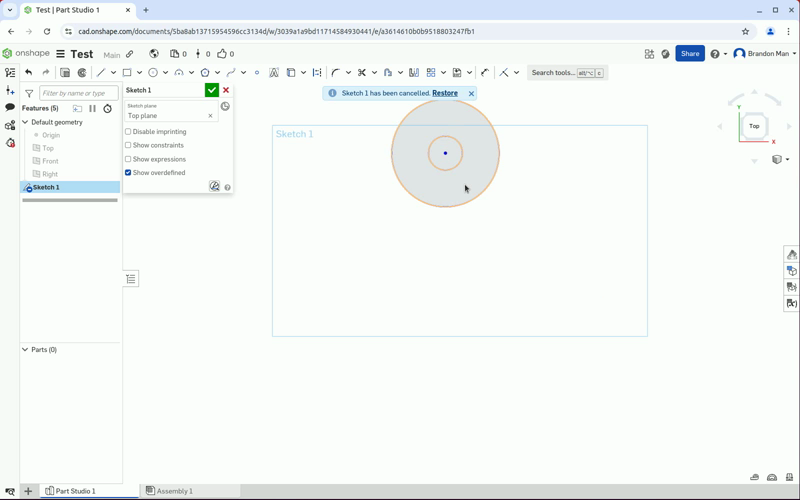
scroll(6)
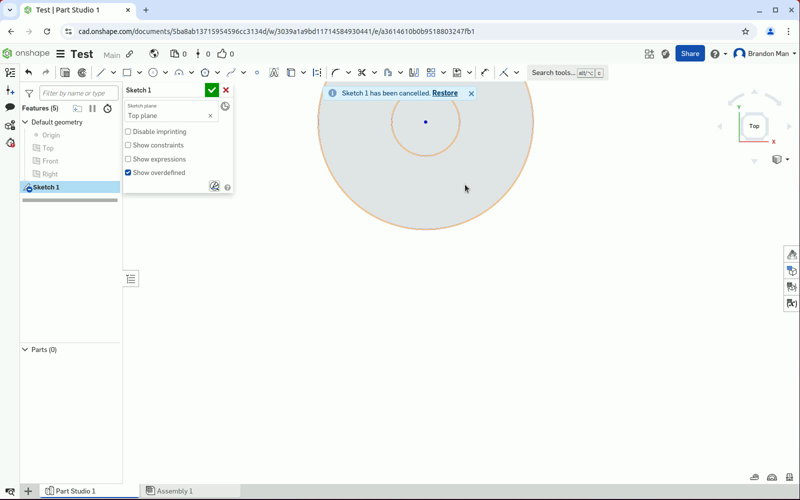
click(465, 184)
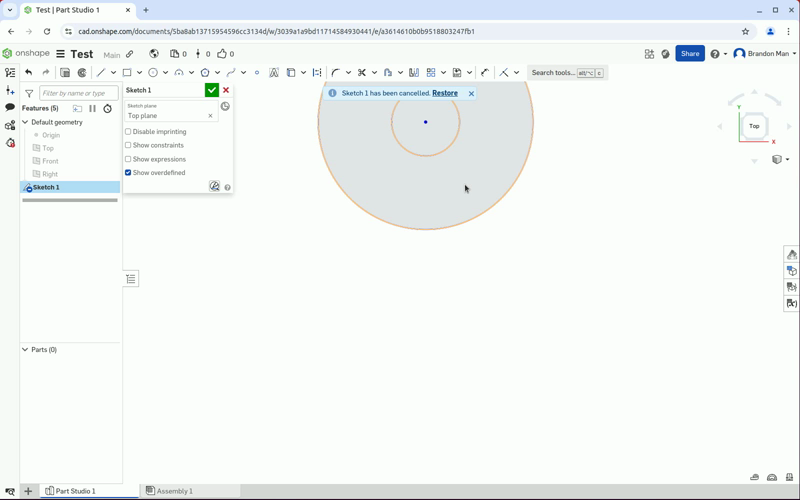
scroll(-6)
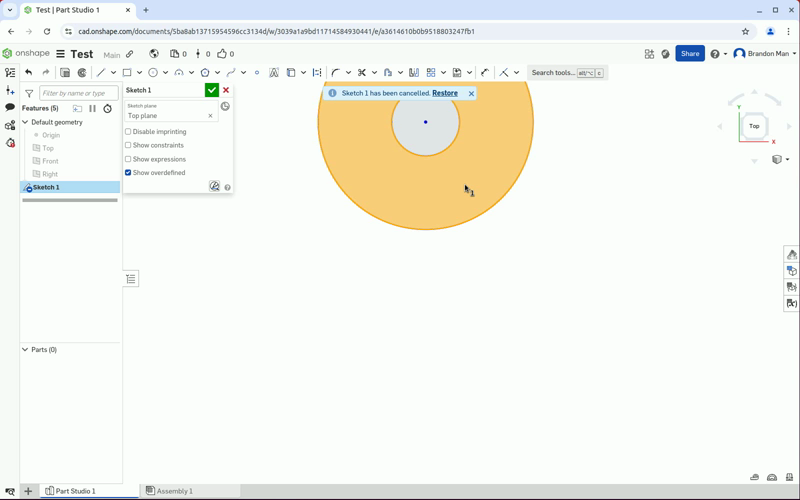
scroll(-6)
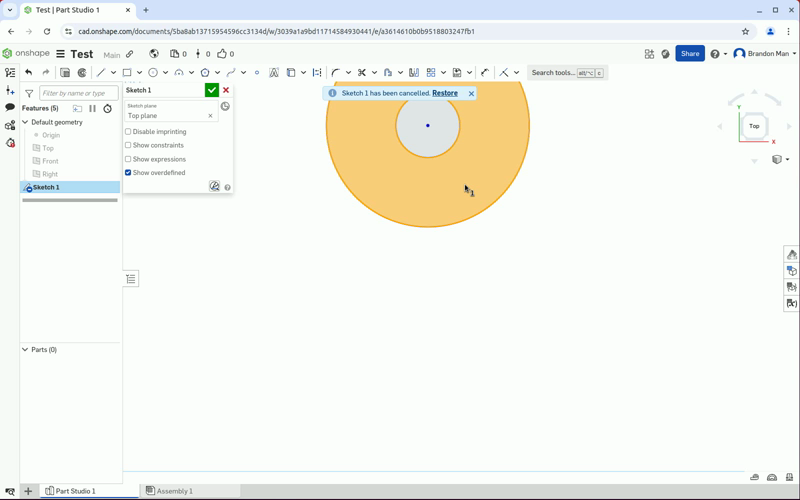
scroll(-6)
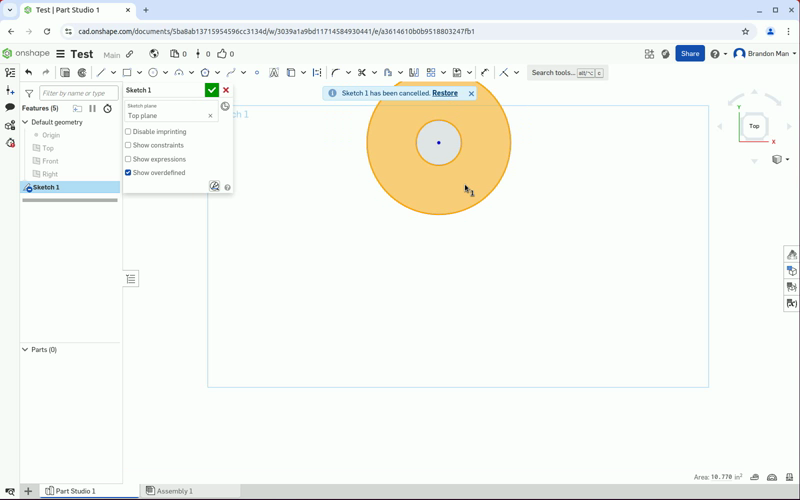
scroll(-6)
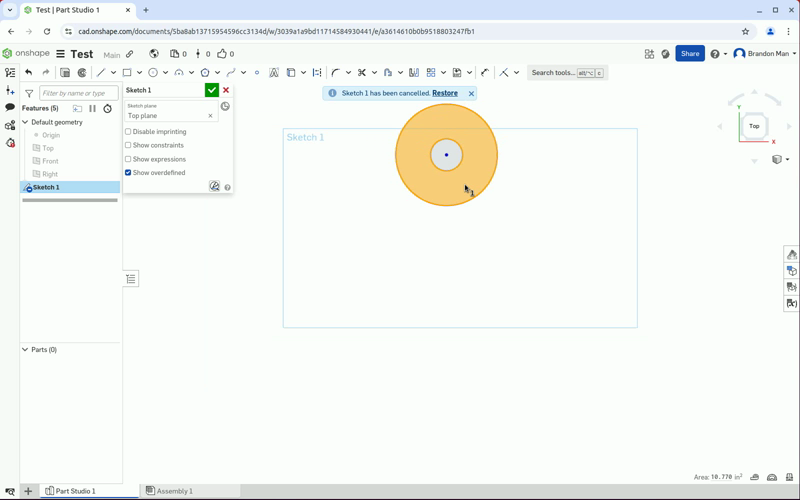
scroll(-6)
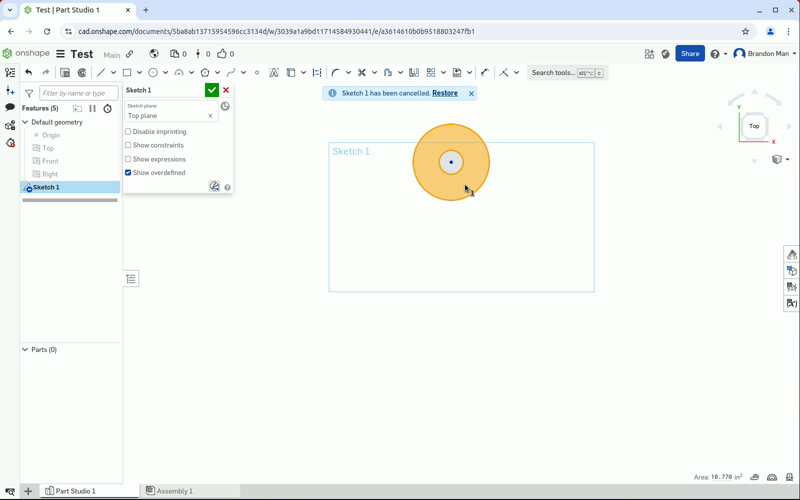
scroll(-6)
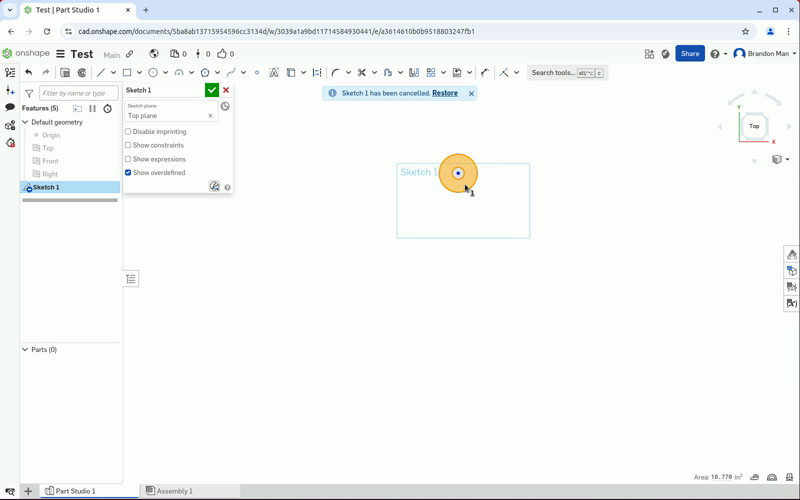
scroll(-6)
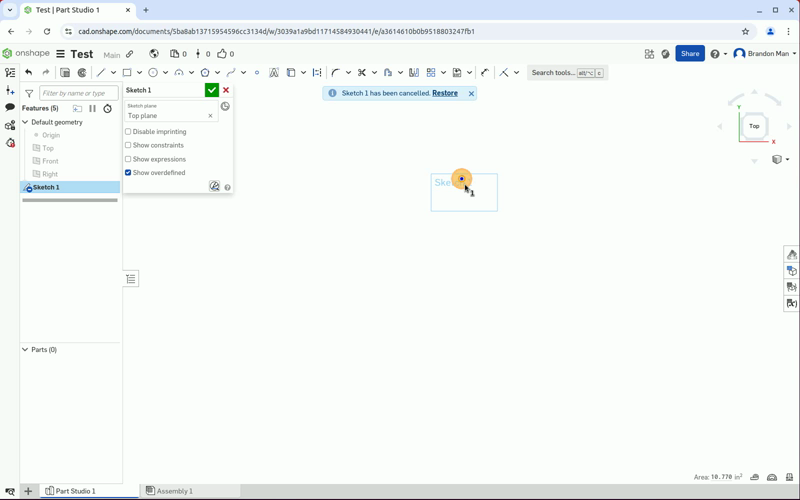
mouse_move(73, 352)
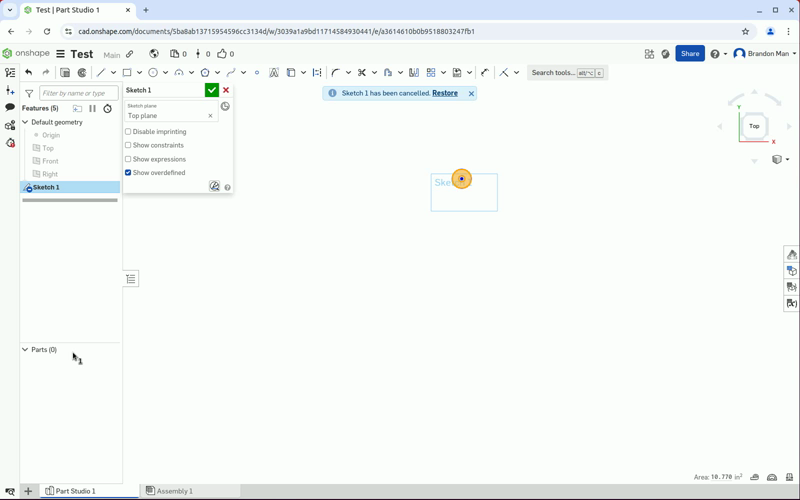
key(shift+y)
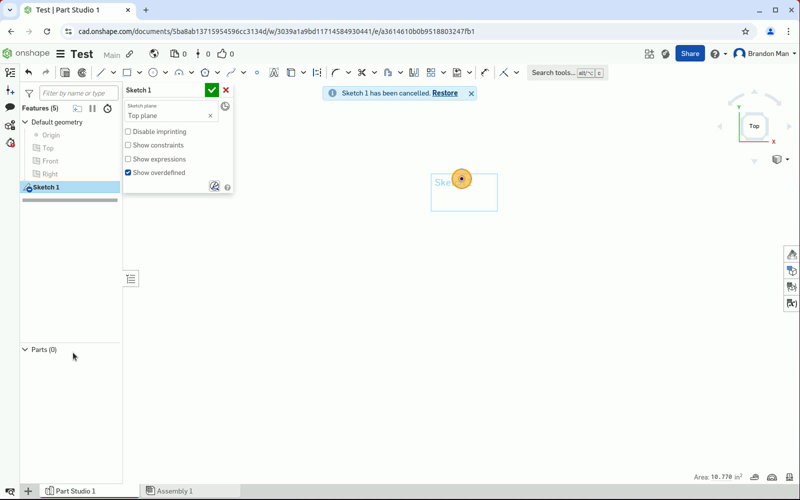
key(shift+e)
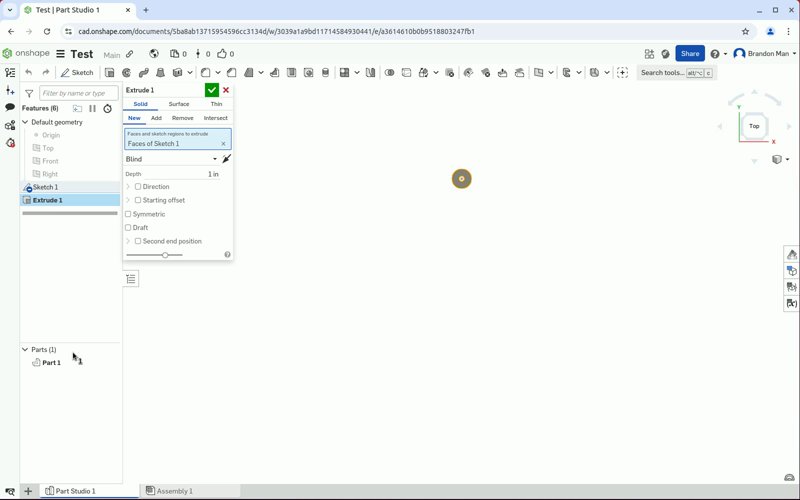
mouse_move(143, 106)
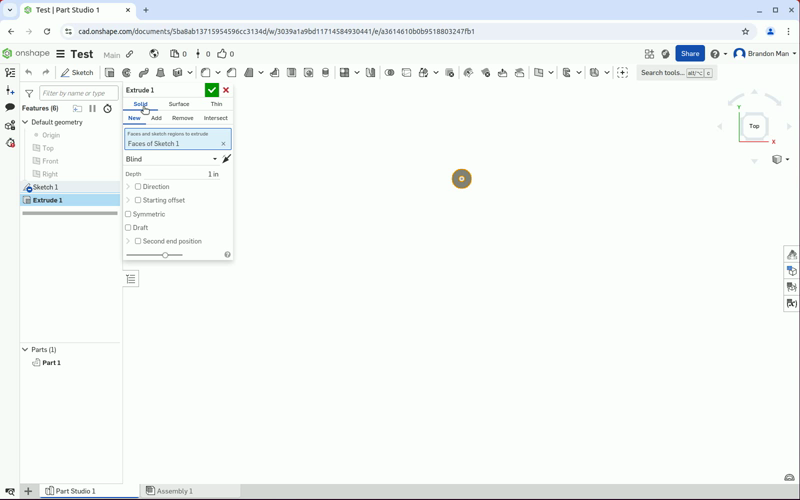
click(143, 106)
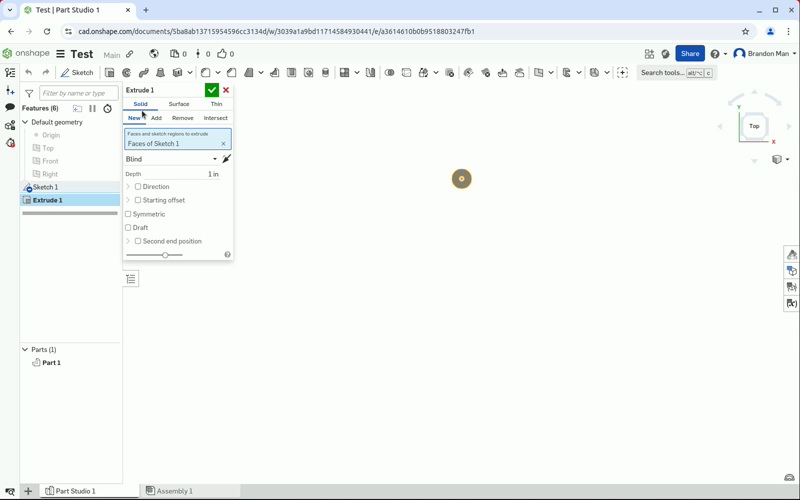
mouse_move(137, 120)
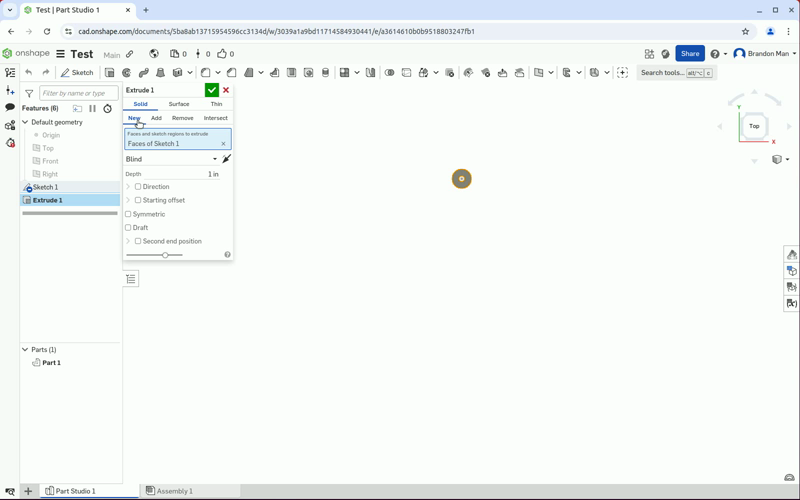
click(137, 120)
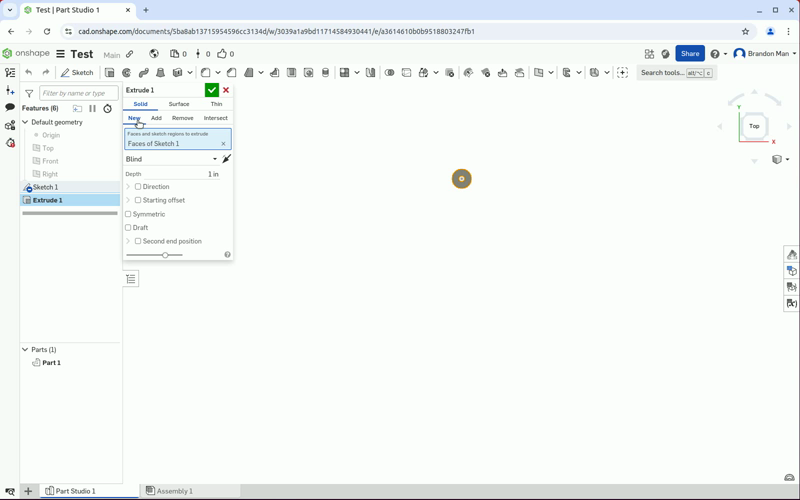
key(tab, 4)
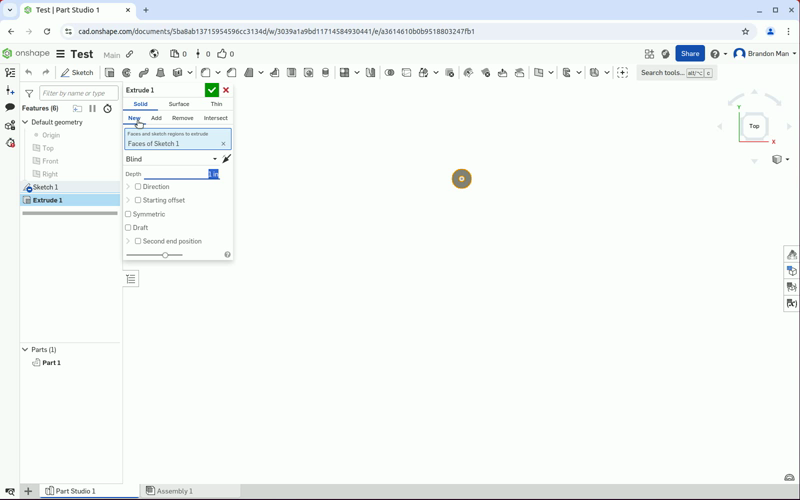
text(0.481)
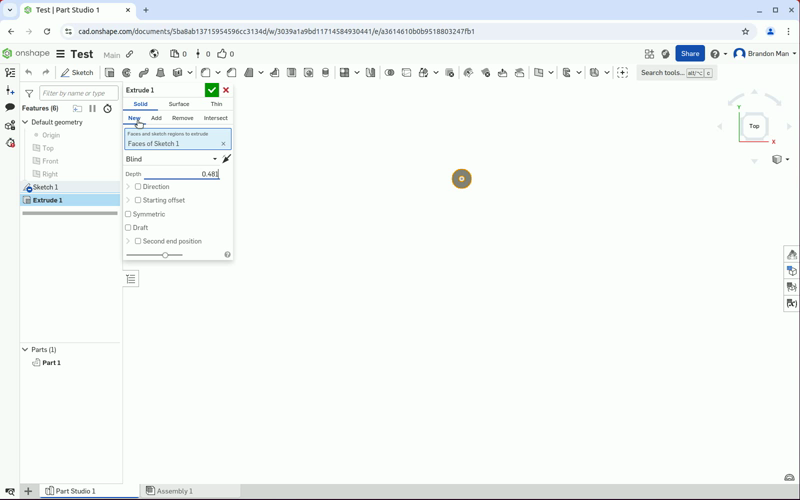
key(enter)
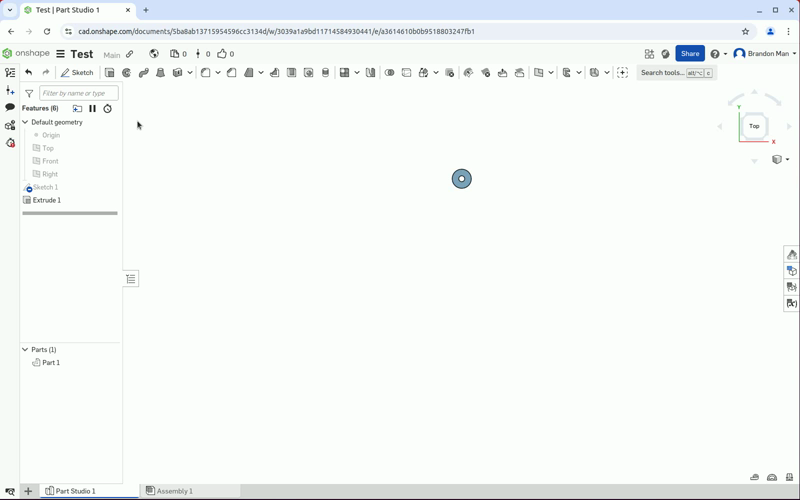
key(shift+h)
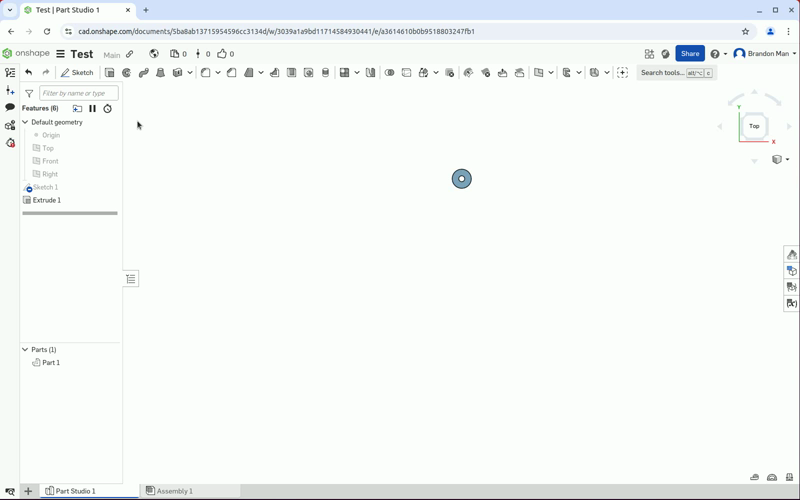
key(shift+h)
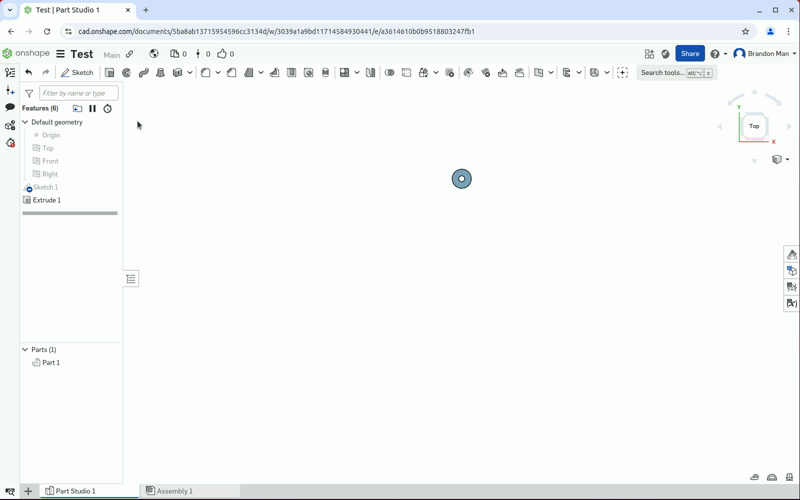
mouse_move(73, 189)
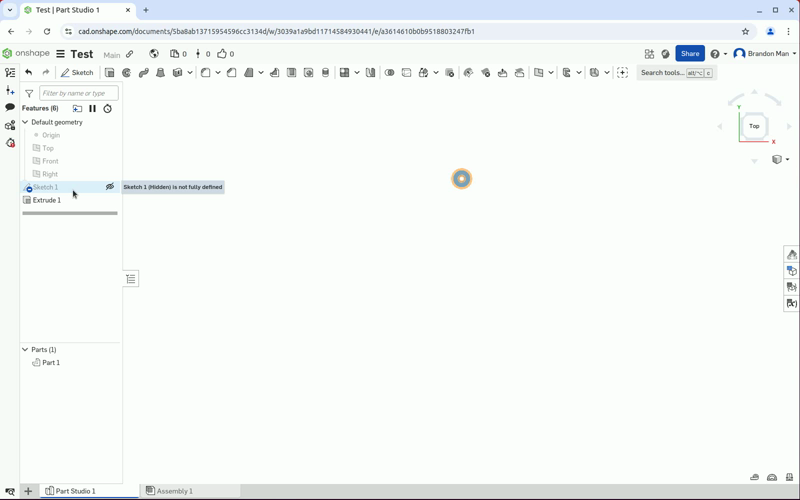
click(73, 189)
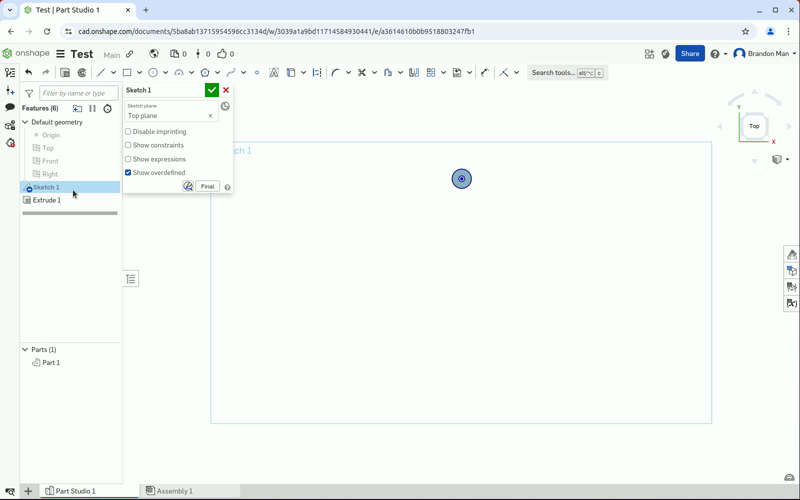
mouse_move(229, 92)
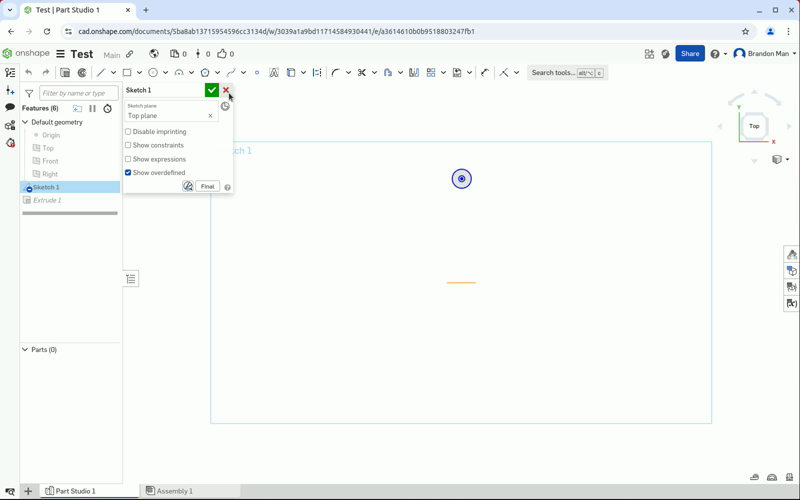
click(229, 92)
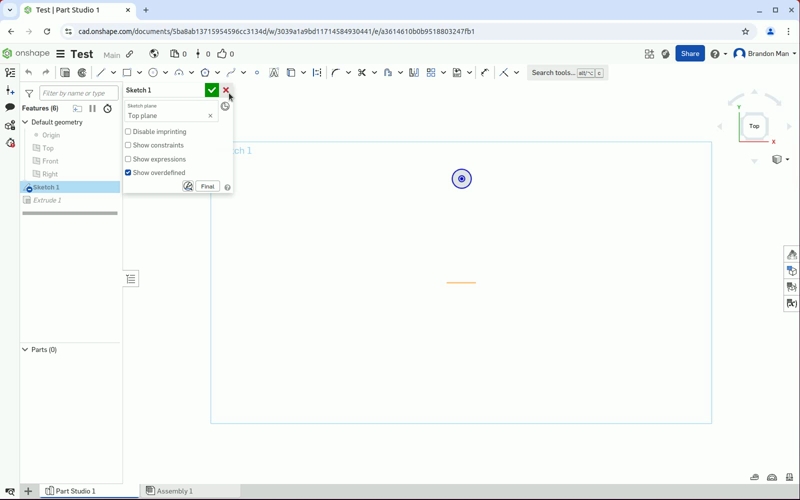
key(shift+s)
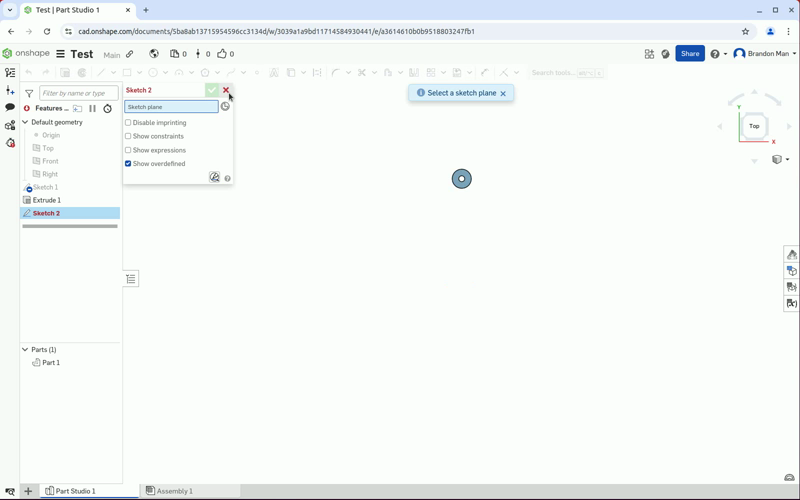
mouse_move(73, 150)
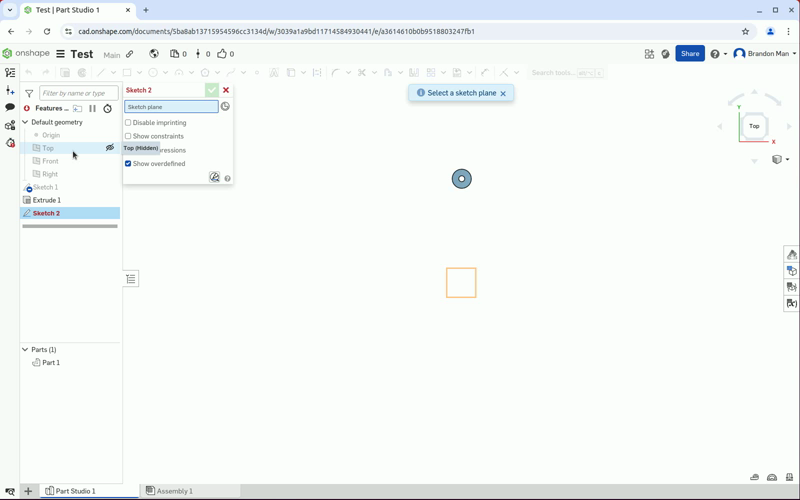
click(73, 150)
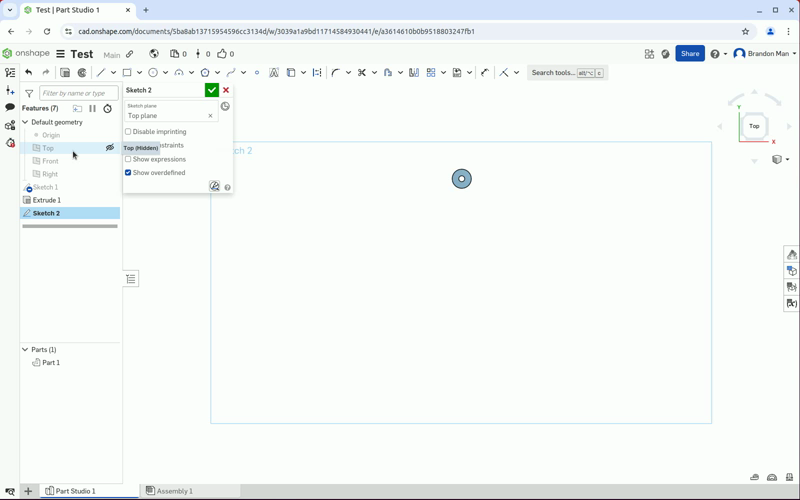
mouse_move(73, 352)
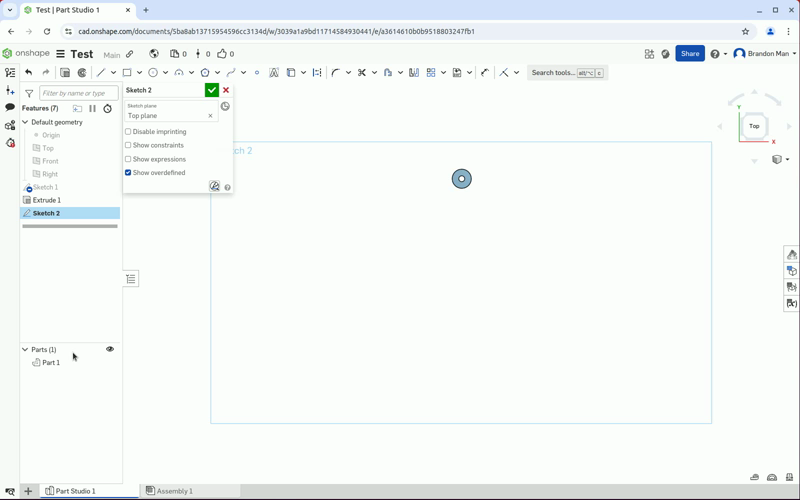
key(y)
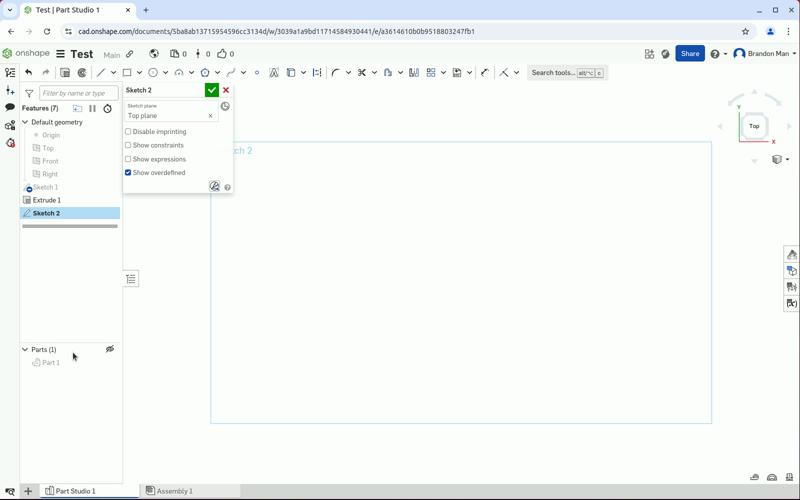
key(a)
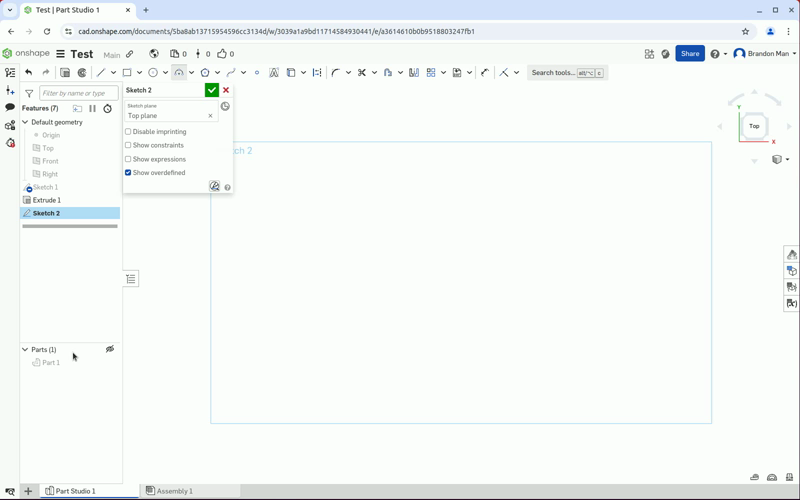
key_down(shift)
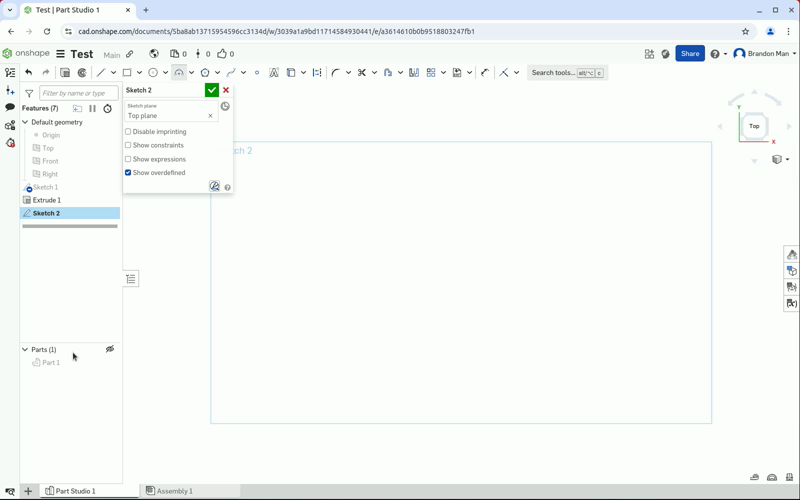
mouse_move(446, 223)
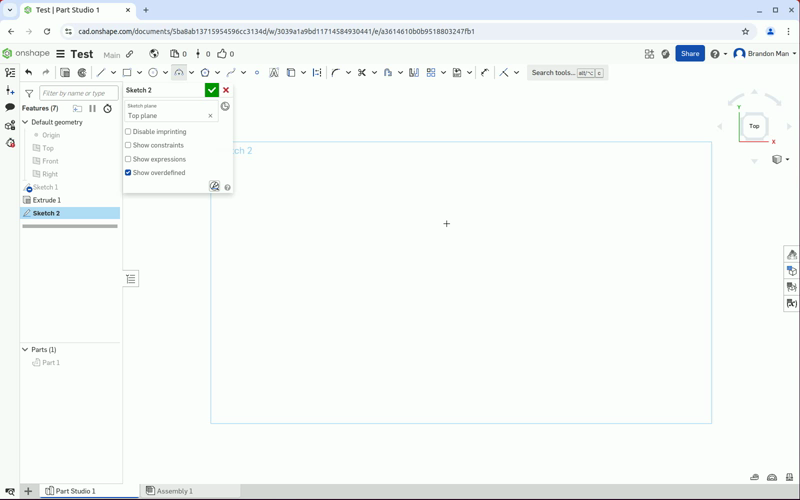
click(446, 223)
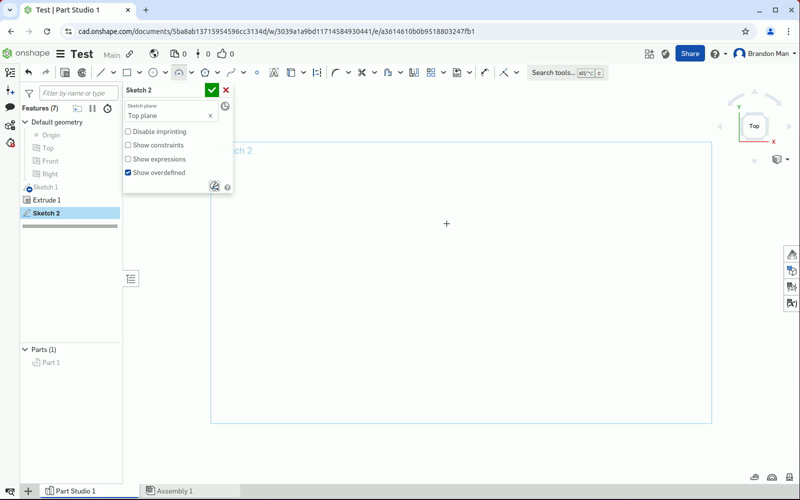
key_up(shift)
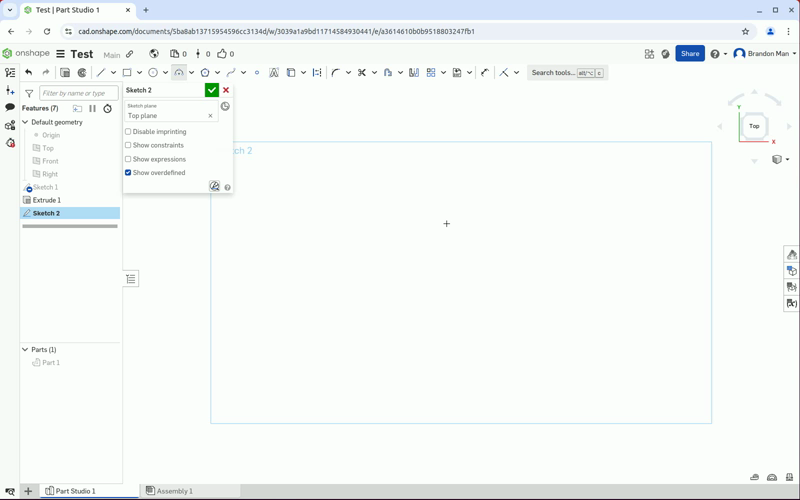
key_down(shift)
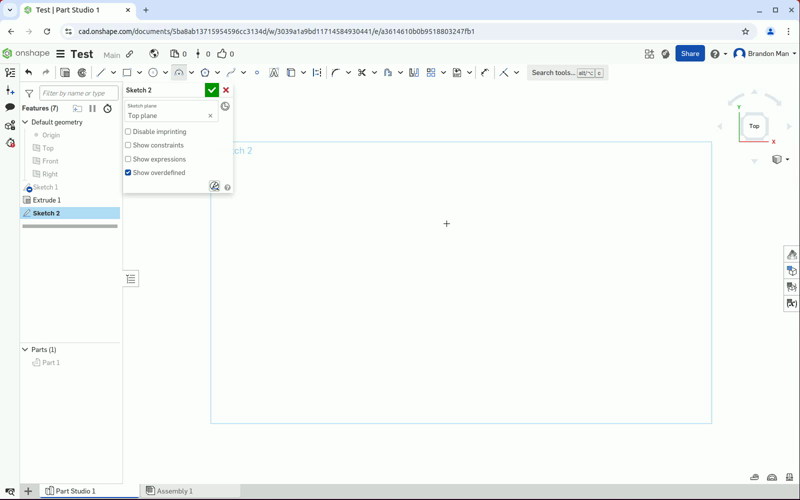
mouse_move(476, 223)
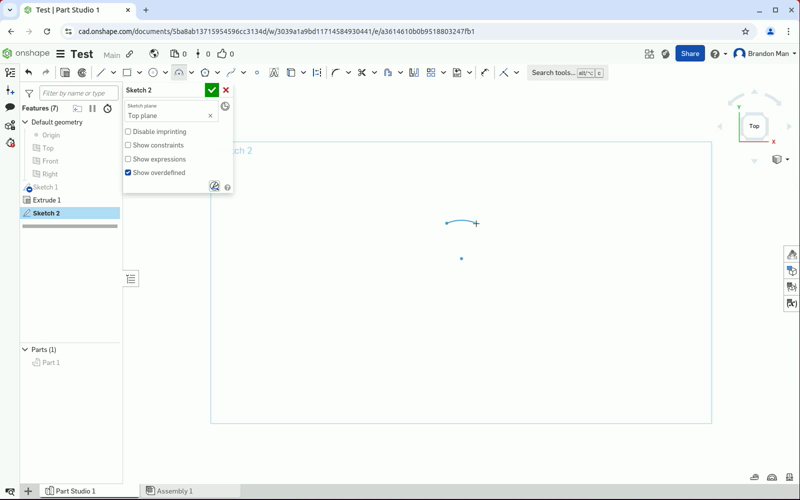
click(476, 223)
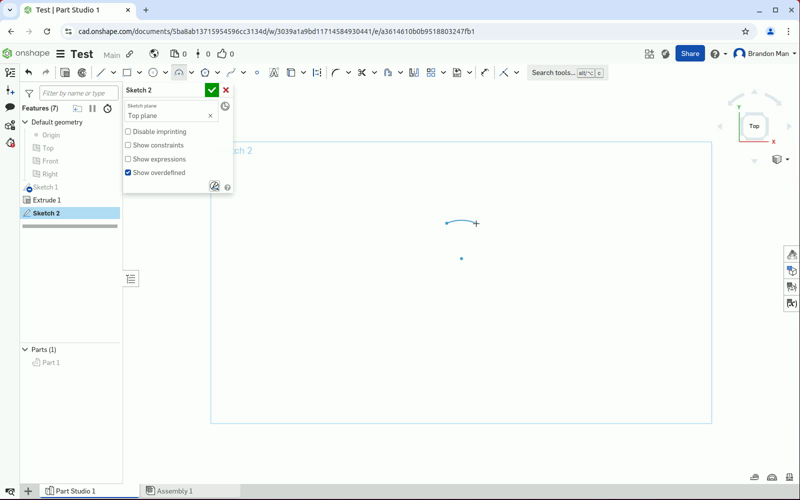
mouse_move(461, 210)
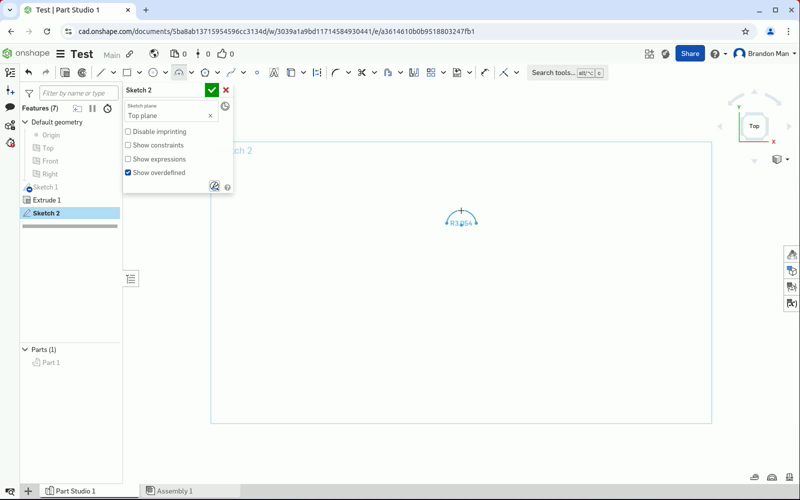
click(461, 210)
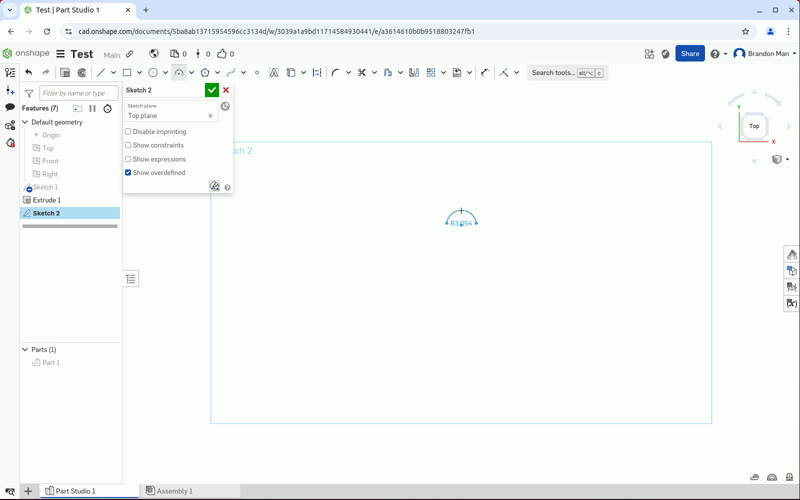
key_up(shift)
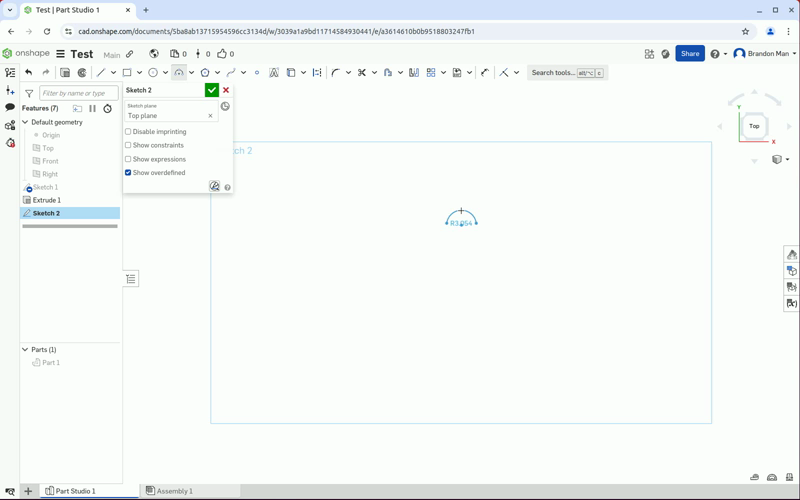
key(esc)
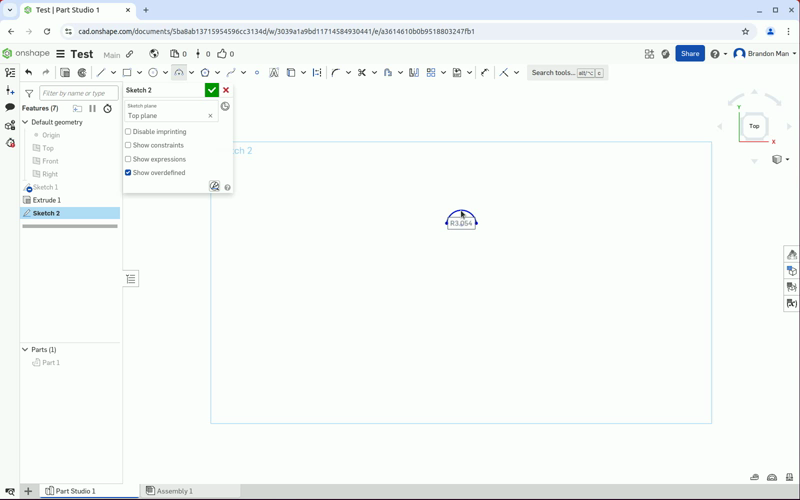
key(l)
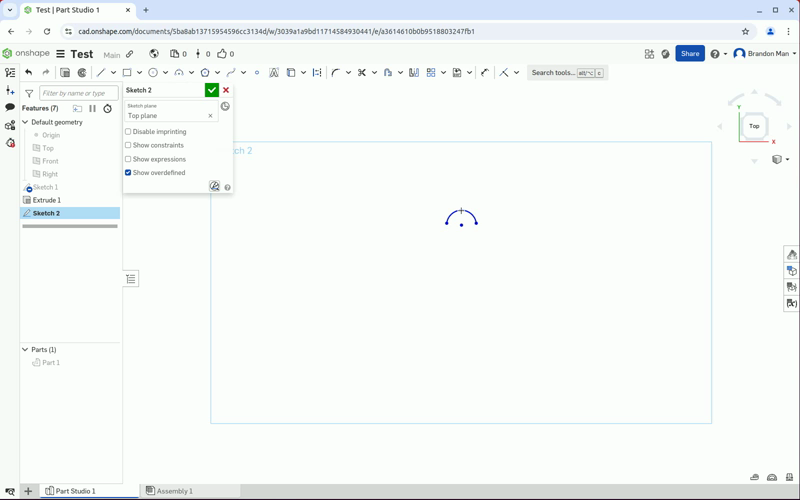
mouse_move(476, 223)
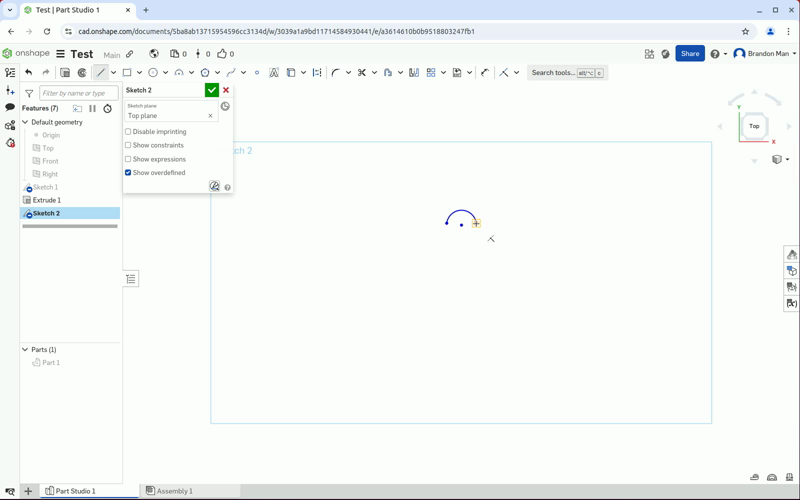
click(476, 223)
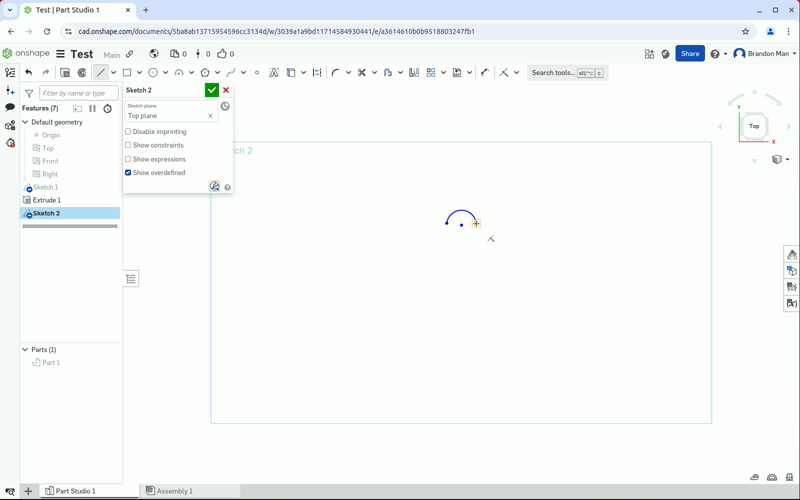
key_down(shift)
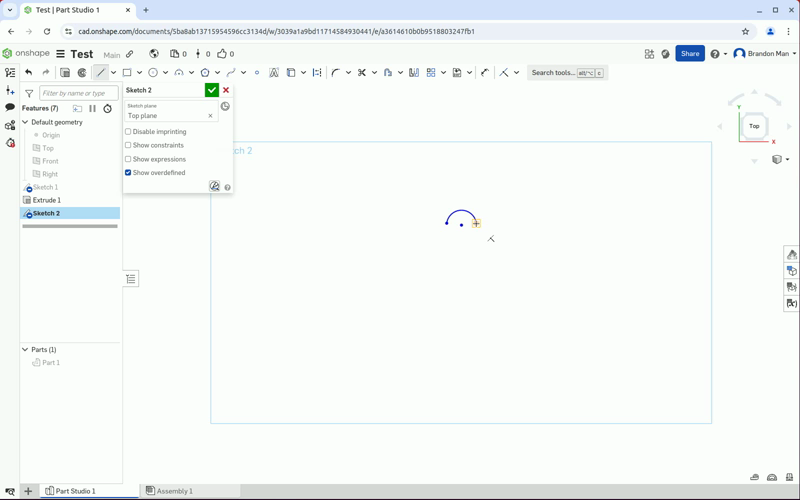
mouse_move(506, 223)
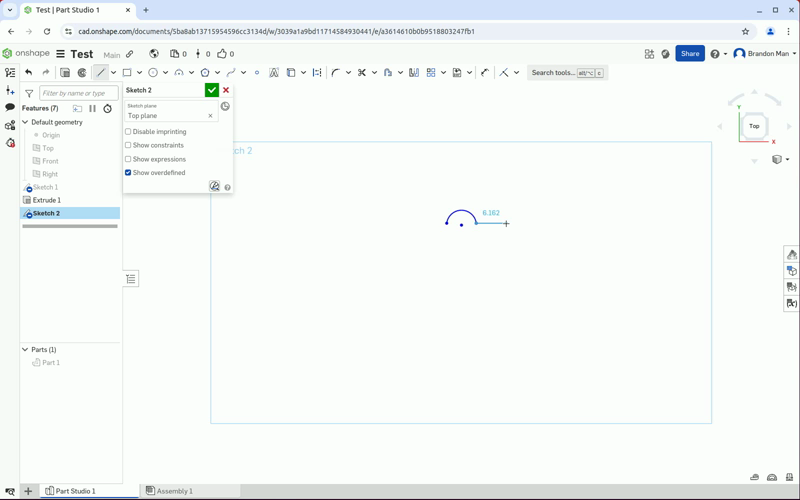
mouse_move(470, 176)
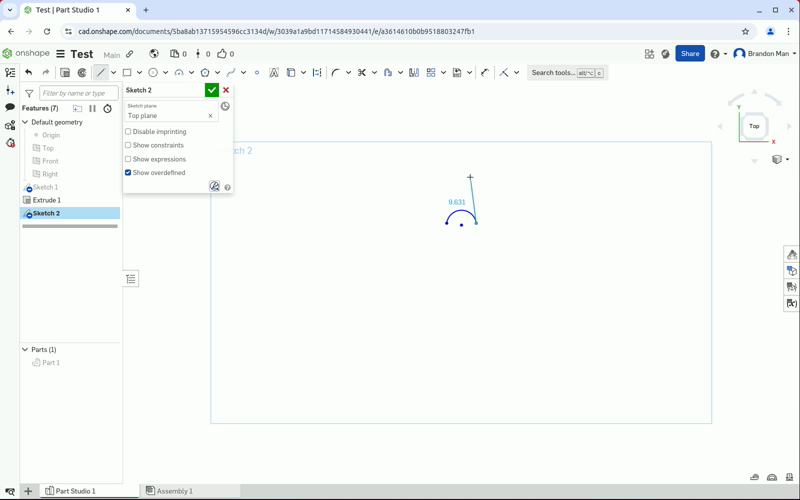
click(470, 176)
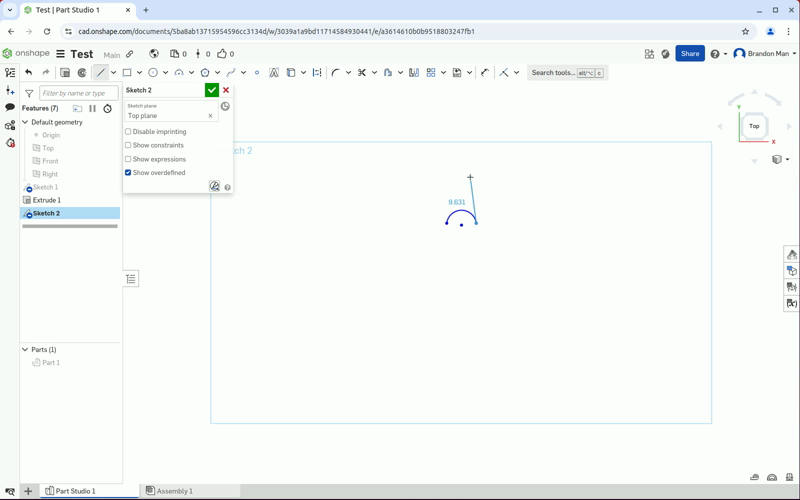
key_up(shift)
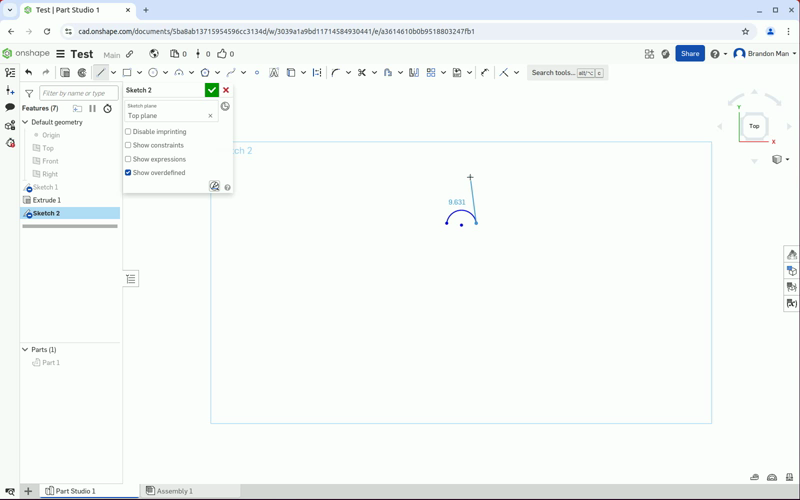
key(esc)
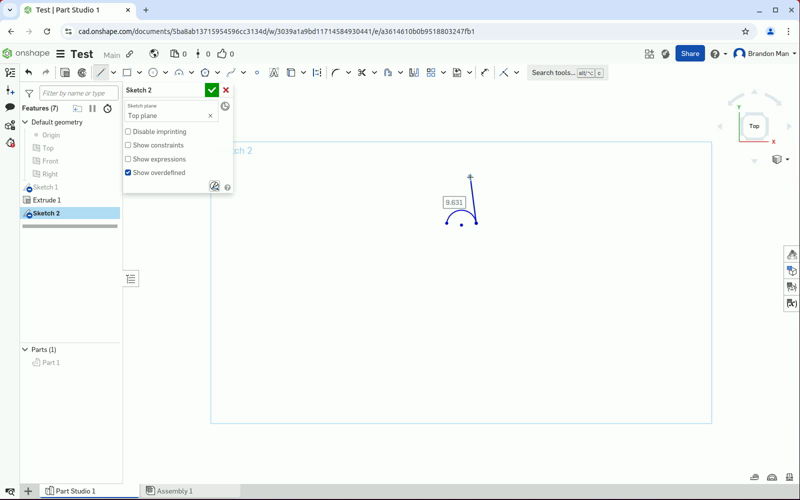
key(a)
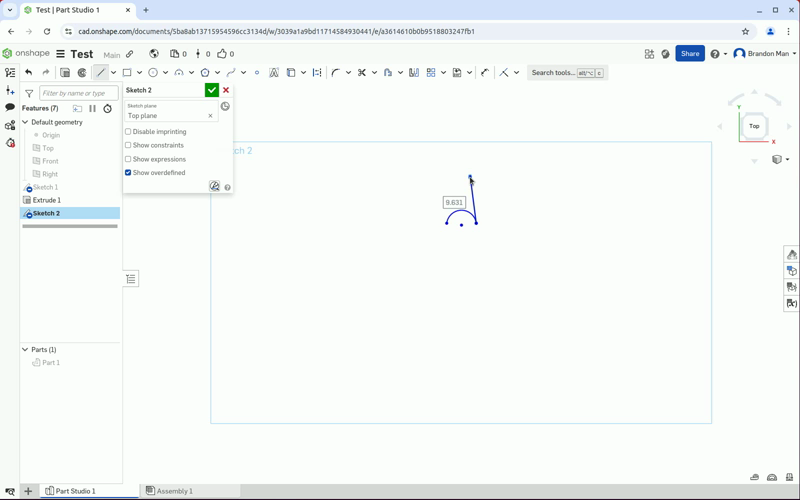
mouse_move(470, 176)
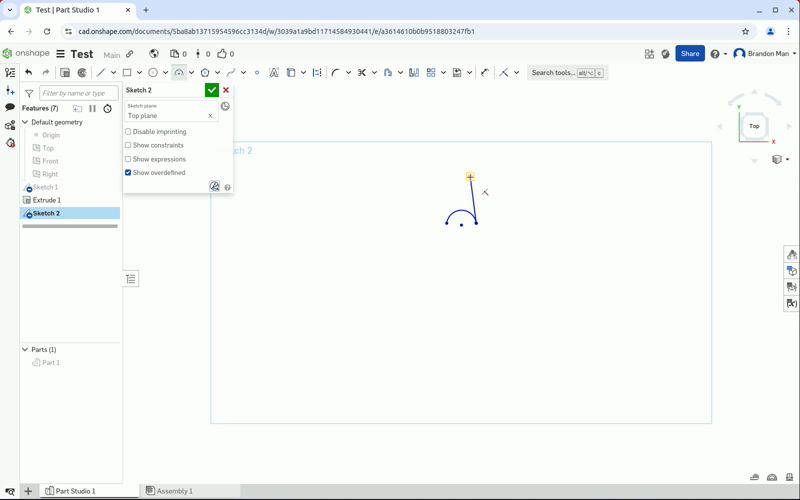
click(470, 176)
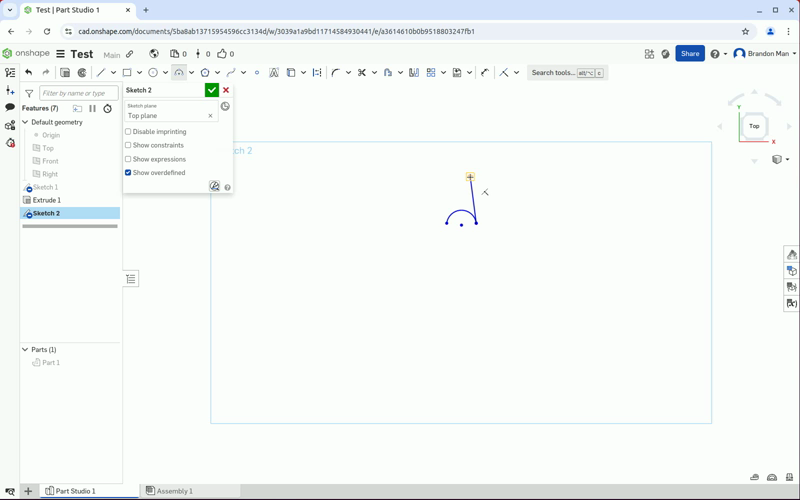
key_down(shift)
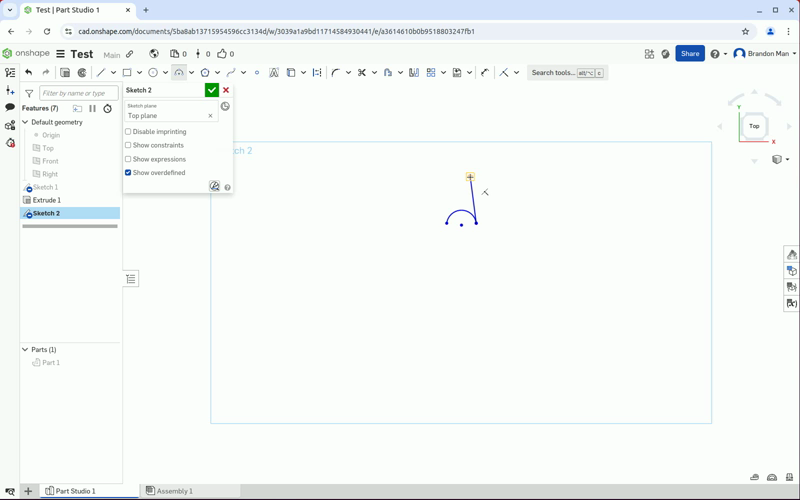
mouse_move(452, 176)
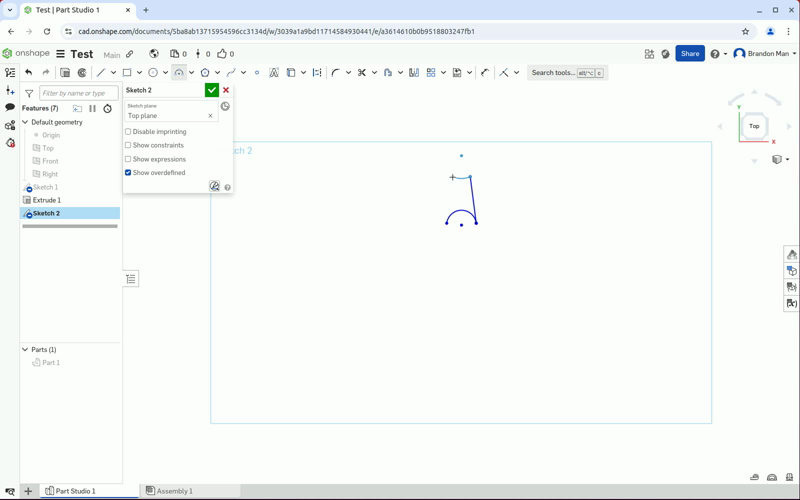
click(452, 176)
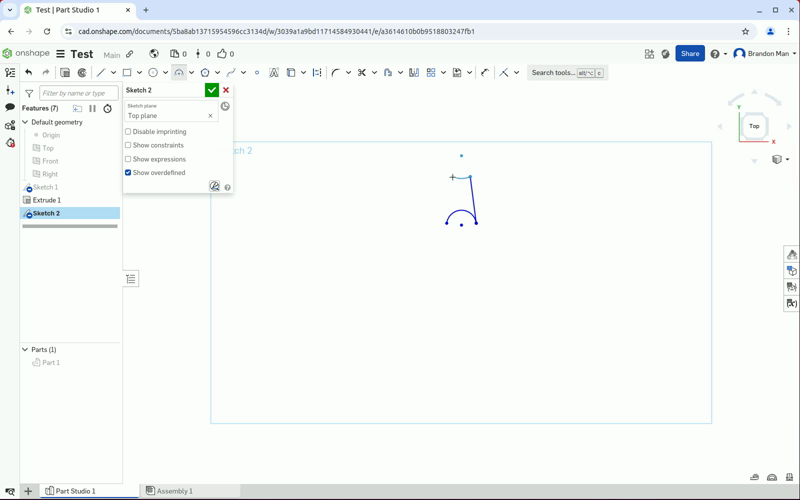
mouse_move(461, 186)
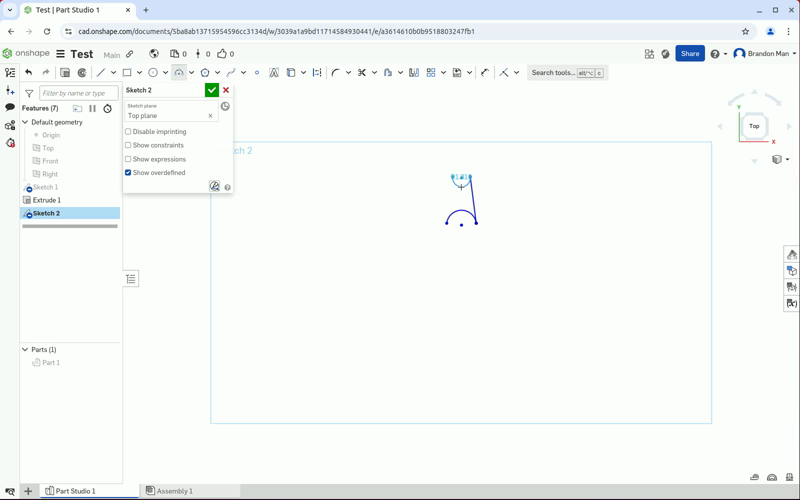
click(461, 186)
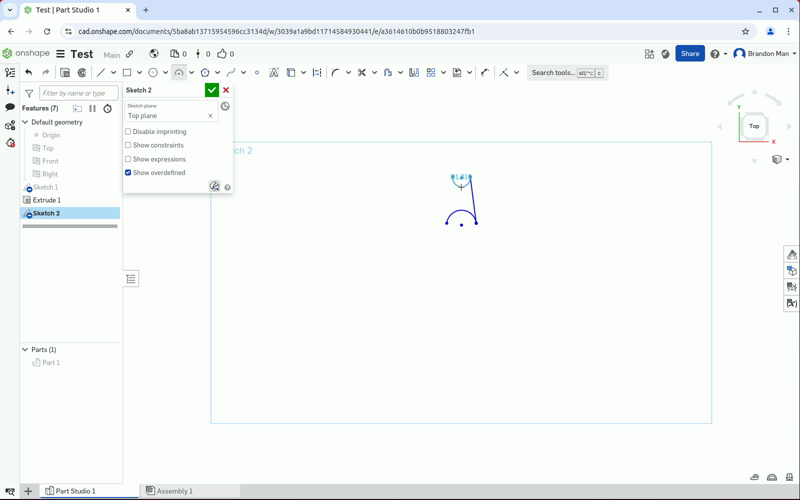
key_up(shift)
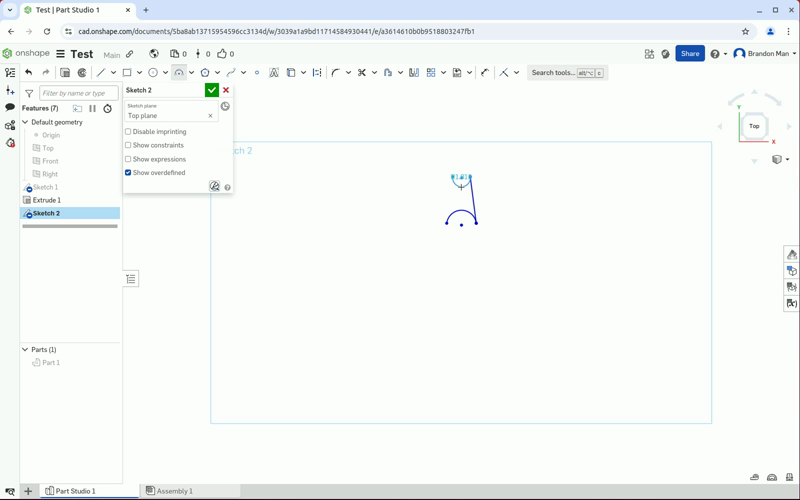
key(esc)
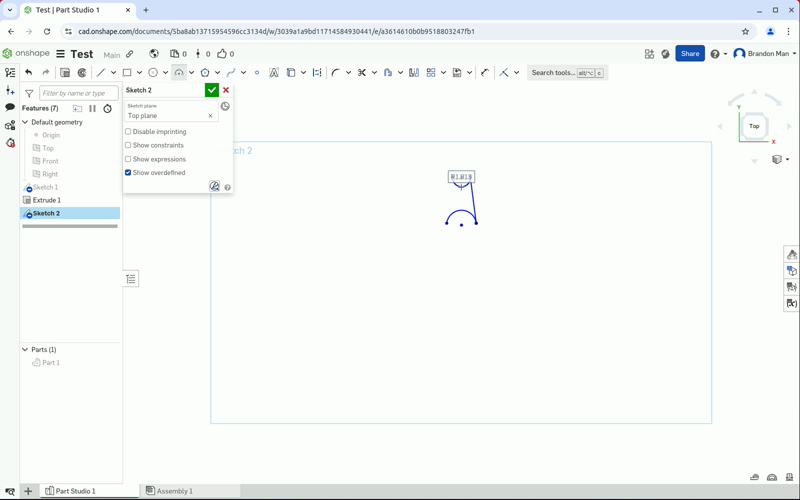
key(l)
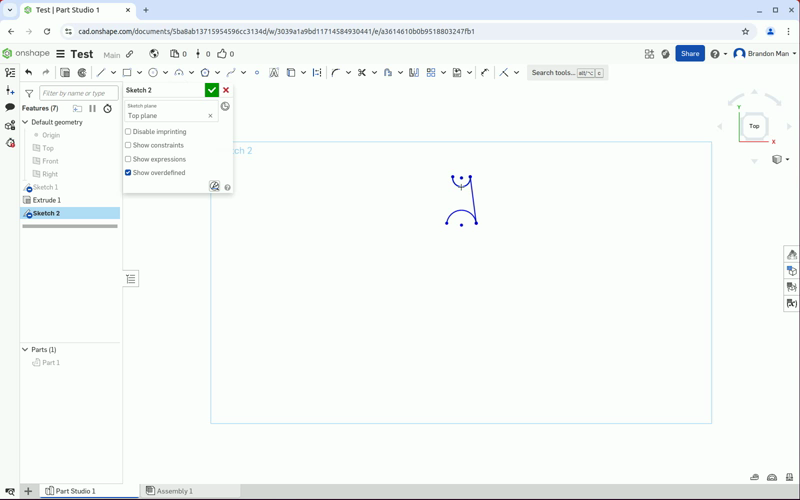
mouse_move(452, 176)
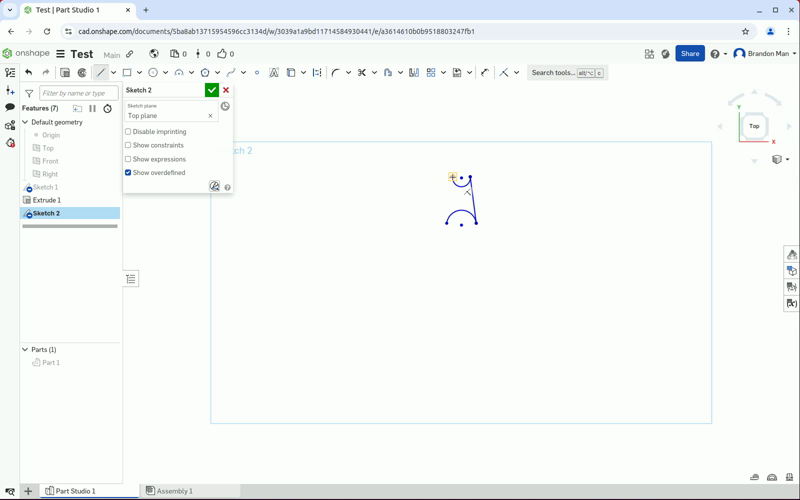
click(452, 176)
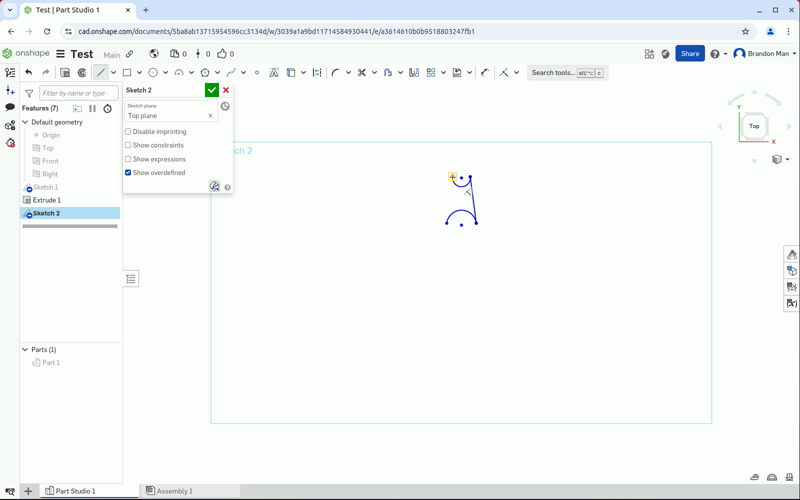
mouse_move(482, 176)
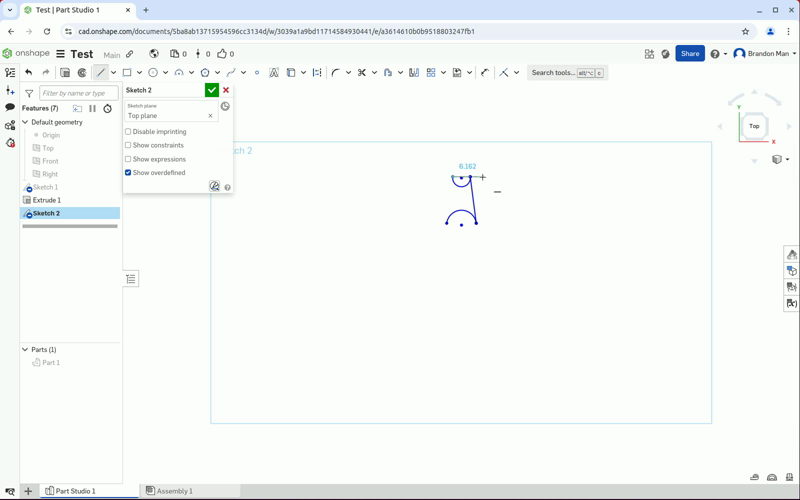
key_down(shift)
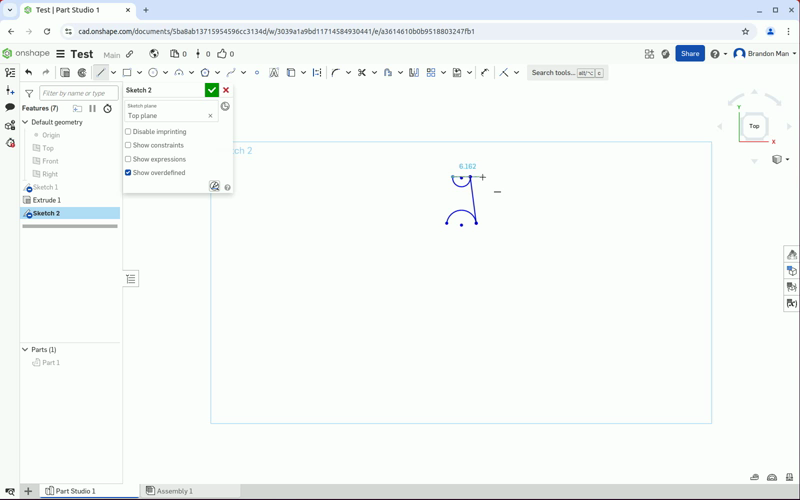
mouse_move(446, 223)
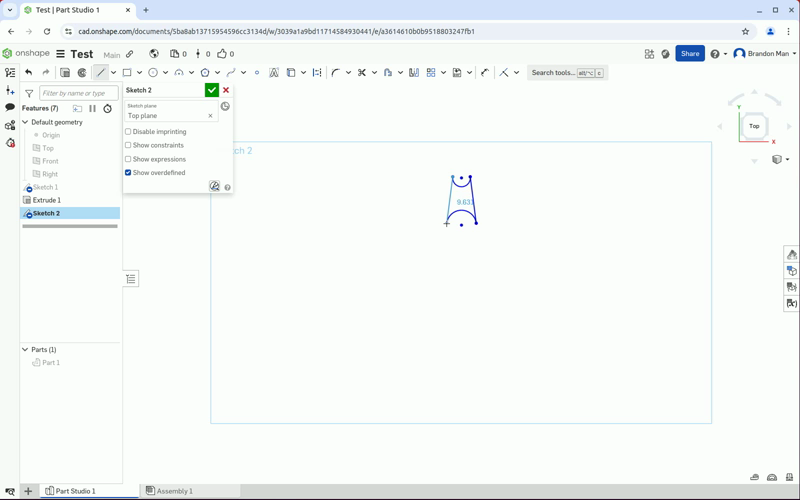
key_up(shift)
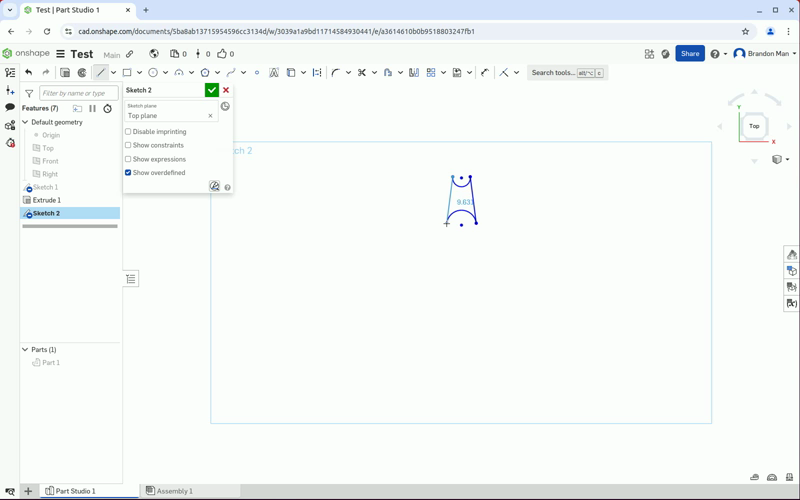
click(446, 223)
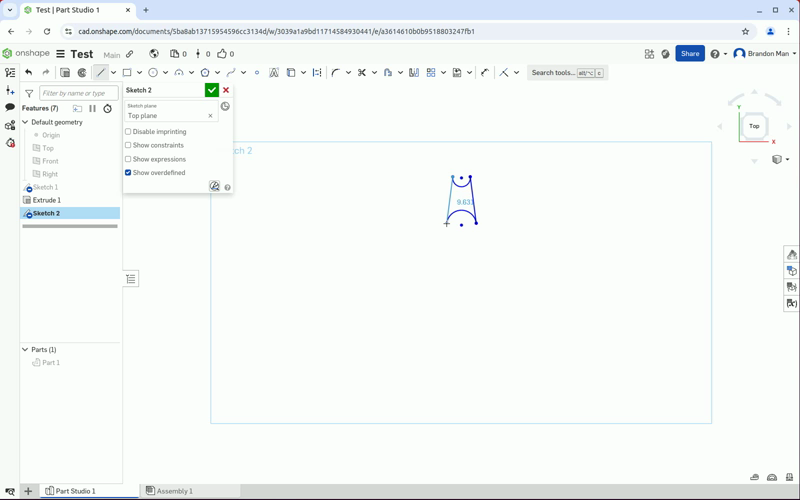
key(esc)
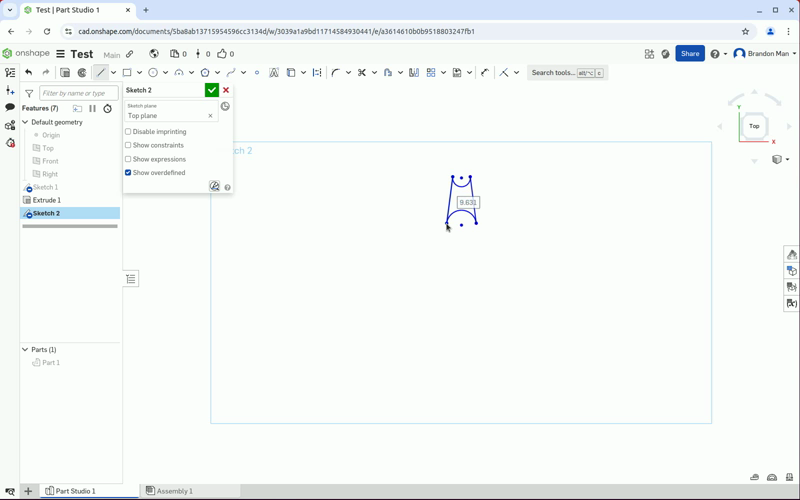
key(c)
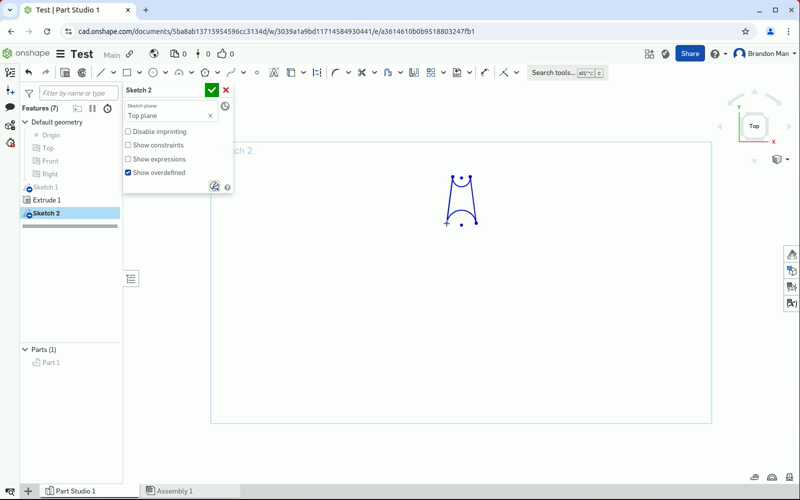
key_down(shift)
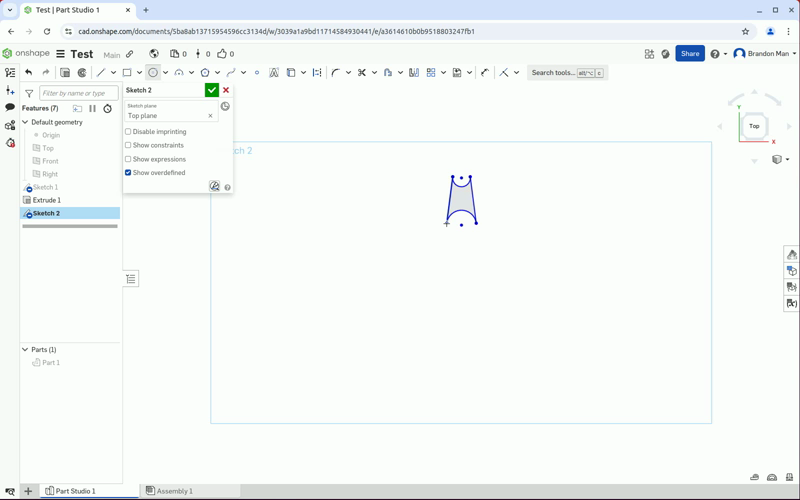
mouse_move(458, 191)
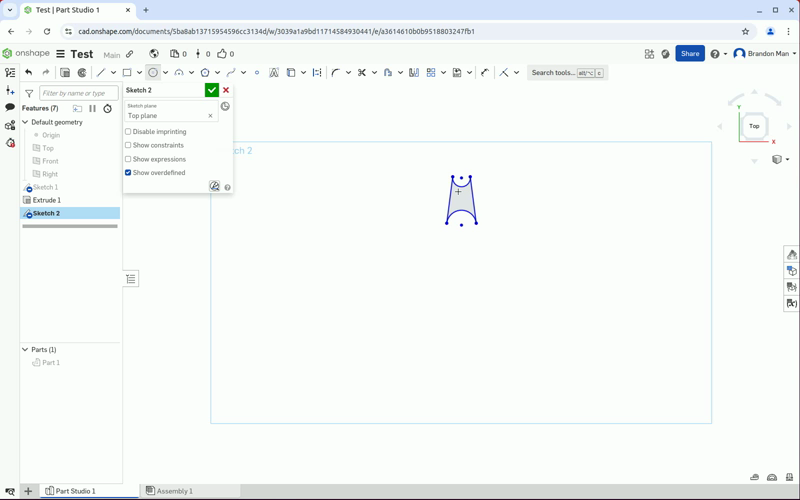
click(458, 191)
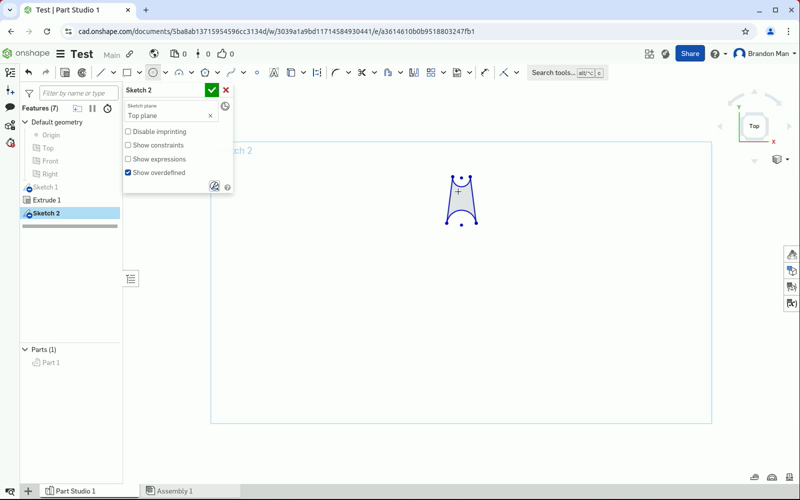
key_up(shift)
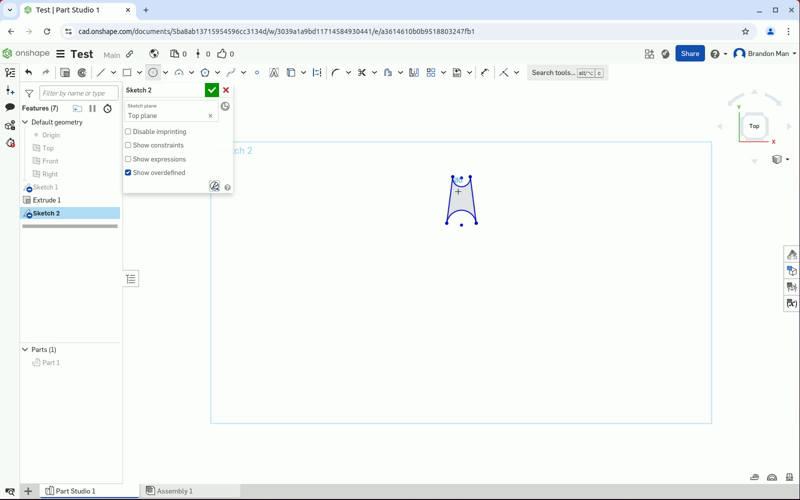
mouse_move(459, 191)
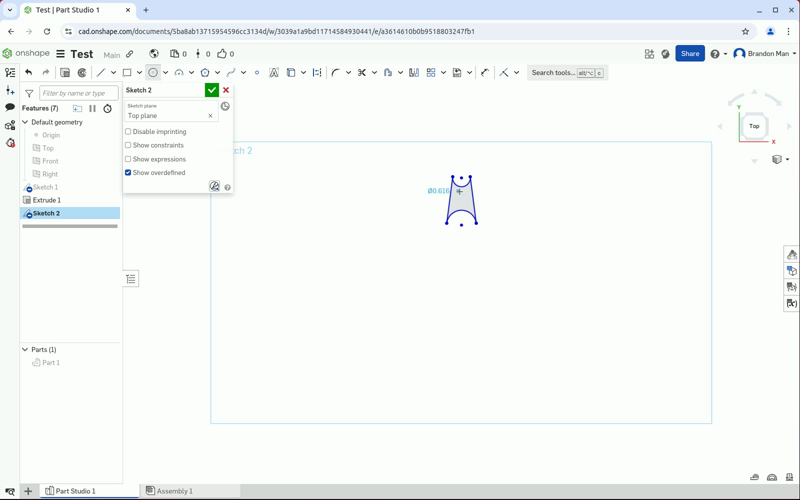
scroll(6)
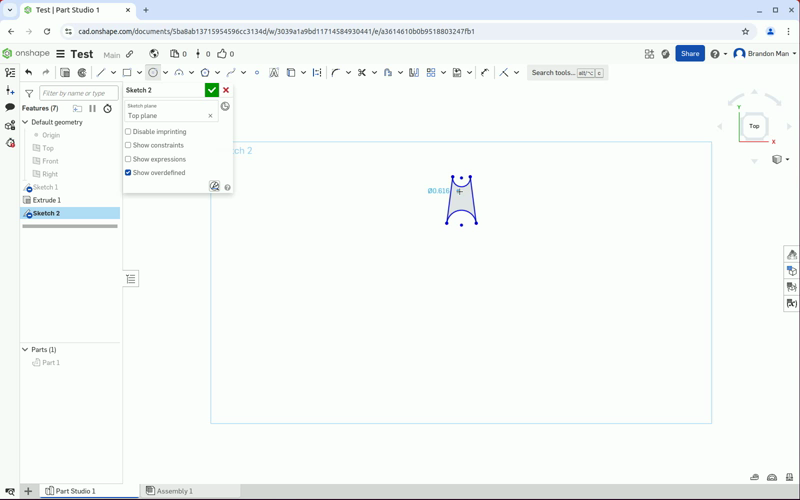
scroll(6)
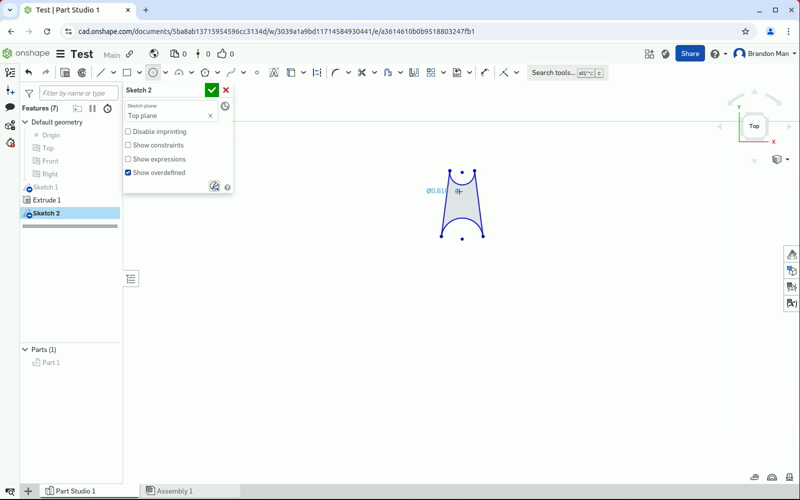
scroll(6)
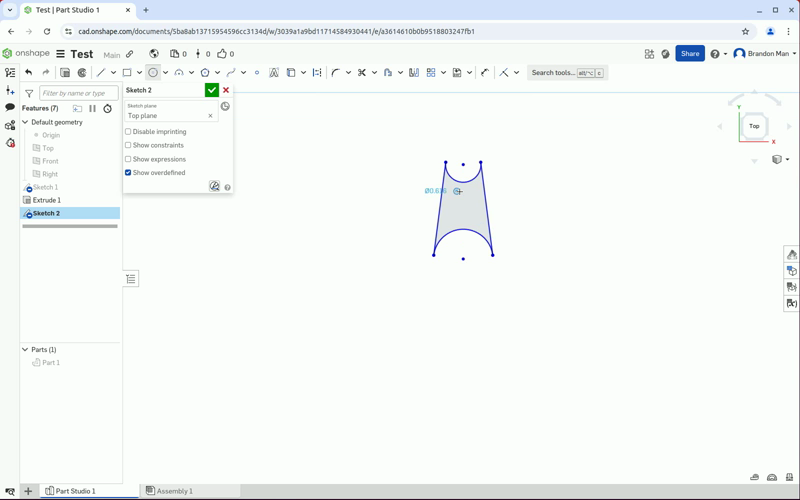
scroll(6)
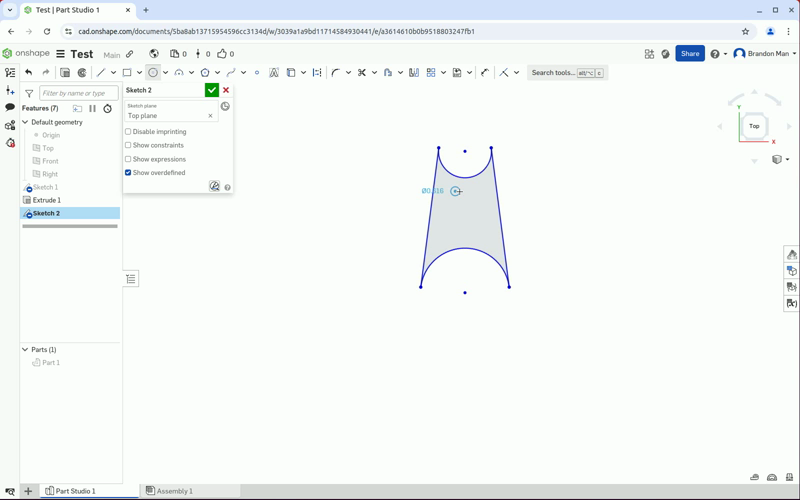
scroll(6)
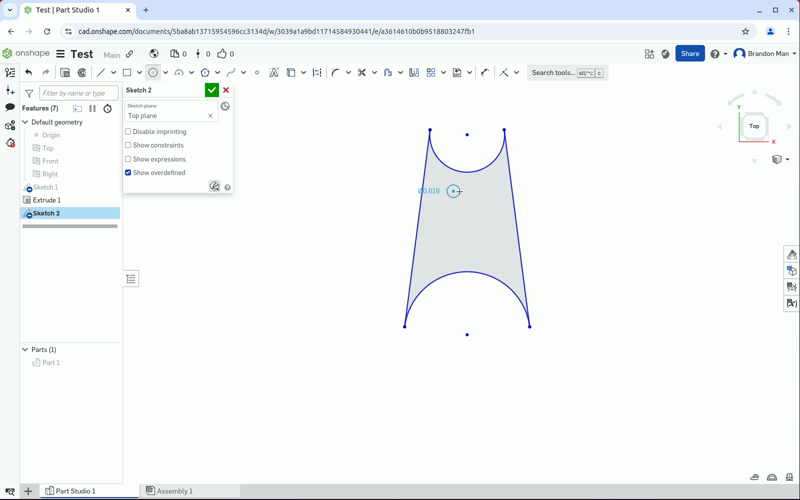
scroll(6)
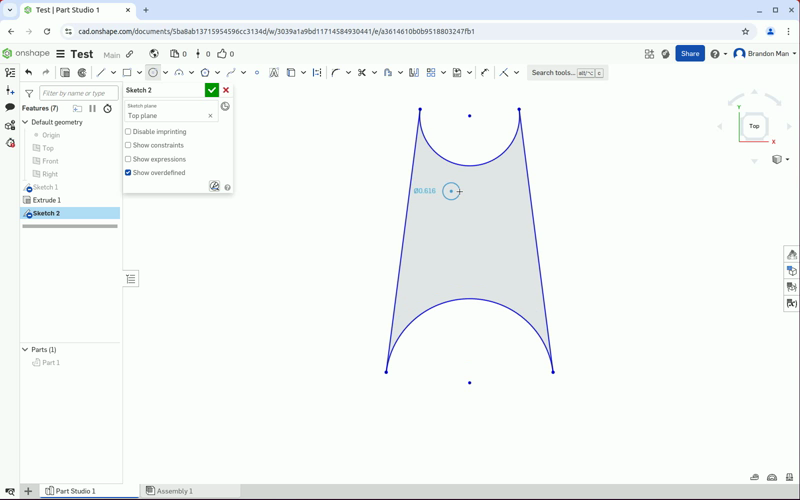
scroll(6)
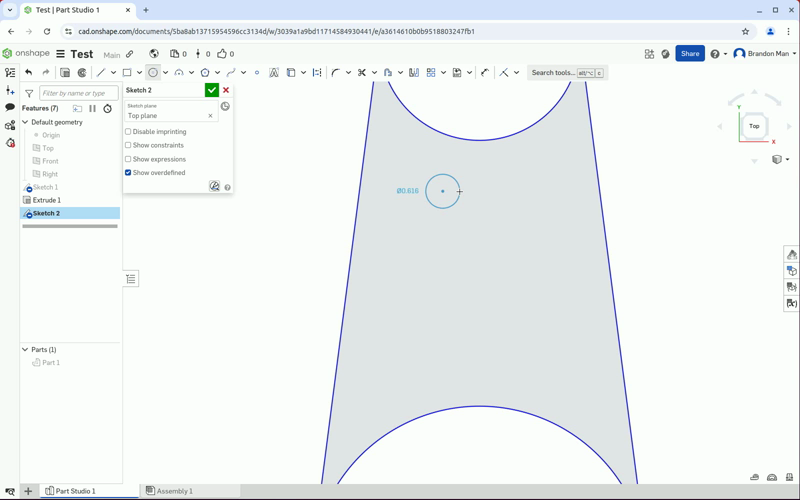
click(459, 191)
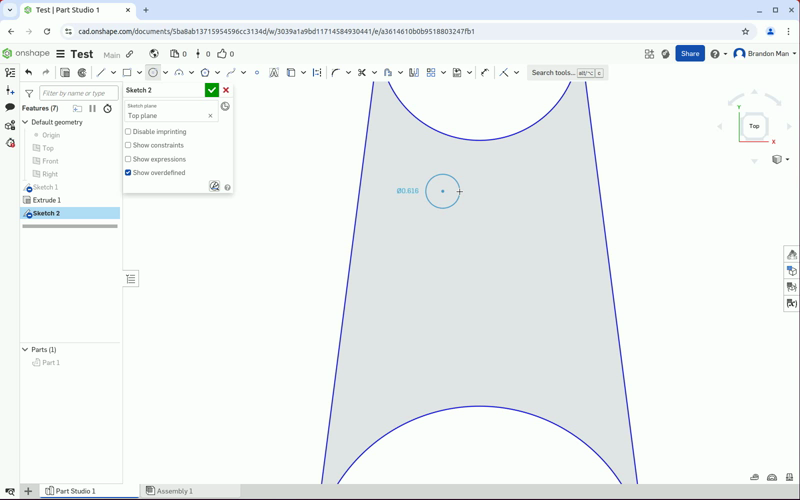
scroll(-6)
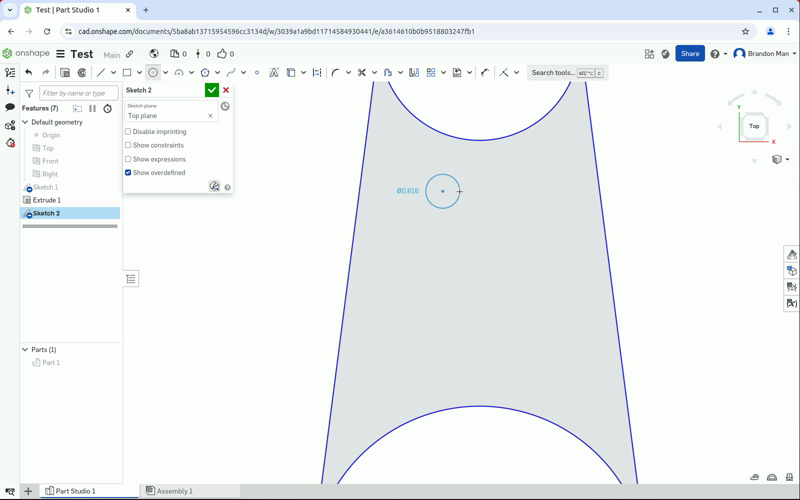
scroll(-6)
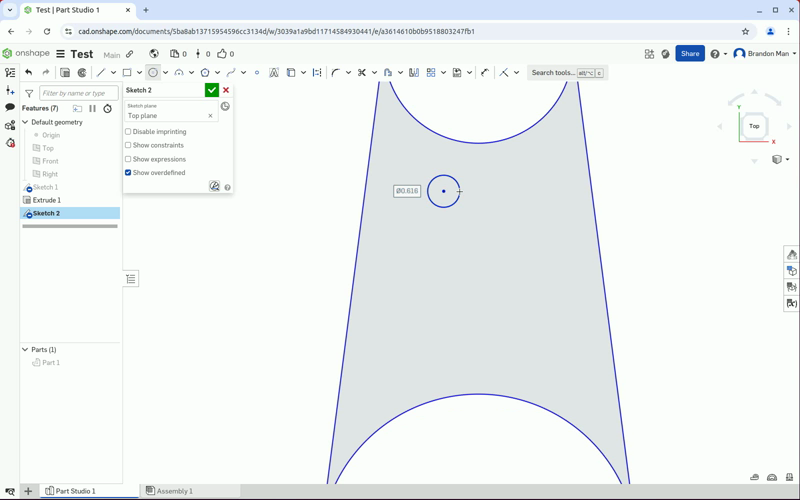
scroll(-6)
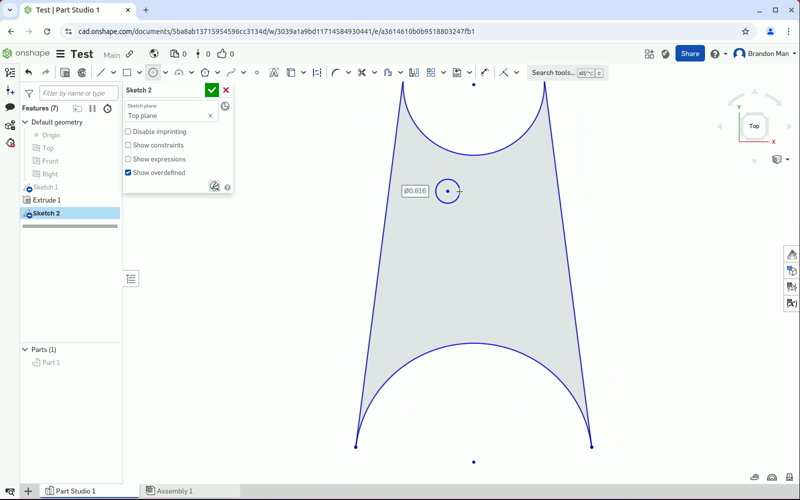
scroll(-6)
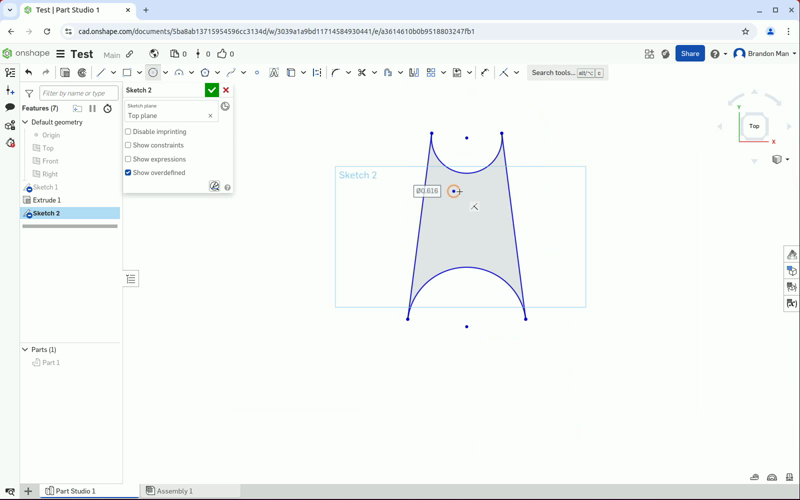
scroll(-6)
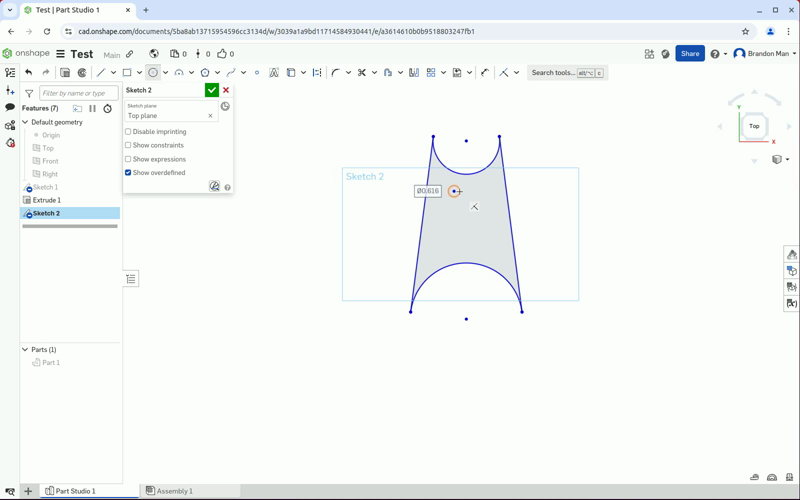
scroll(-6)
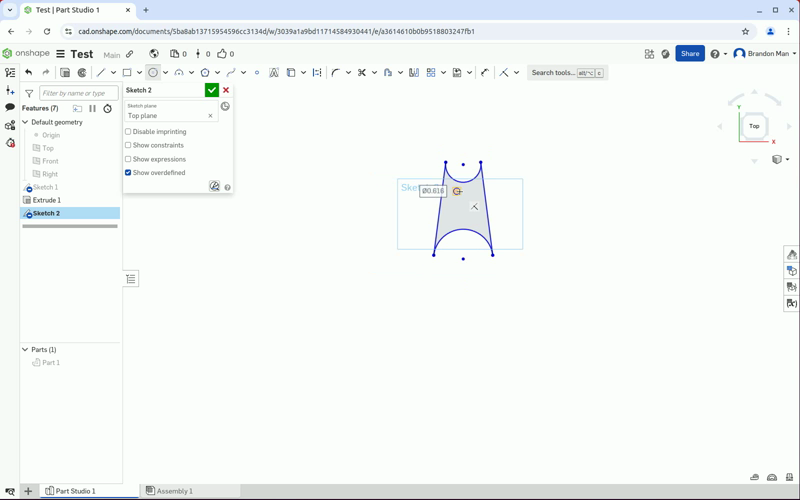
scroll(-6)
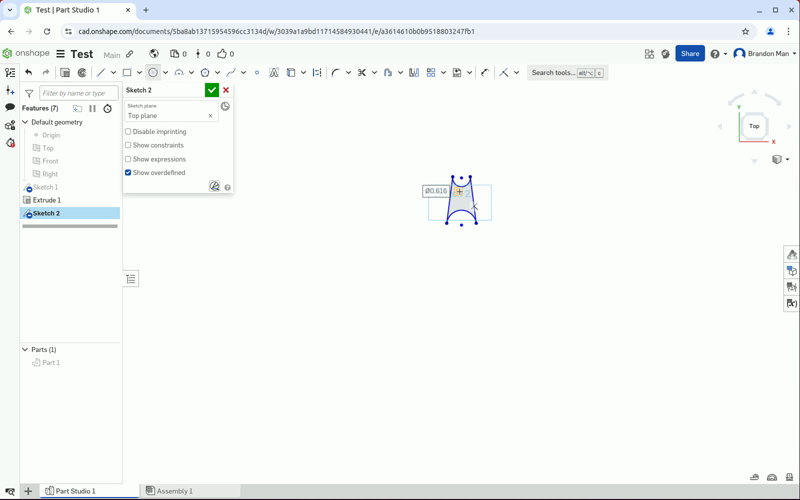
key(esc)
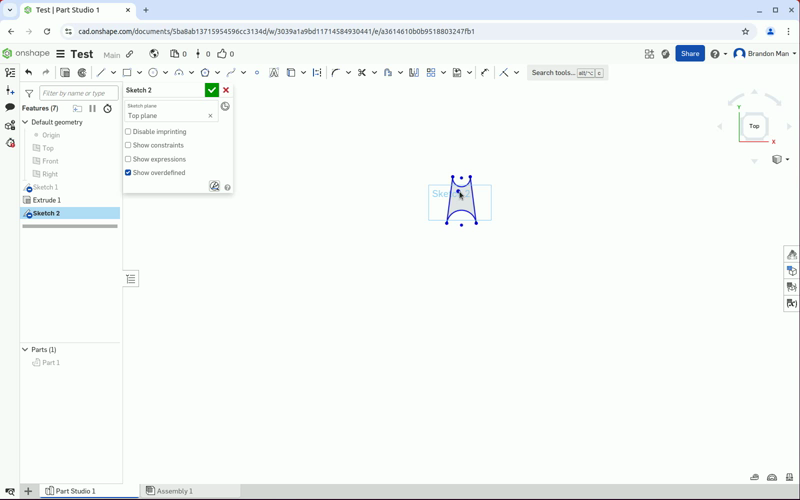
mouse_move(459, 203)
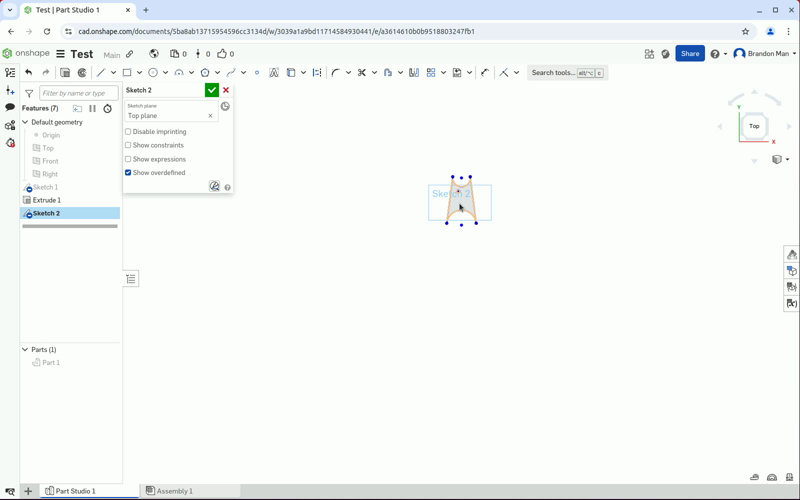
scroll(6)
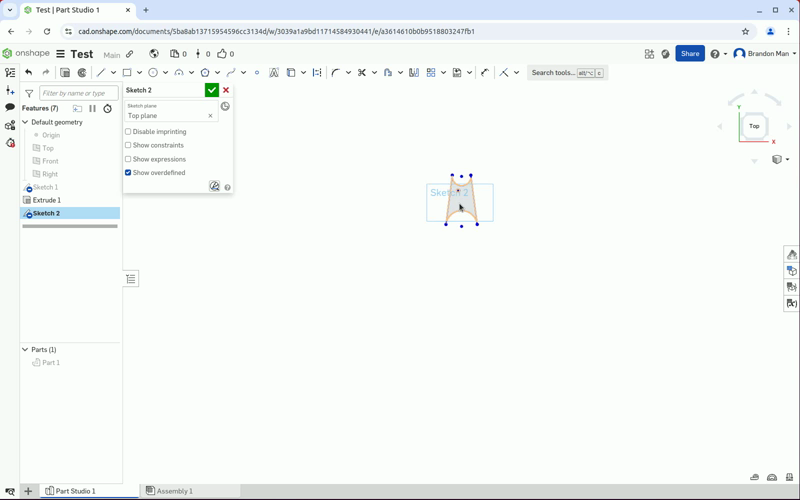
scroll(6)
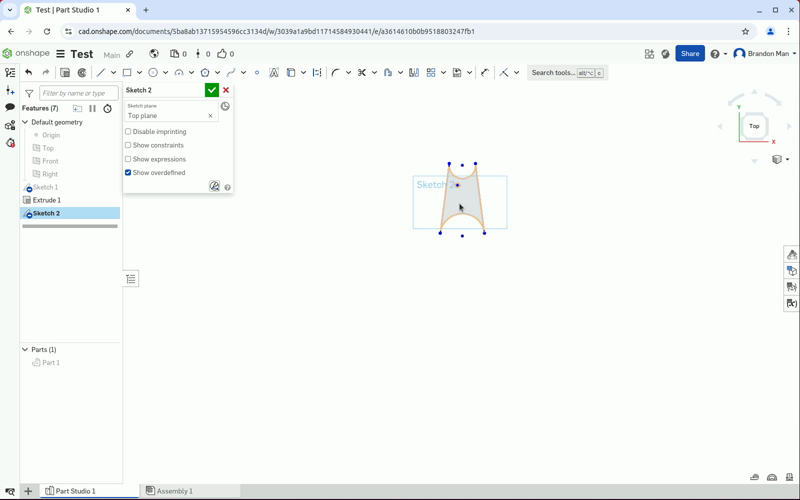
scroll(6)
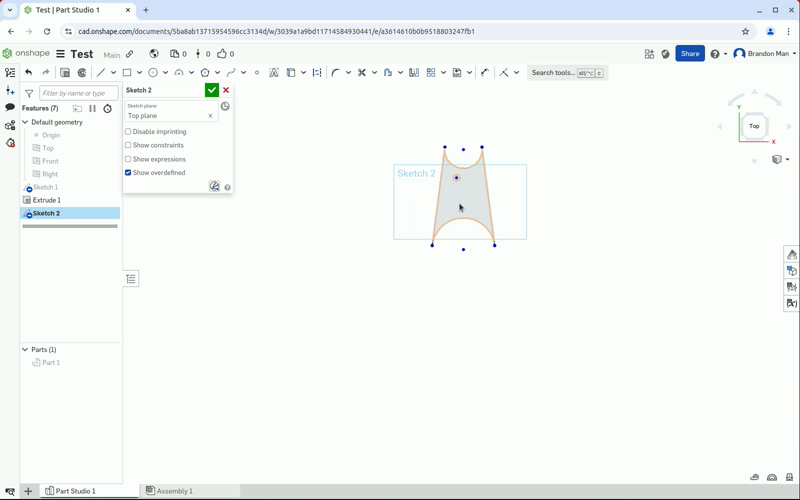
scroll(6)
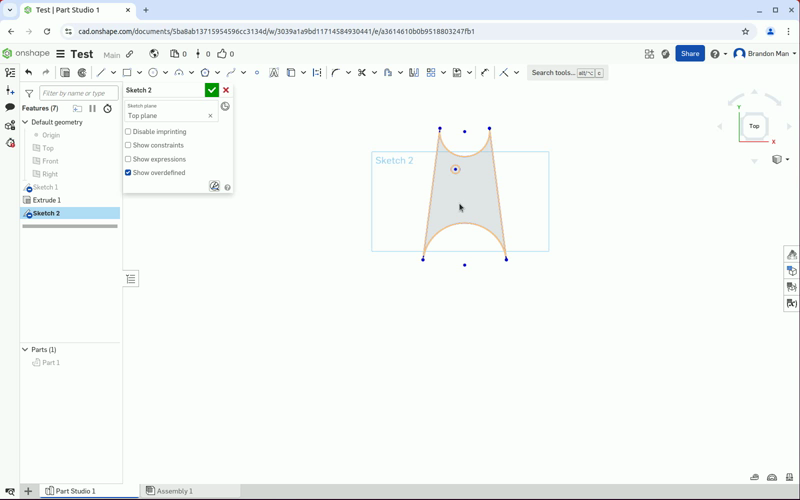
scroll(6)
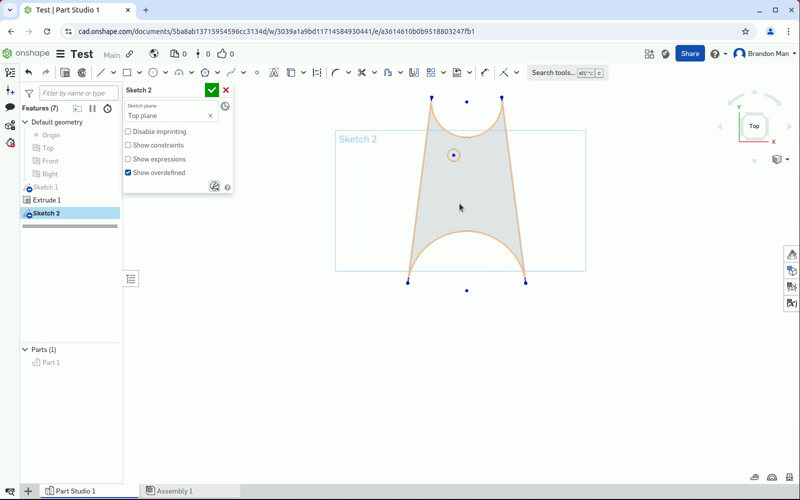
scroll(6)
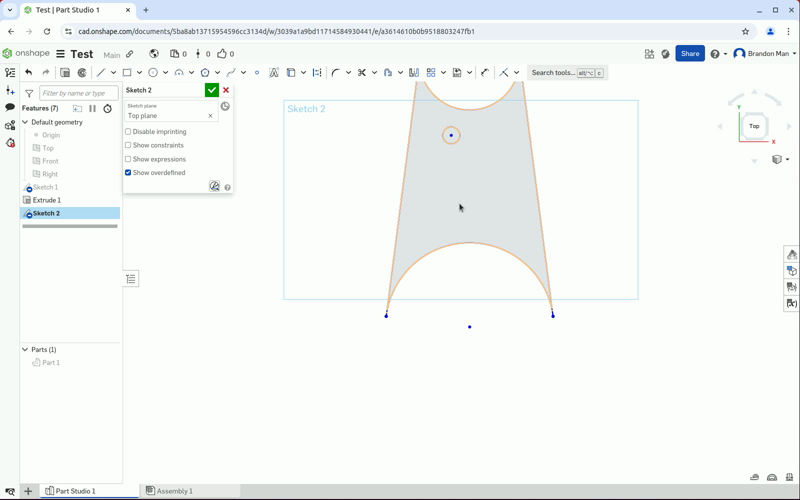
scroll(6)
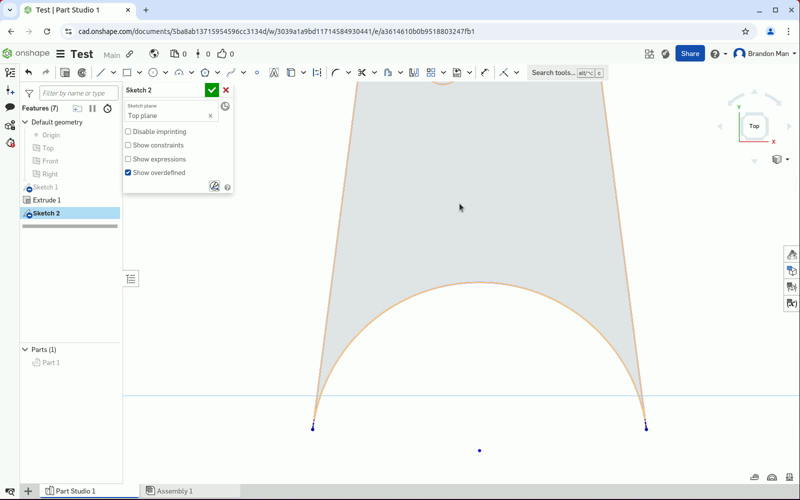
click(459, 203)
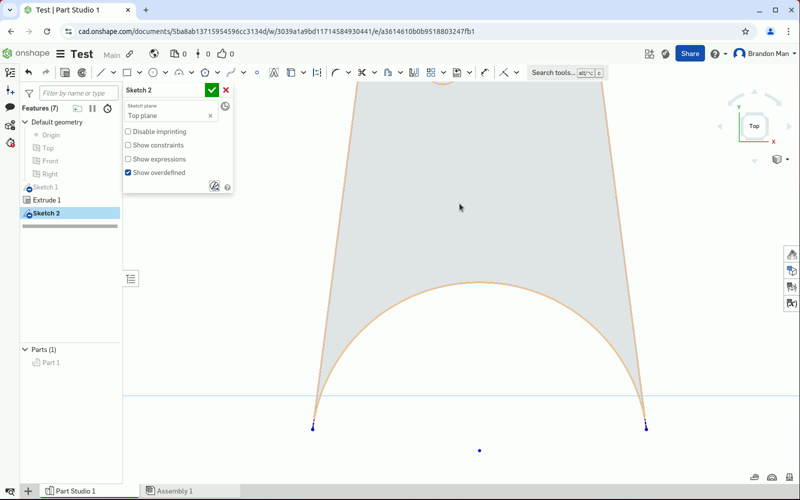
scroll(-6)
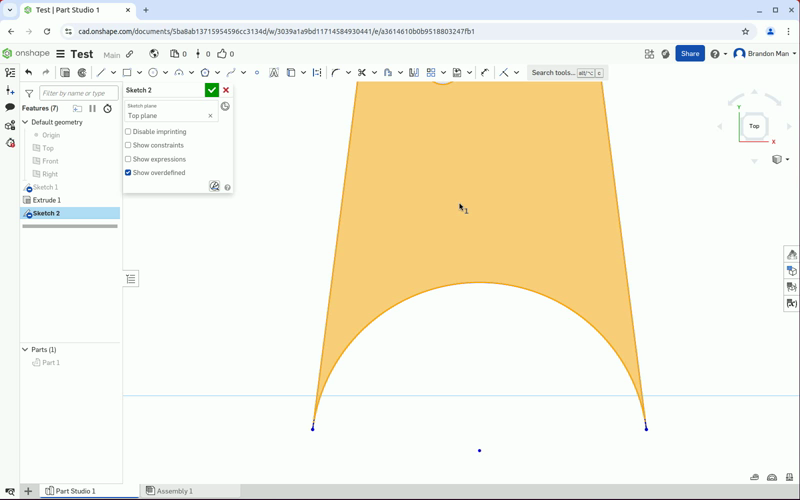
scroll(-6)
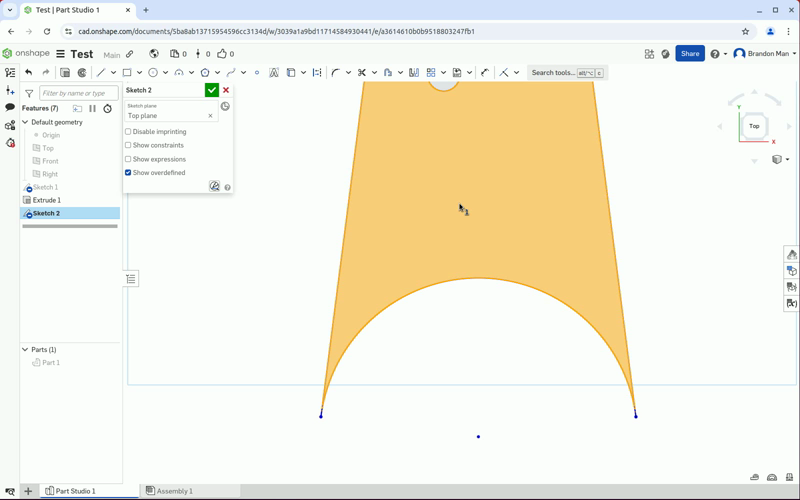
scroll(-6)
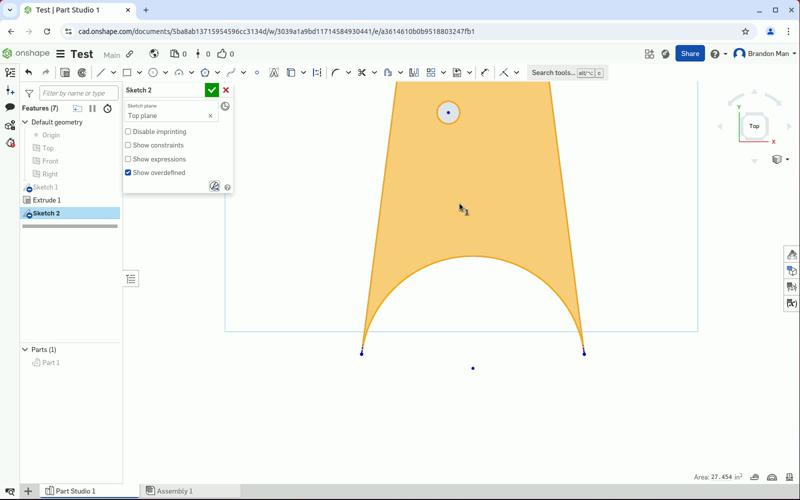
scroll(-6)
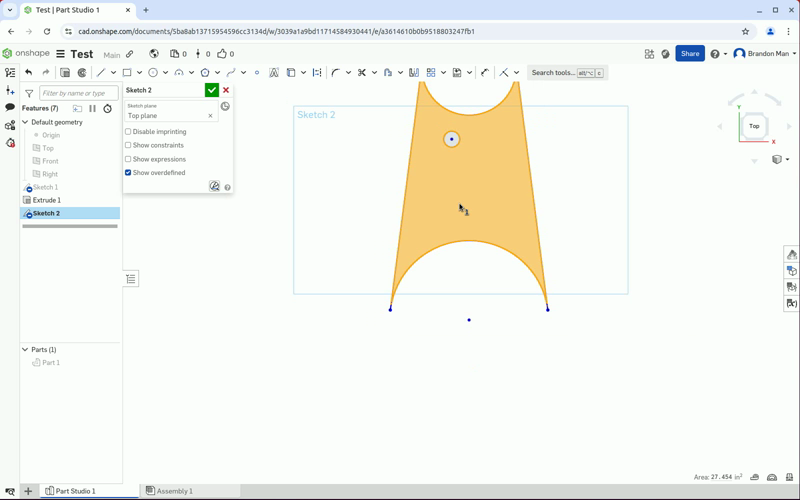
scroll(-6)
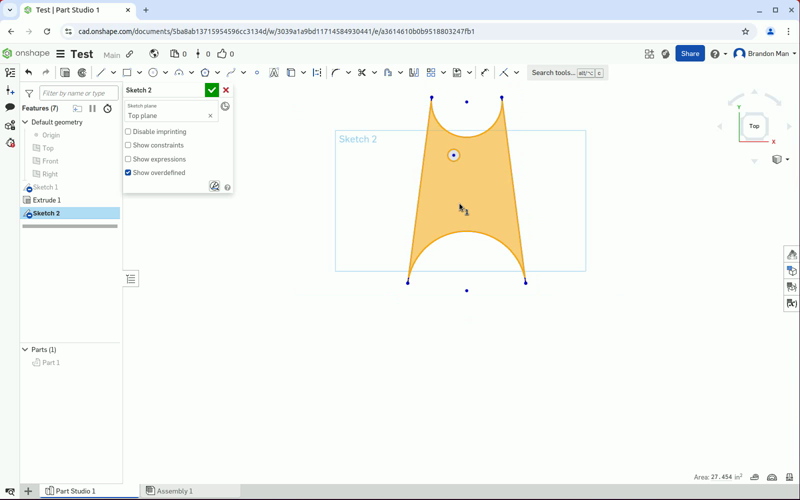
scroll(-6)
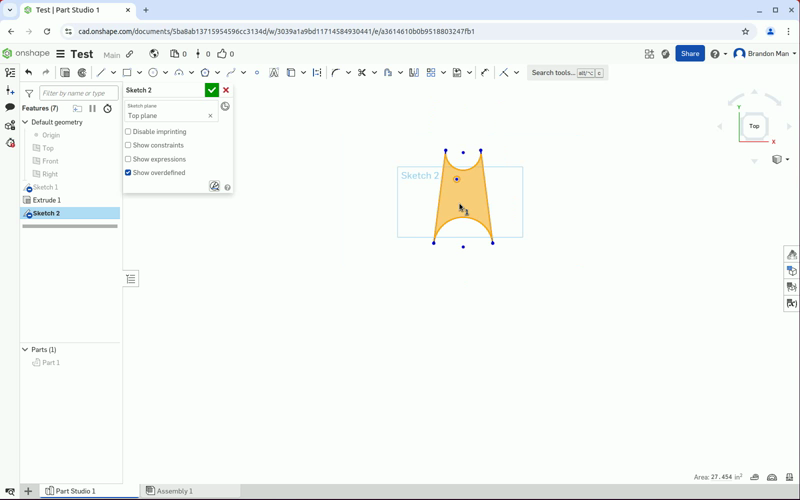
scroll(-6)
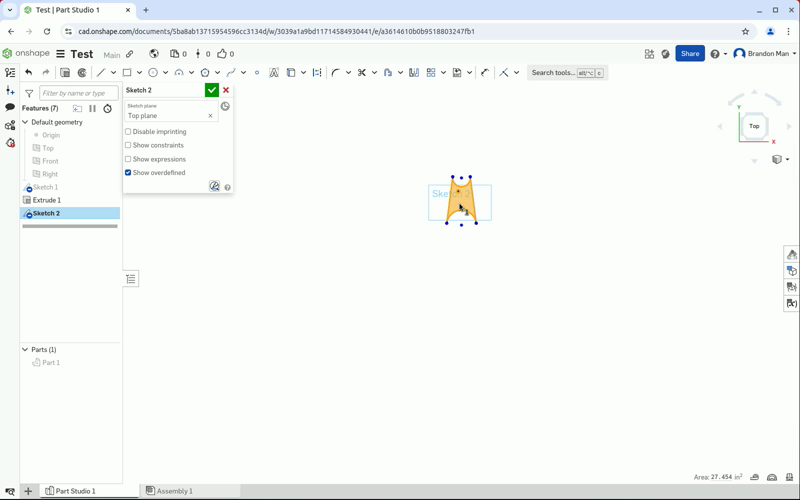
mouse_move(73, 352)
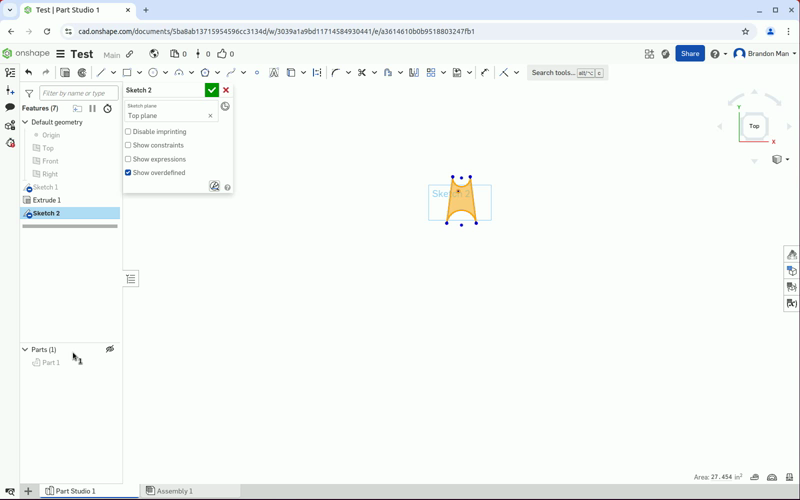
key(shift+y)
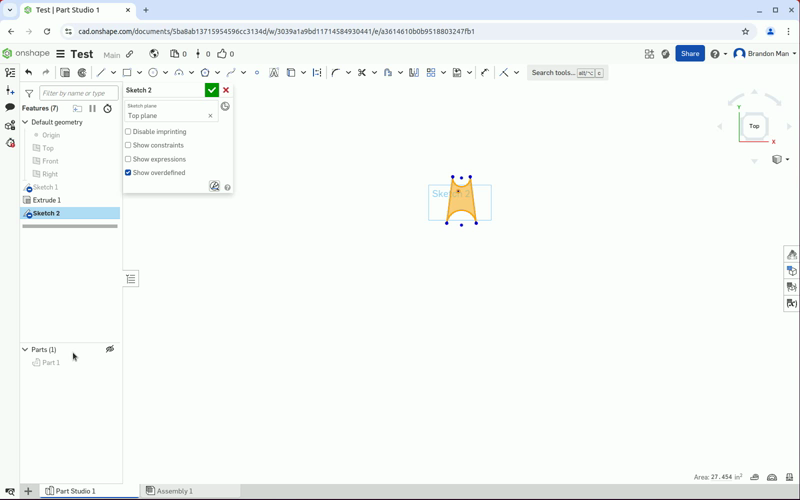
key(shift+e)
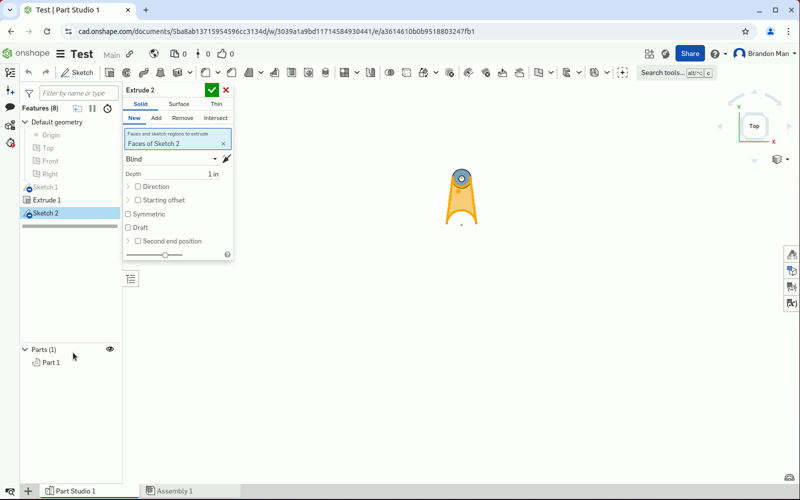
mouse_move(143, 106)
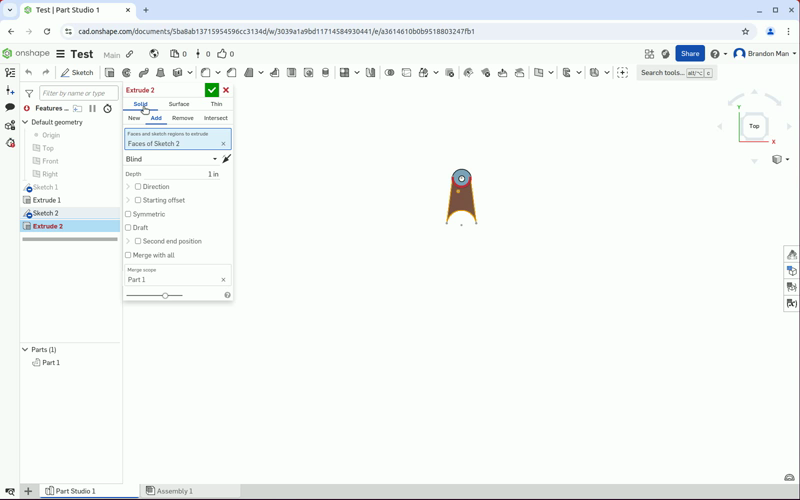
click(143, 106)
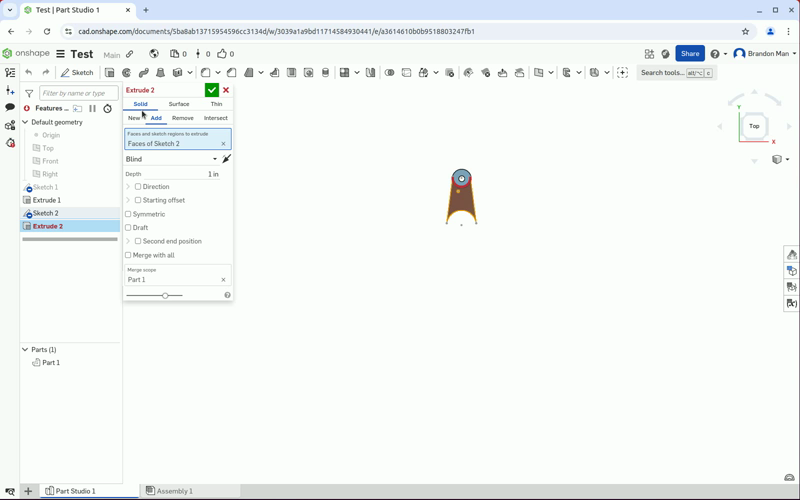
mouse_move(137, 120)
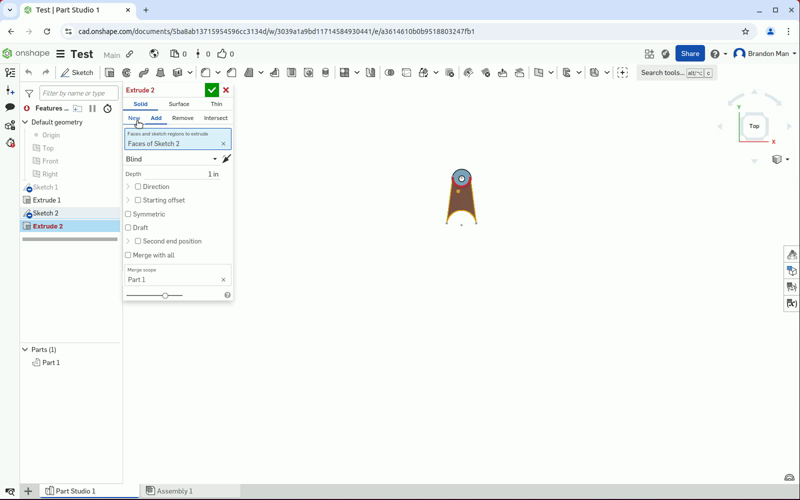
click(137, 120)
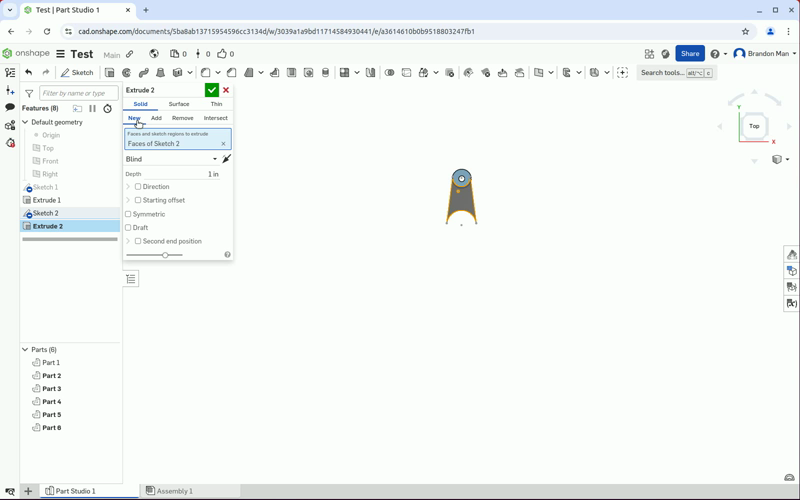
key(tab, 4)
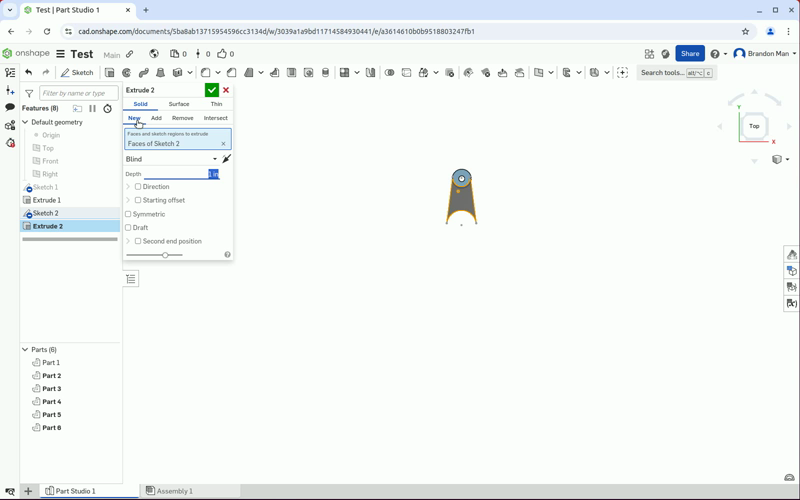
text(0.481)
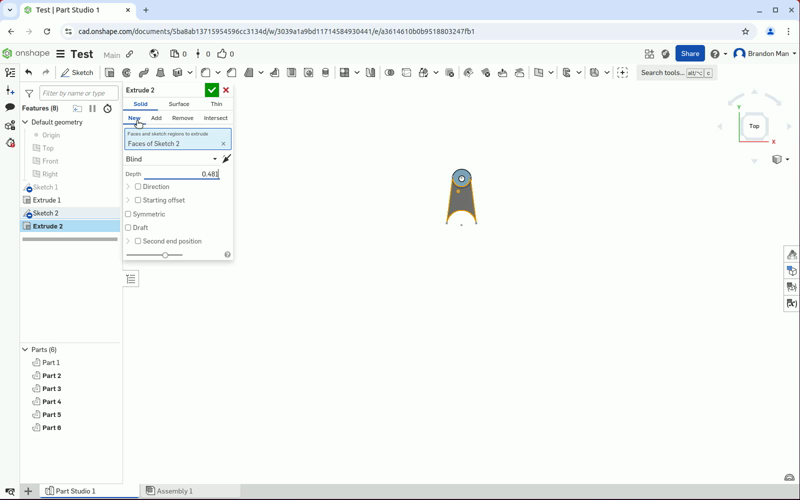
key(enter)
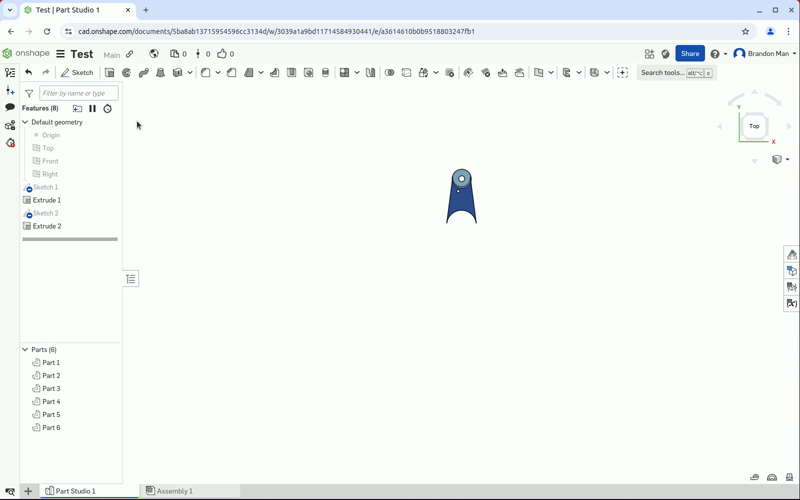
key(shift+h)
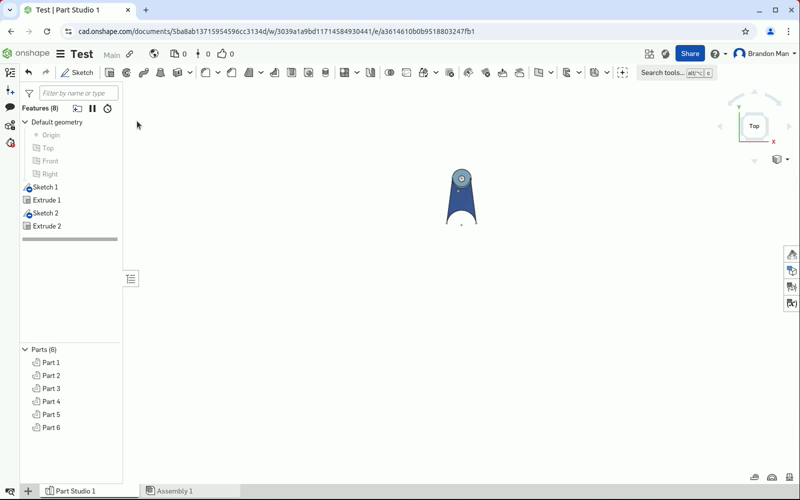
key(shift+h)
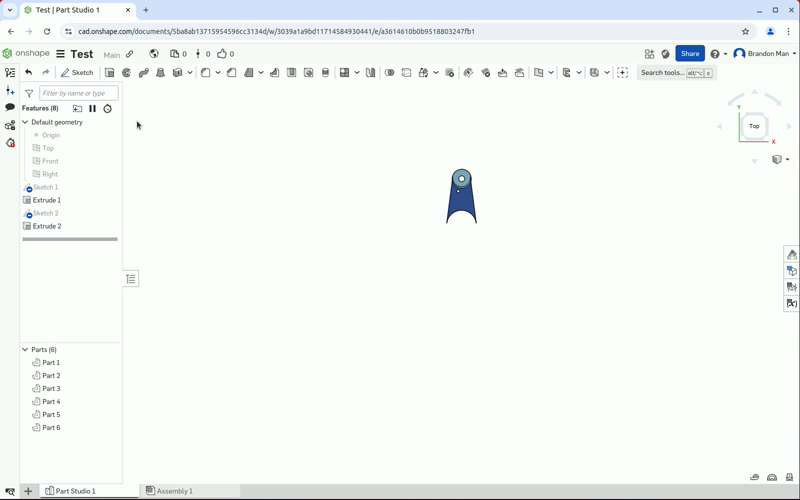
mouse_move(73, 189)
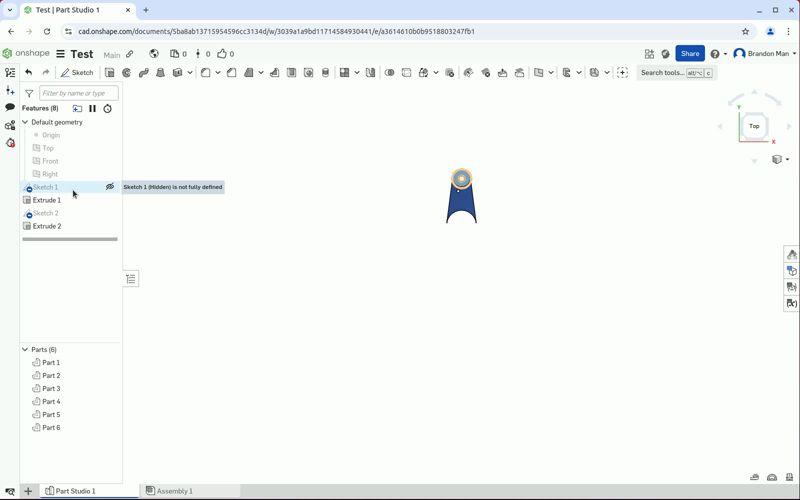
click(73, 189)
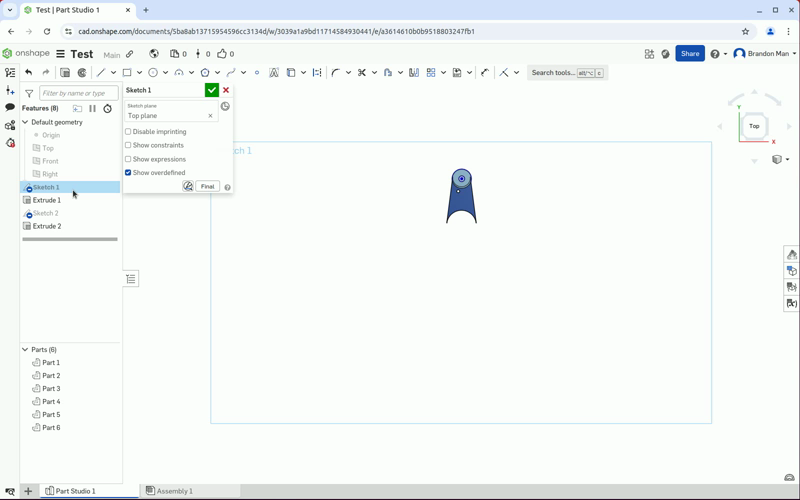
mouse_move(229, 92)
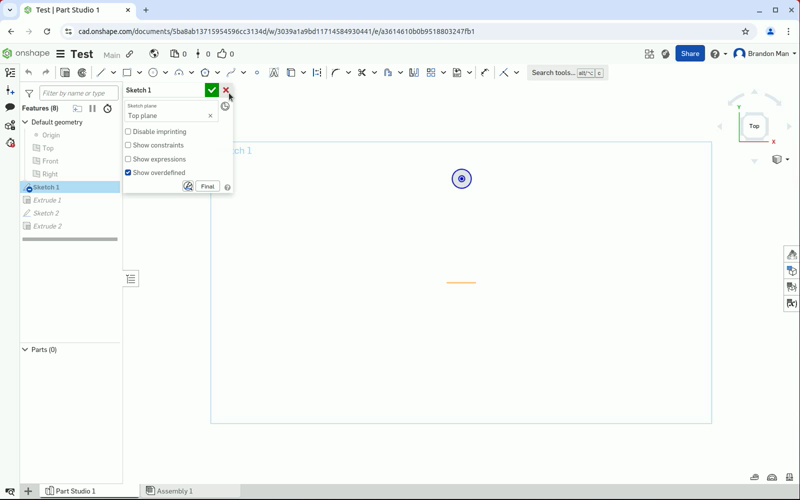
click(229, 92)
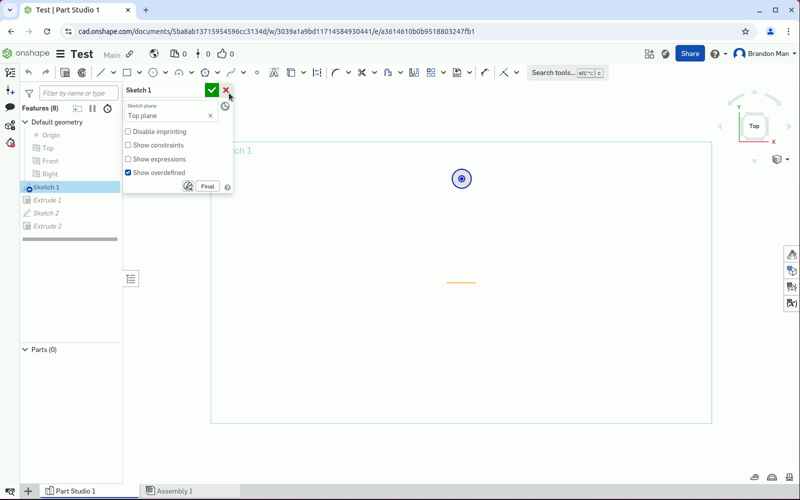
key(shift+s)
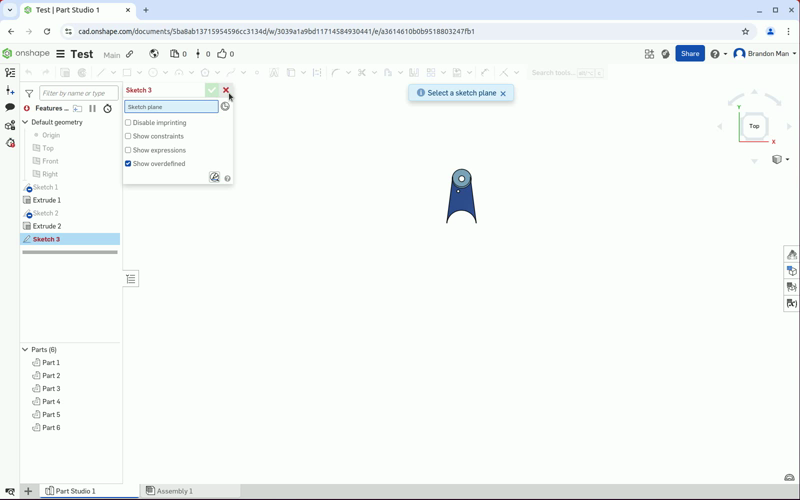
mouse_move(73, 150)
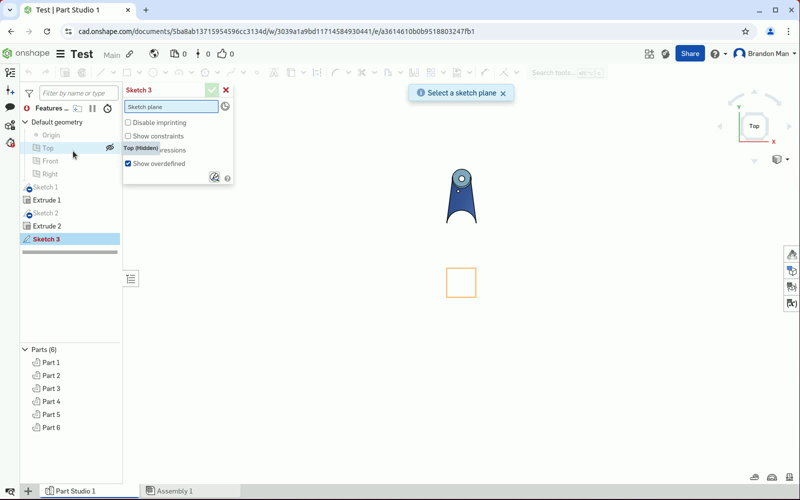
click(73, 150)
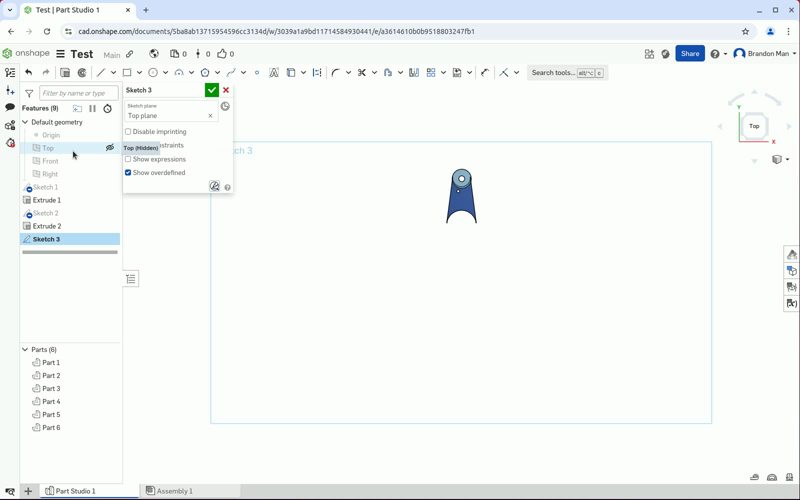
mouse_move(73, 352)
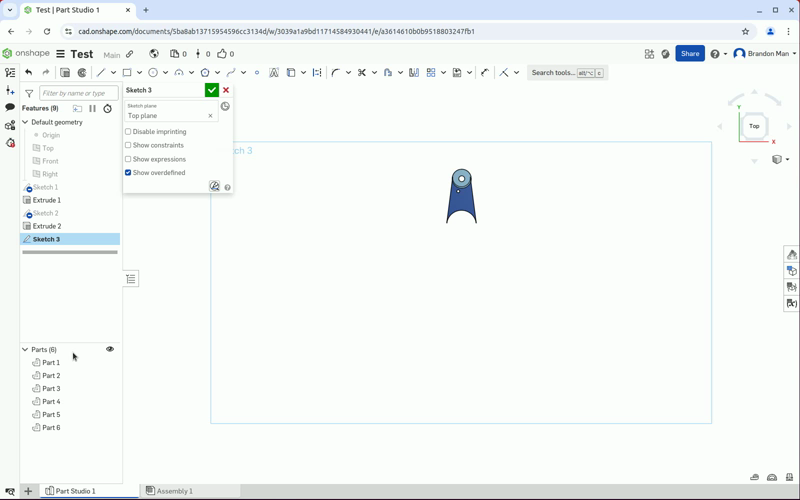
key(y)
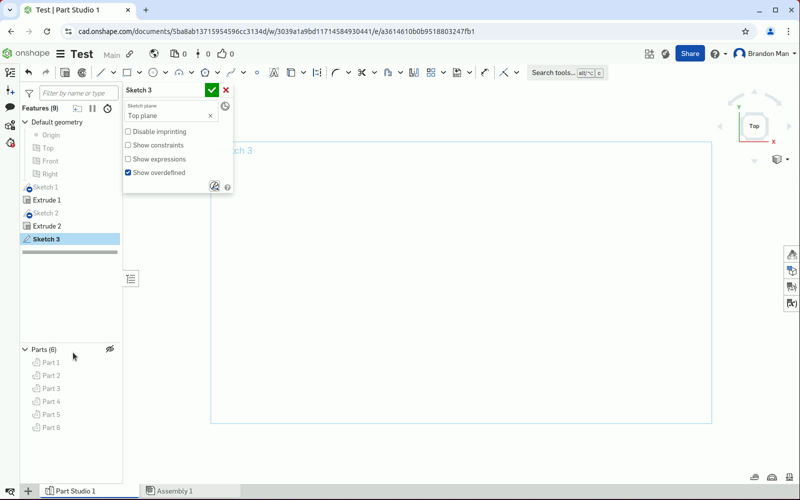
key(c)
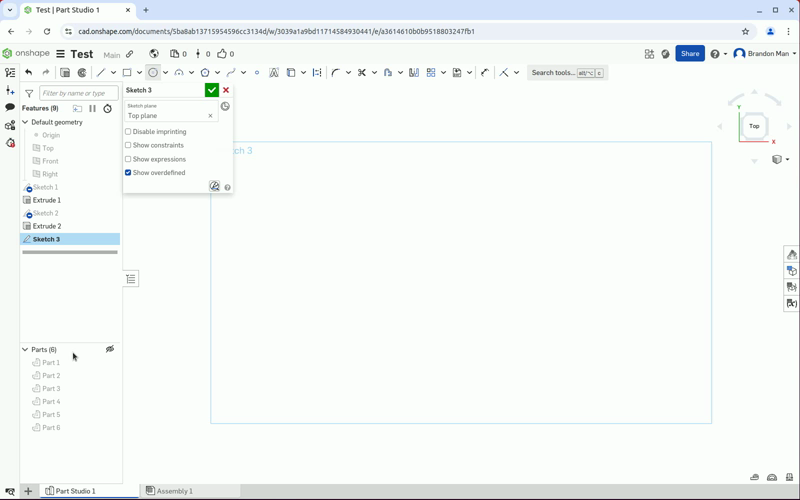
key_down(shift)
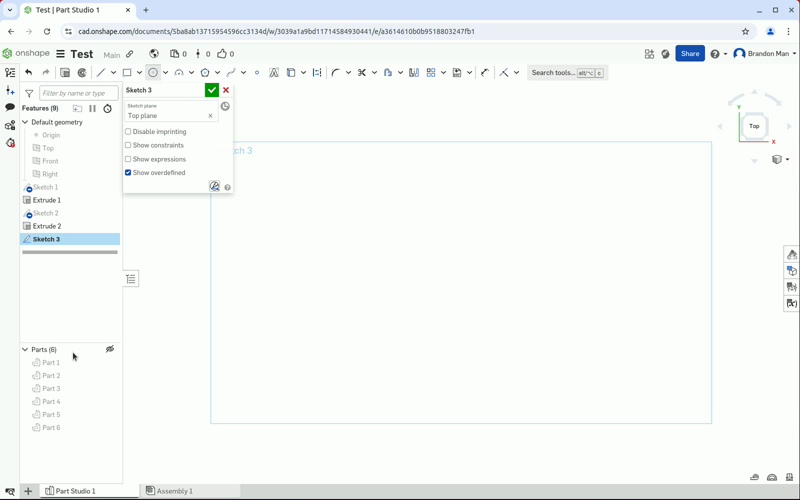
mouse_move(461, 225)
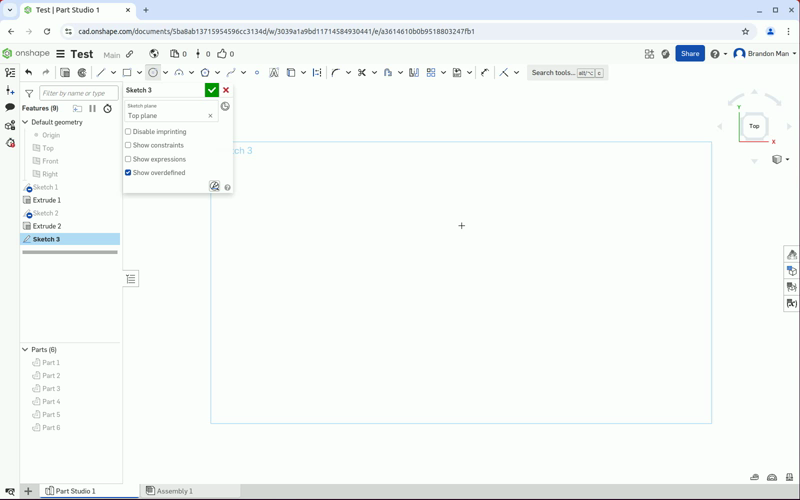
click(461, 225)
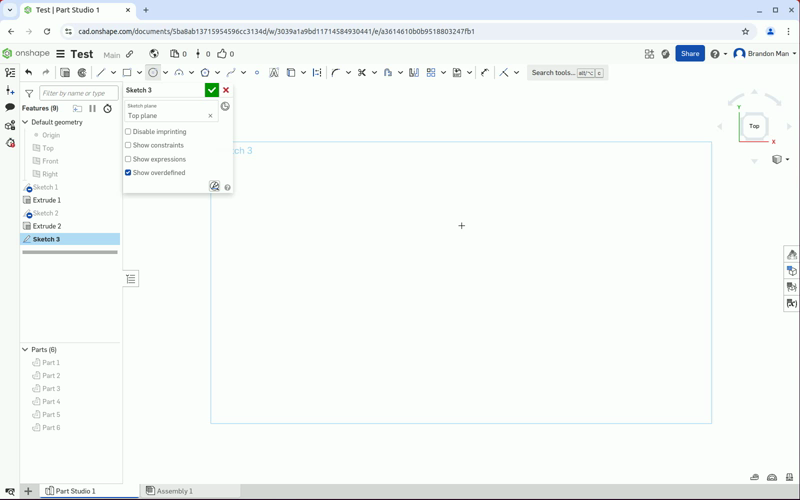
key_up(shift)
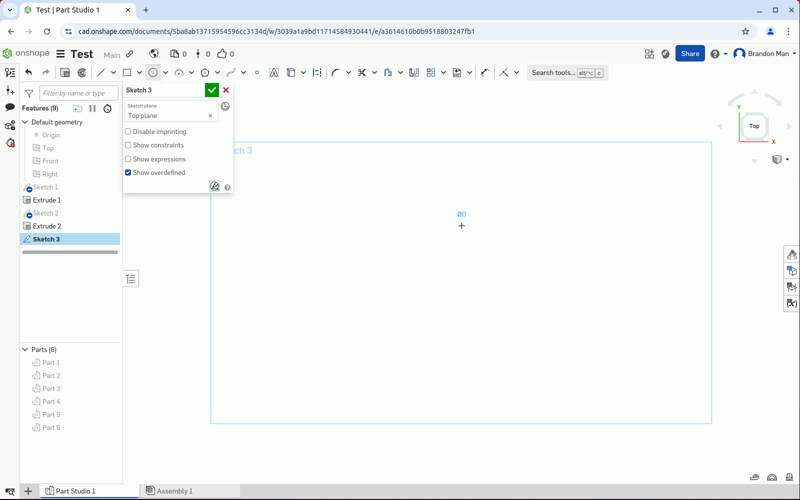
mouse_move(477, 225)
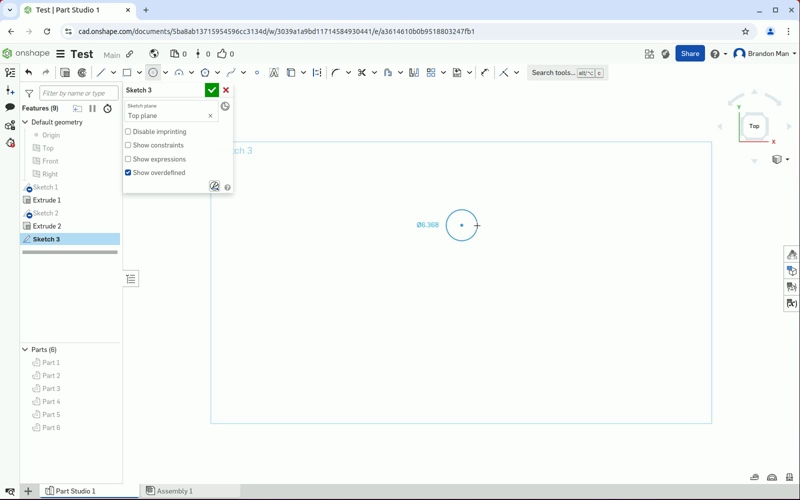
click(477, 225)
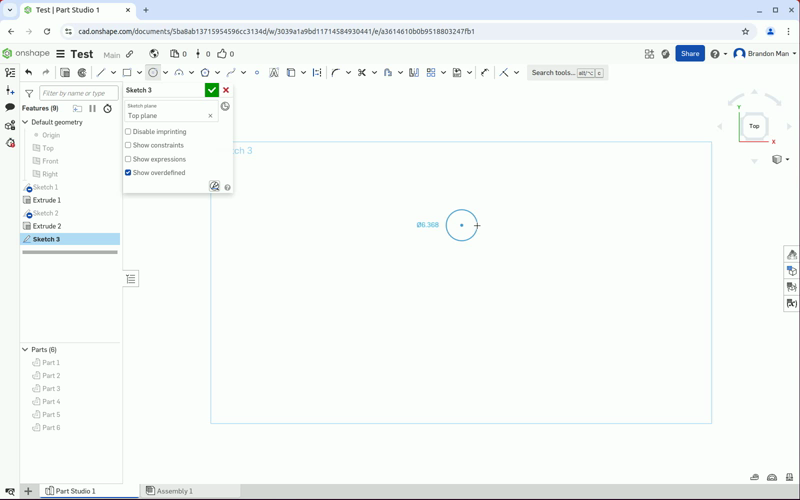
key(esc)
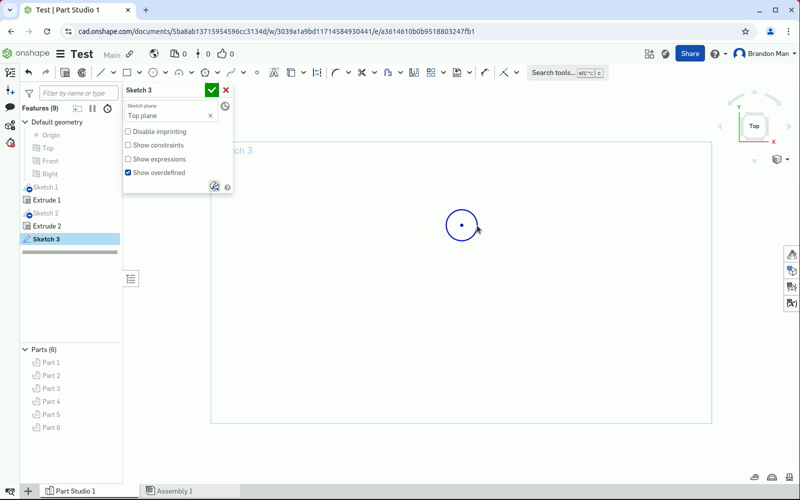
key(c)
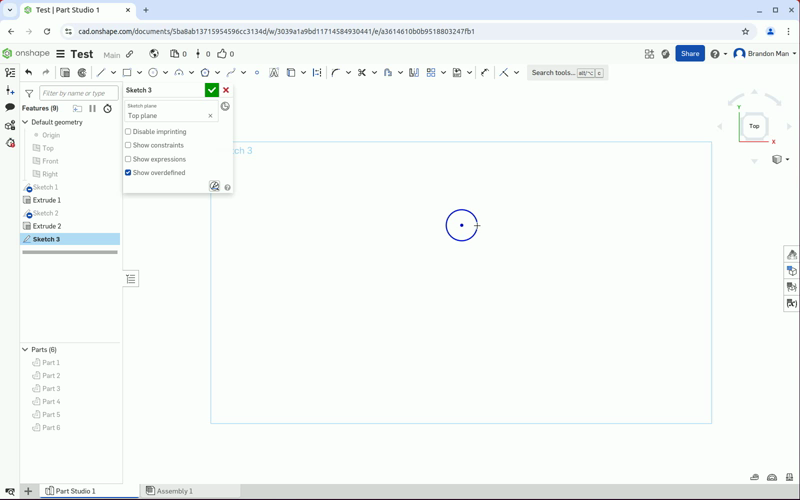
key_down(shift)
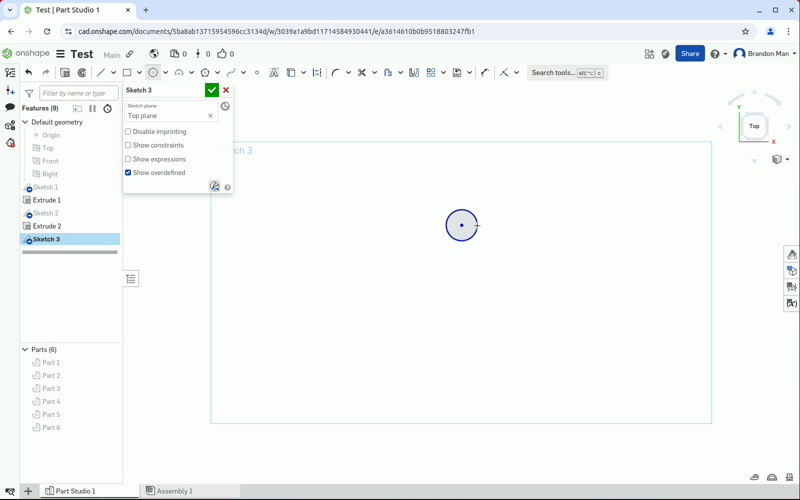
mouse_move(461, 225)
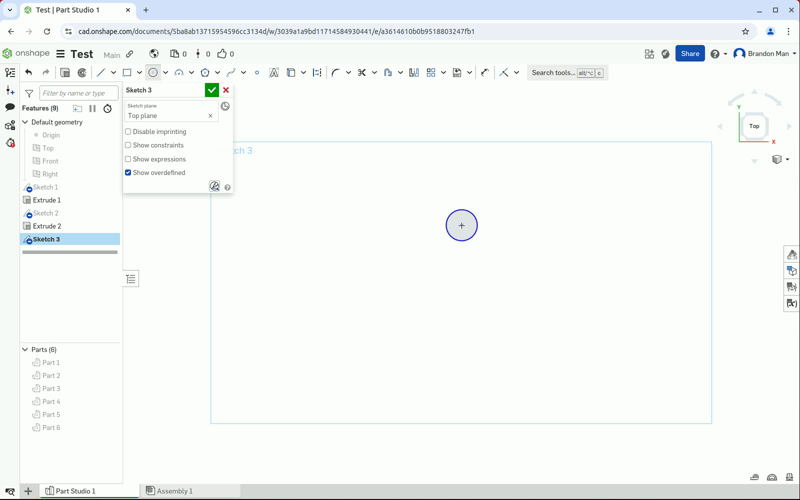
click(461, 225)
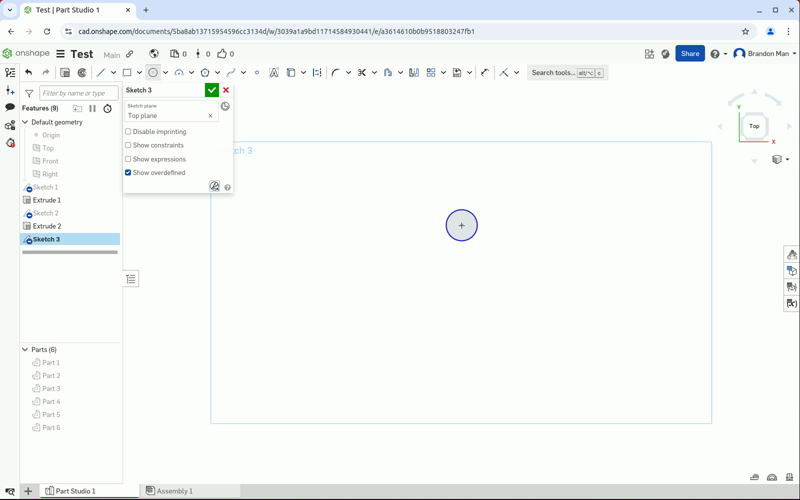
key_up(shift)
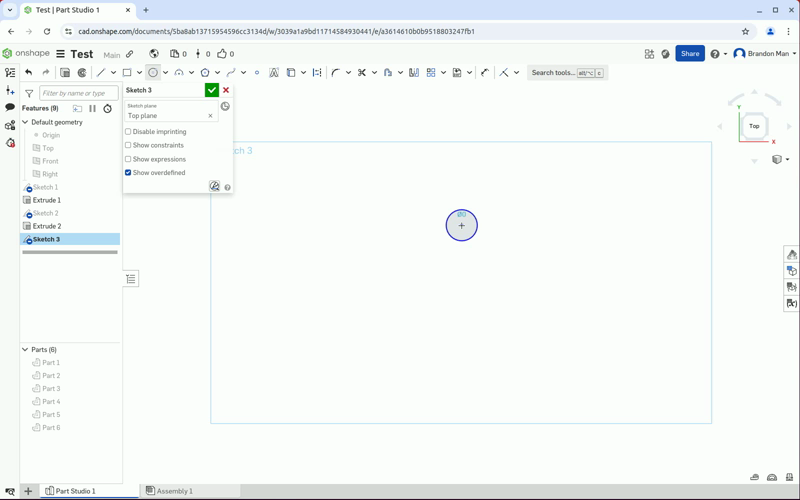
mouse_move(465, 225)
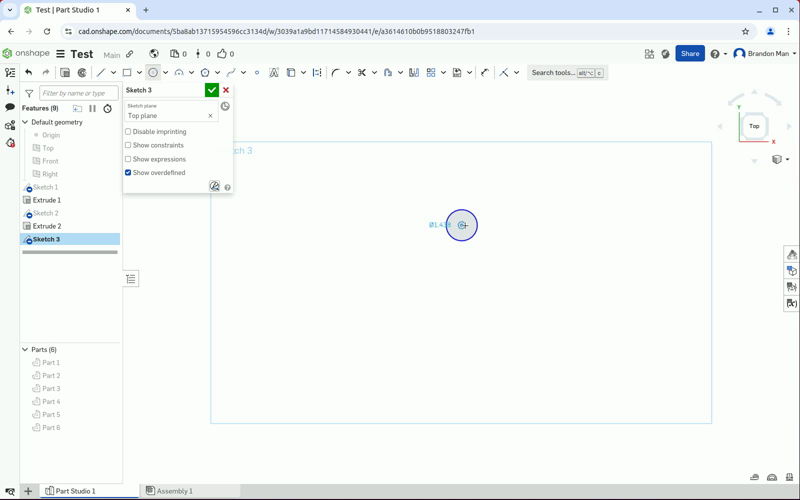
scroll(6)
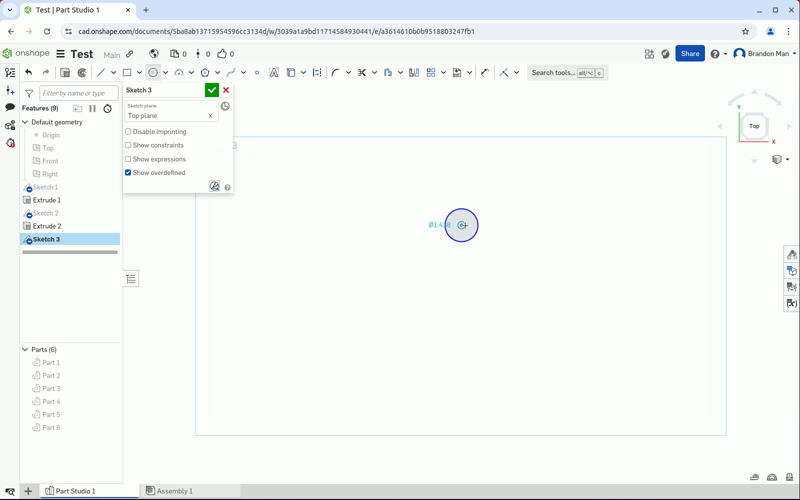
scroll(6)
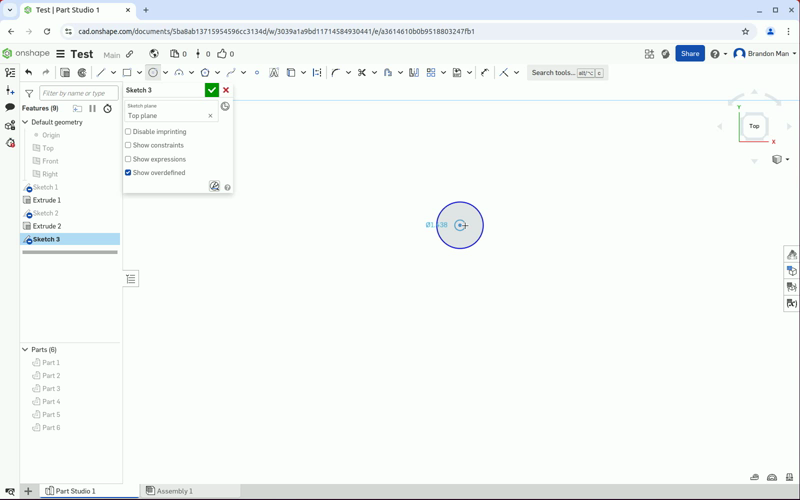
scroll(6)
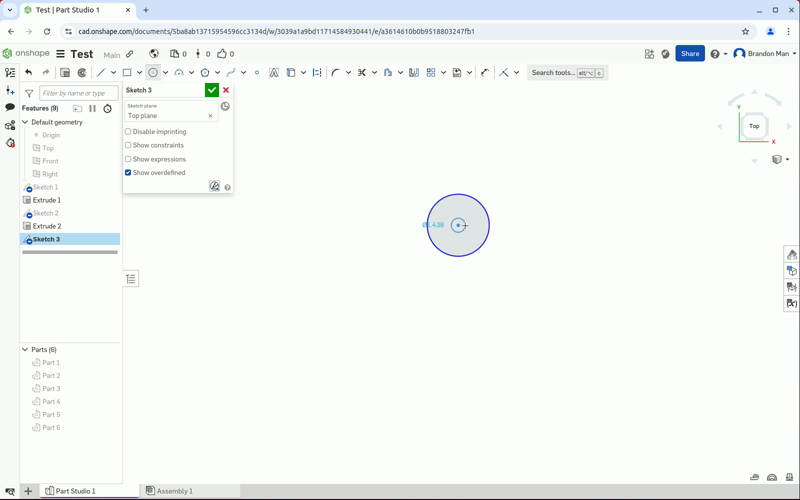
scroll(6)
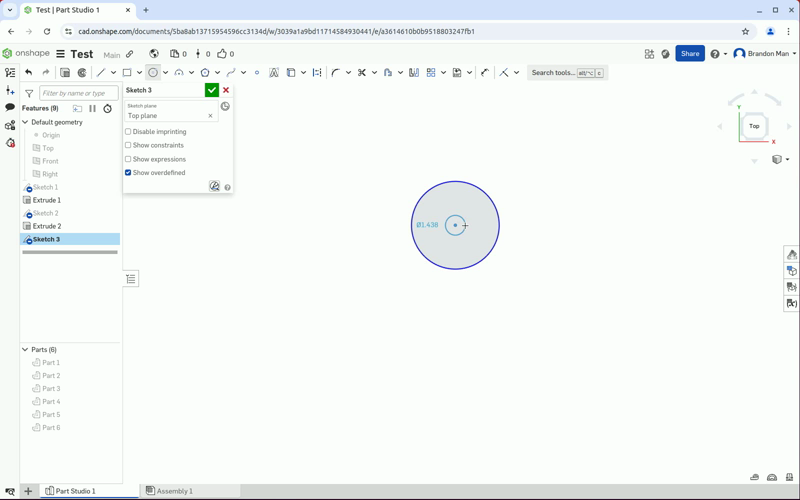
scroll(6)
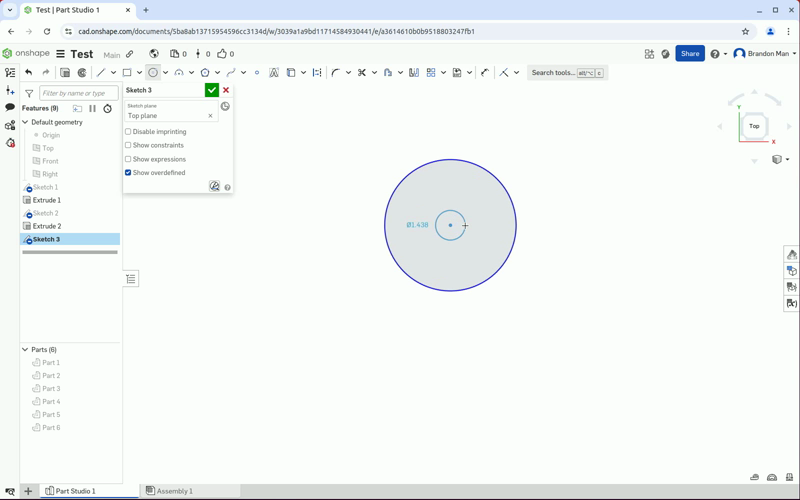
scroll(6)
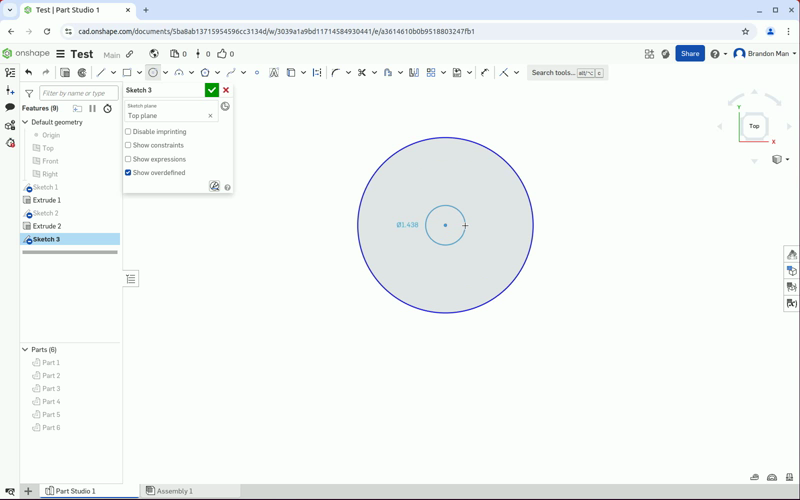
scroll(6)
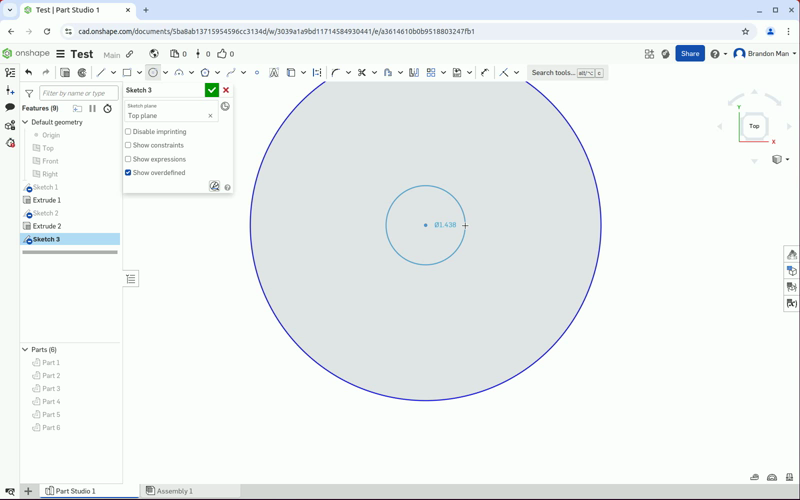
click(465, 225)
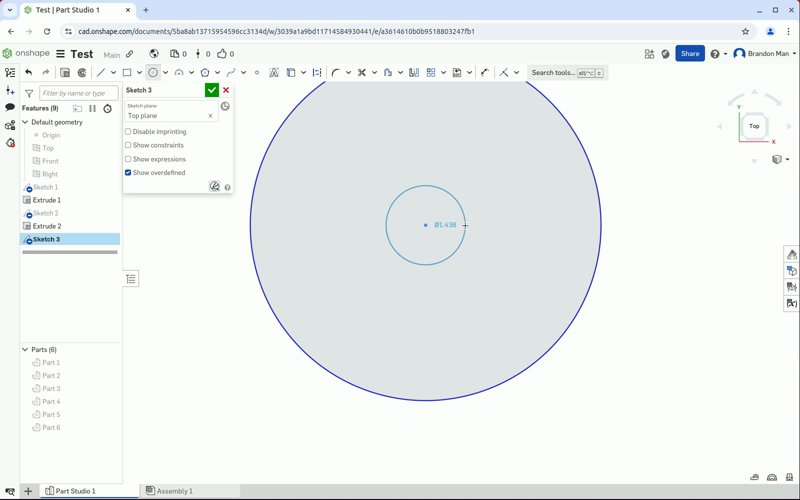
scroll(-6)
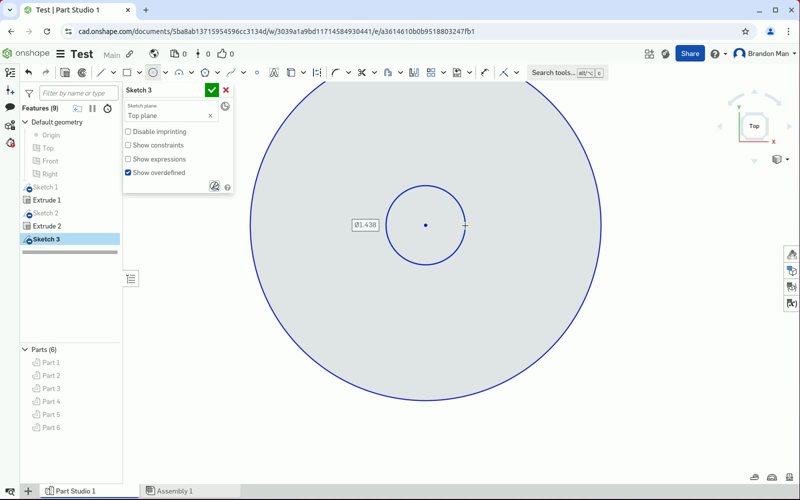
scroll(-6)
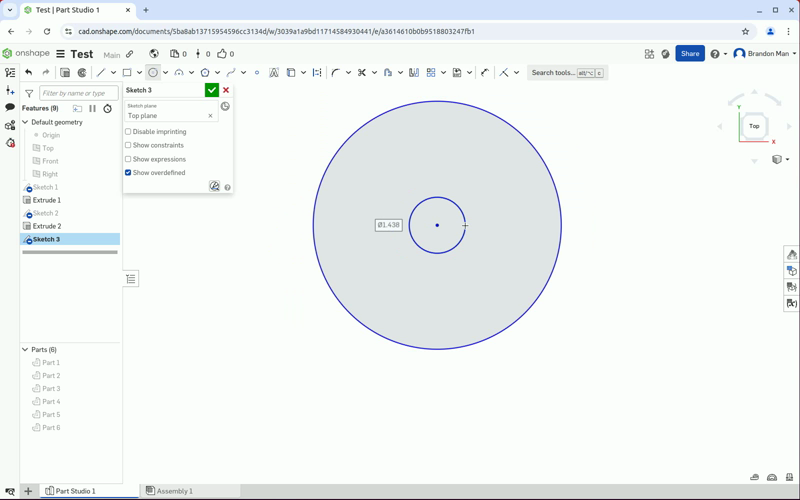
scroll(-6)
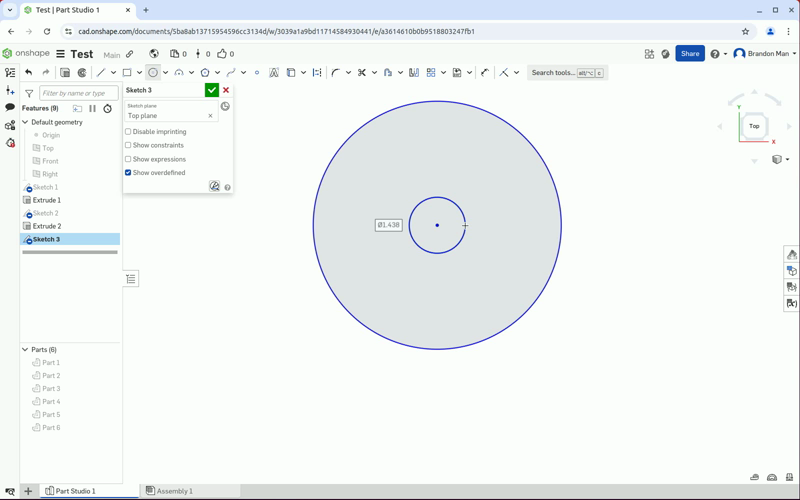
scroll(-6)
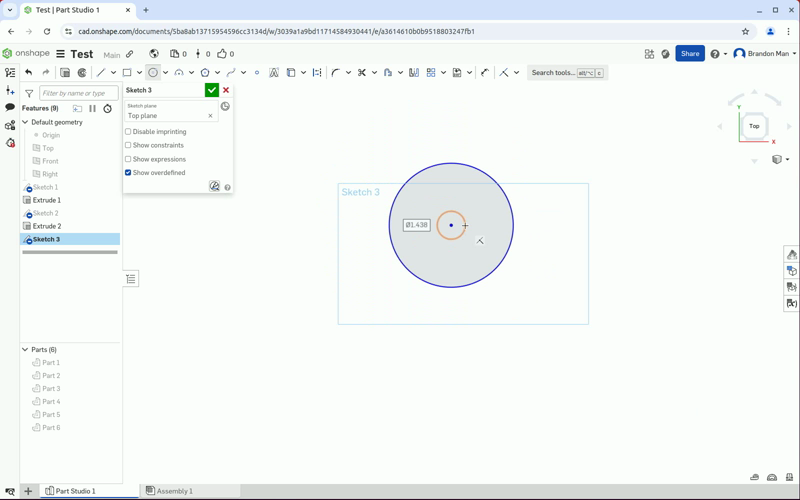
scroll(-6)
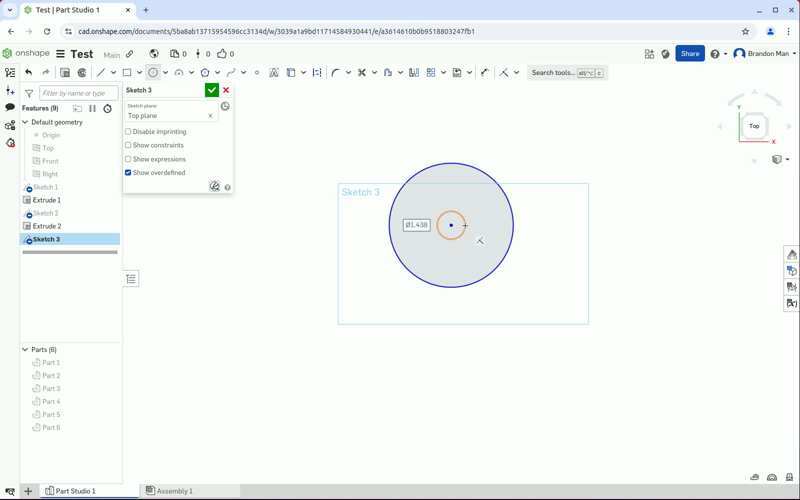
scroll(-6)
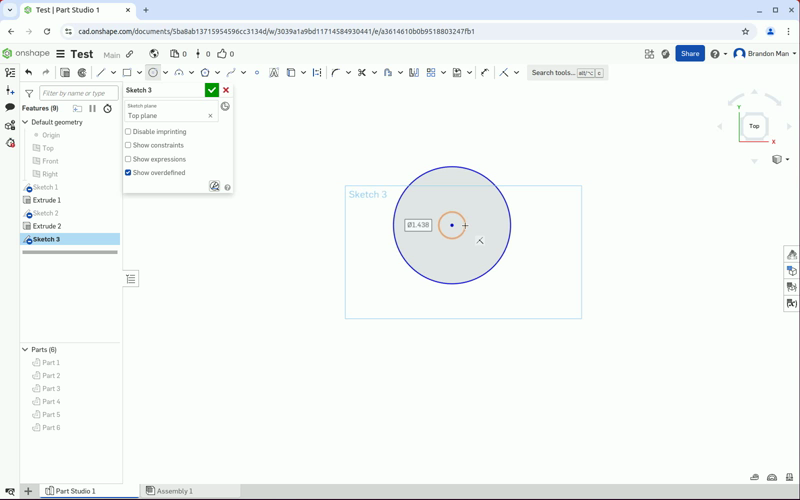
scroll(-6)
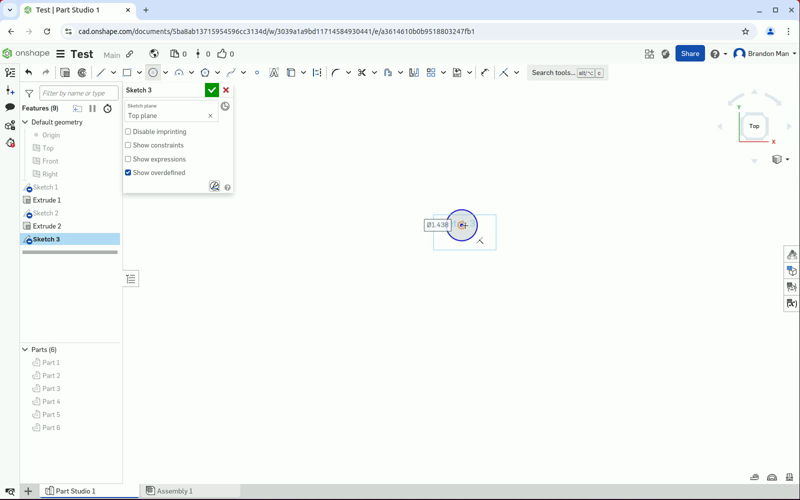
key(esc)
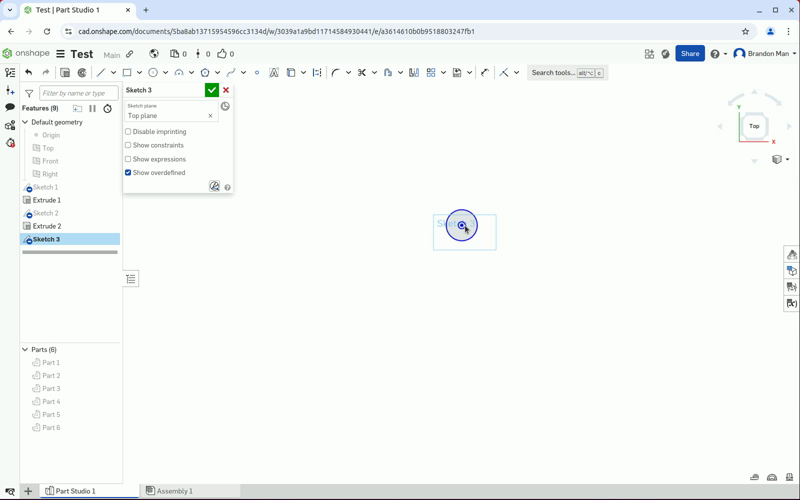
mouse_move(459, 212)
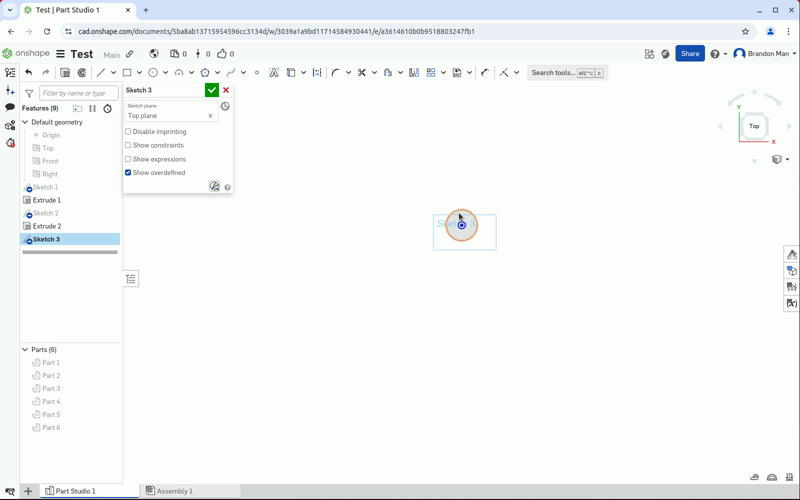
scroll(6)
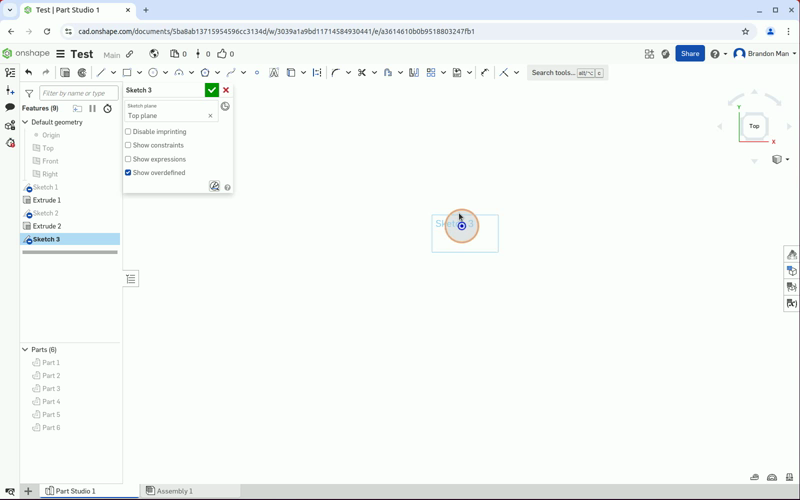
scroll(6)
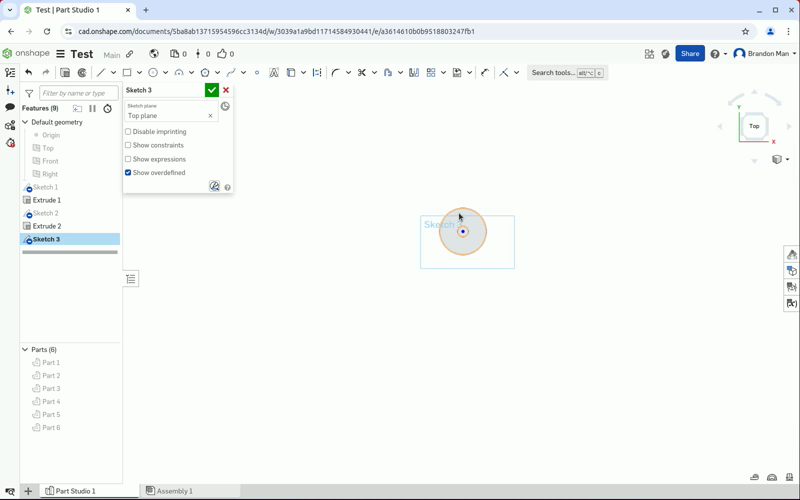
scroll(6)
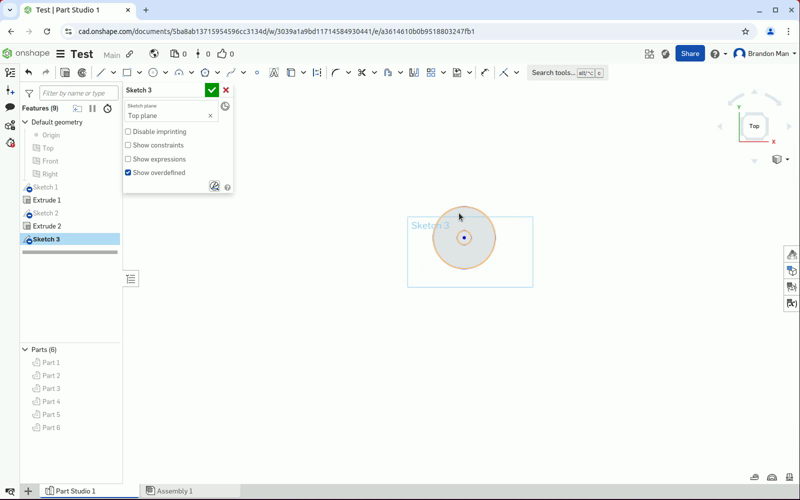
scroll(6)
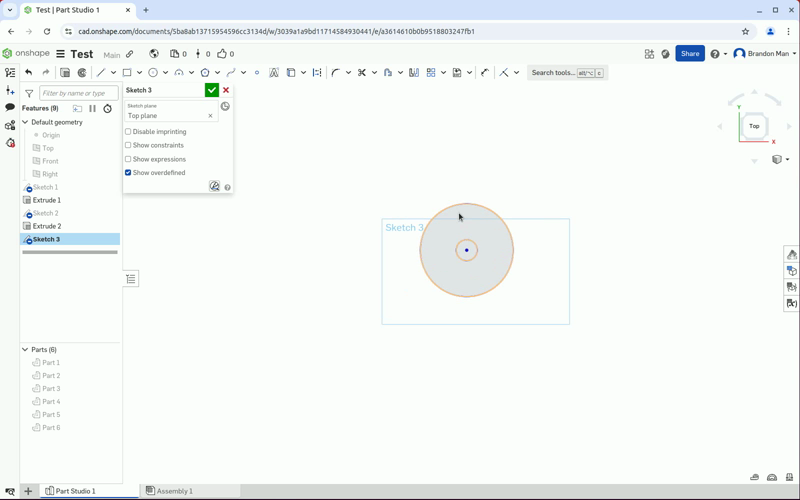
scroll(6)
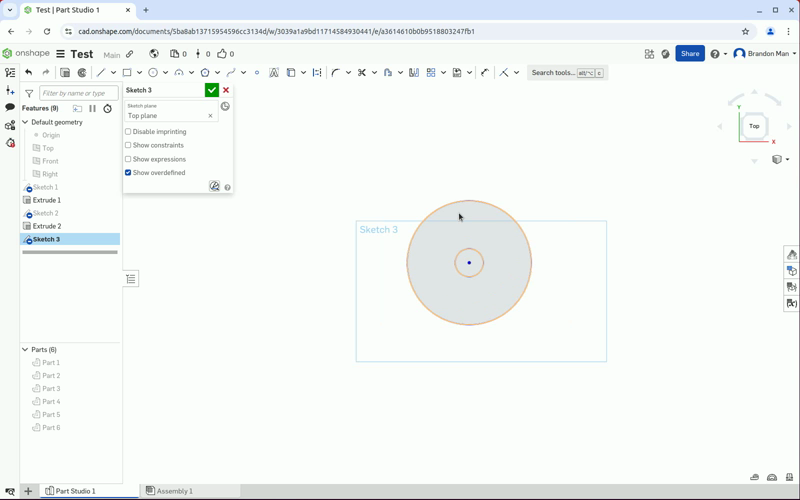
scroll(6)
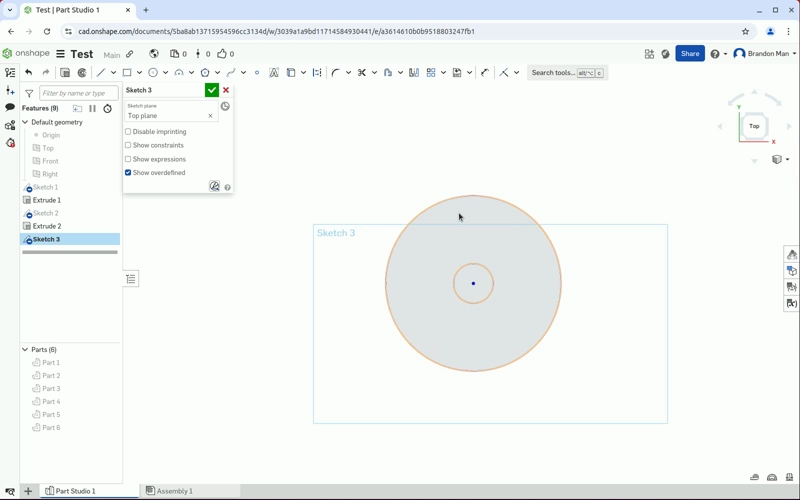
scroll(6)
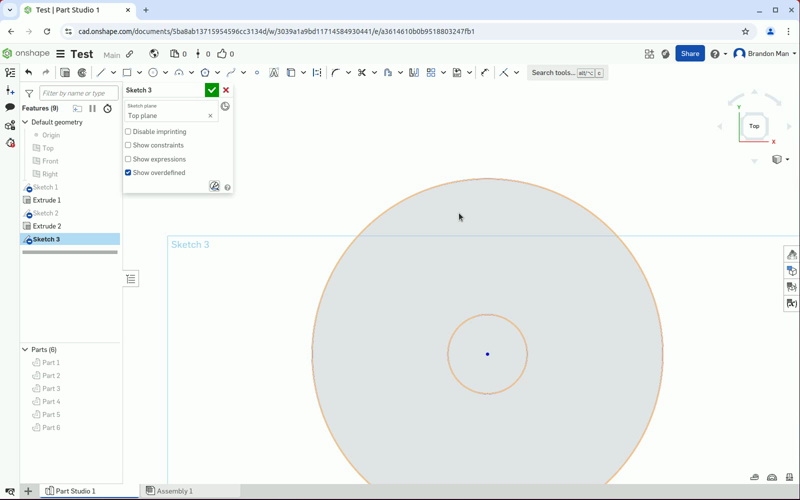
click(459, 212)
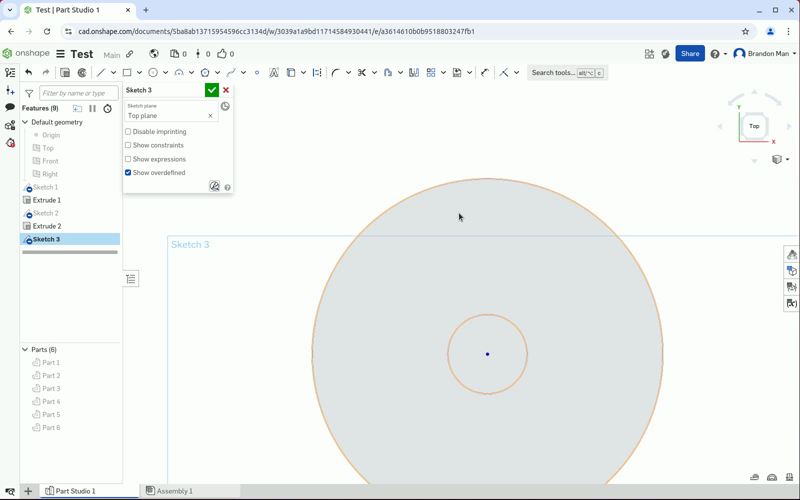
scroll(-6)
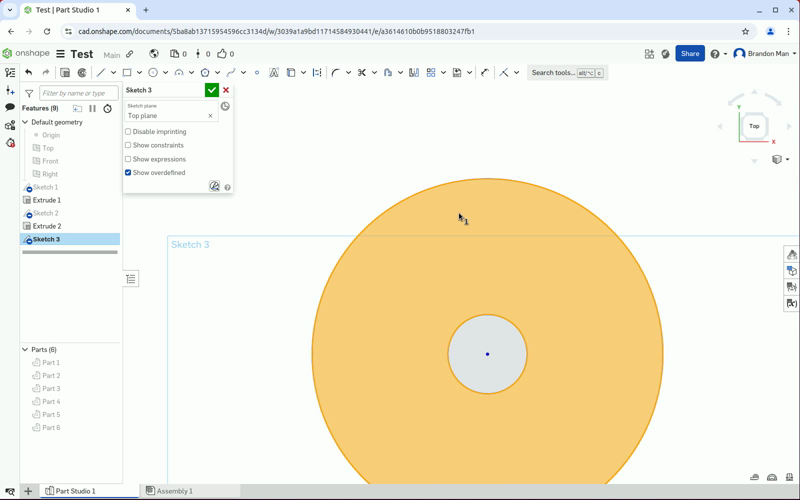
scroll(-6)
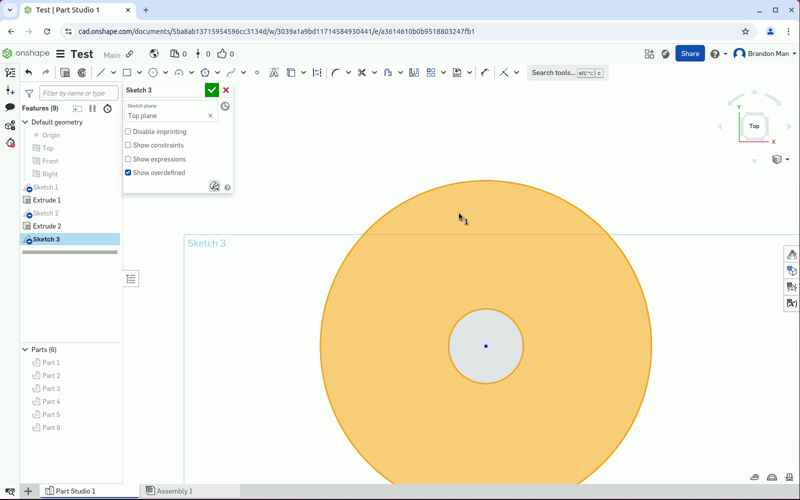
scroll(-6)
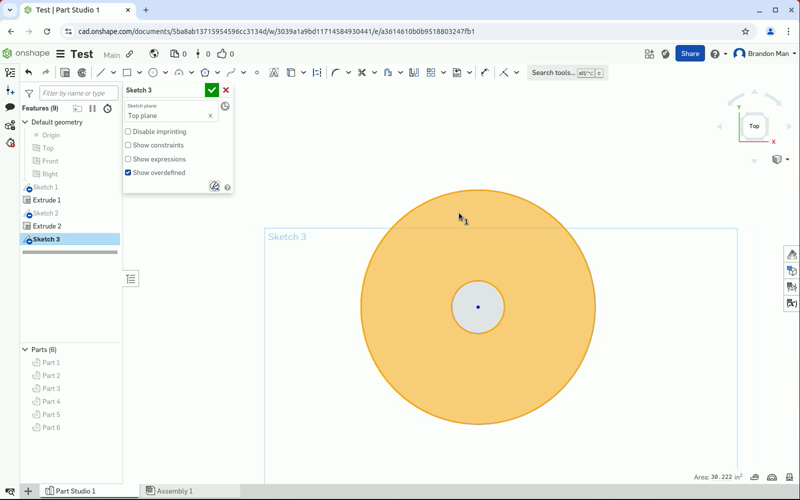
scroll(-6)
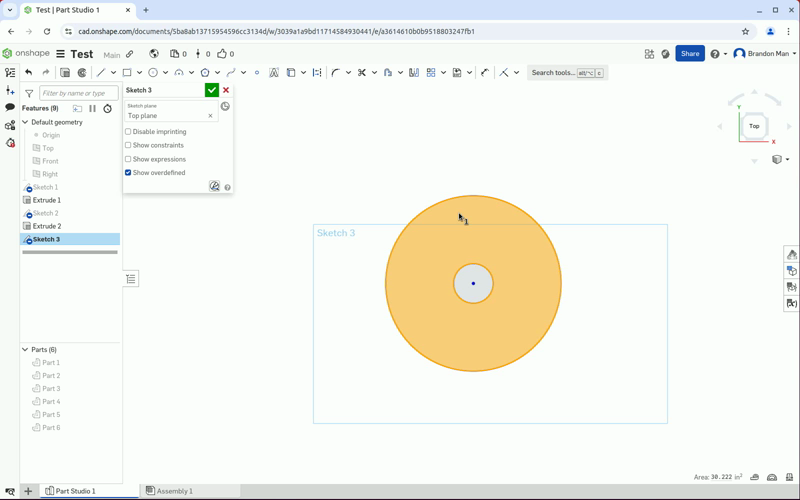
scroll(-6)
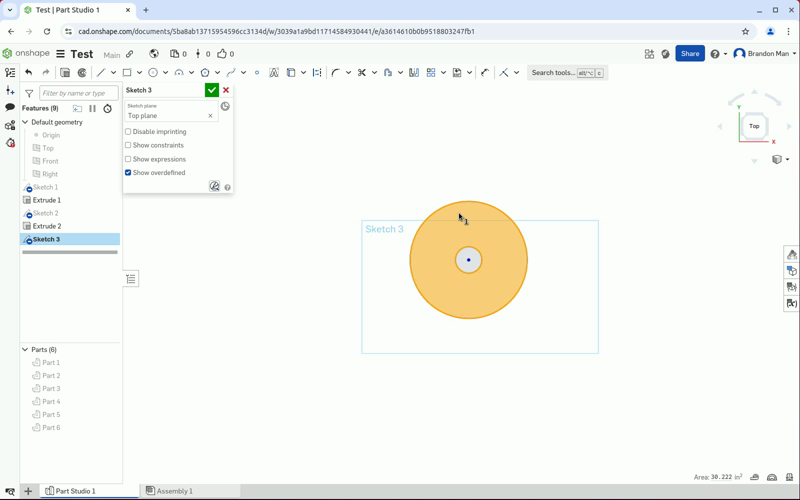
scroll(-6)
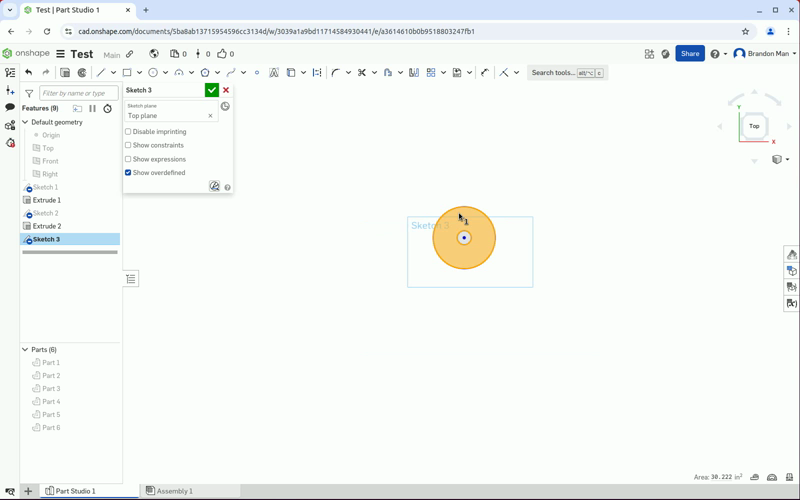
scroll(-6)
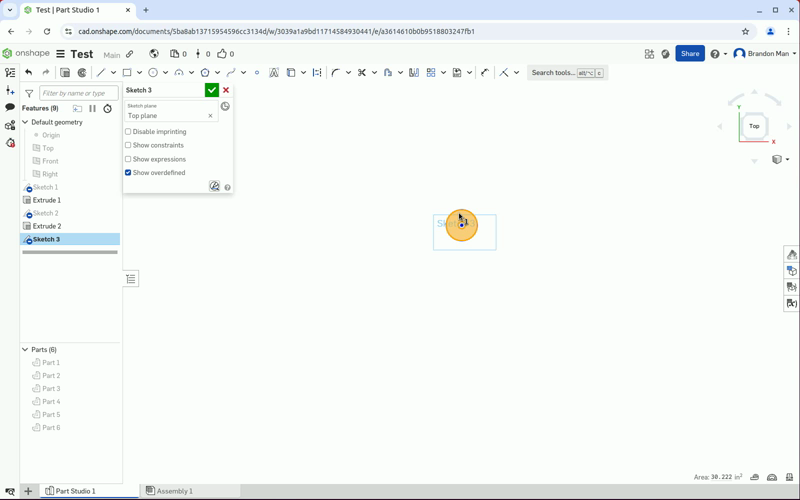
mouse_move(73, 352)
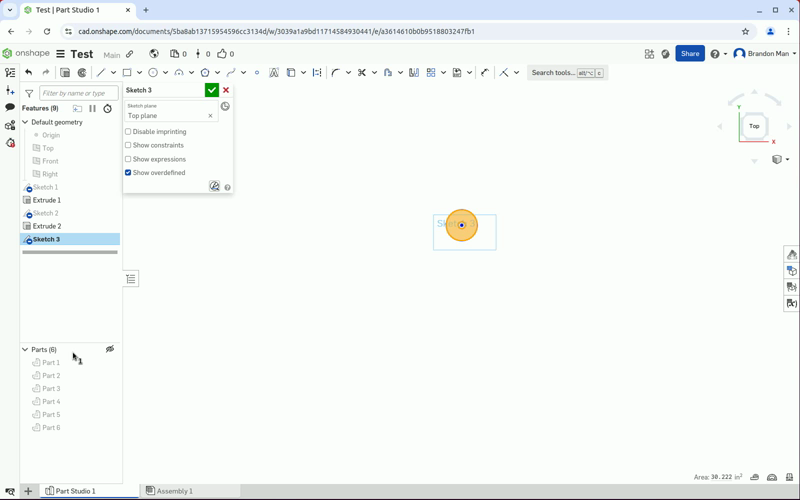
key(shift+y)
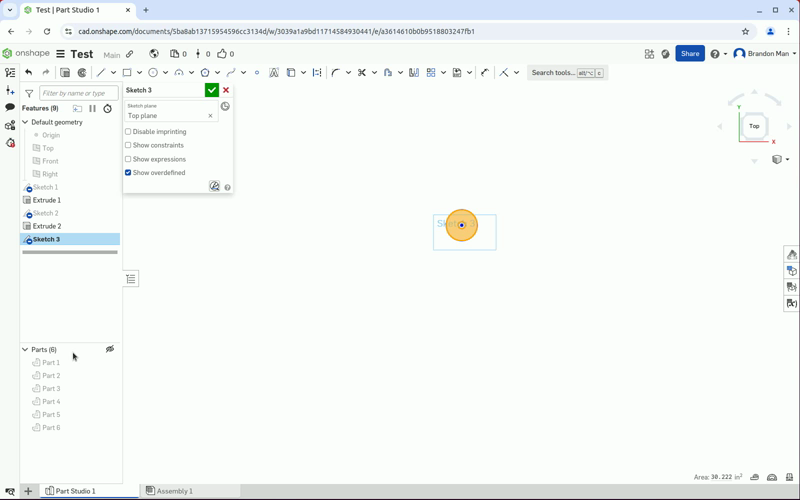
key(shift+e)
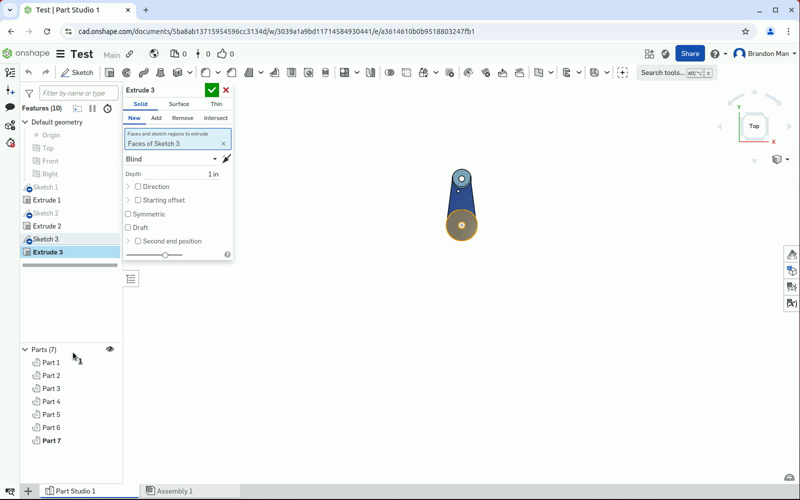
mouse_move(143, 106)
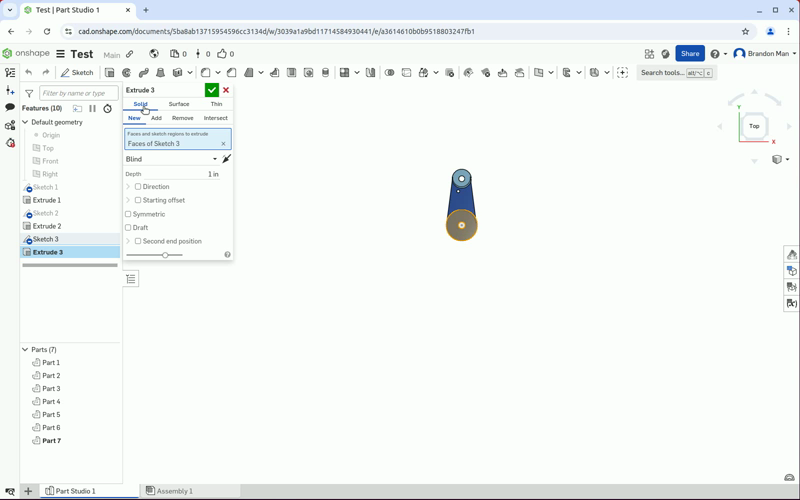
click(143, 106)
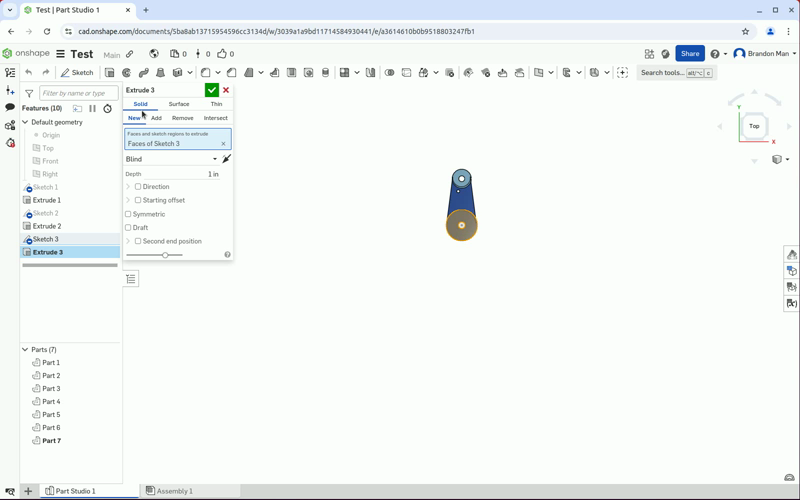
mouse_move(137, 120)
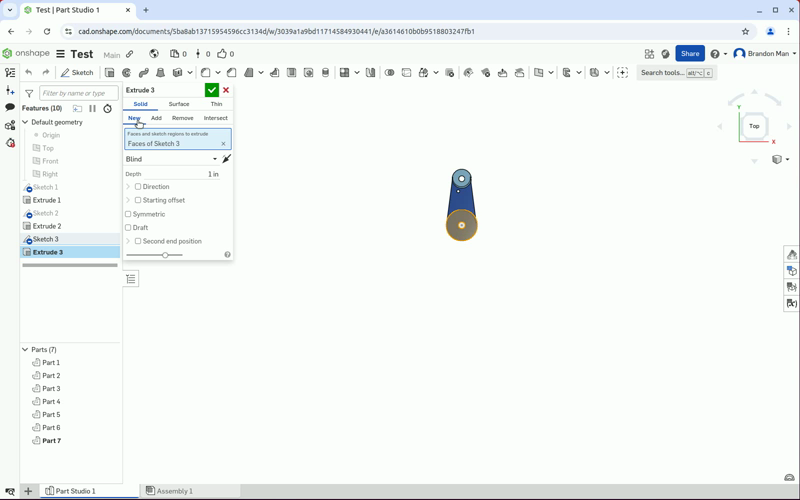
click(137, 120)
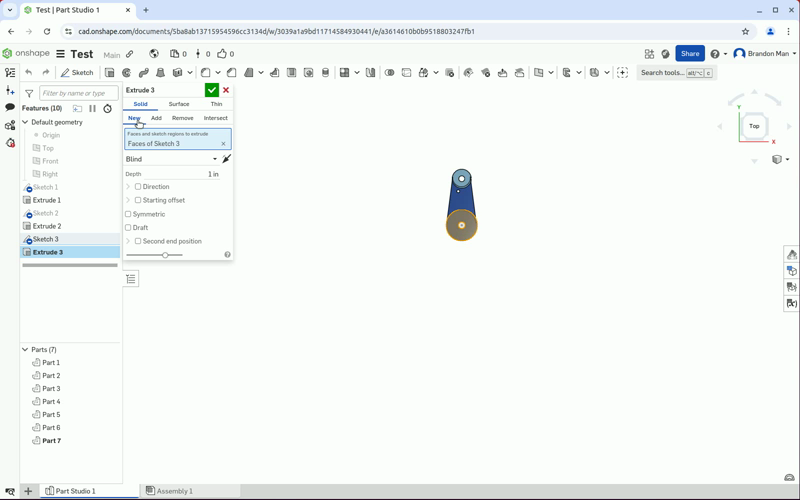
key(tab, 4)
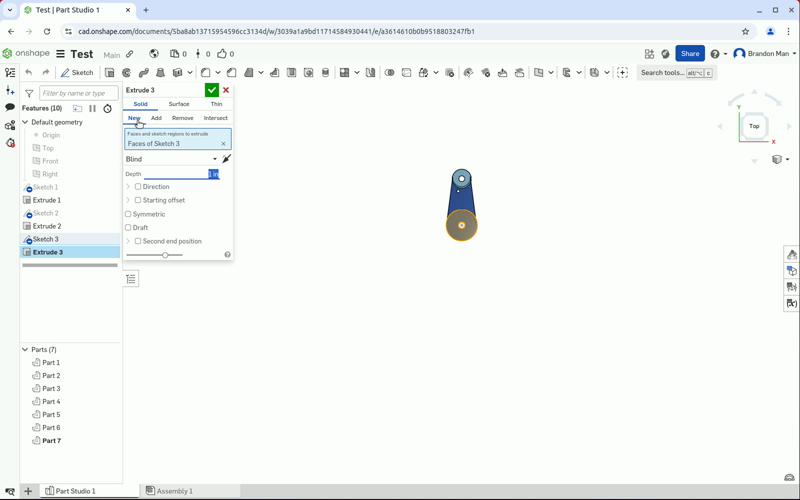
text(0.481)
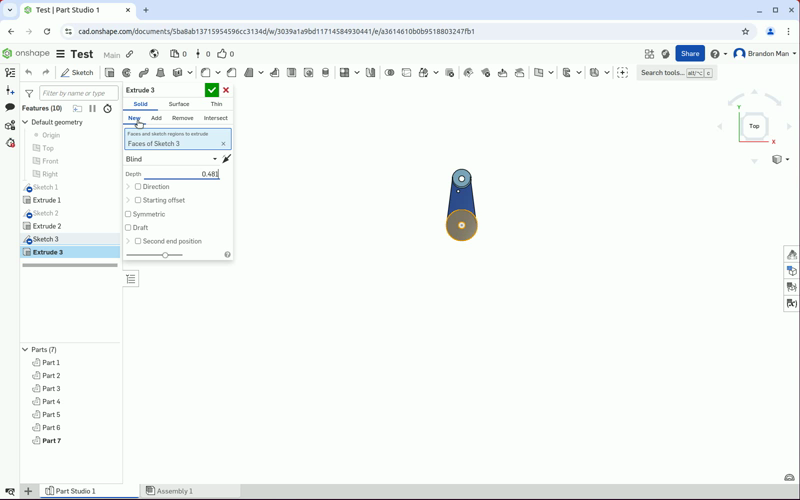
key(enter)
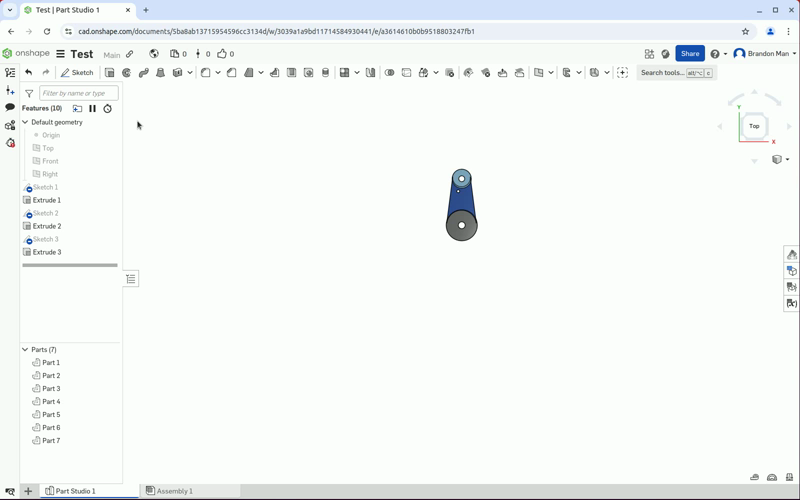
key(shift+h)
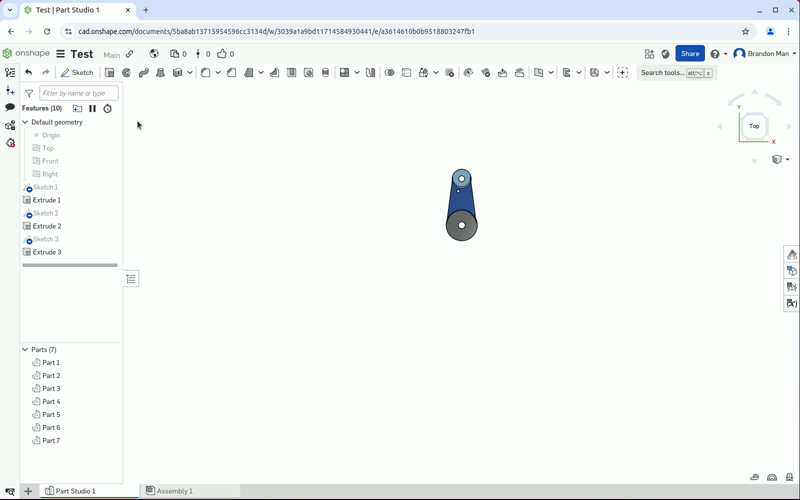
key(shift+h)
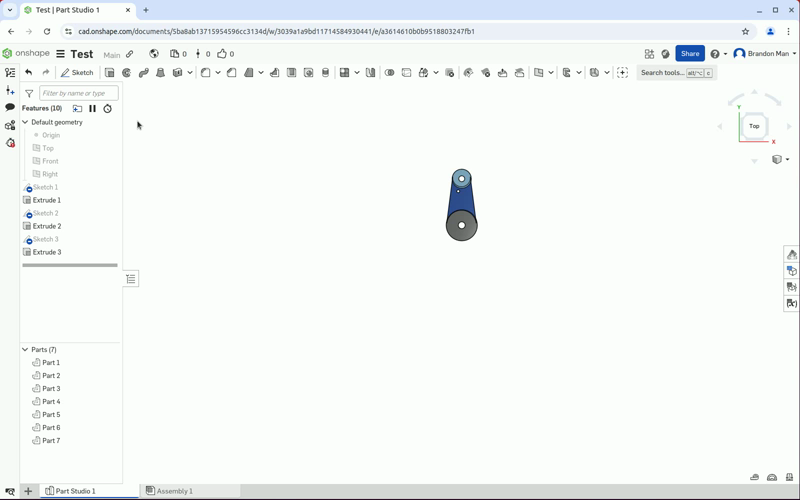
mouse_move(73, 189)
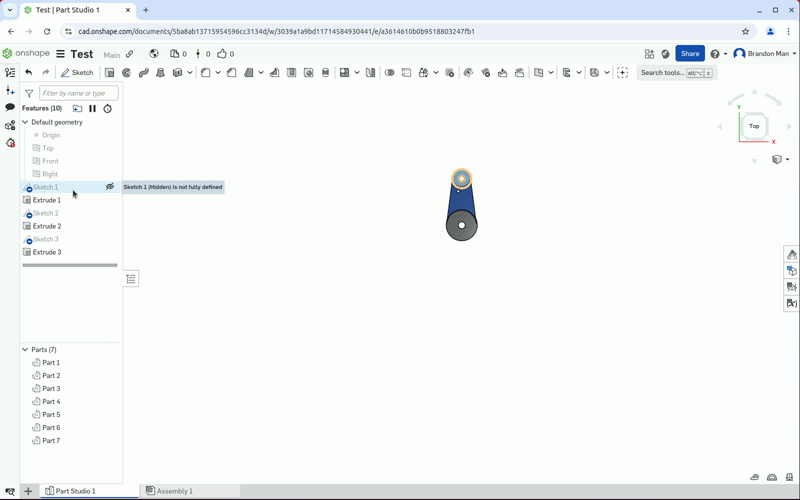
click(73, 189)
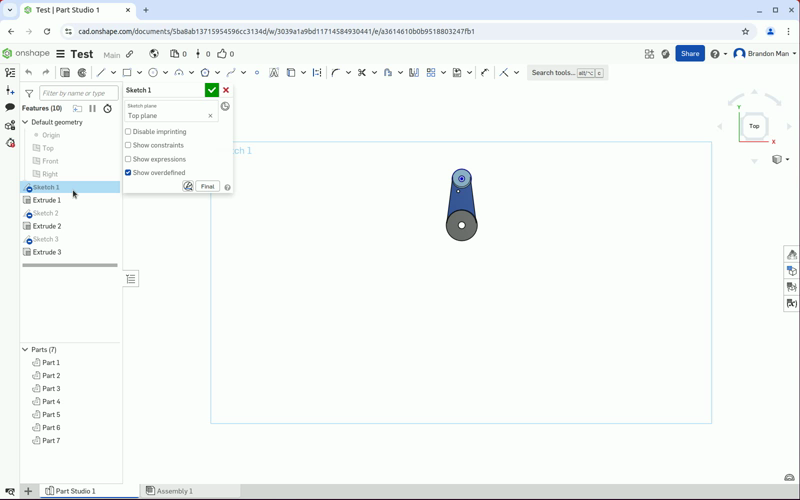
mouse_move(229, 92)
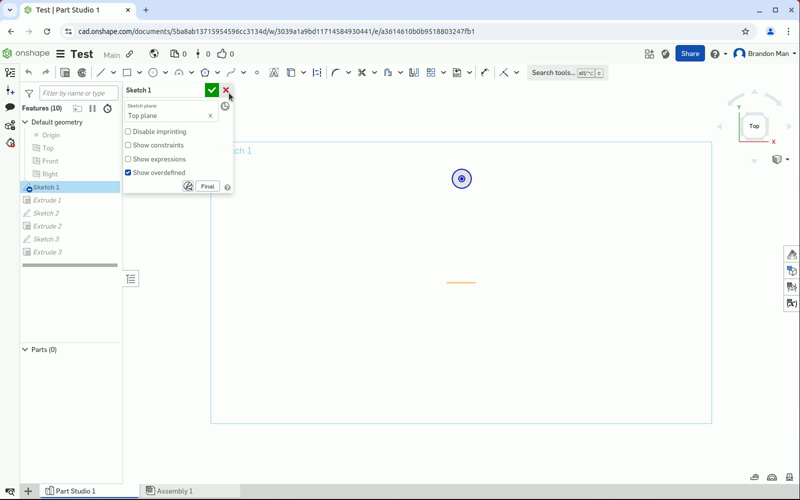
click(229, 92)
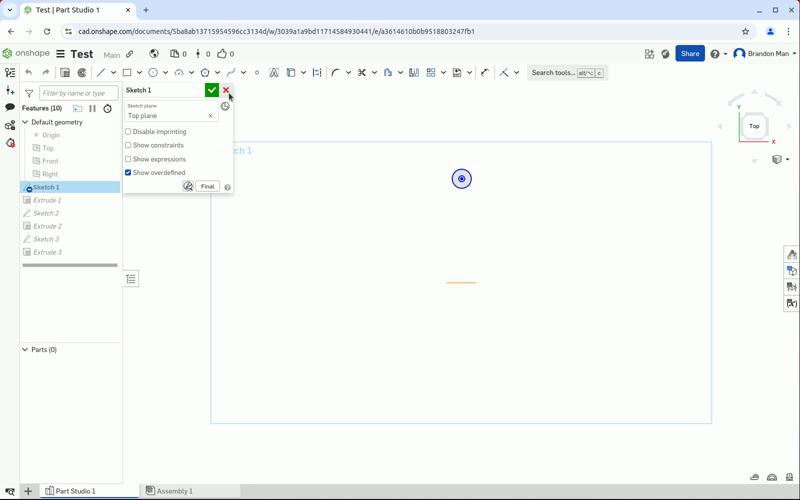
key(shift+s)
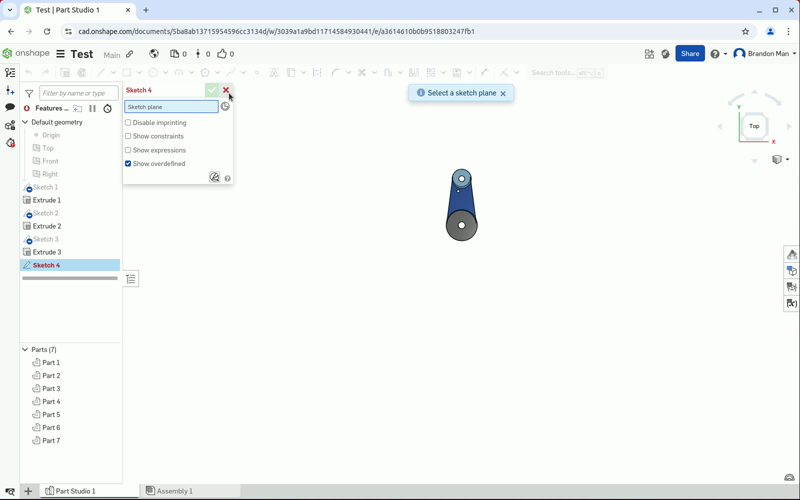
mouse_move(73, 150)
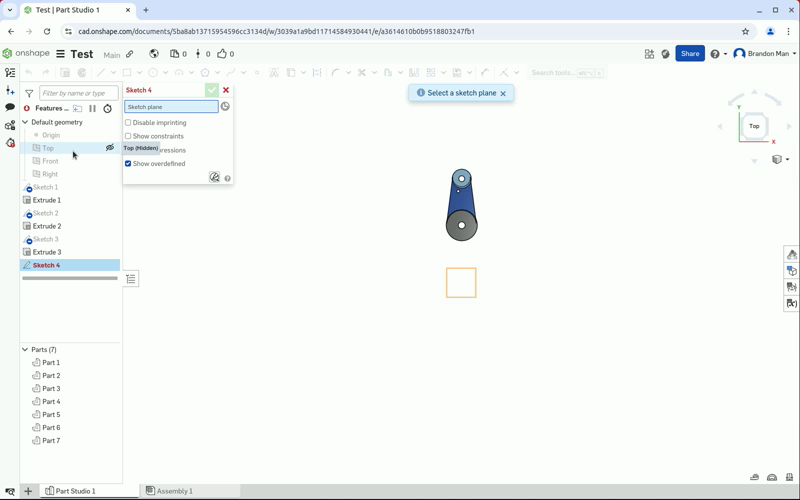
click(73, 150)
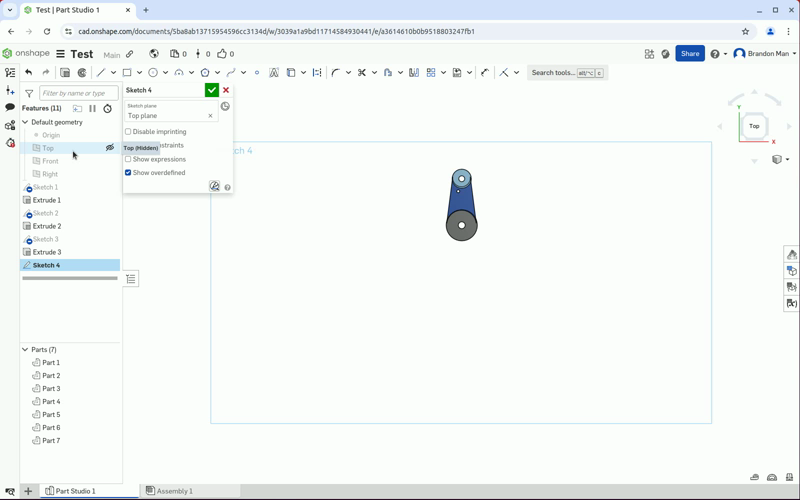
mouse_move(73, 352)
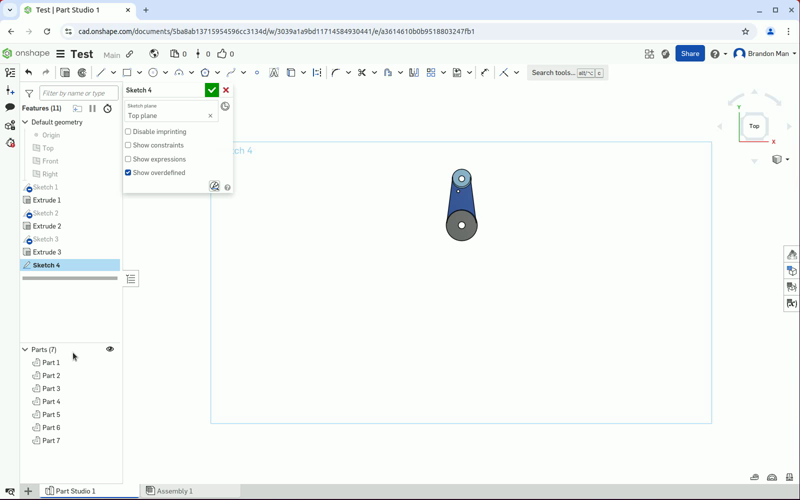
key(y)
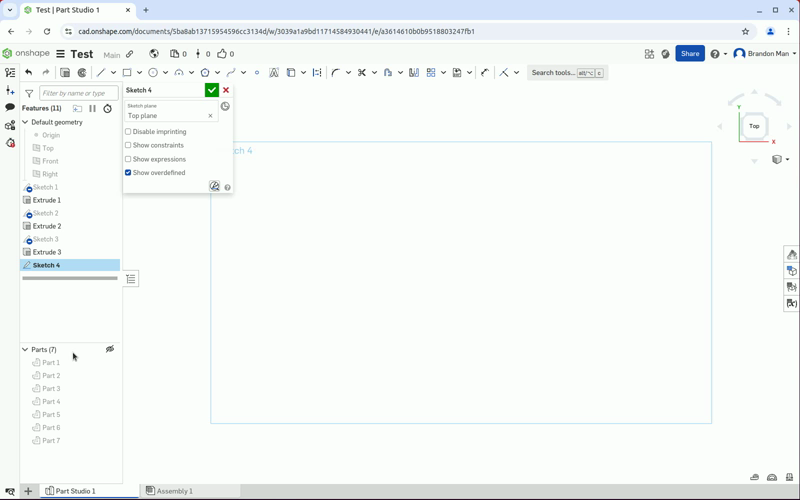
key(c)
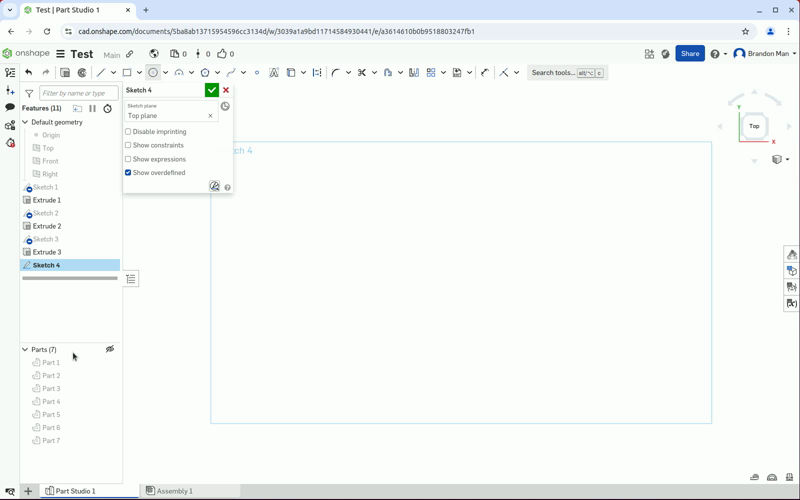
key_down(shift)
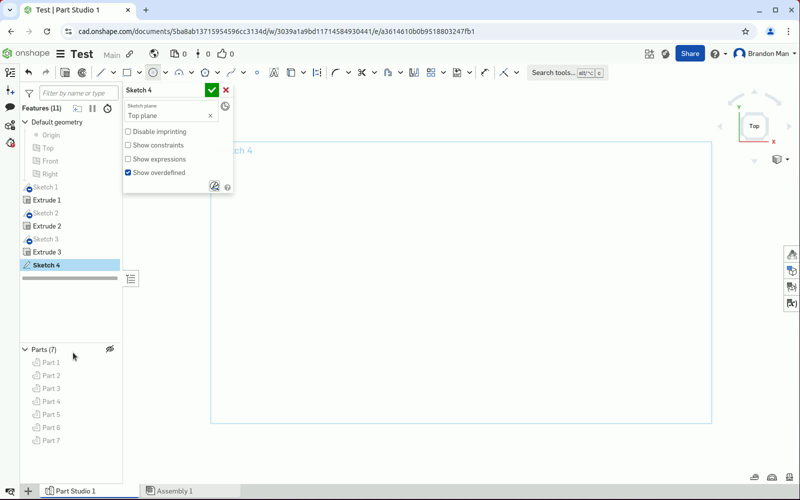
mouse_move(501, 282)
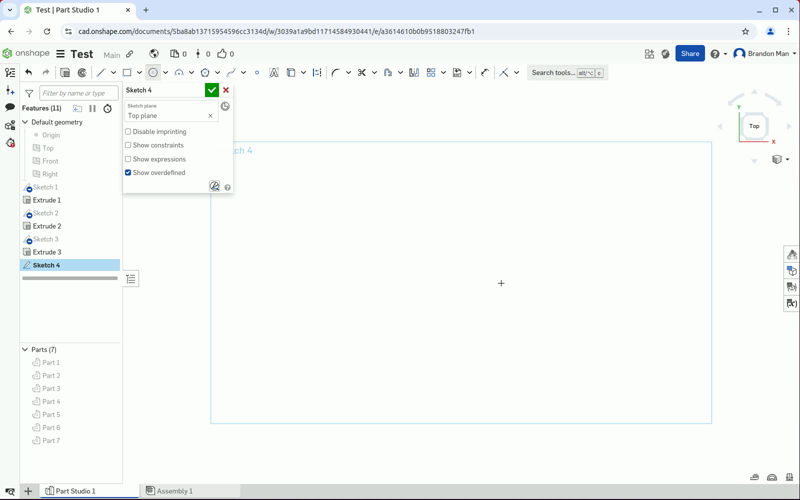
click(501, 282)
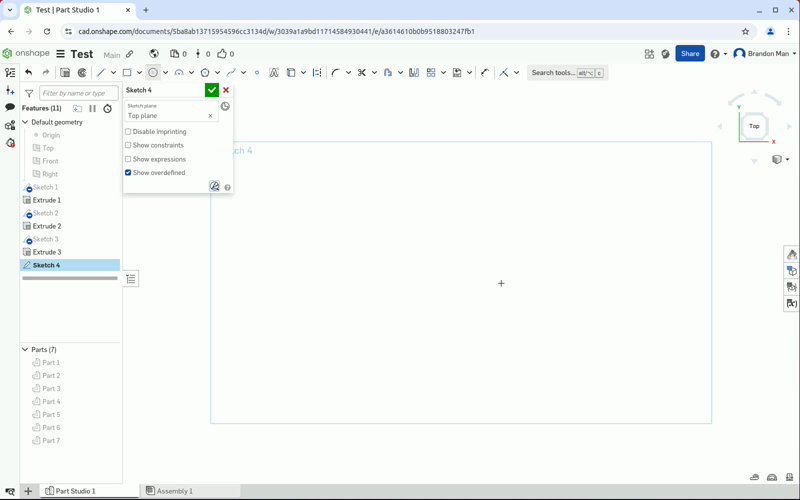
key_up(shift)
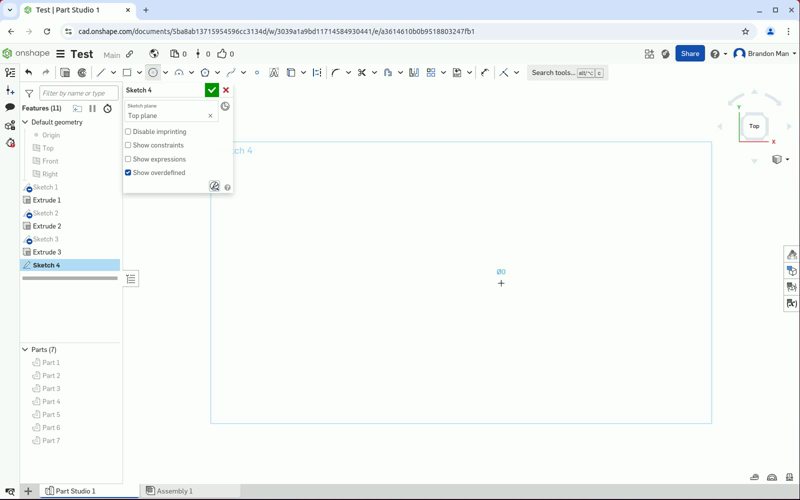
mouse_move(508, 282)
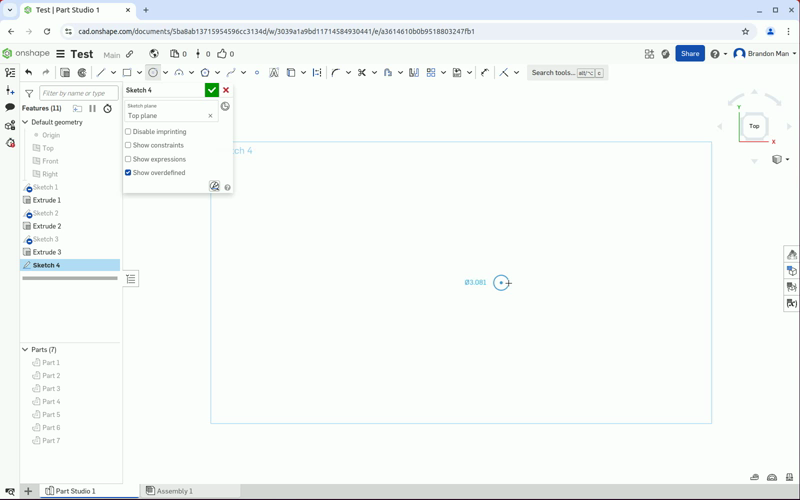
click(508, 282)
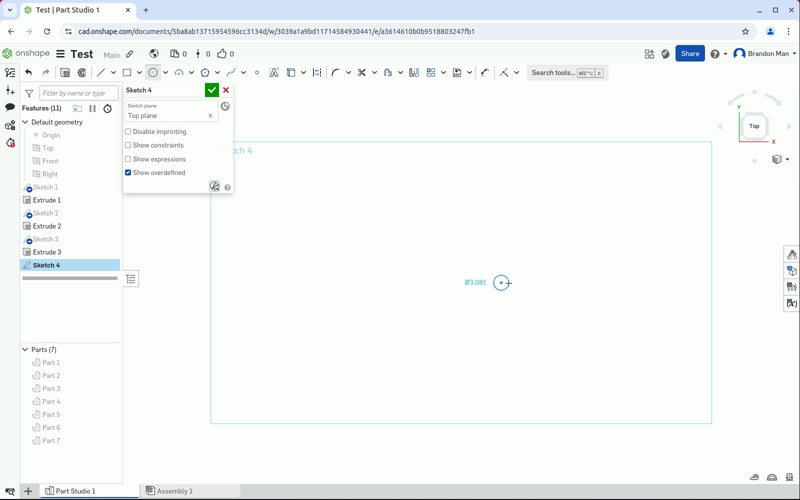
key(esc)
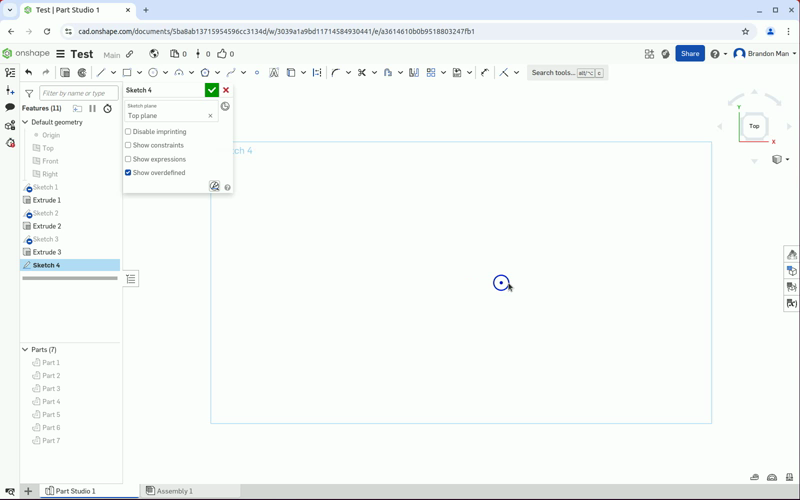
key(c)
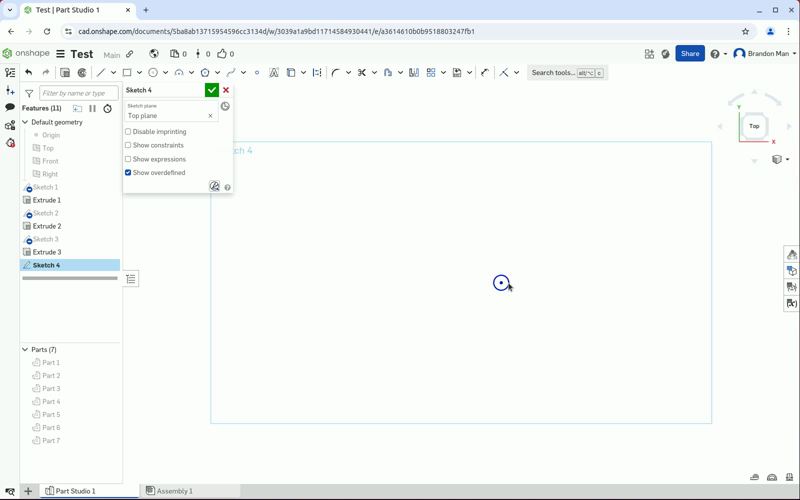
key_down(shift)
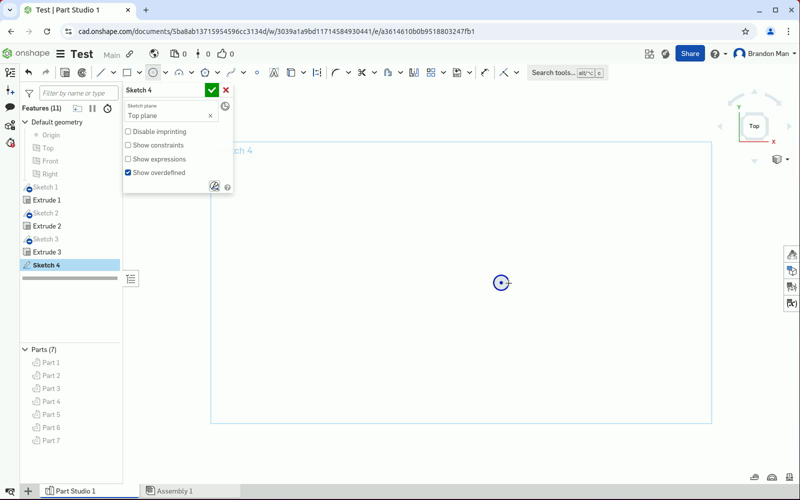
mouse_move(501, 282)
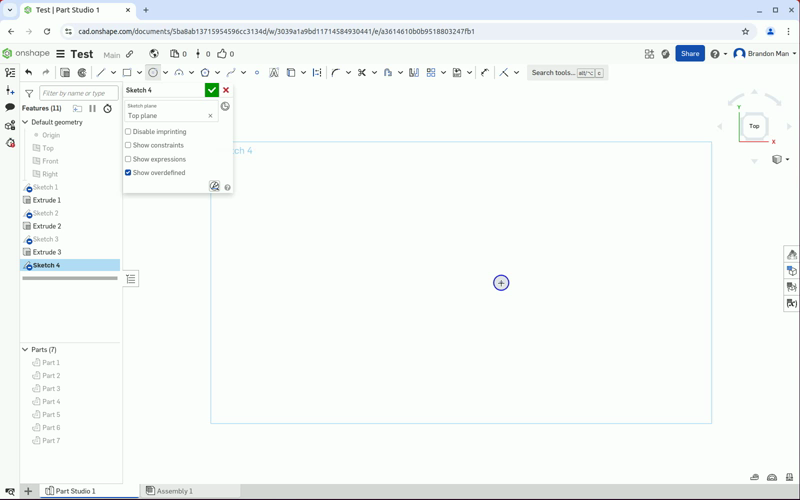
click(501, 282)
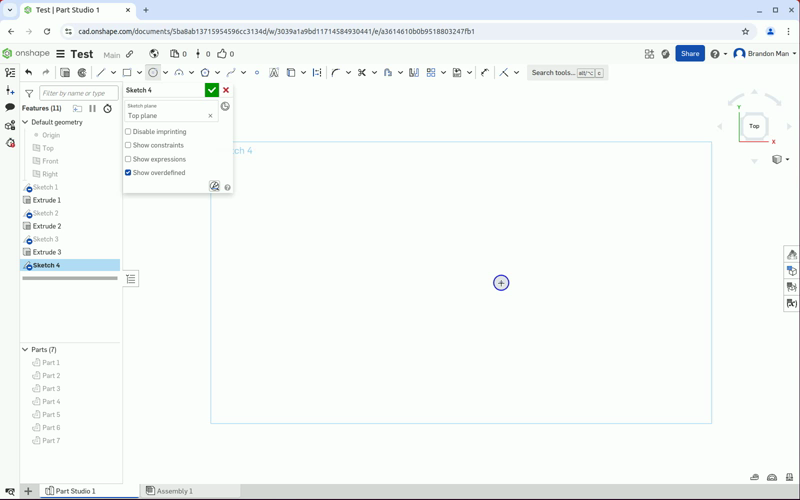
key_up(shift)
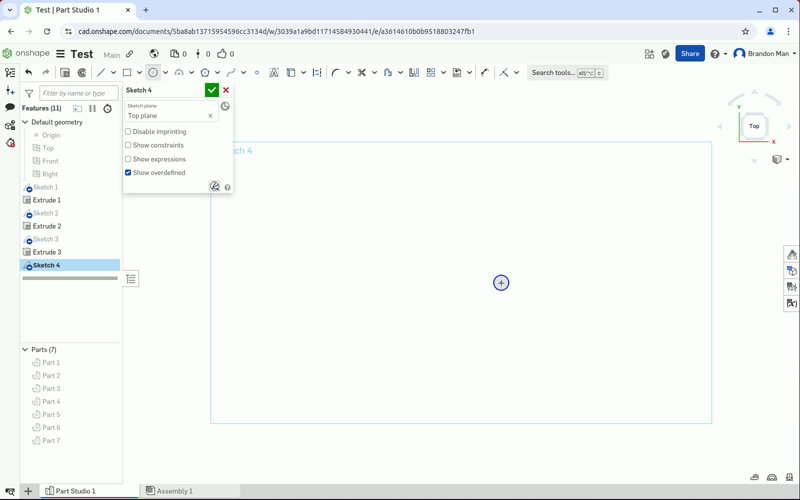
mouse_move(504, 282)
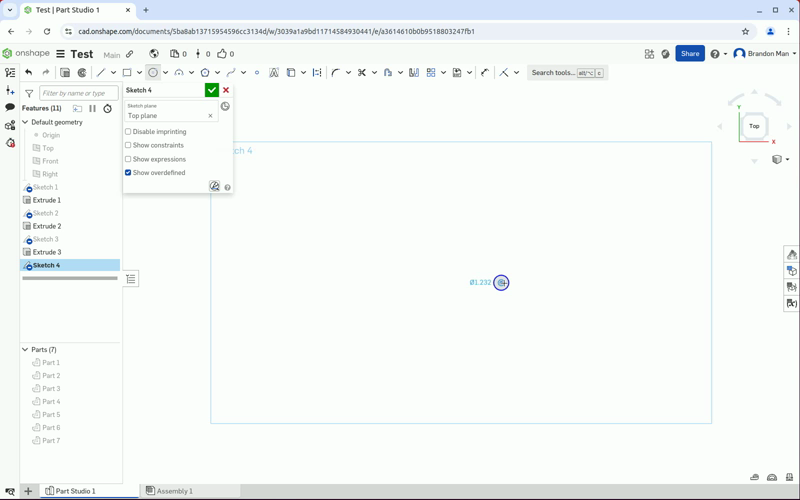
scroll(6)
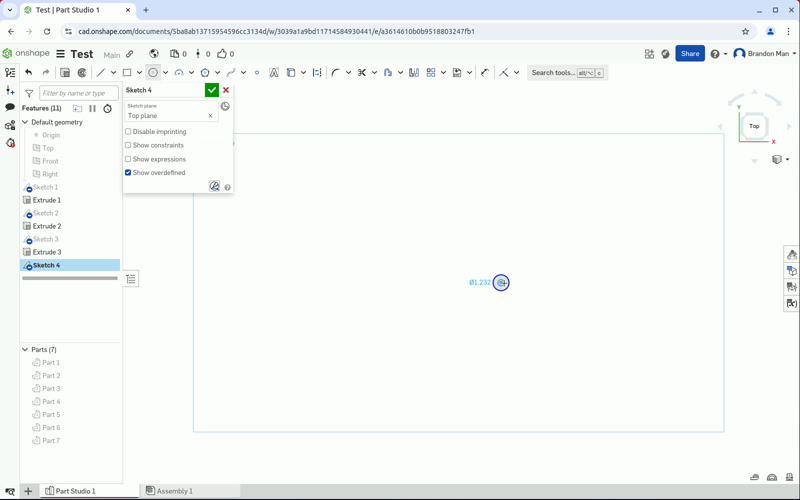
scroll(6)
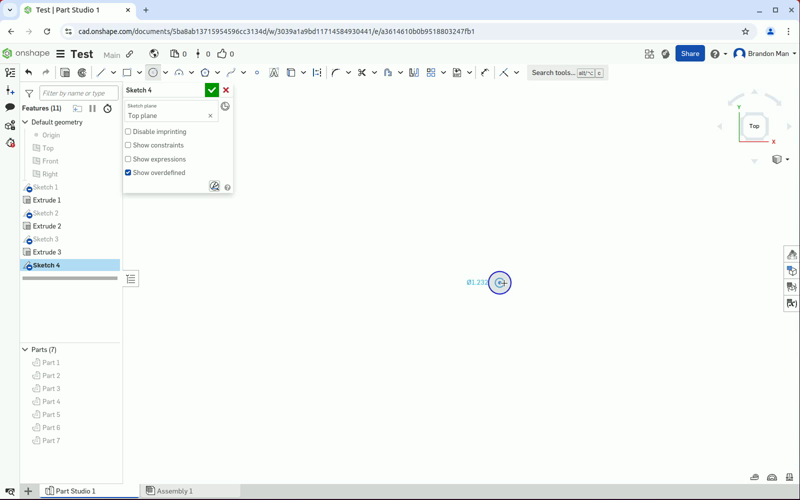
scroll(6)
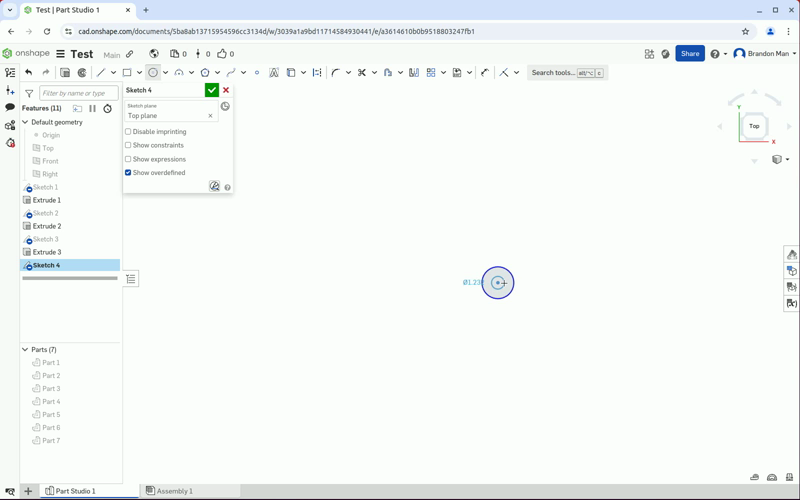
scroll(6)
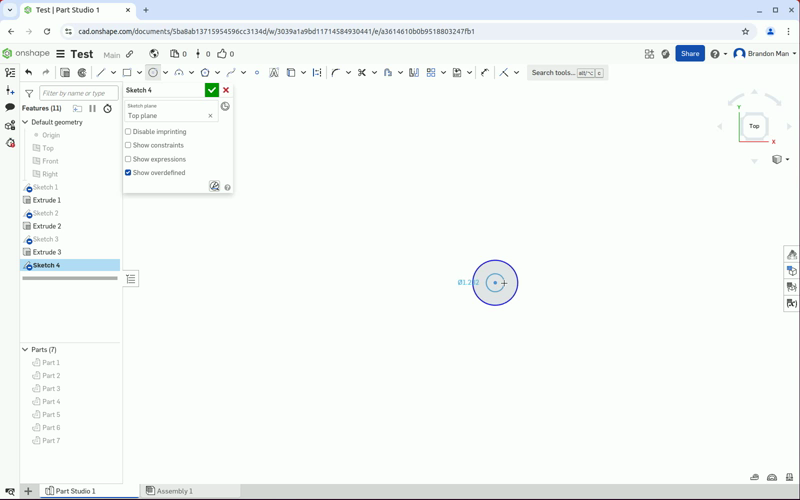
scroll(6)
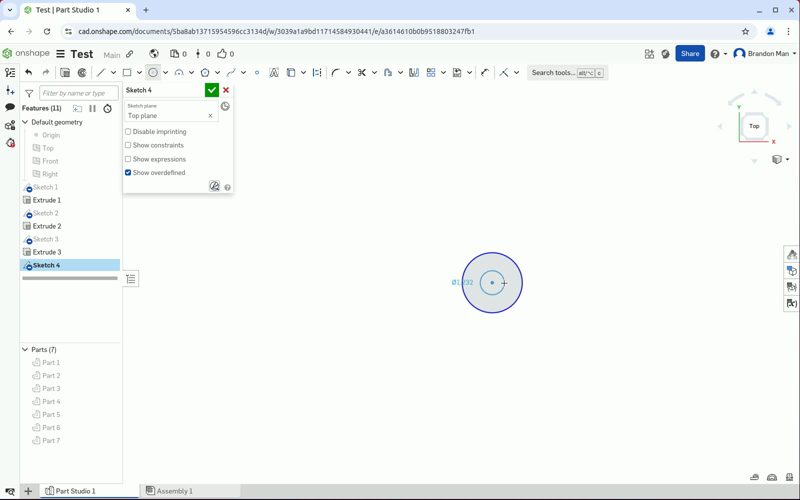
scroll(6)
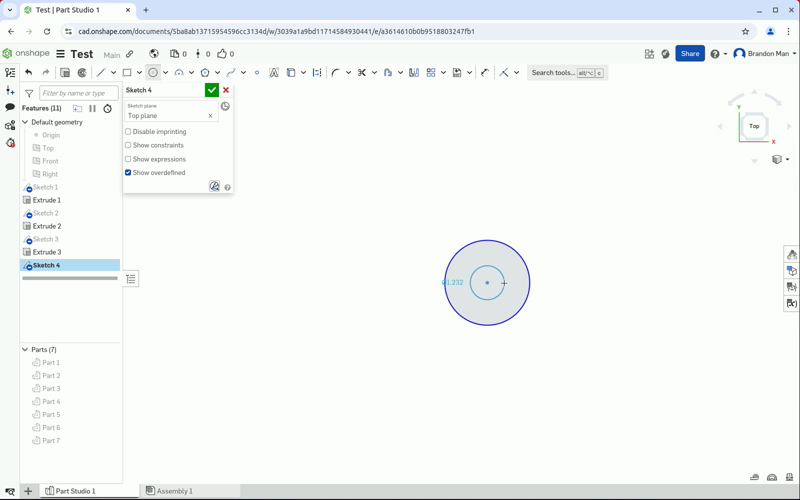
scroll(6)
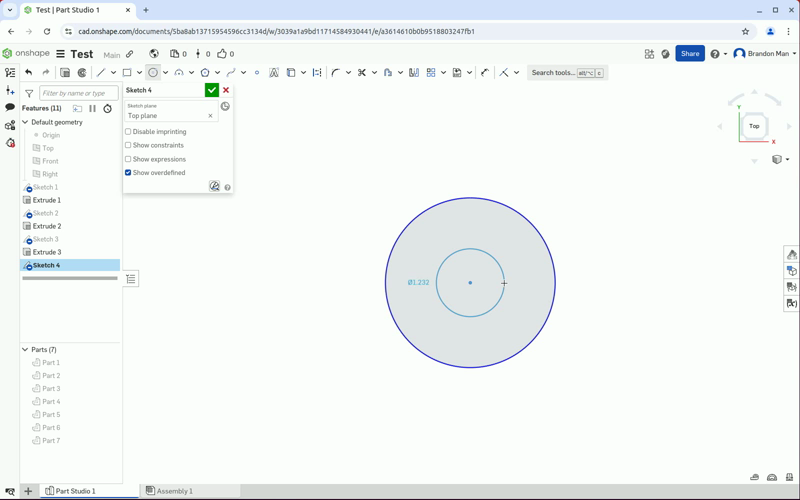
click(504, 282)
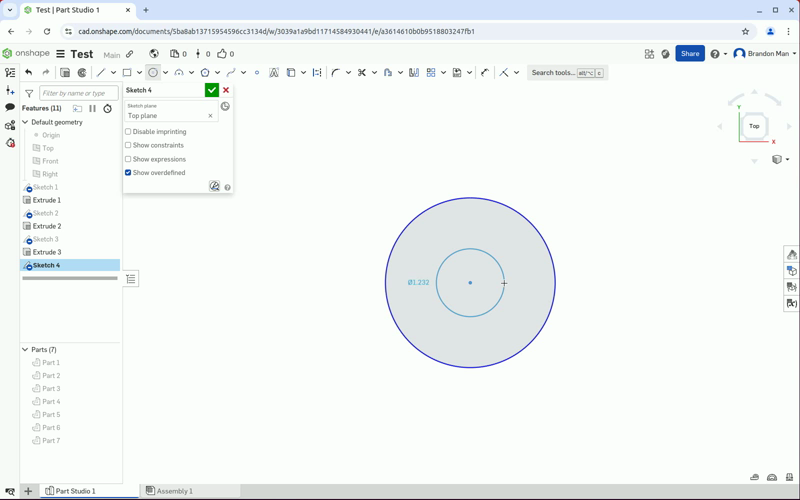
scroll(-6)
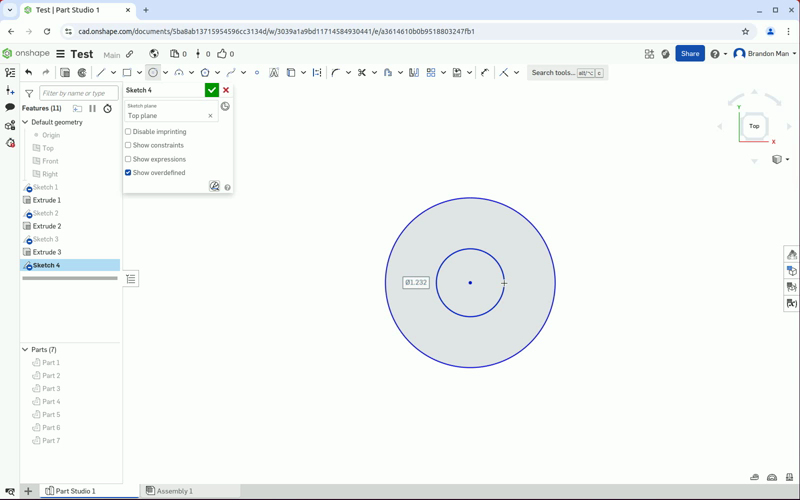
scroll(-6)
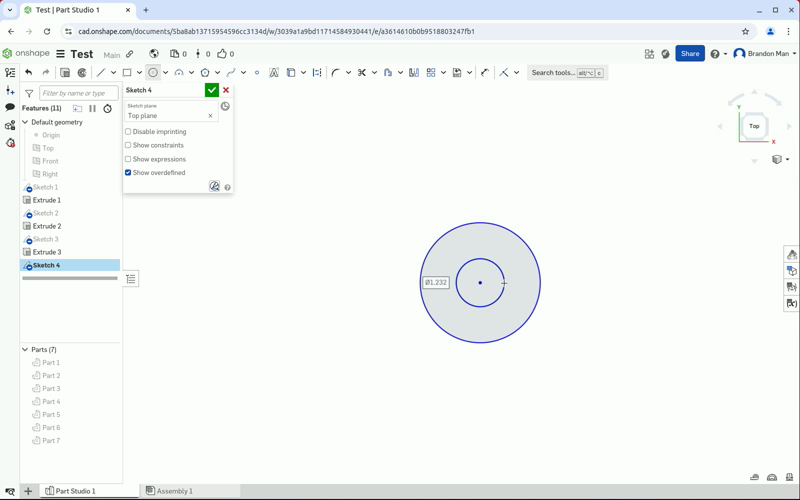
scroll(-6)
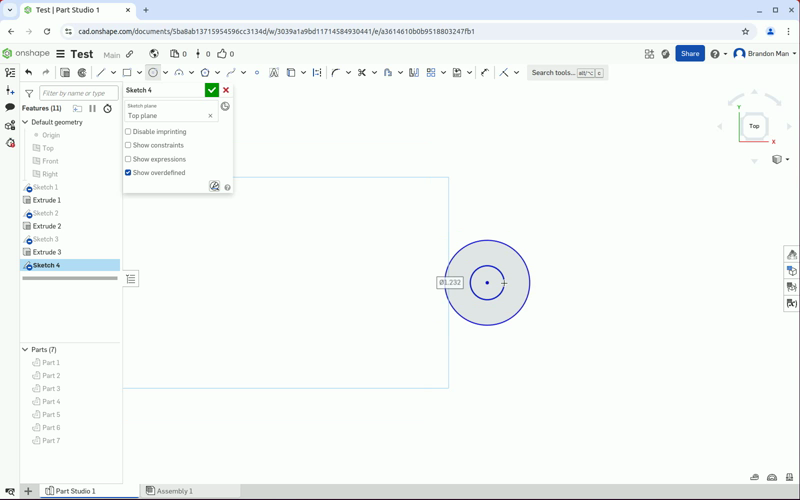
scroll(-6)
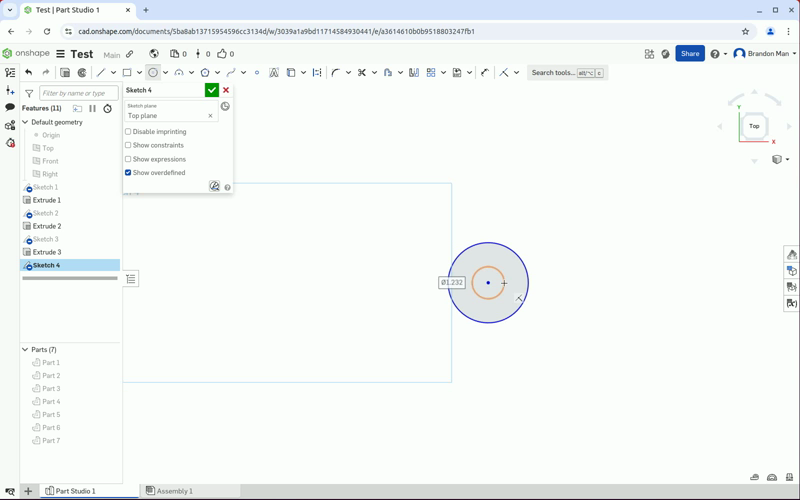
scroll(-6)
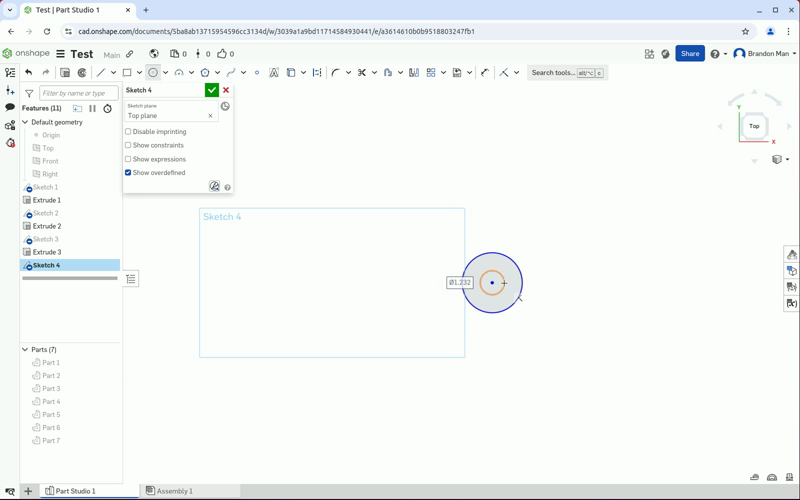
scroll(-6)
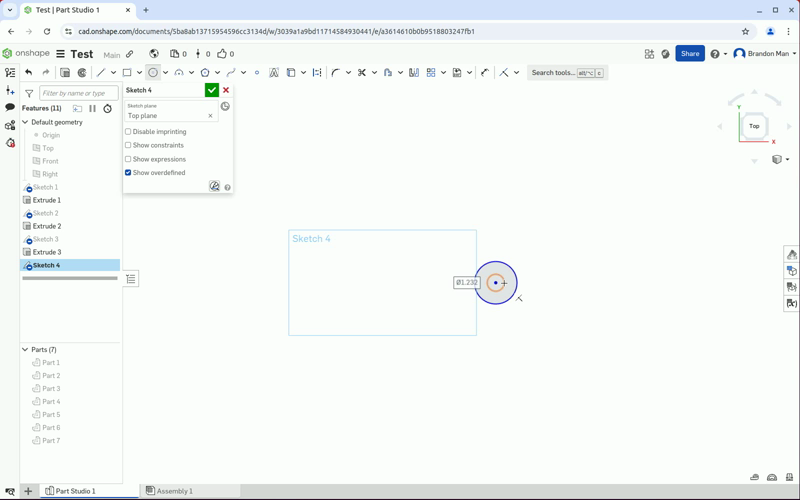
scroll(-6)
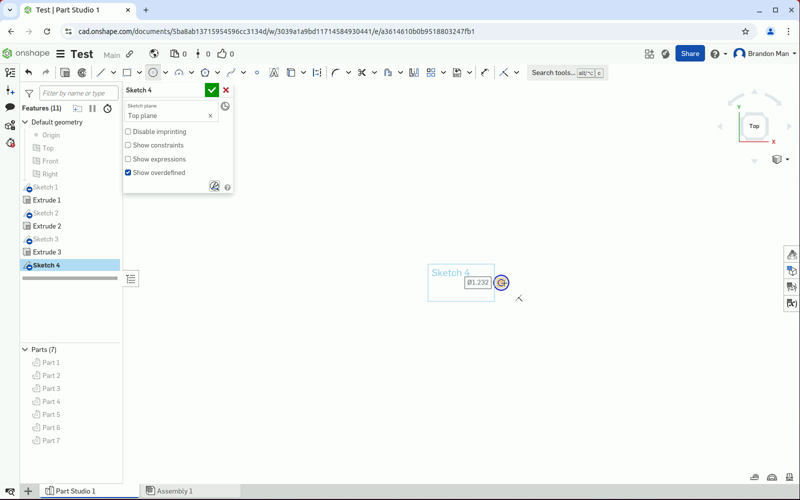
key(esc)
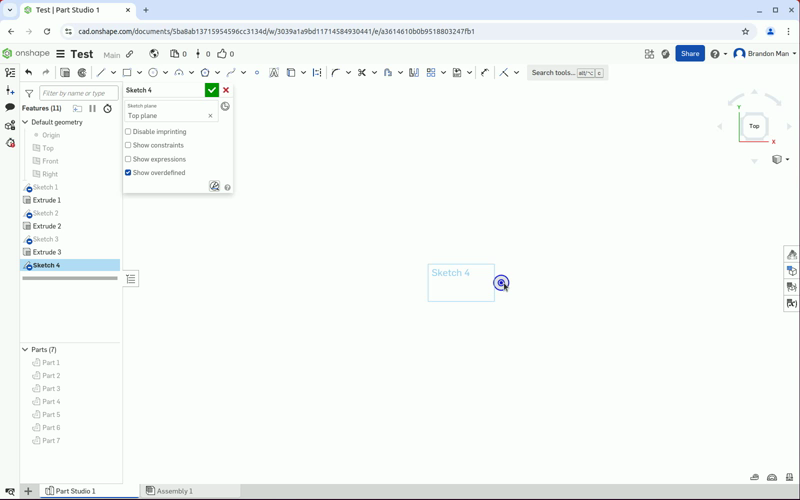
mouse_move(496, 285)
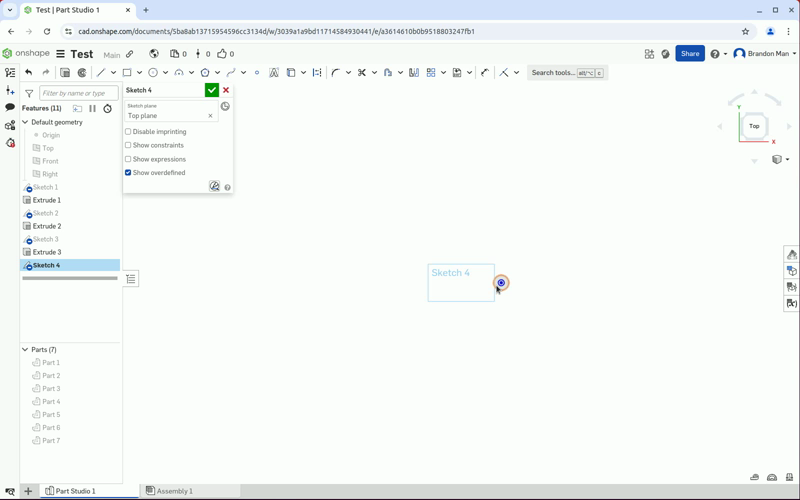
scroll(6)
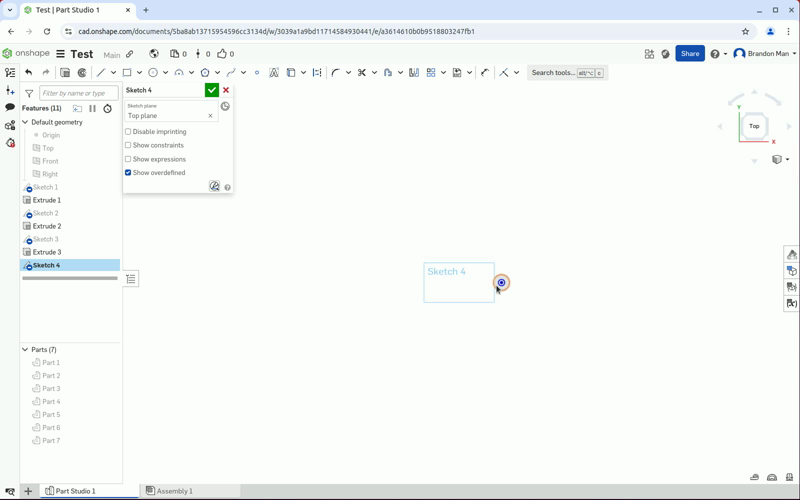
scroll(6)
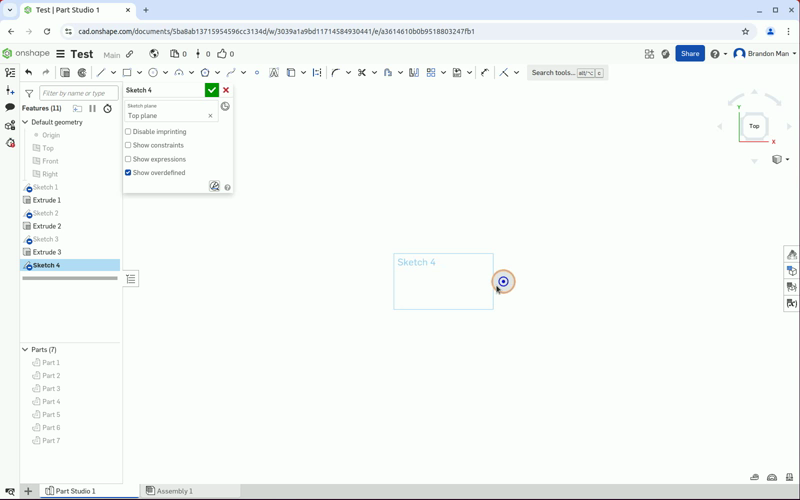
scroll(6)
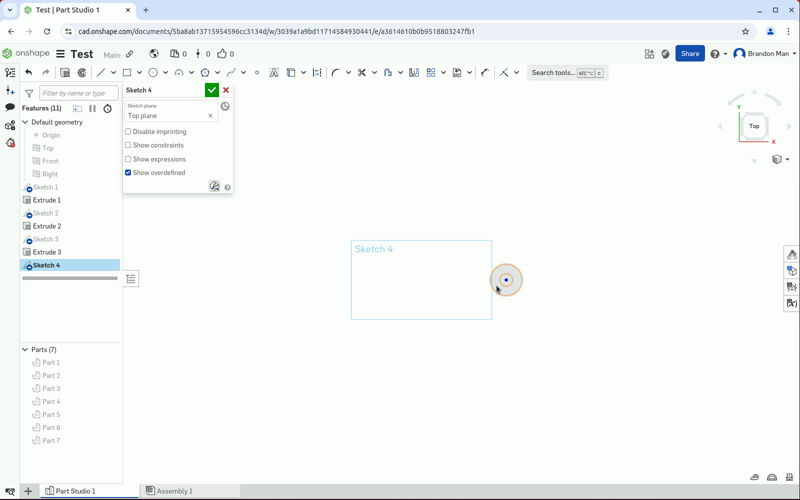
scroll(6)
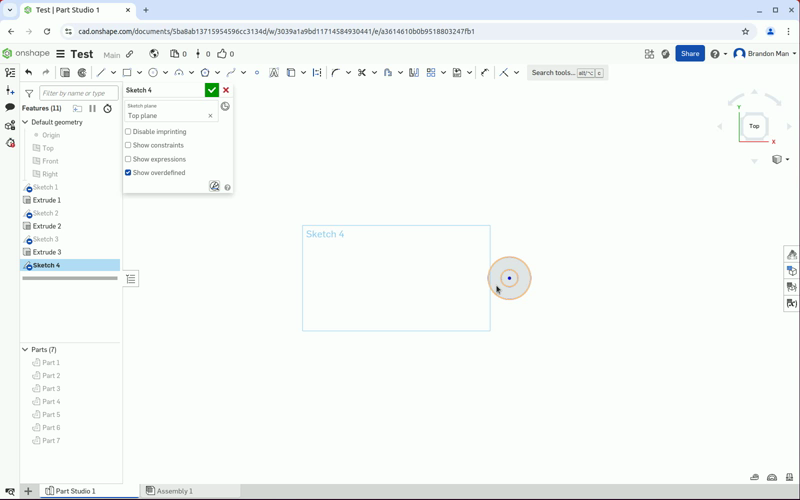
scroll(6)
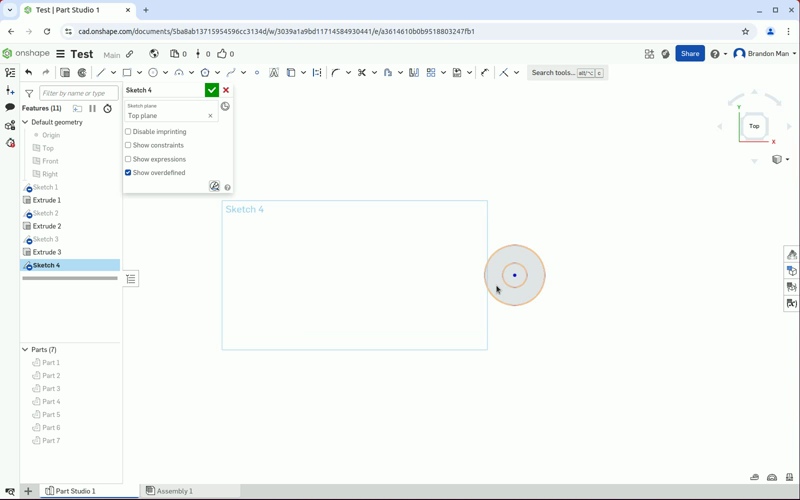
scroll(6)
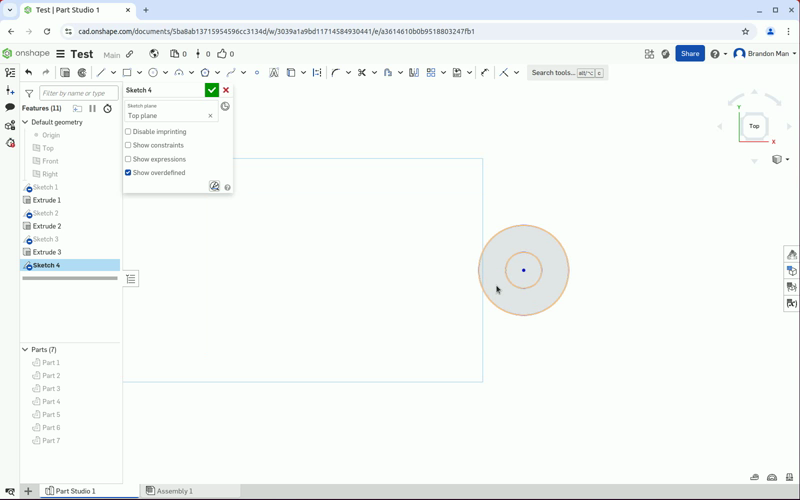
scroll(6)
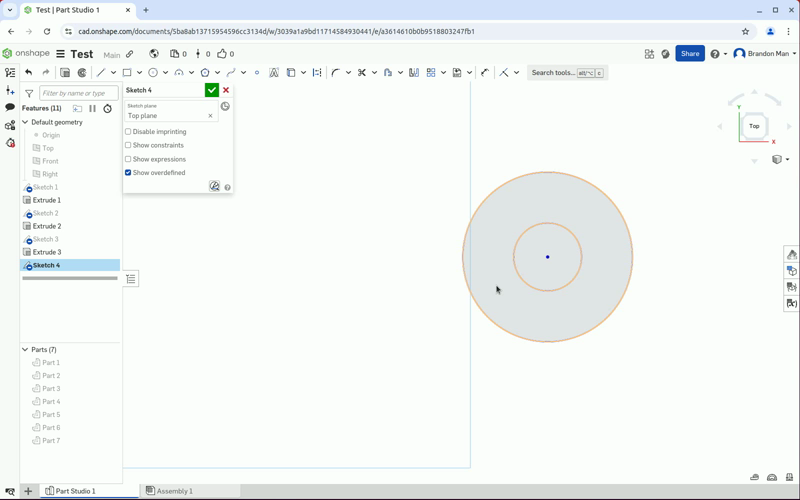
click(496, 285)
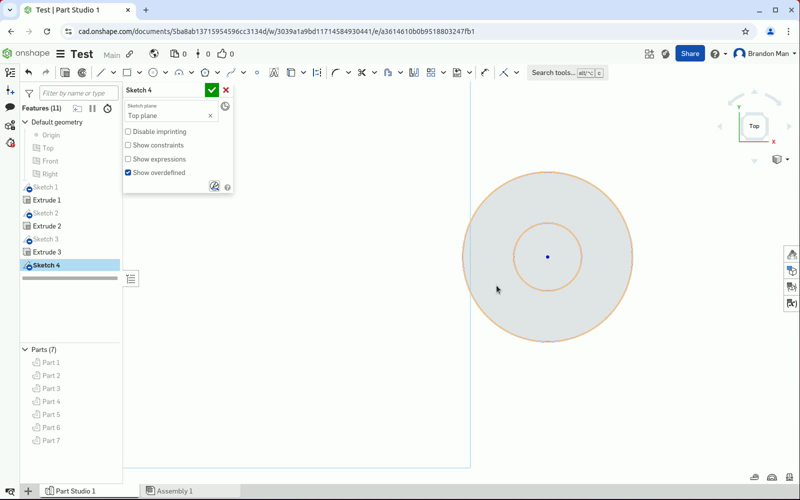
scroll(-6)
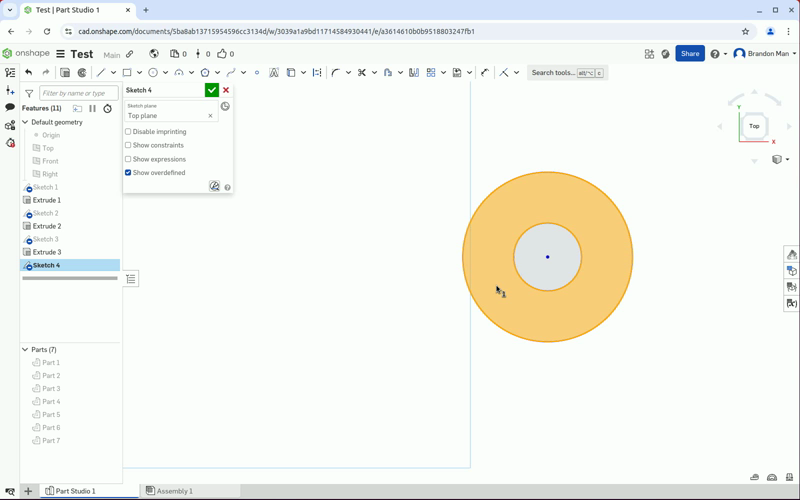
scroll(-6)
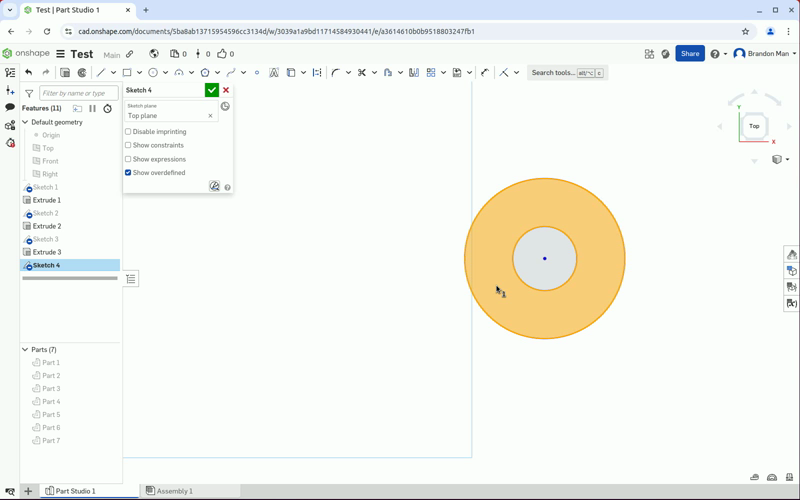
scroll(-6)
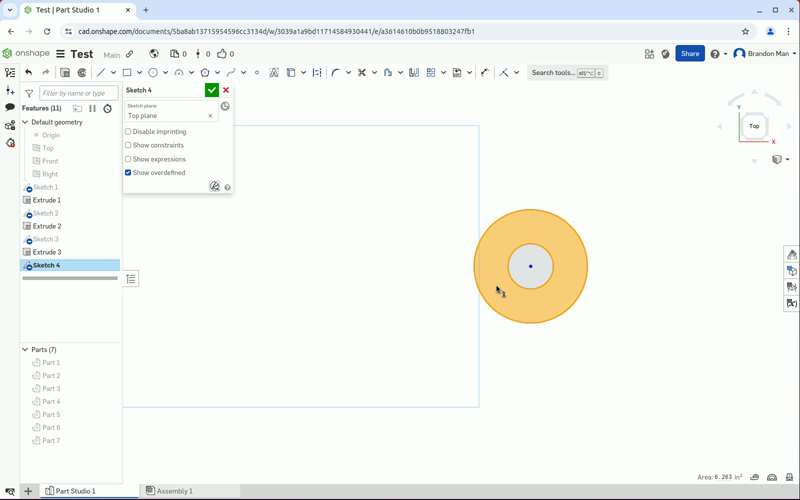
scroll(-6)
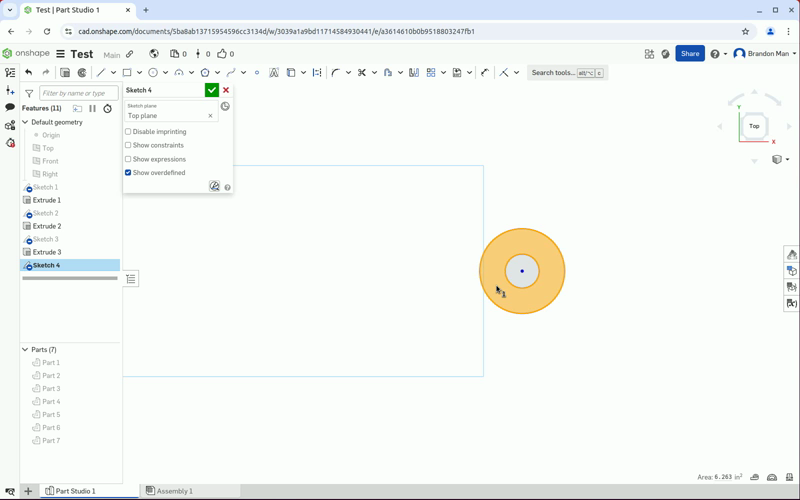
scroll(-6)
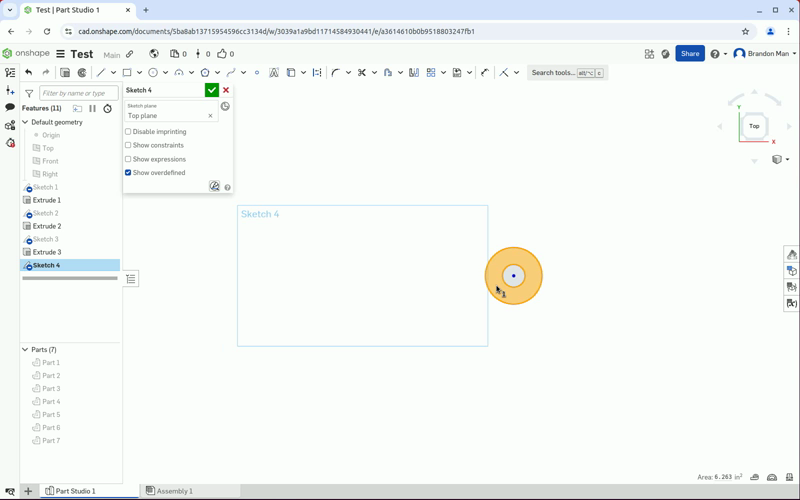
scroll(-6)
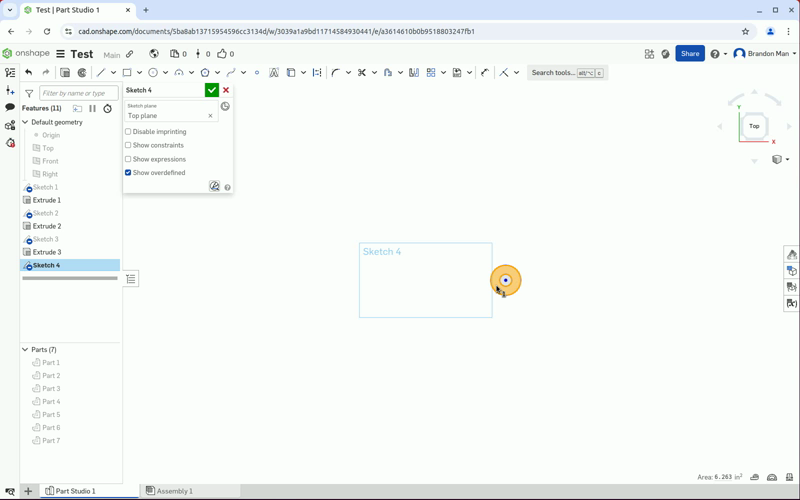
scroll(-6)
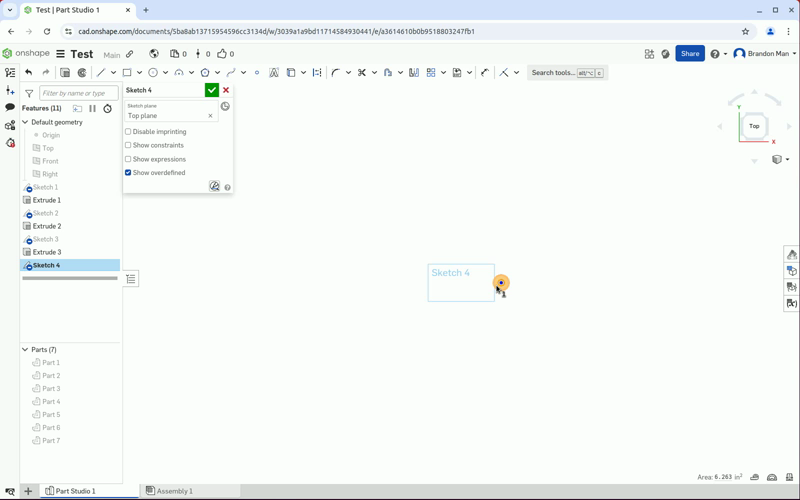
mouse_move(73, 352)
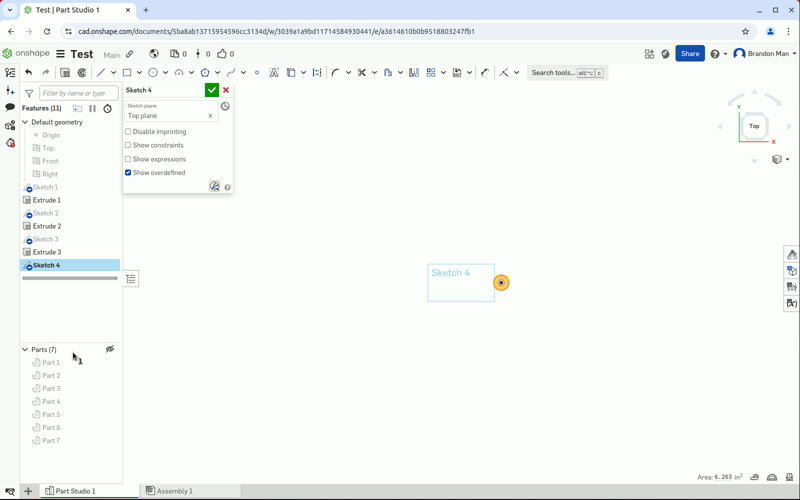
key(shift+y)
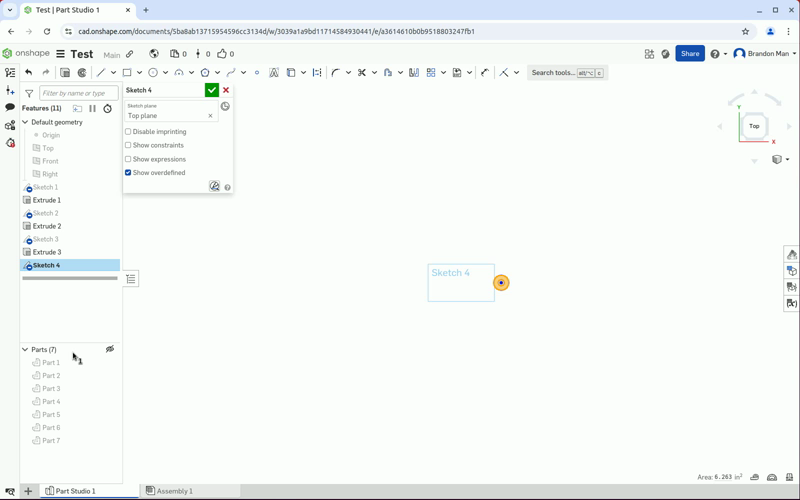
key(shift+e)
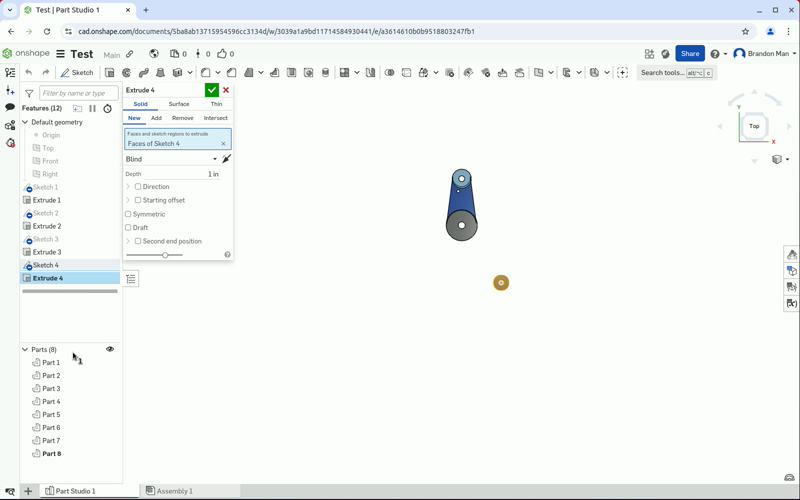
mouse_move(143, 106)
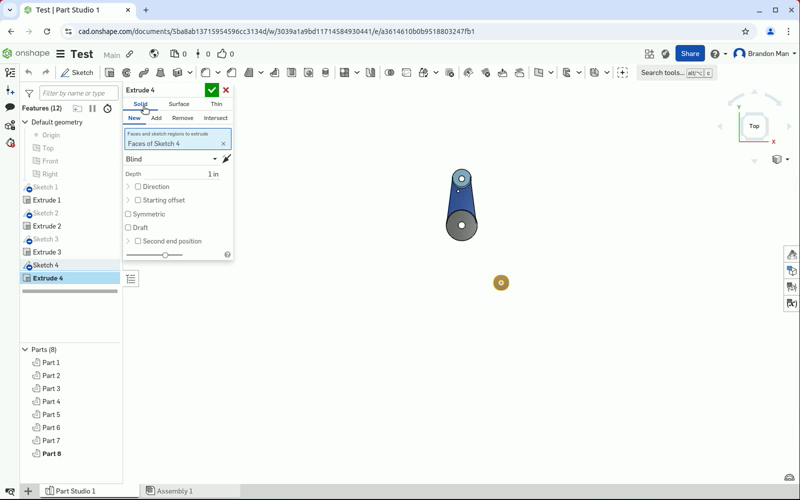
click(143, 106)
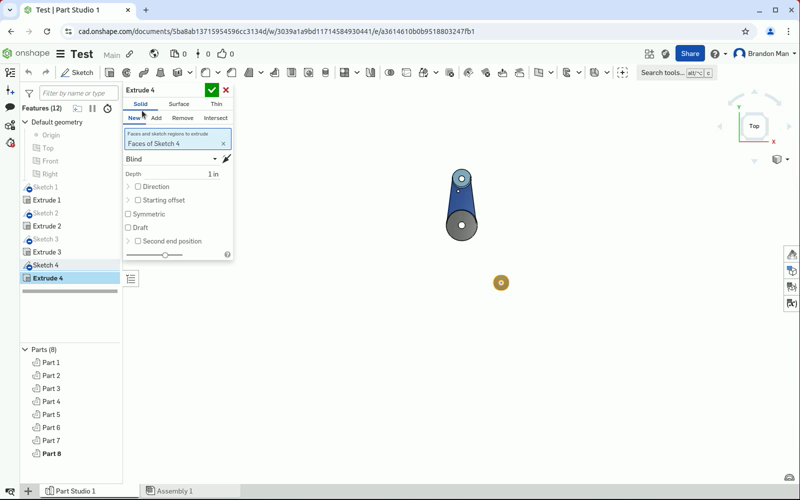
mouse_move(137, 120)
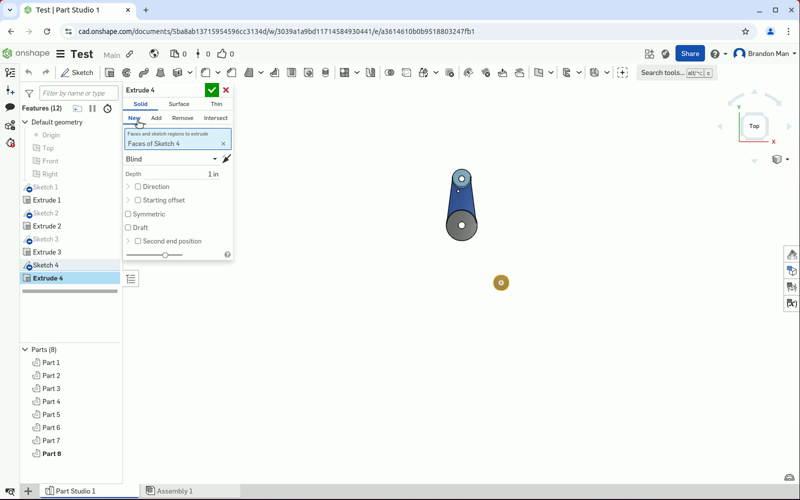
click(137, 120)
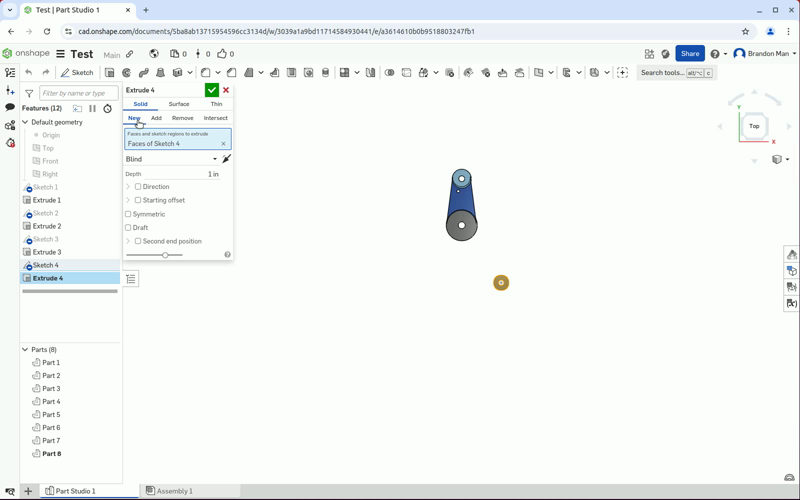
key(tab, 4)
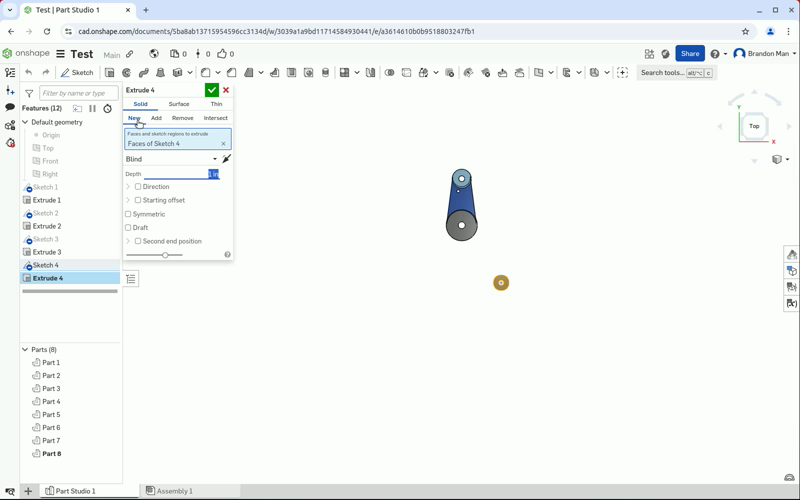
text(0.481)
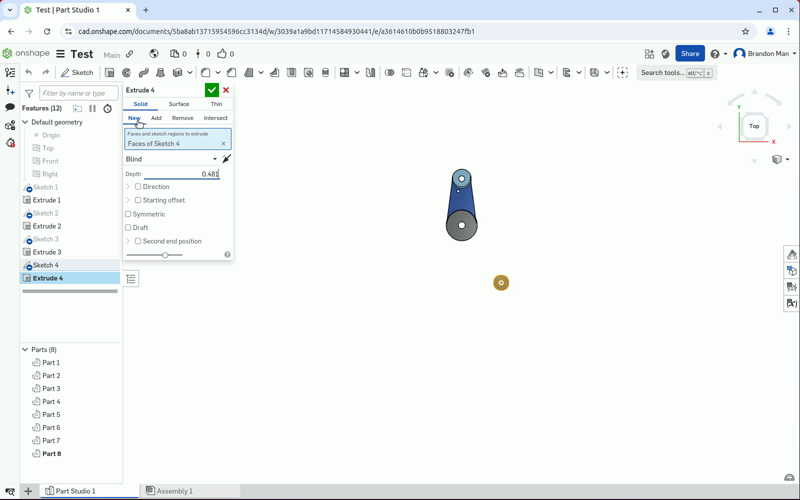
key(enter)
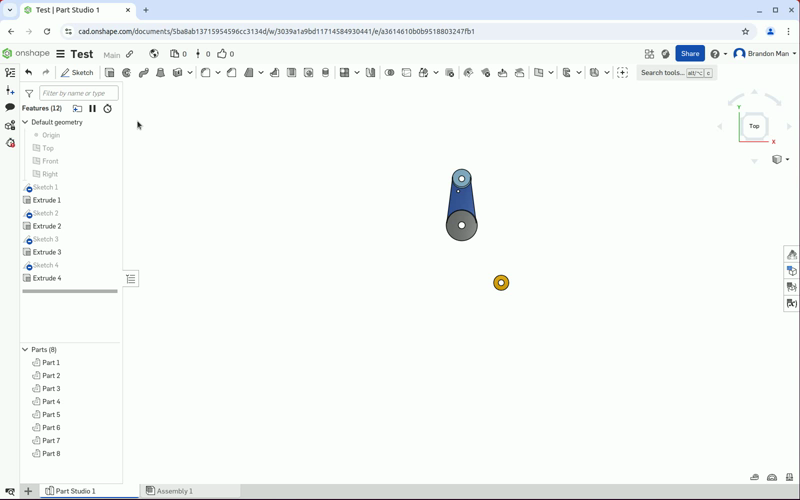
key(shift+h)
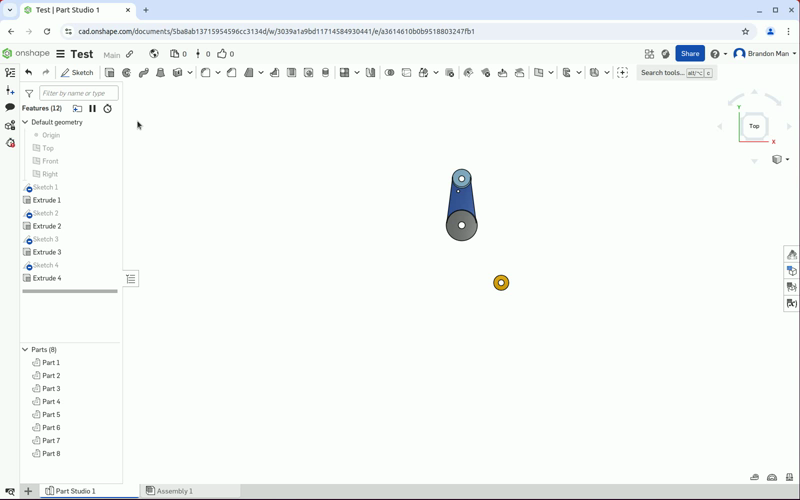
key(shift+h)
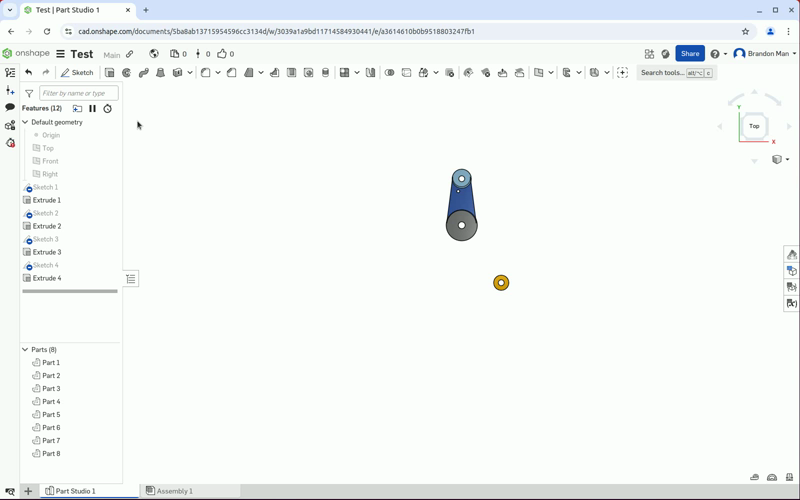
mouse_move(73, 189)
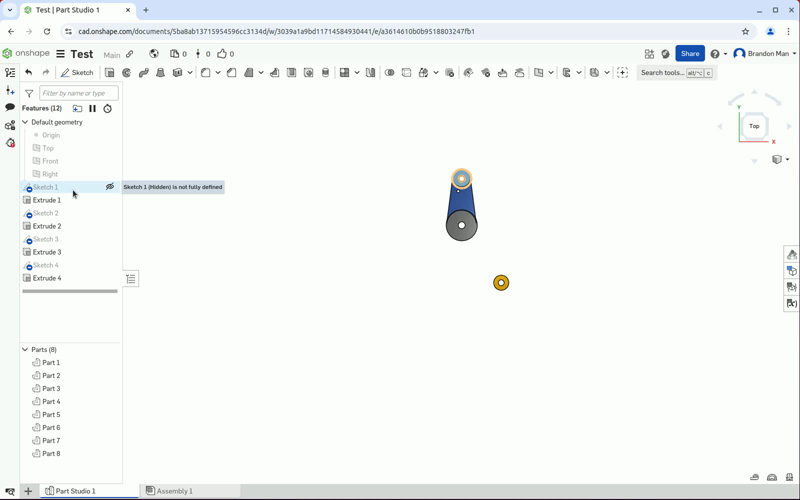
click(73, 189)
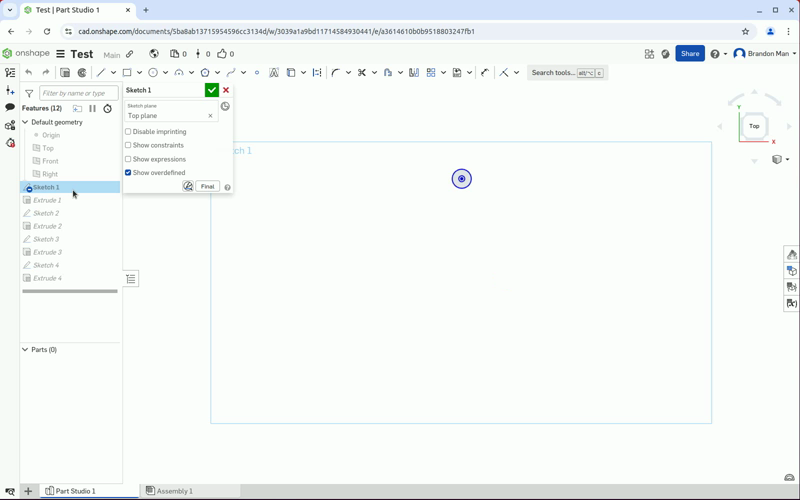
mouse_move(229, 92)
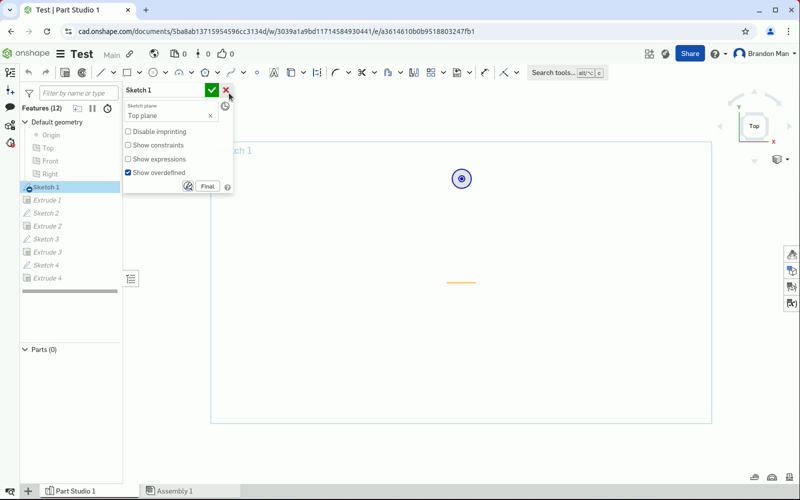
click(229, 92)
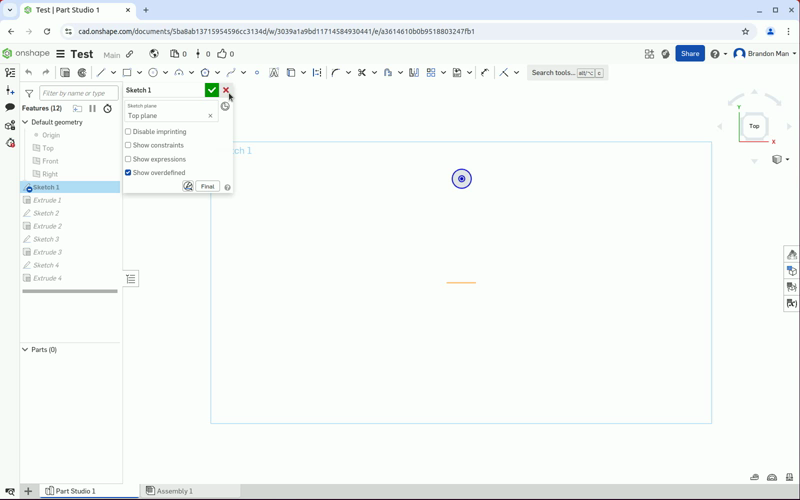
key(shift+s)
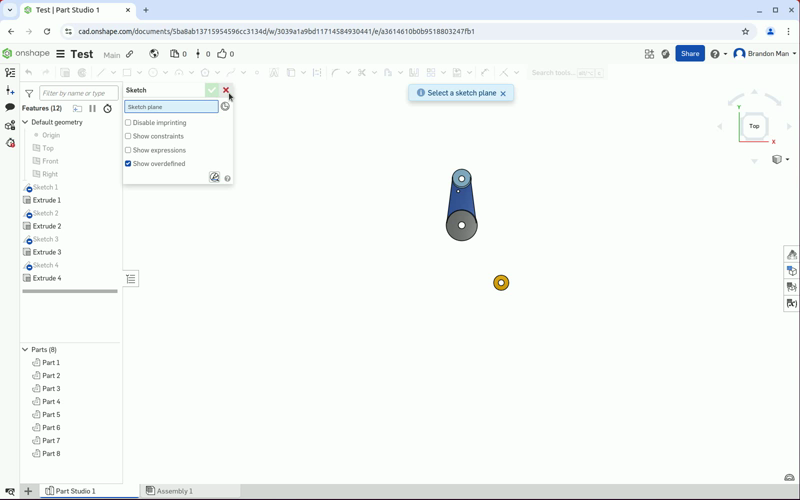
mouse_move(73, 150)
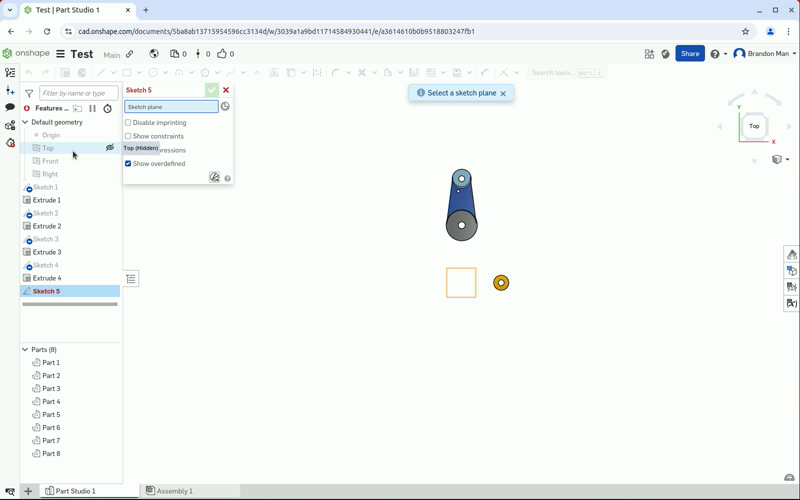
click(73, 150)
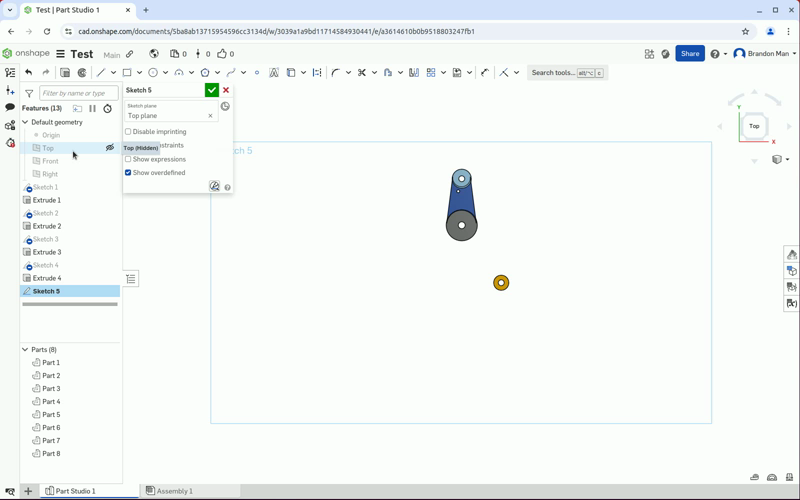
mouse_move(73, 352)
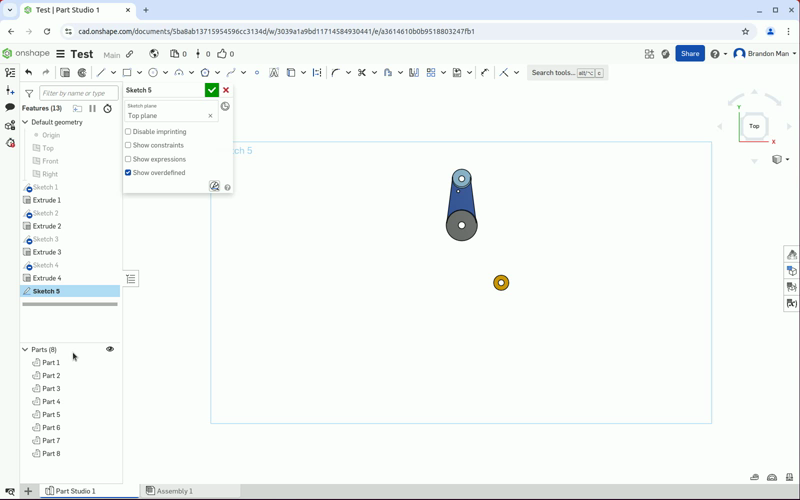
key(y)
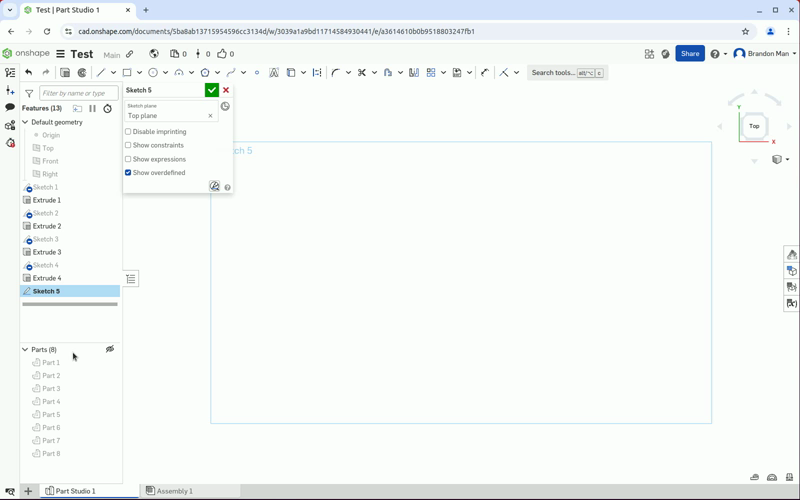
key(c)
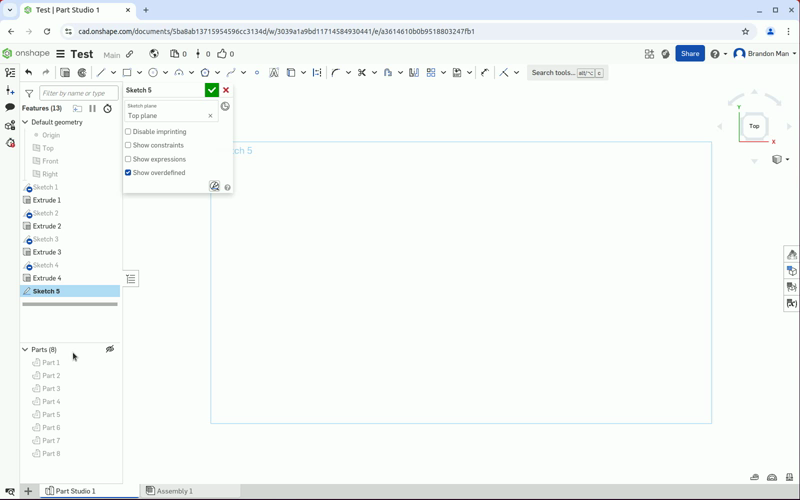
key_down(shift)
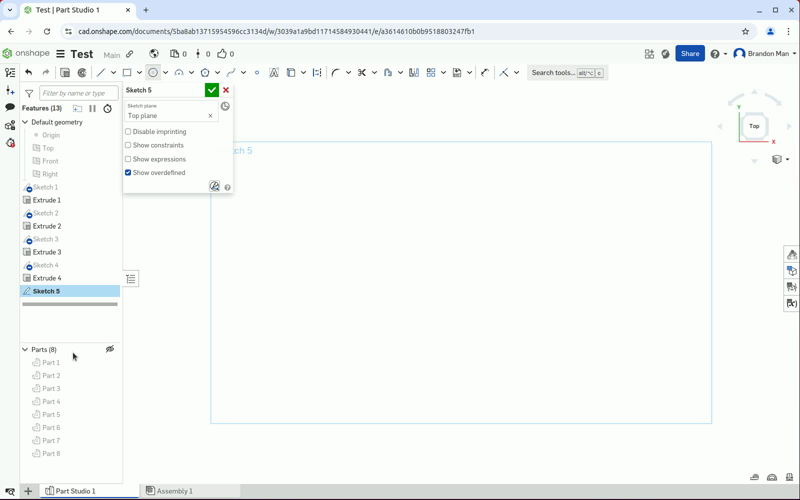
mouse_move(461, 282)
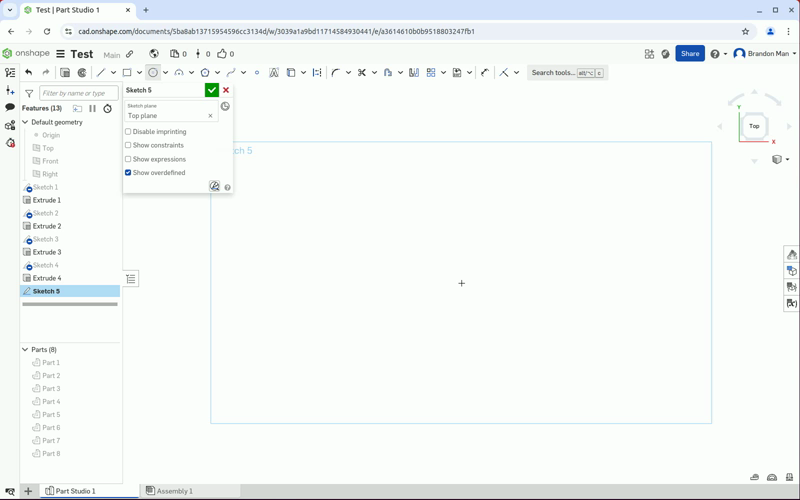
click(461, 282)
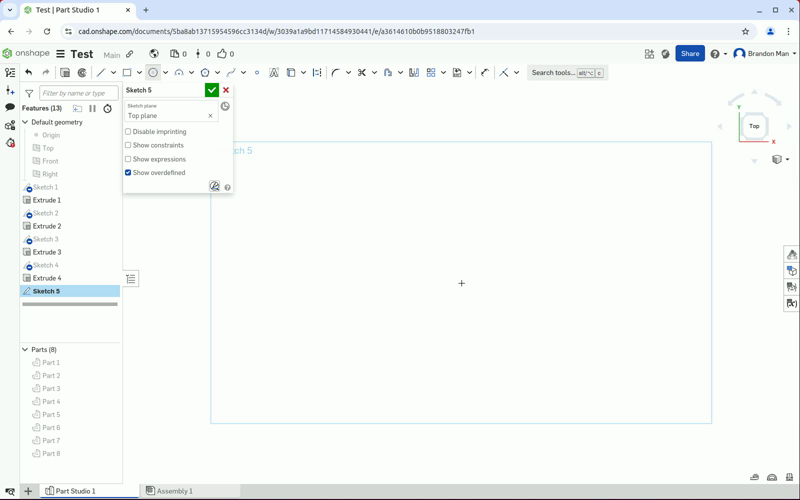
key_up(shift)
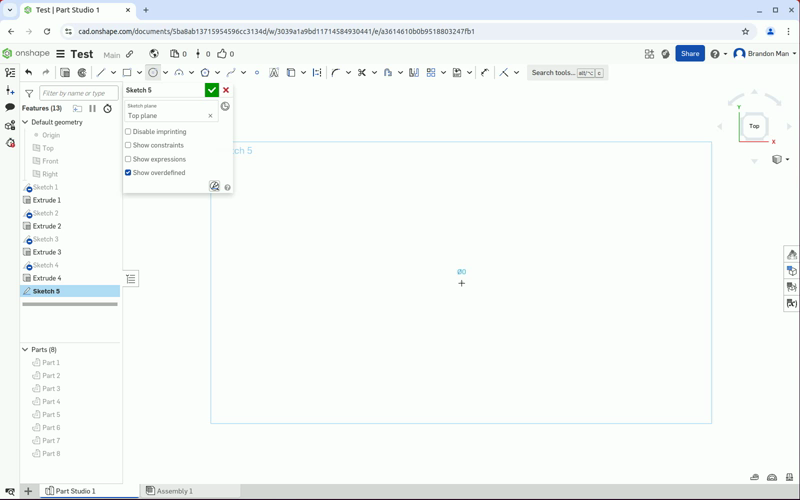
mouse_move(471, 282)
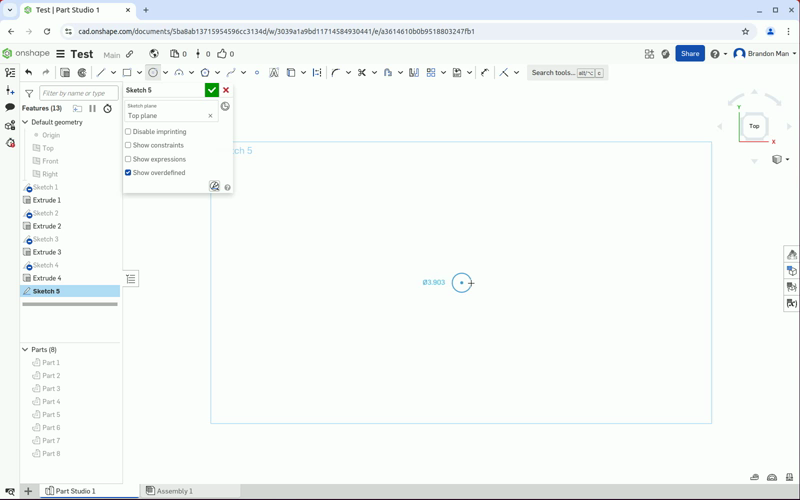
click(471, 282)
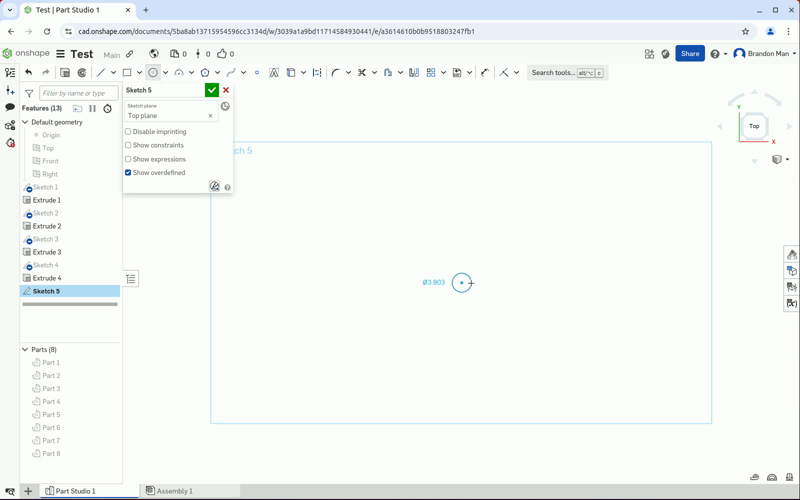
key(esc)
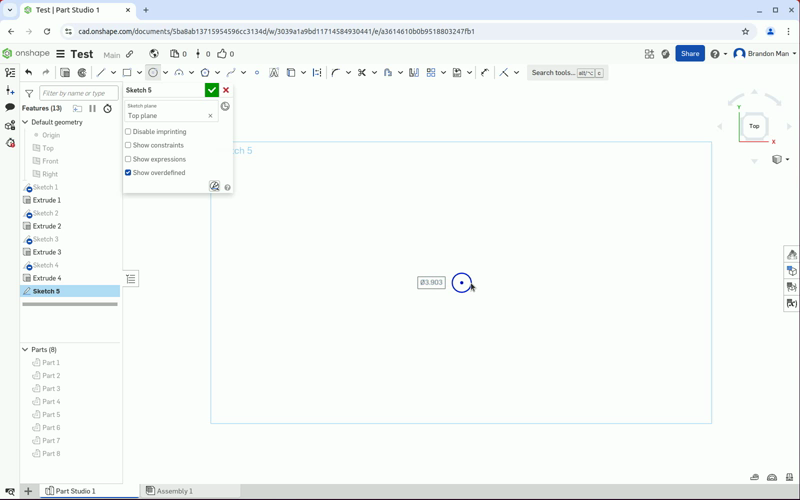
key(c)
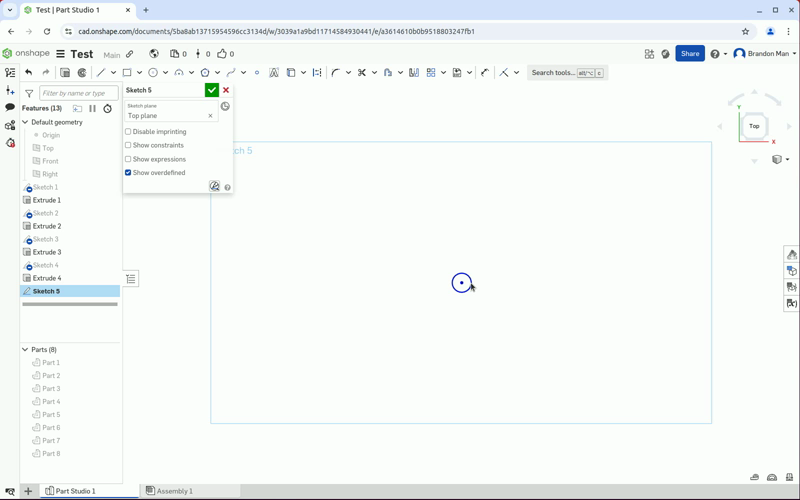
key_down(shift)
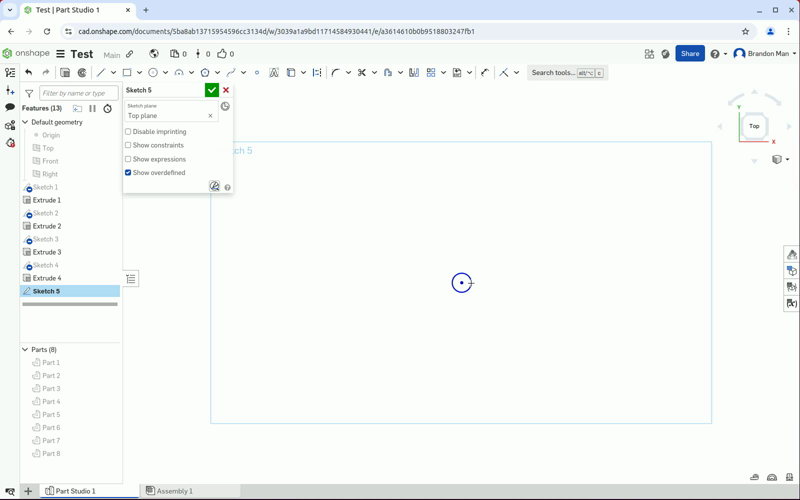
mouse_move(461, 282)
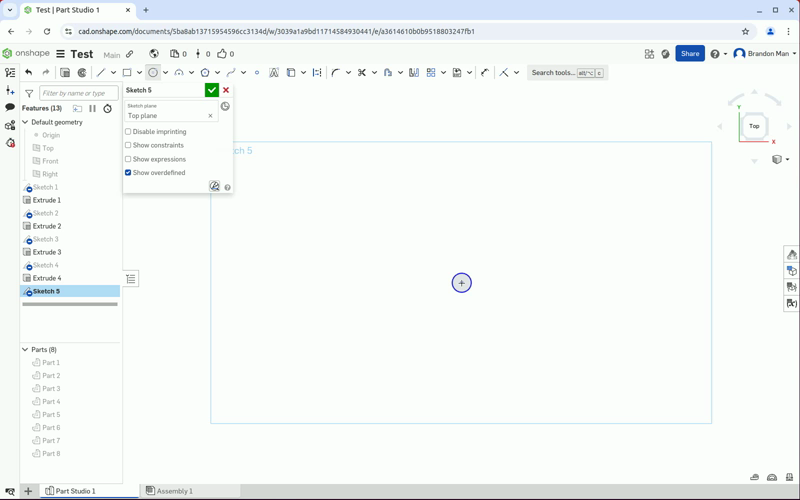
click(461, 282)
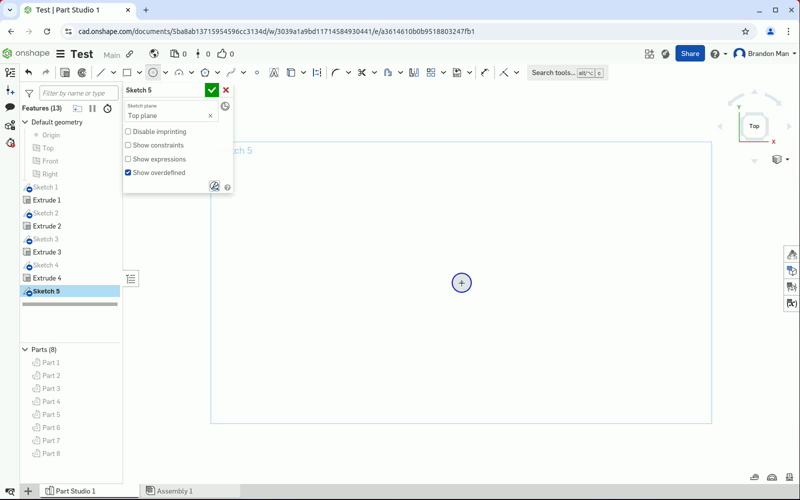
key_up(shift)
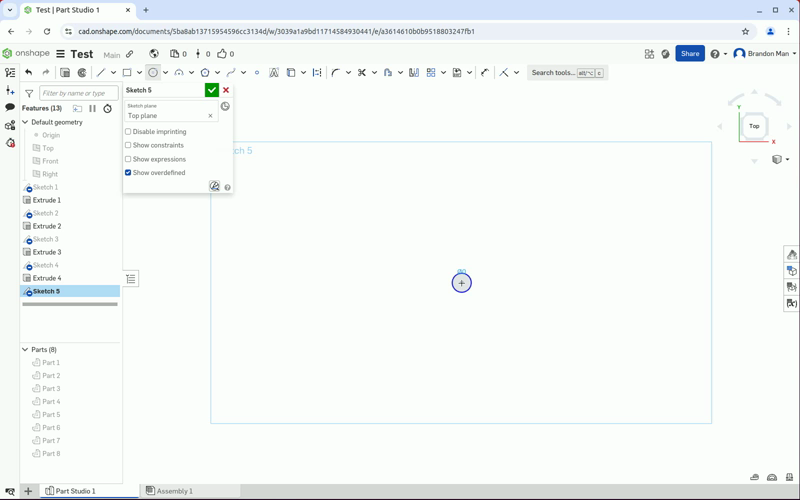
mouse_move(464, 282)
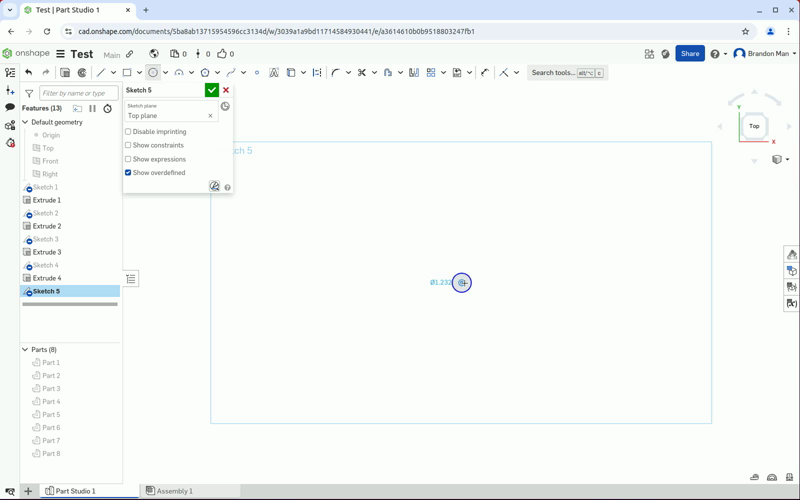
scroll(6)
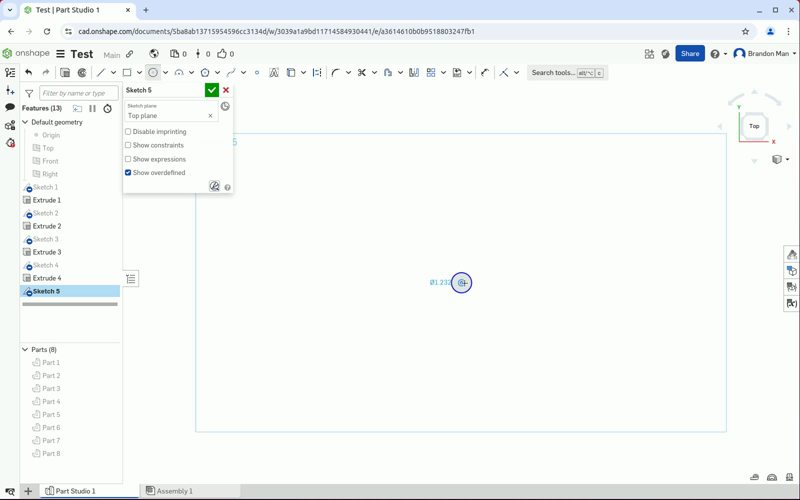
scroll(6)
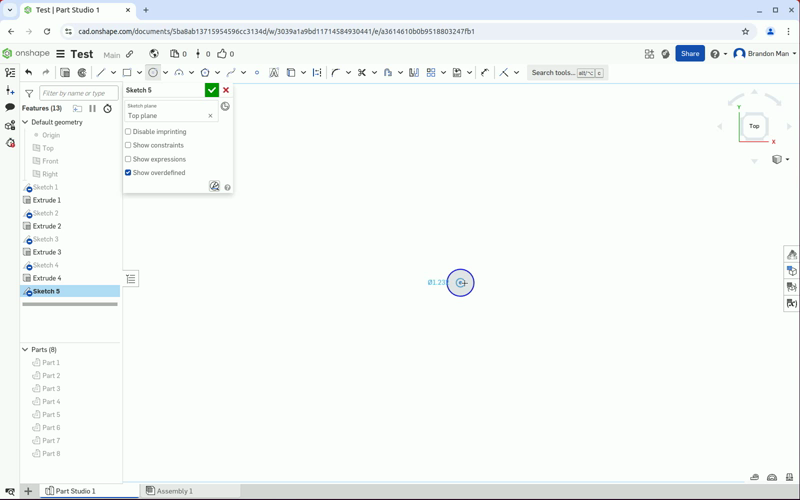
scroll(6)
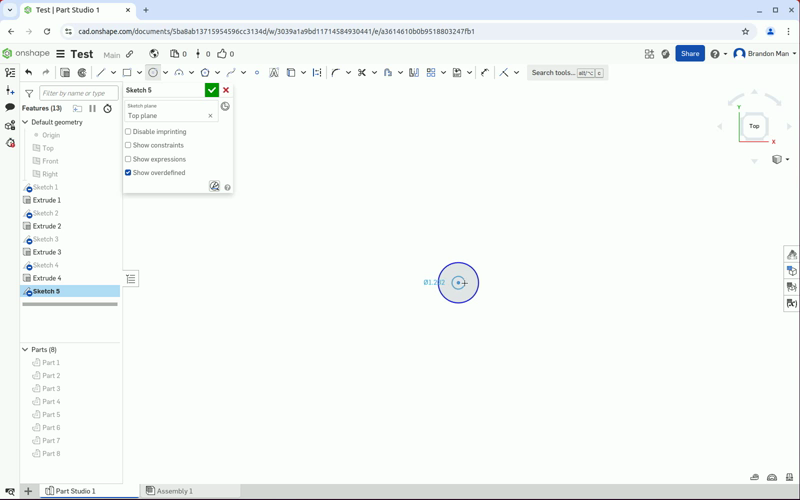
scroll(6)
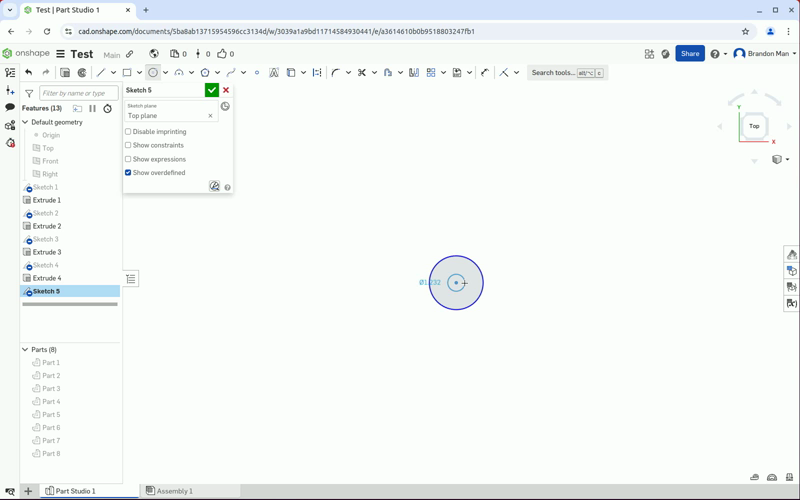
scroll(6)
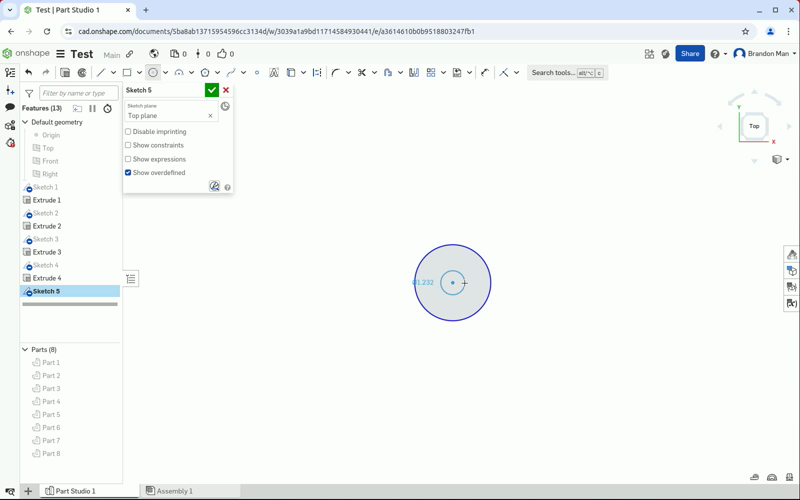
scroll(6)
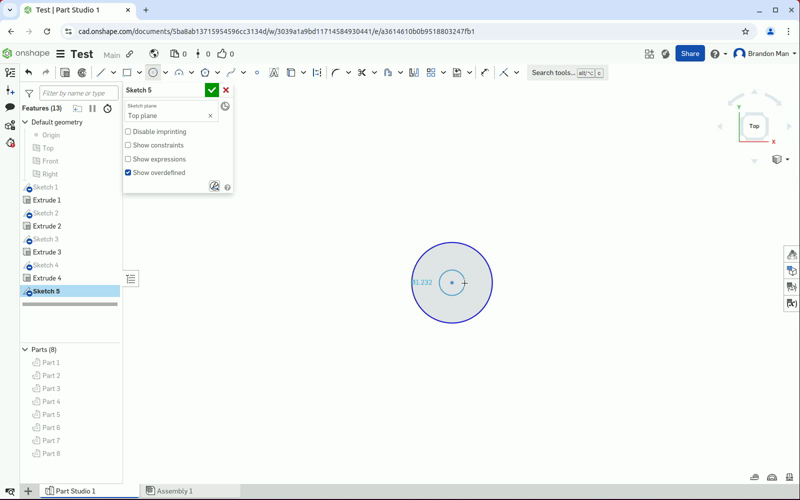
scroll(6)
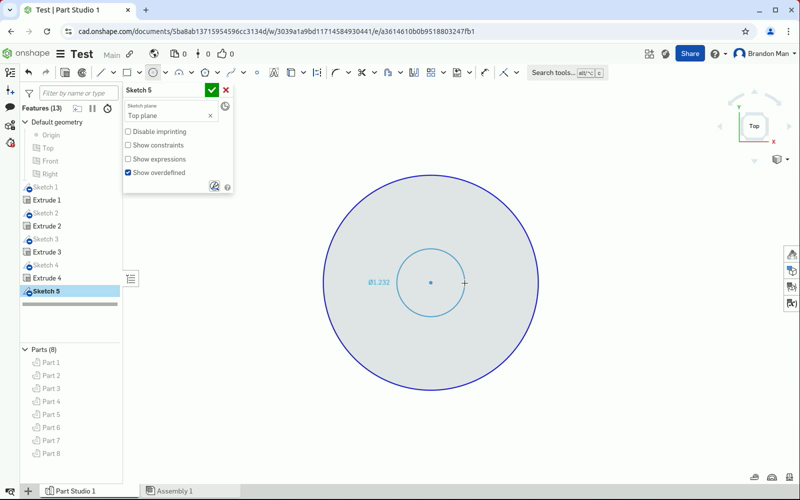
click(464, 282)
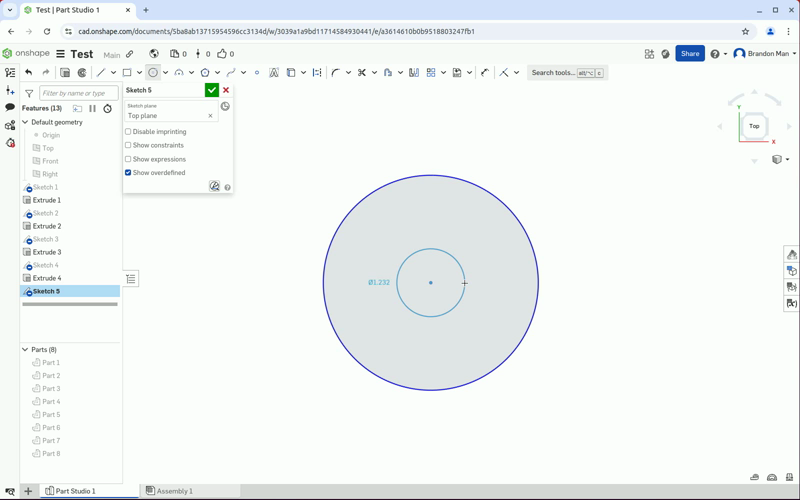
scroll(-6)
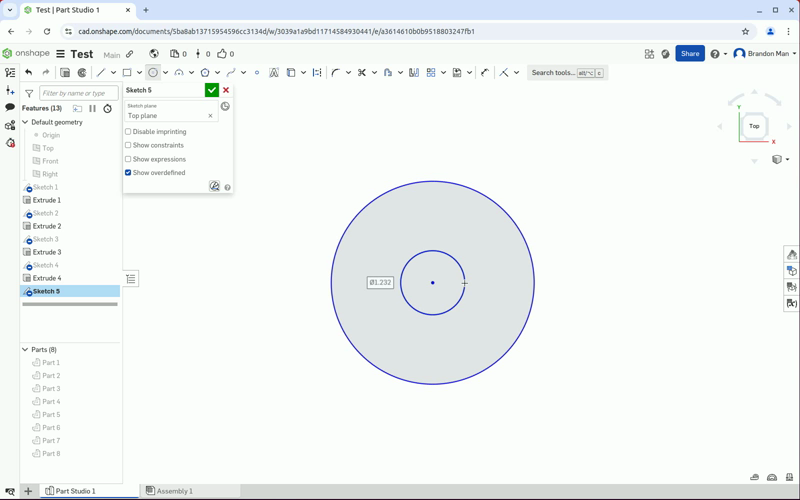
scroll(-6)
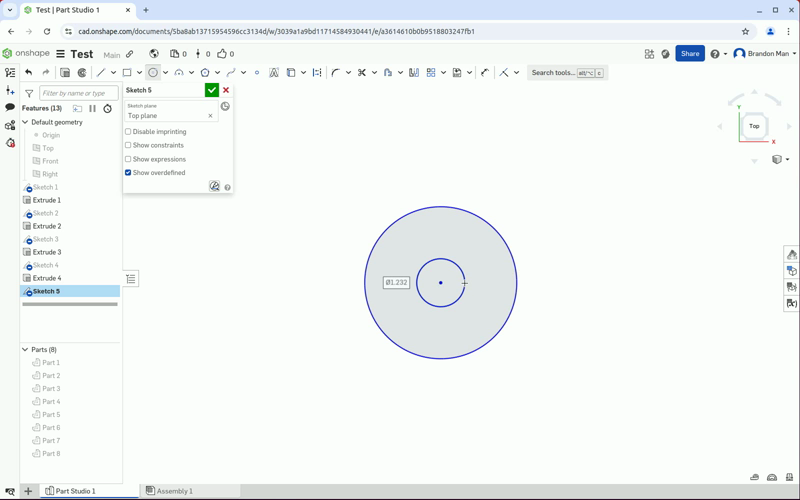
scroll(-6)
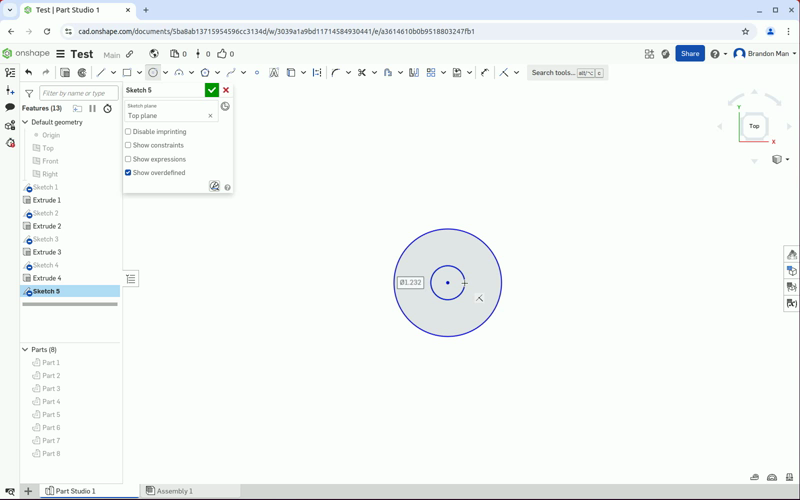
scroll(-6)
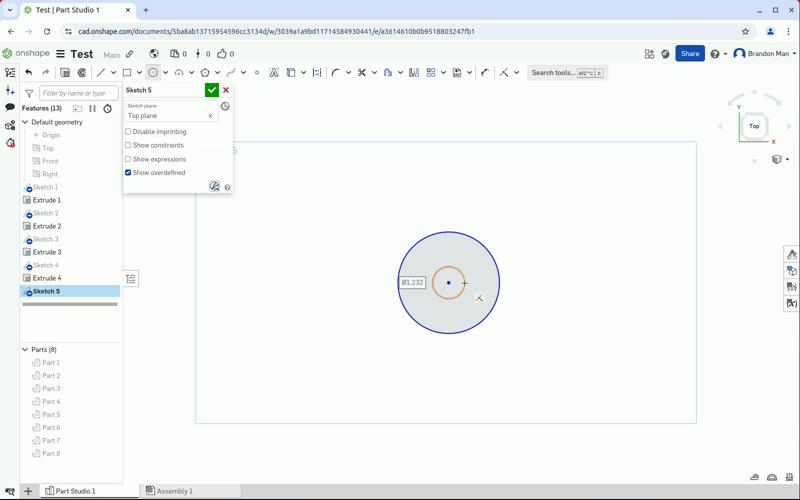
scroll(-6)
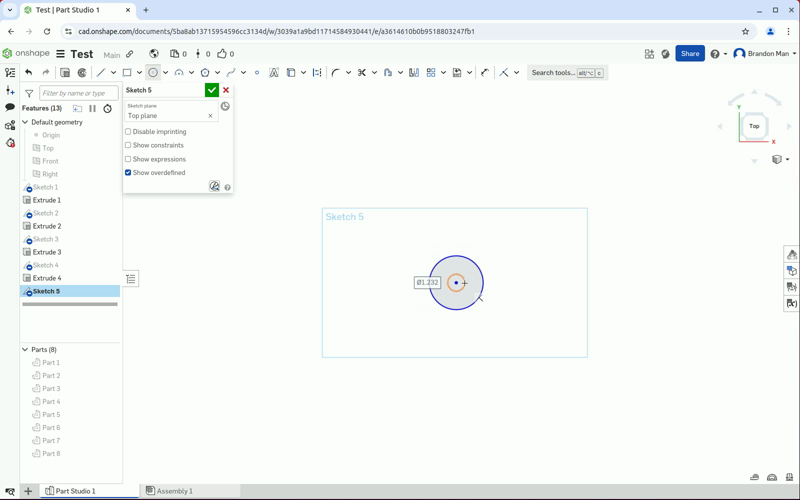
scroll(-6)
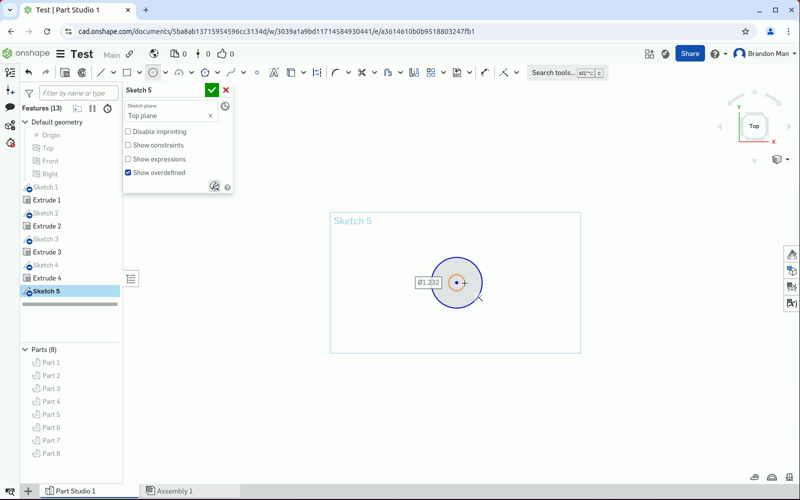
scroll(-6)
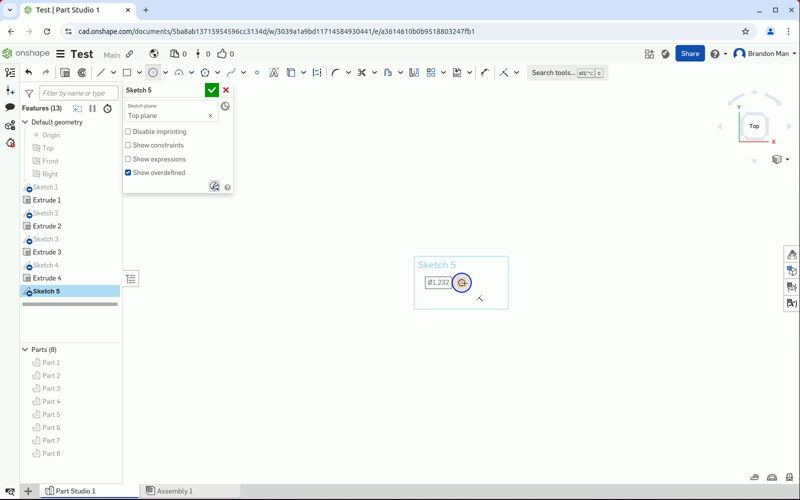
key(esc)
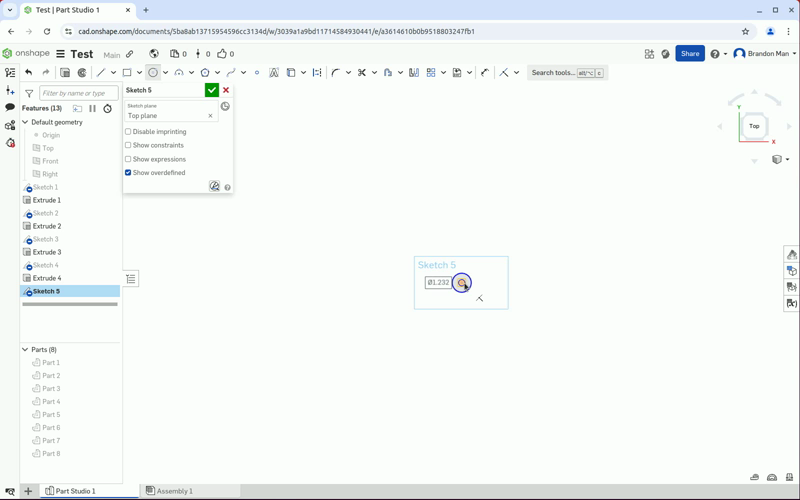
mouse_move(461, 288)
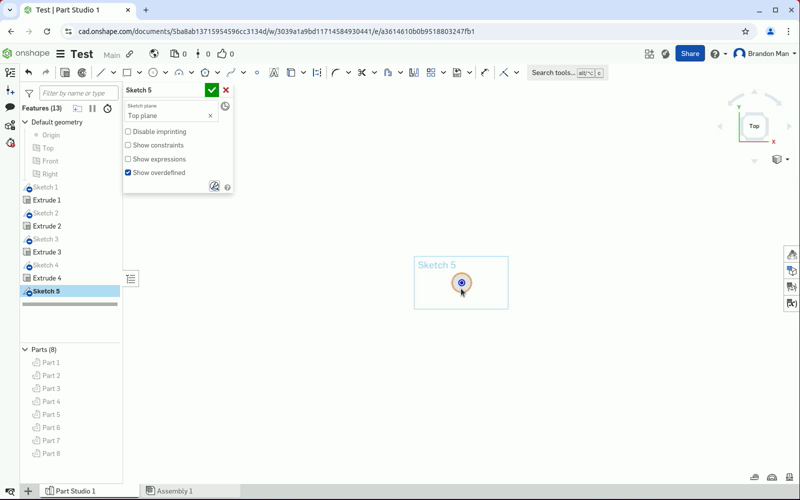
scroll(6)
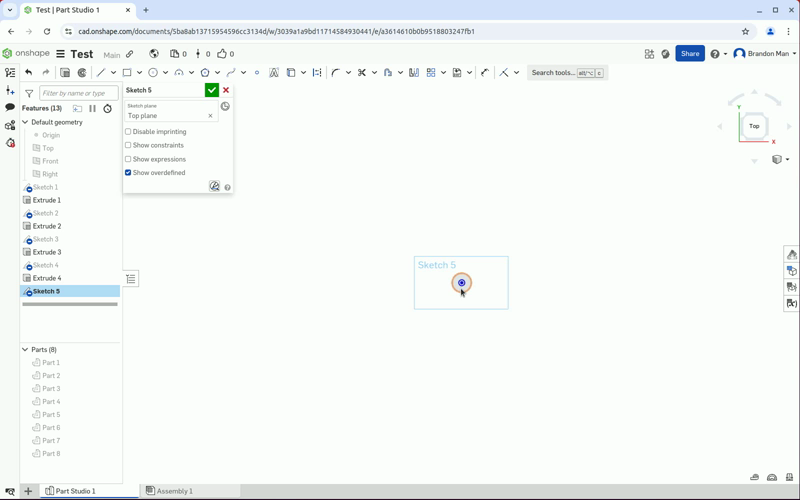
scroll(6)
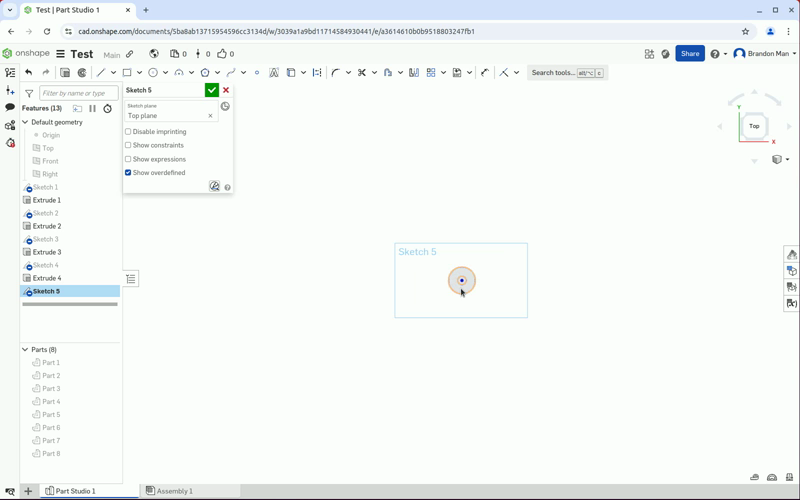
scroll(6)
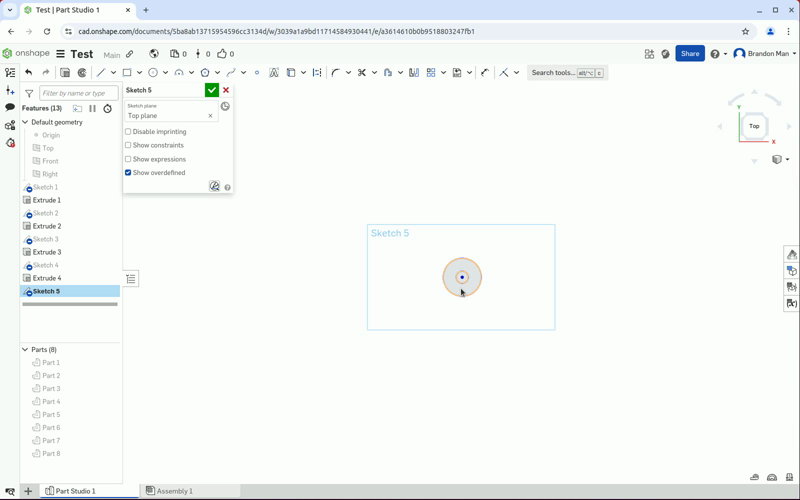
scroll(6)
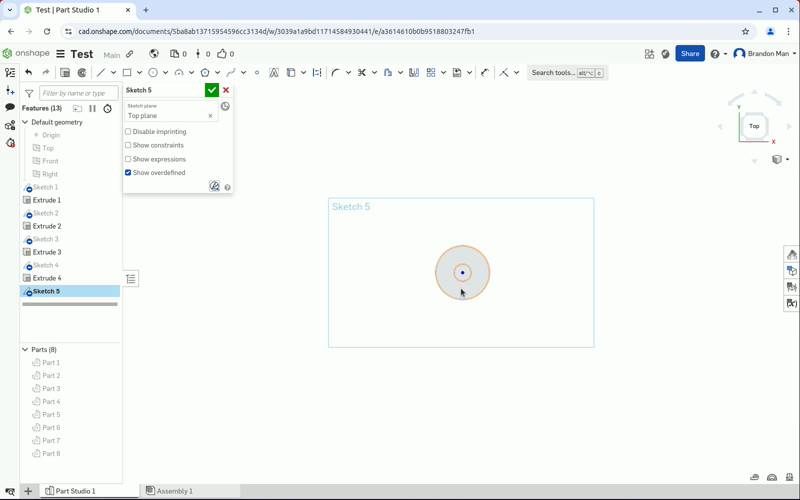
scroll(6)
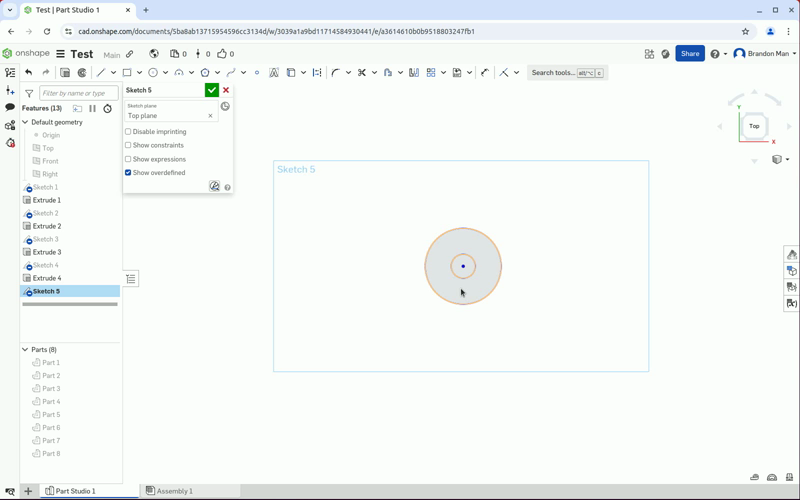
scroll(6)
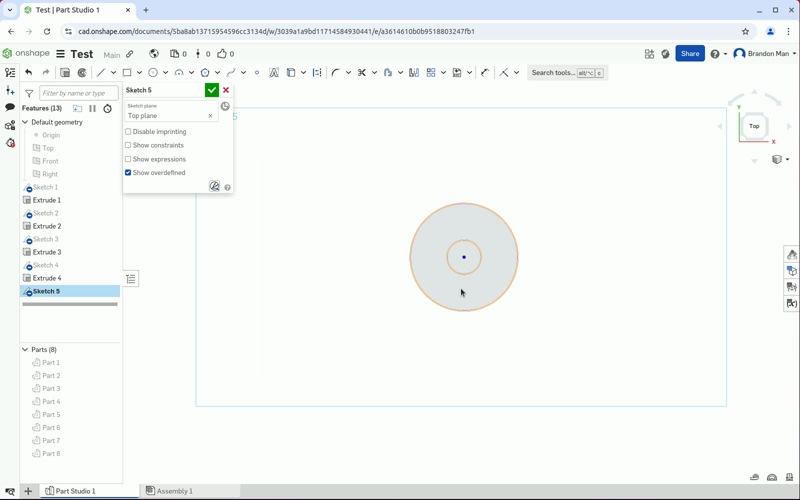
scroll(6)
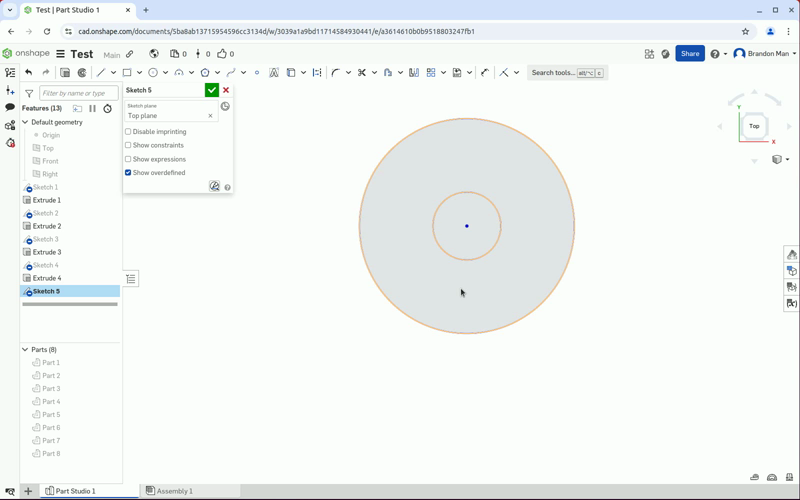
click(461, 288)
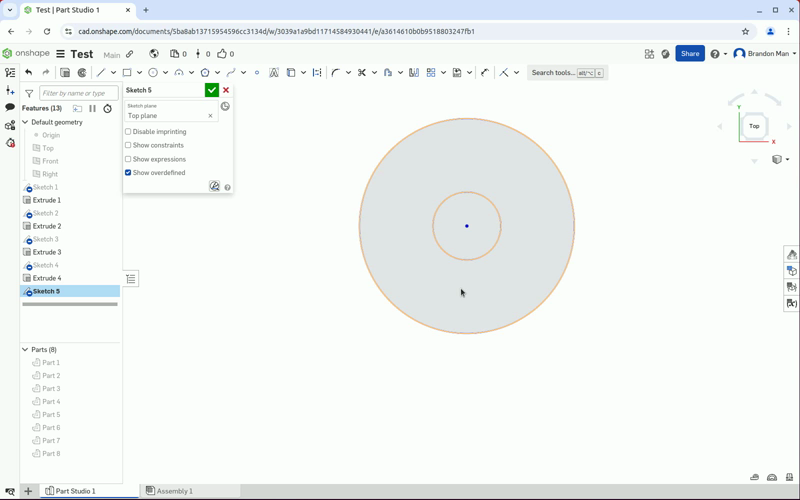
scroll(-6)
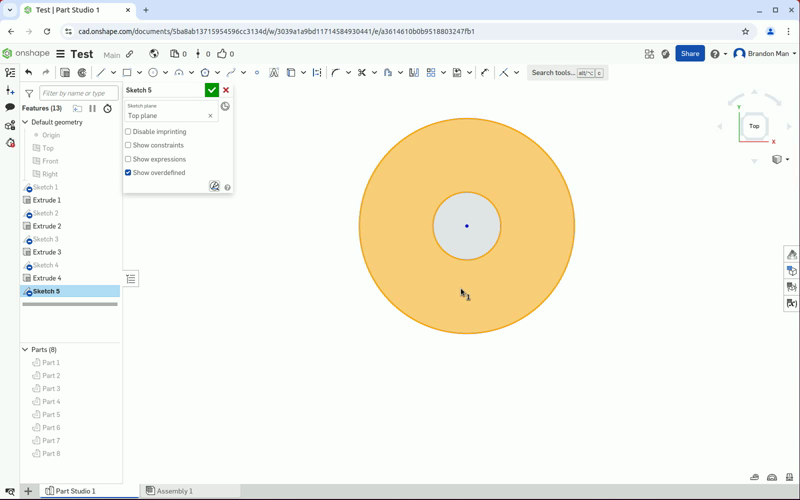
scroll(-6)
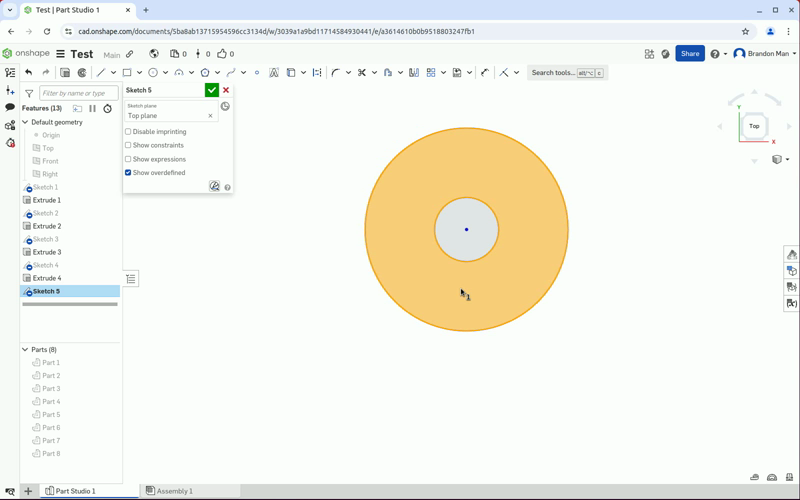
scroll(-6)
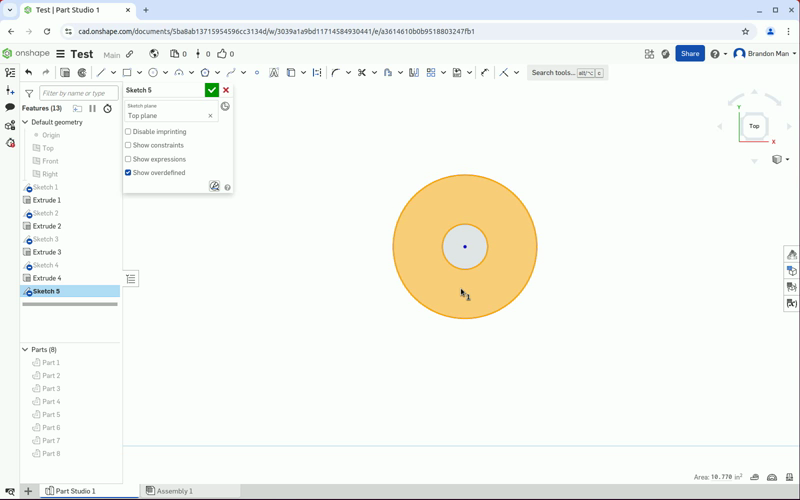
scroll(-6)
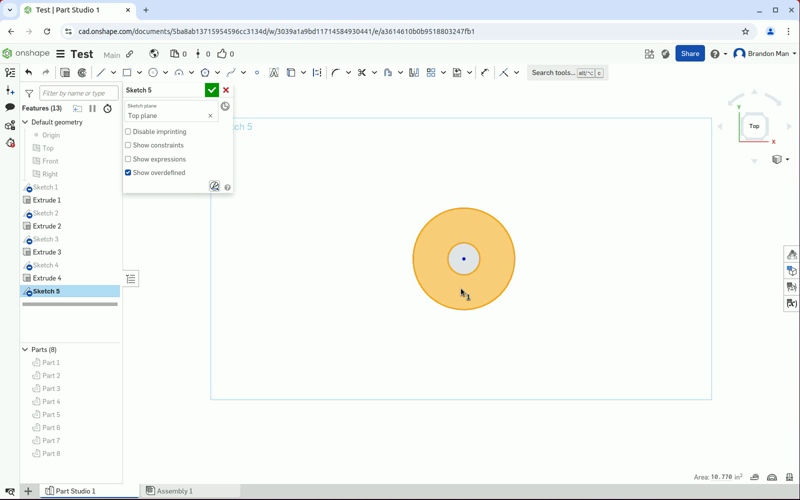
scroll(-6)
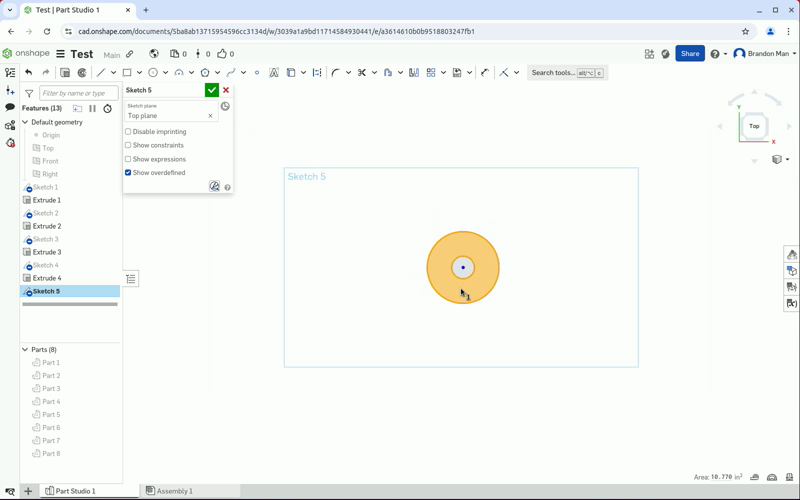
scroll(-6)
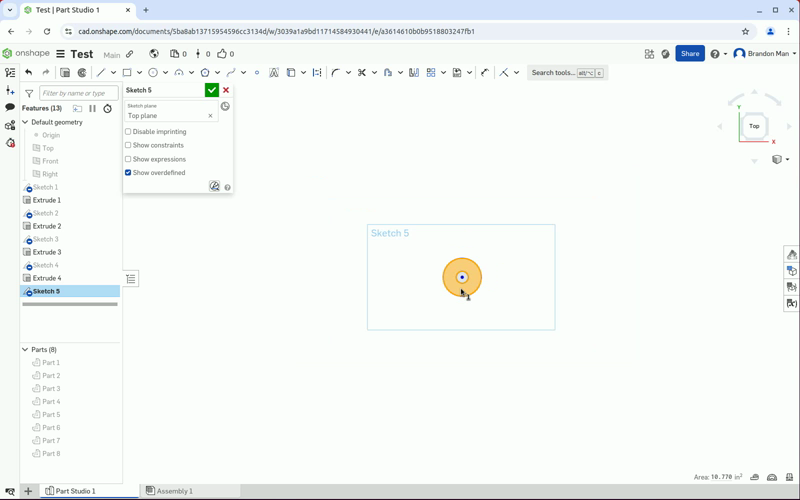
scroll(-6)
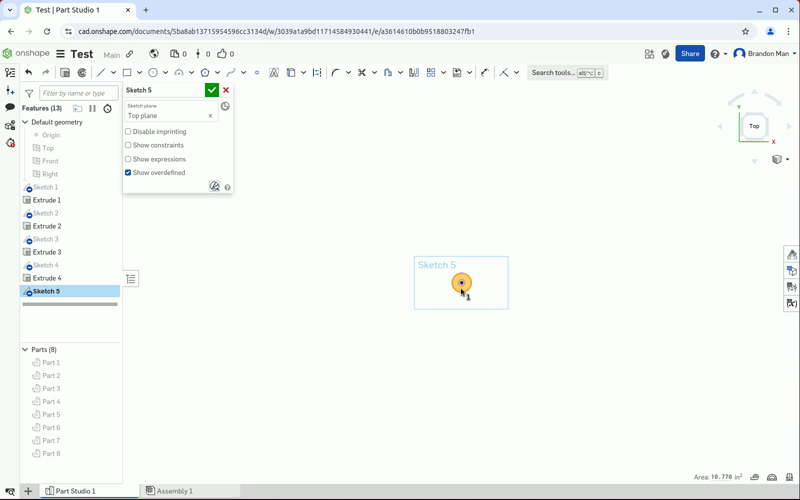
mouse_move(73, 352)
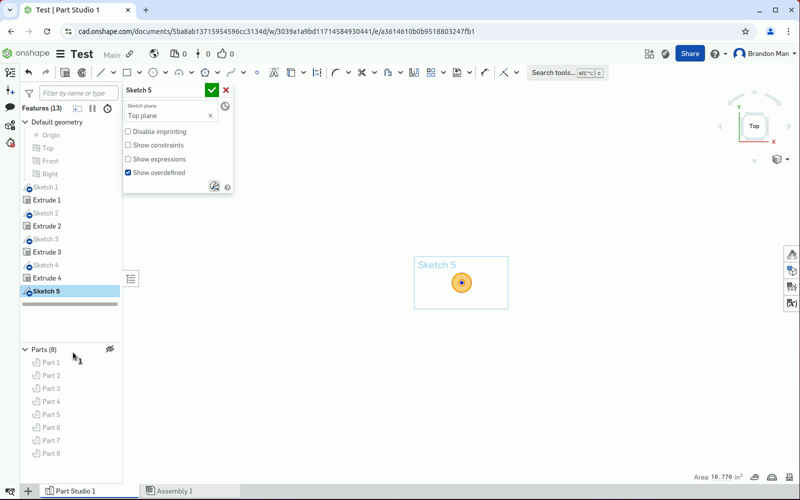
key(shift+y)
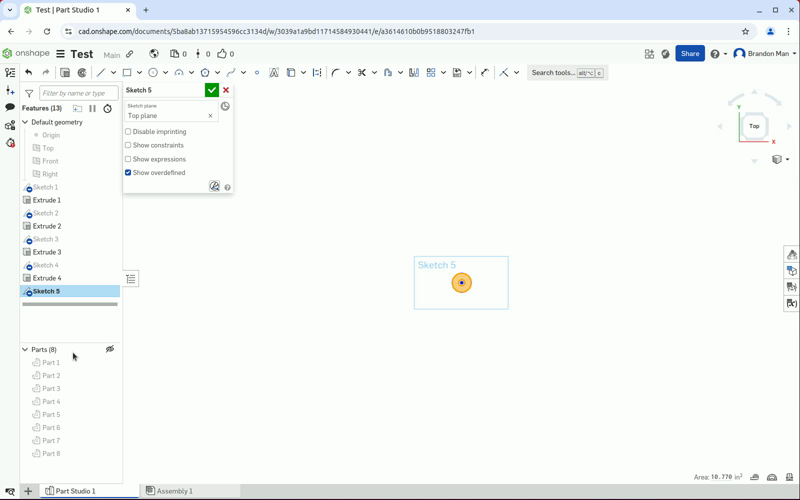
key(shift+e)
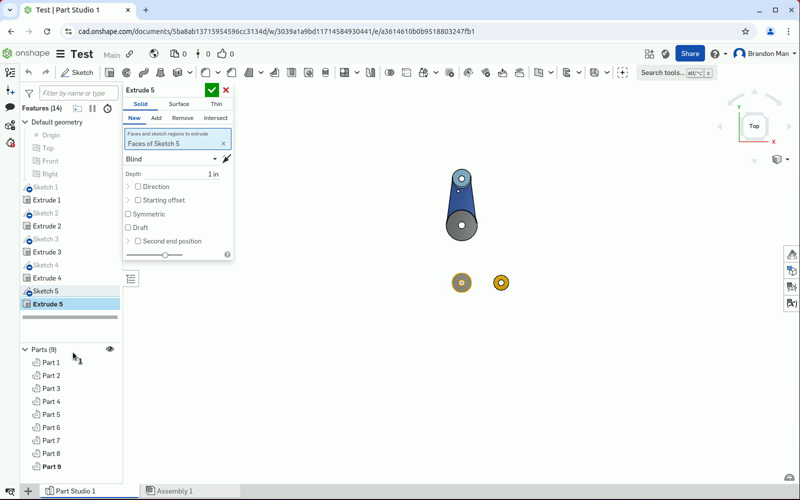
mouse_move(143, 106)
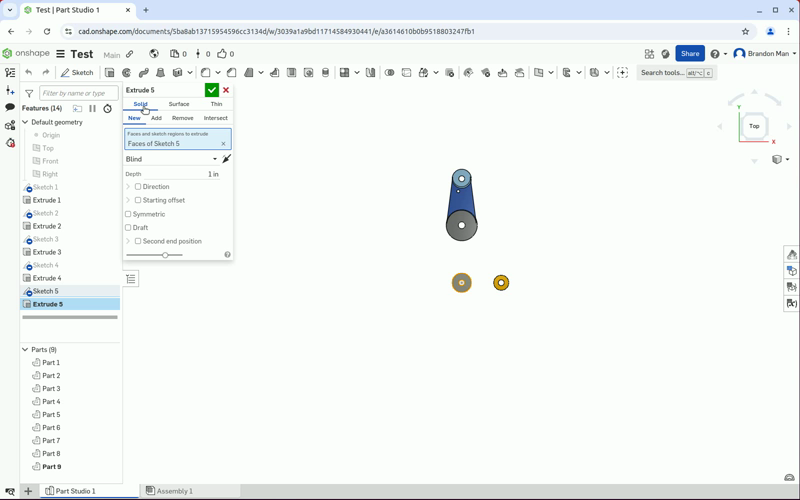
click(143, 106)
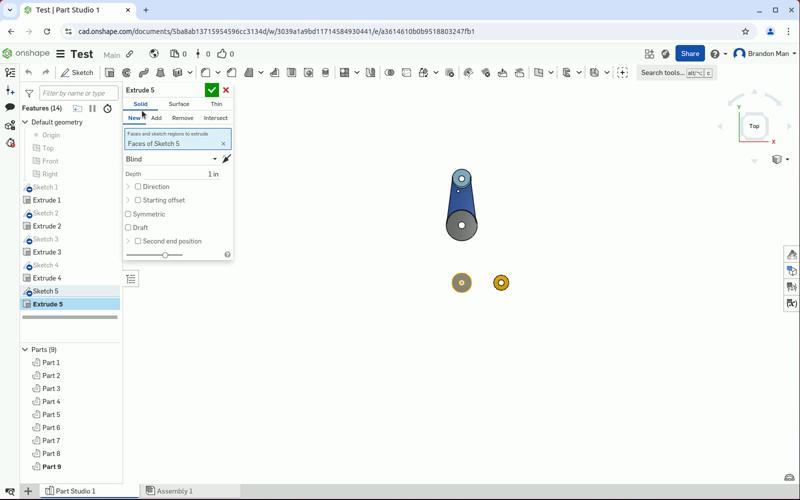
mouse_move(137, 120)
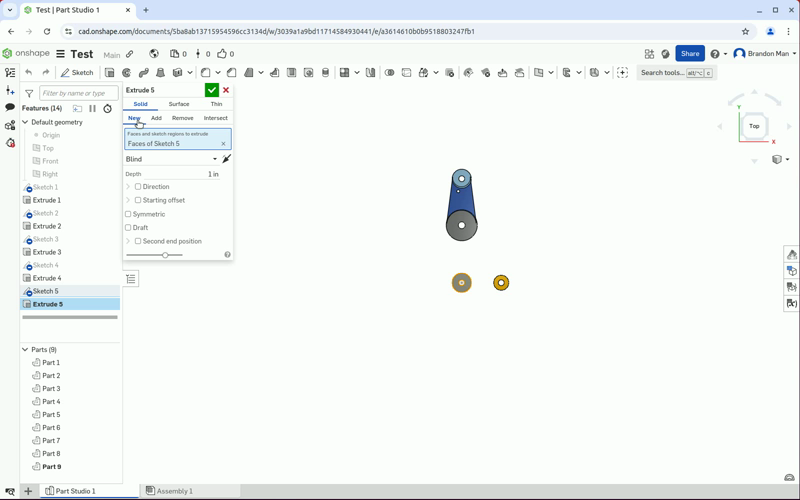
click(137, 120)
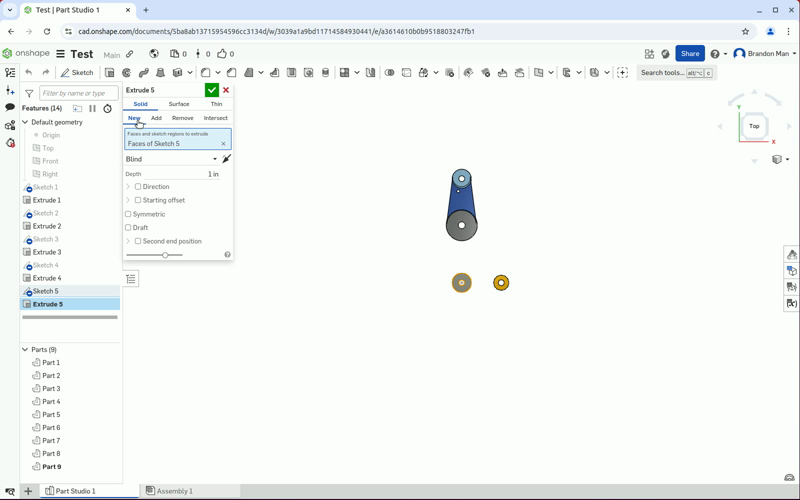
key(tab, 4)
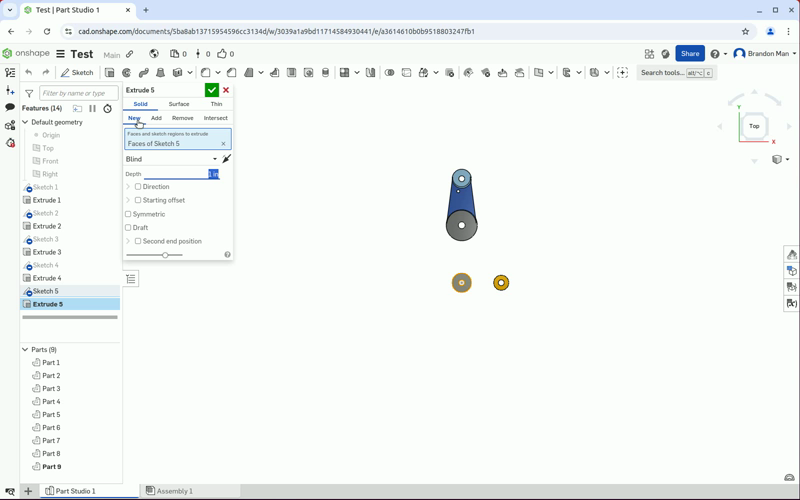
text(0.481)
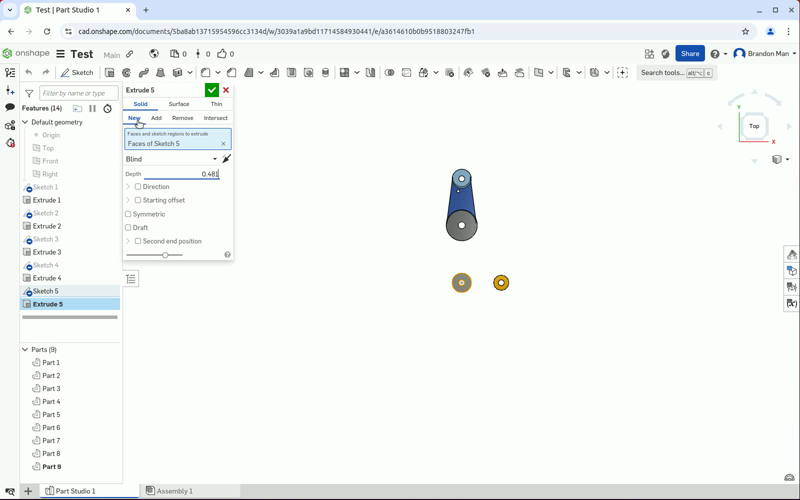
key(enter)
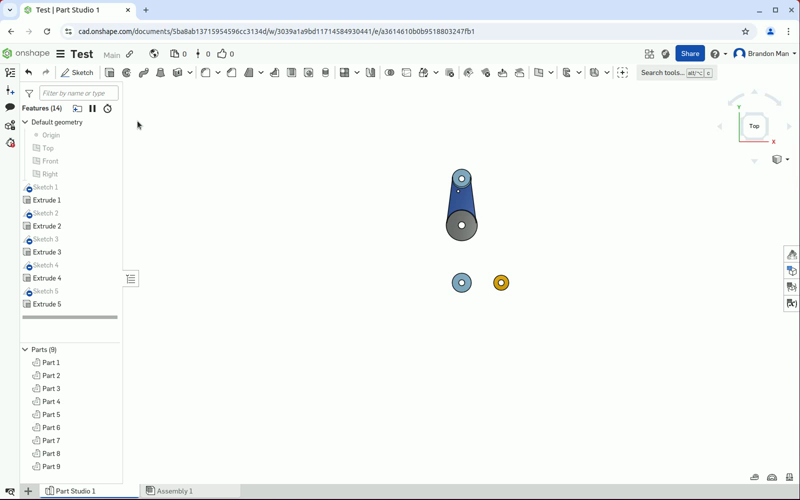
key(shift+h)
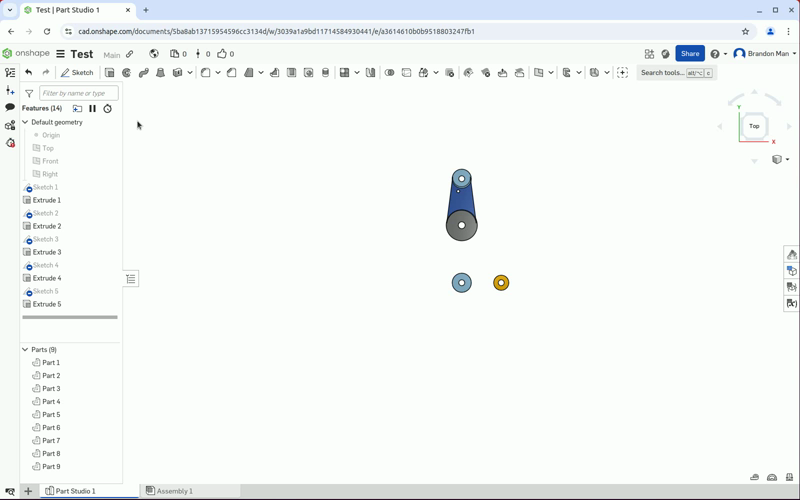
key(shift+h)
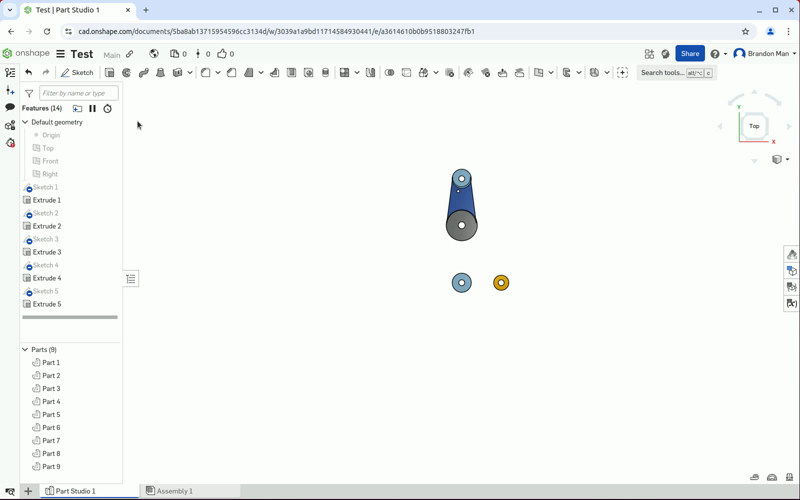
mouse_move(73, 189)
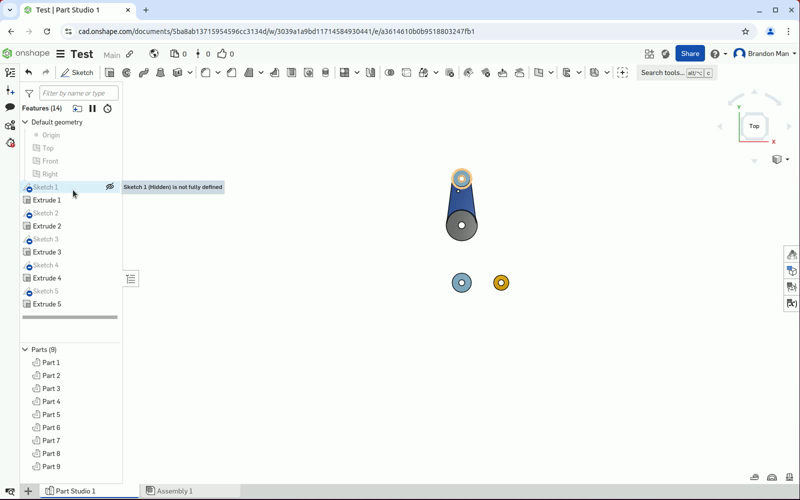
click(73, 189)
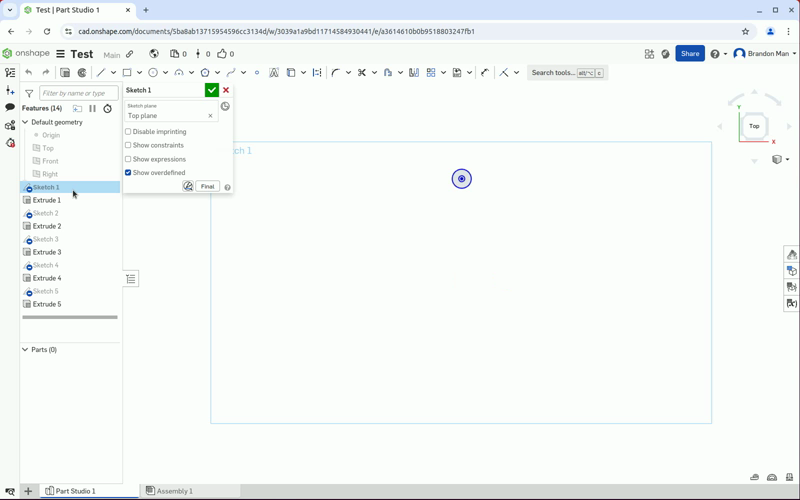
mouse_move(229, 92)
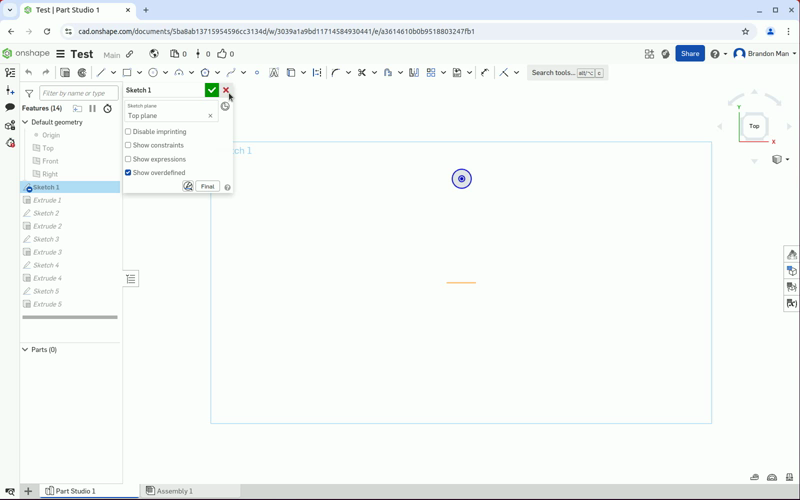
click(229, 92)
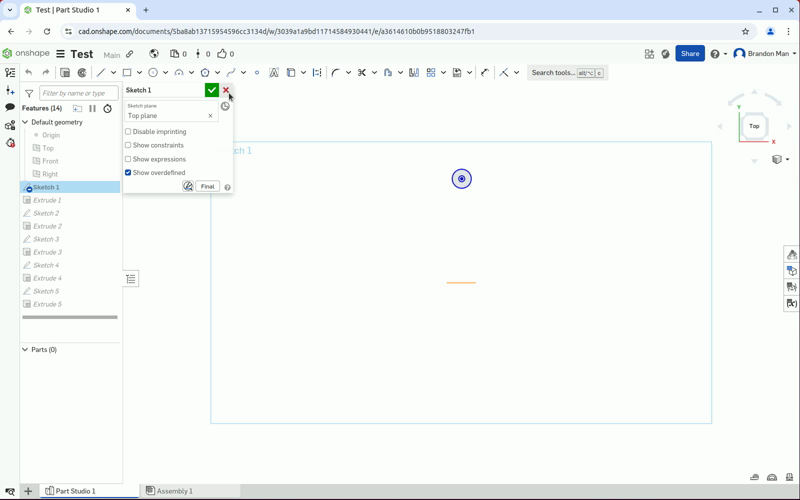
key(shift+s)
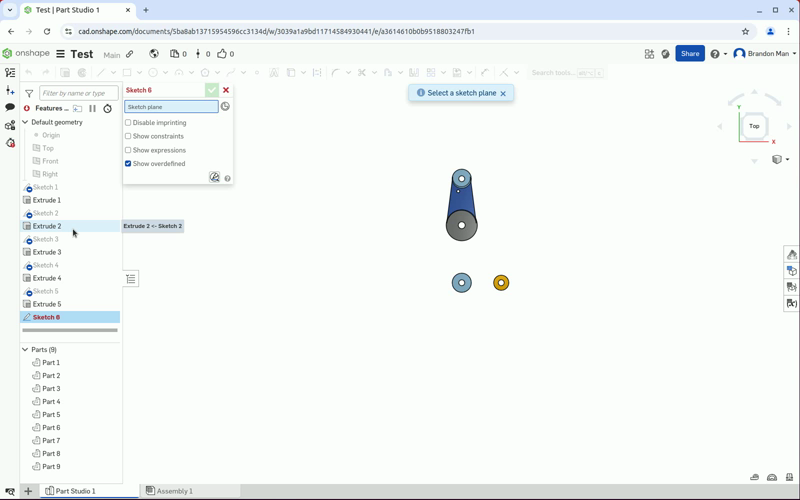
scroll(3)
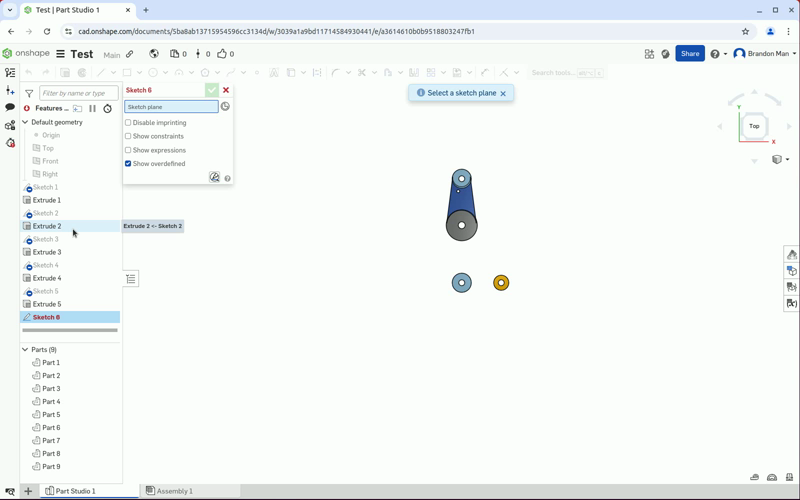
mouse_move(73, 150)
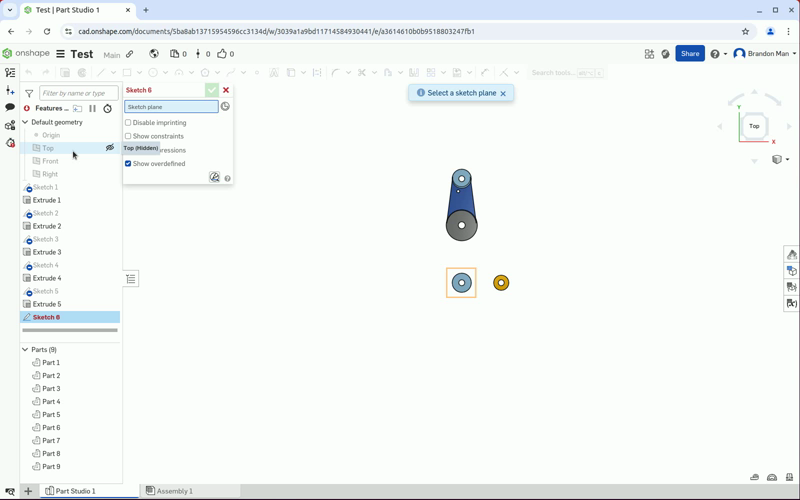
click(73, 150)
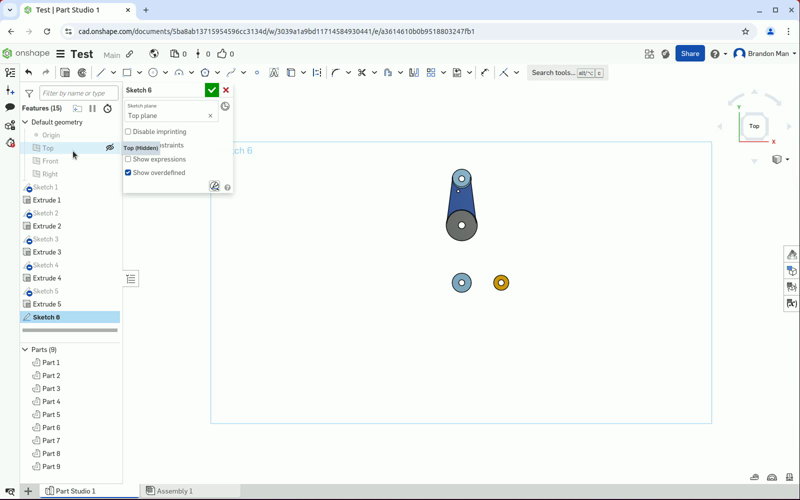
mouse_move(73, 352)
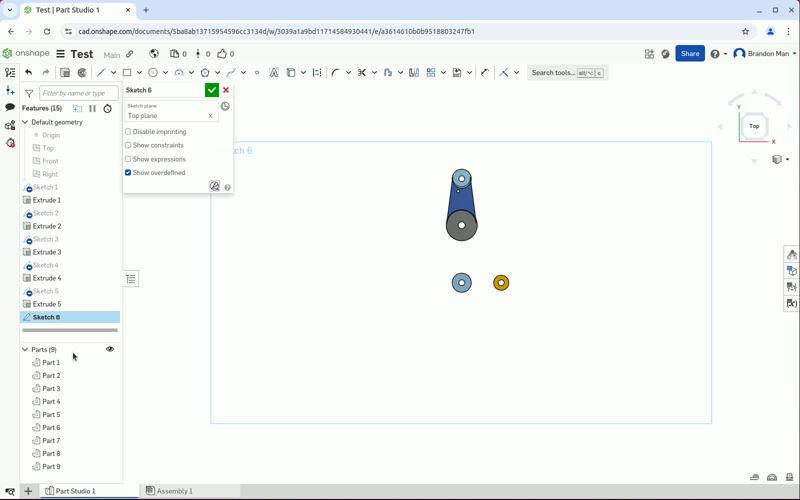
key(y)
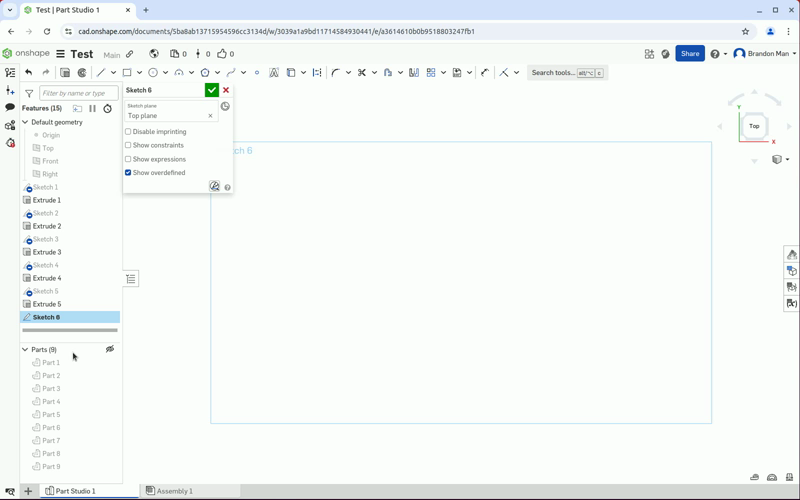
key(l)
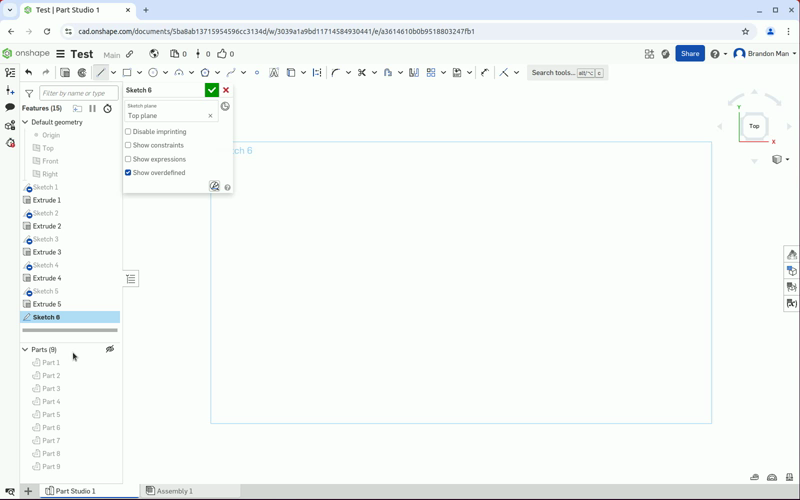
key_down(shift)
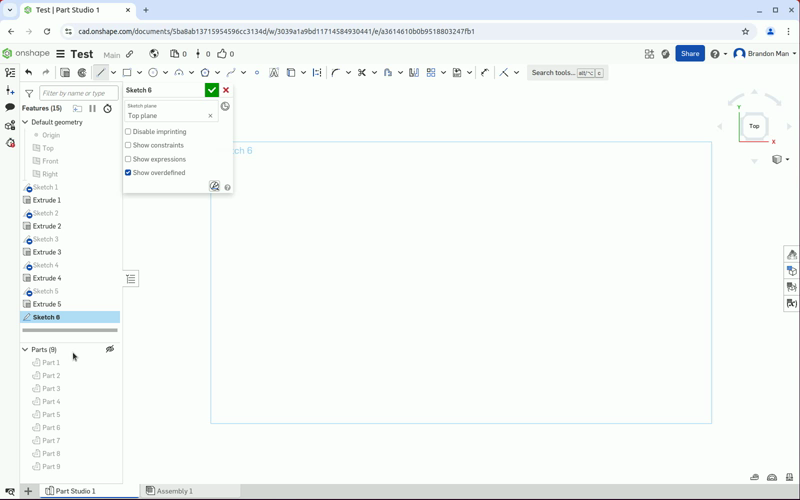
mouse_move(446, 226)
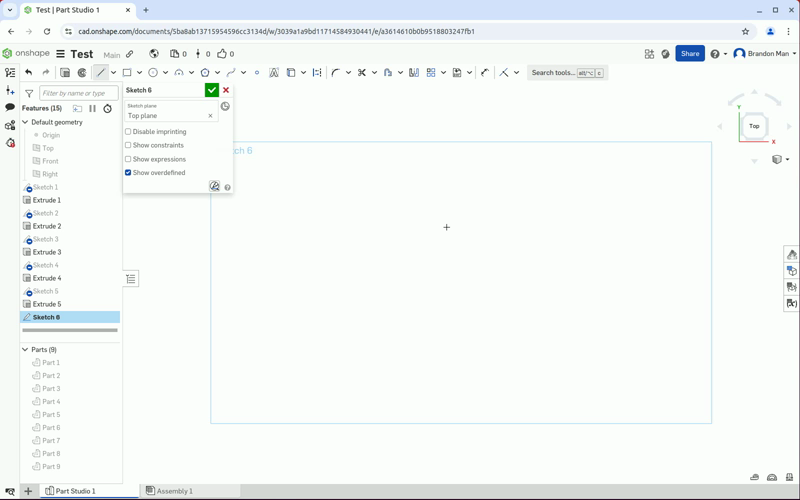
click(446, 226)
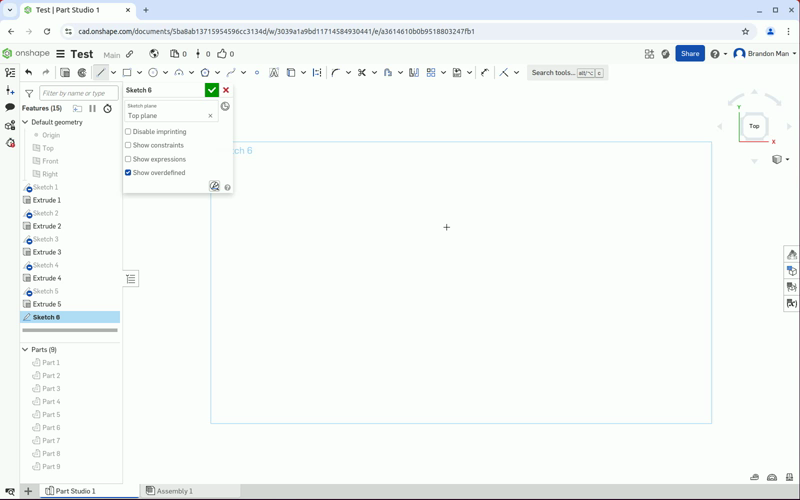
key_up(shift)
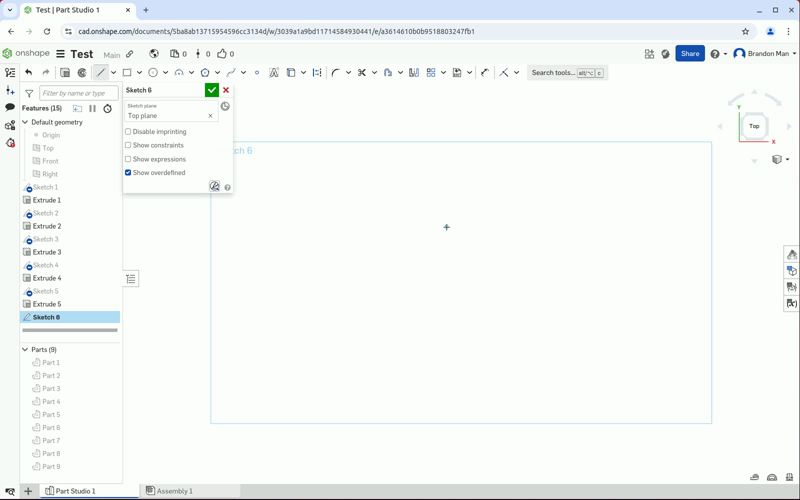
key_down(shift)
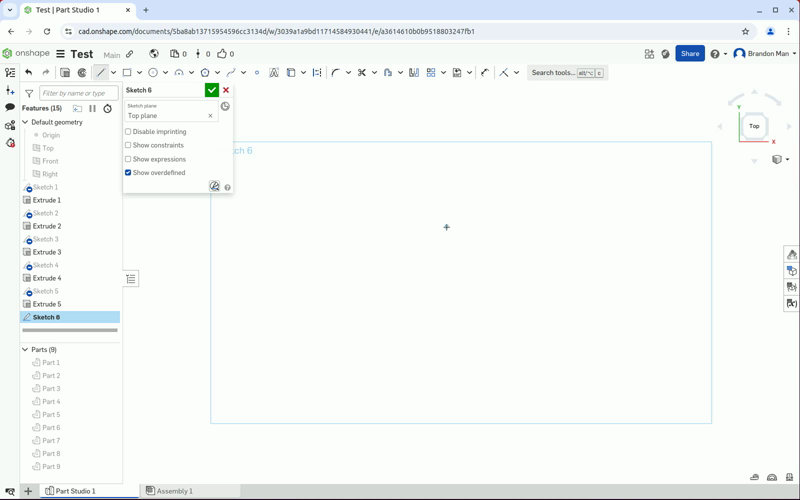
mouse_move(476, 226)
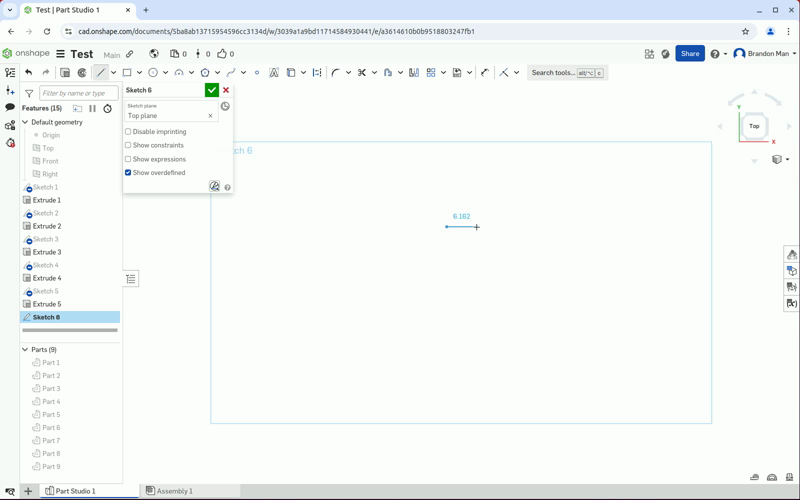
mouse_move(452, 284)
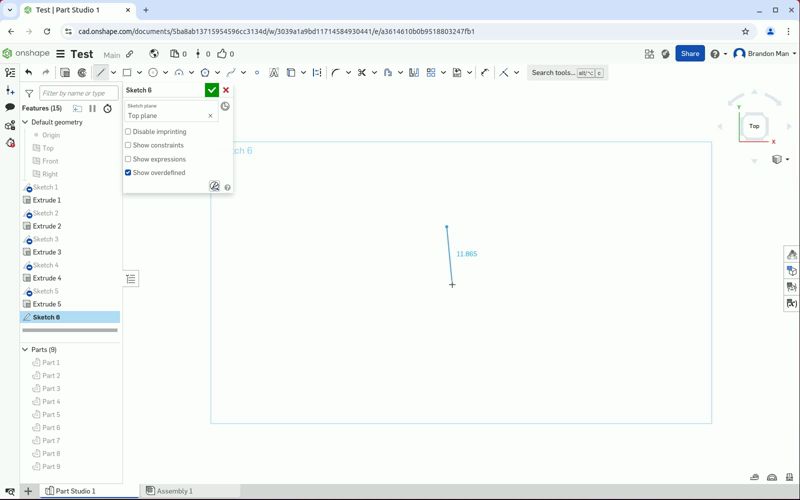
click(452, 284)
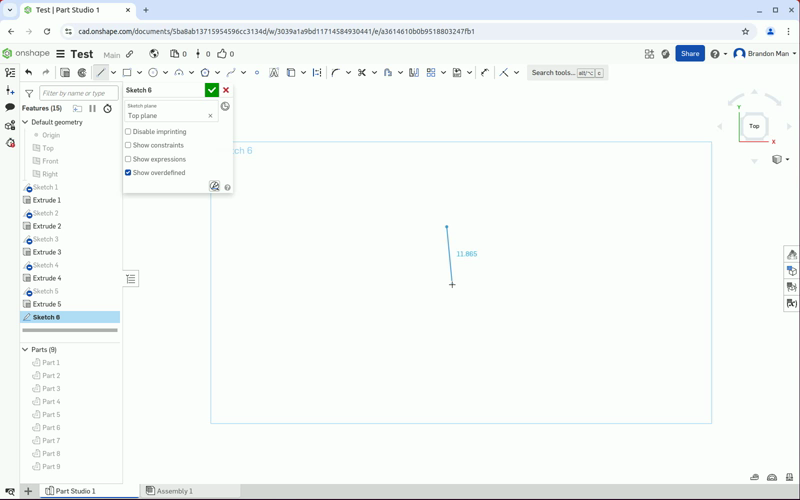
key_up(shift)
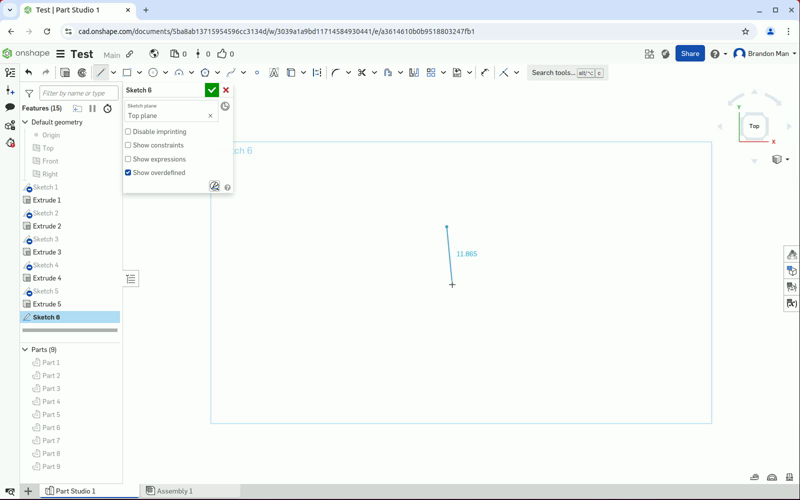
key(esc)
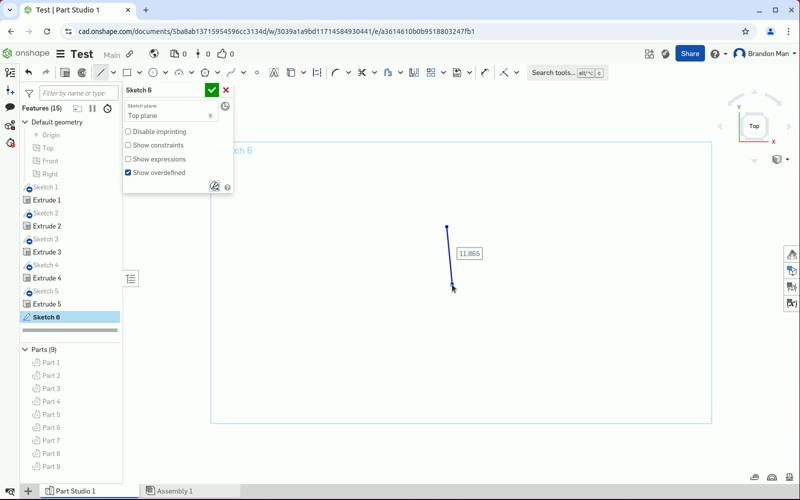
key(a)
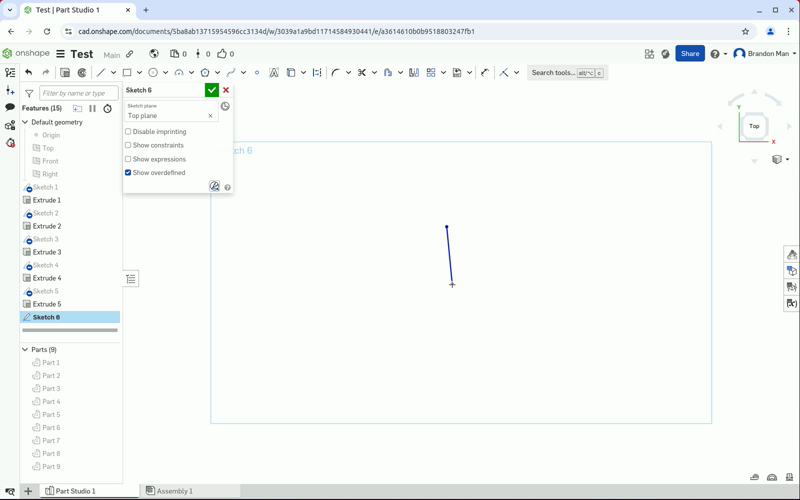
mouse_move(452, 284)
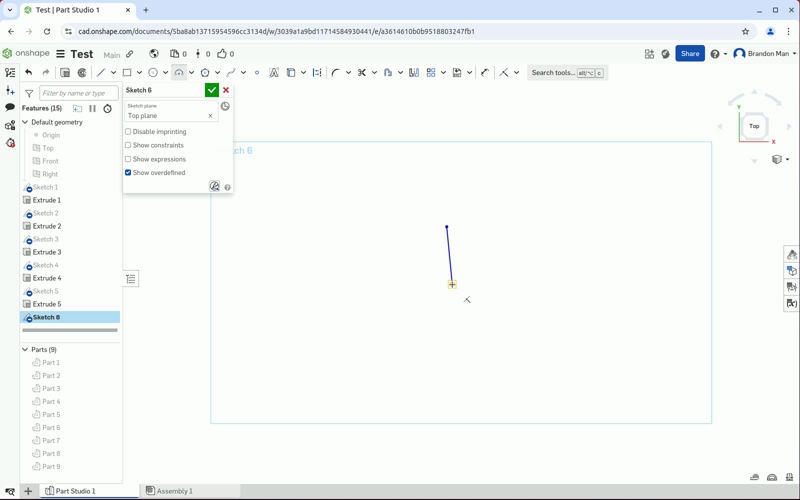
click(452, 284)
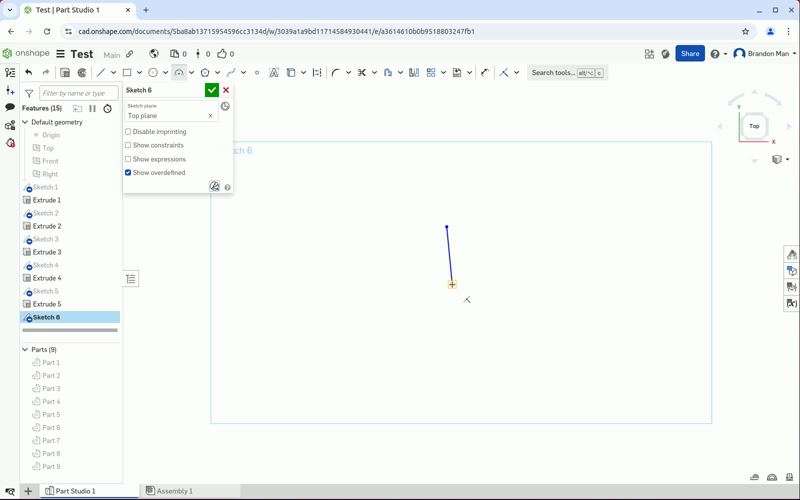
key_down(shift)
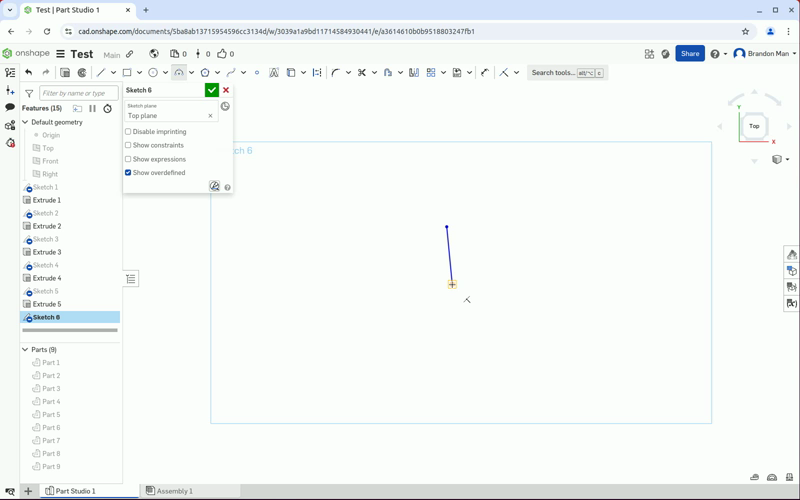
mouse_move(461, 291)
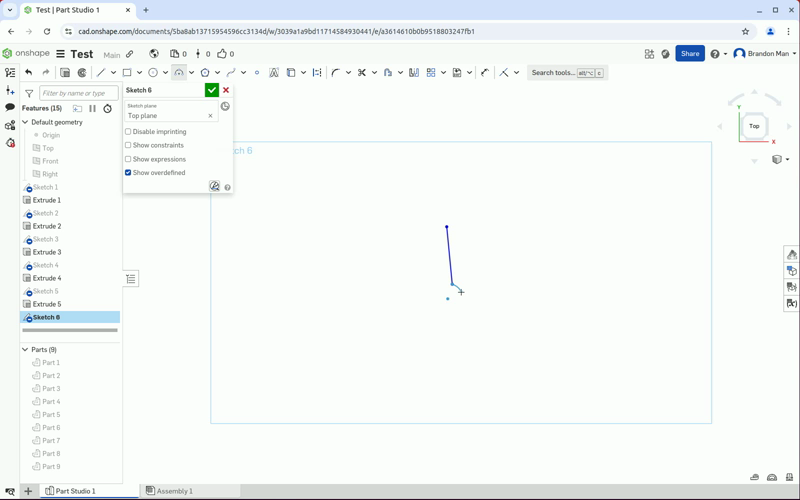
click(461, 291)
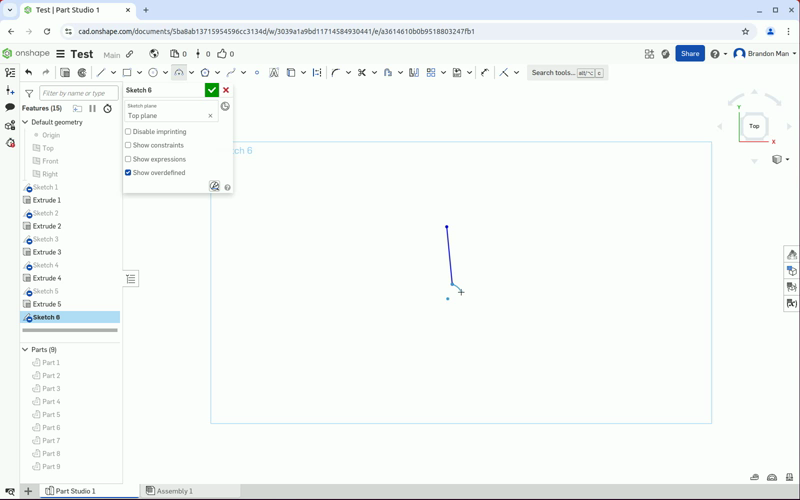
mouse_move(466, 276)
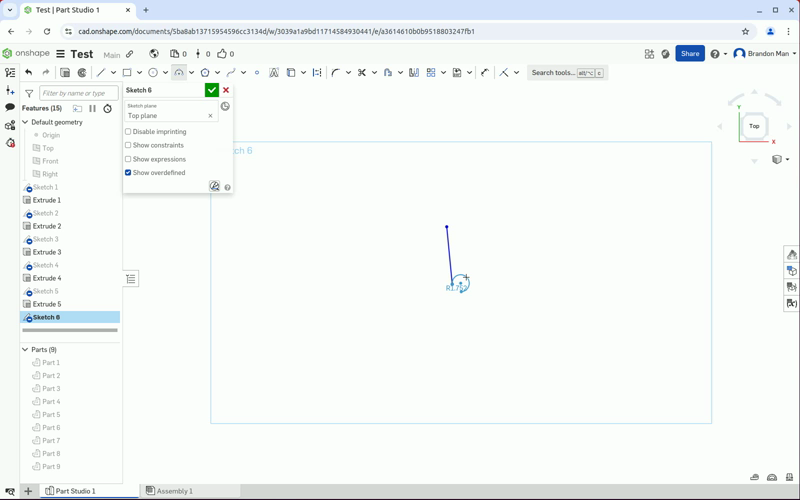
click(466, 276)
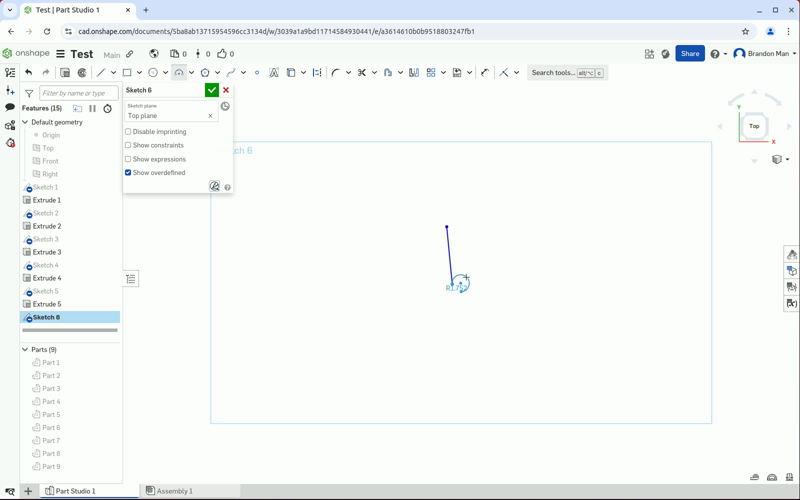
key_up(shift)
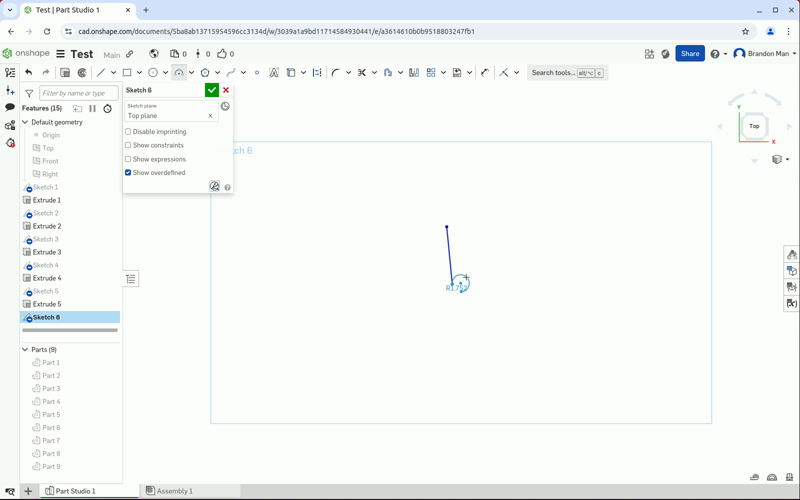
key(esc)
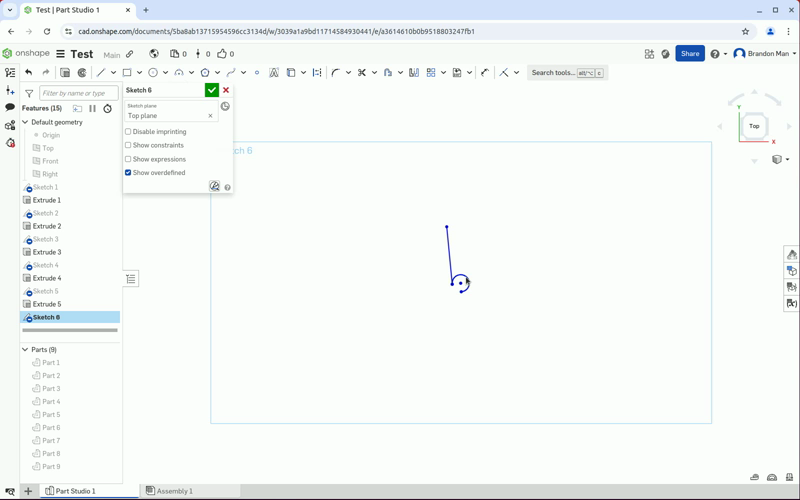
key(l)
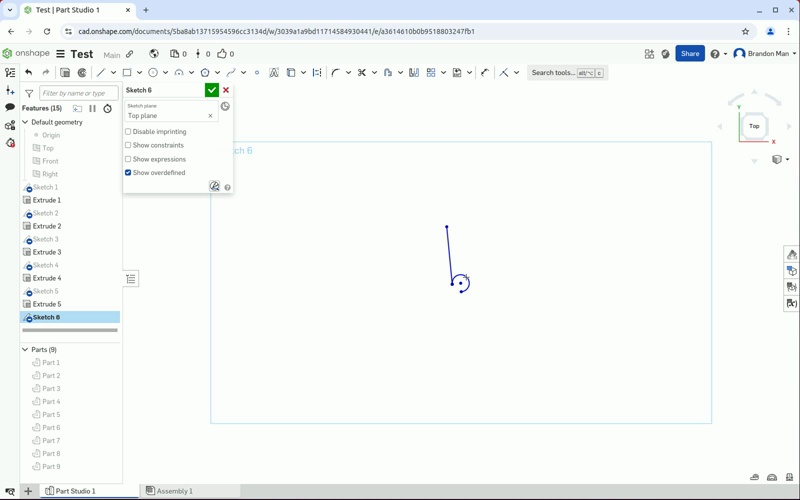
mouse_move(461, 291)
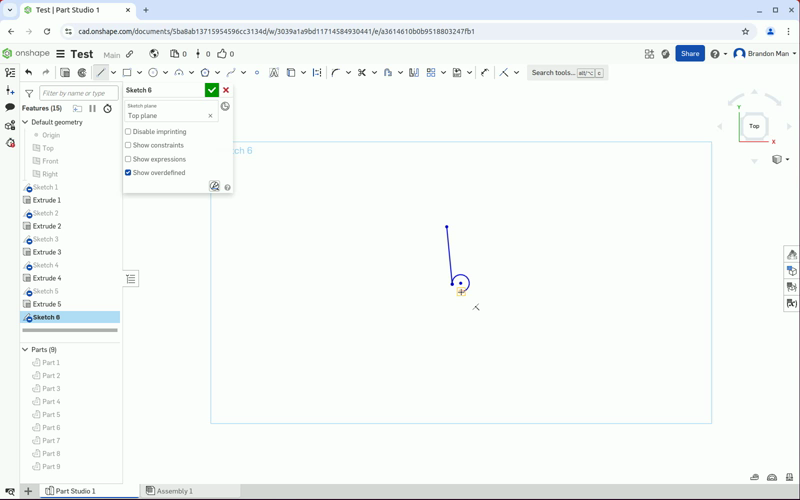
click(461, 291)
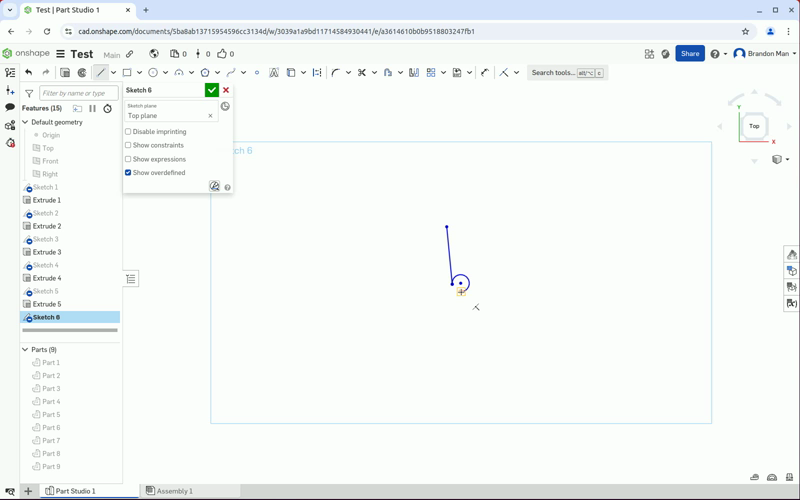
key_down(shift)
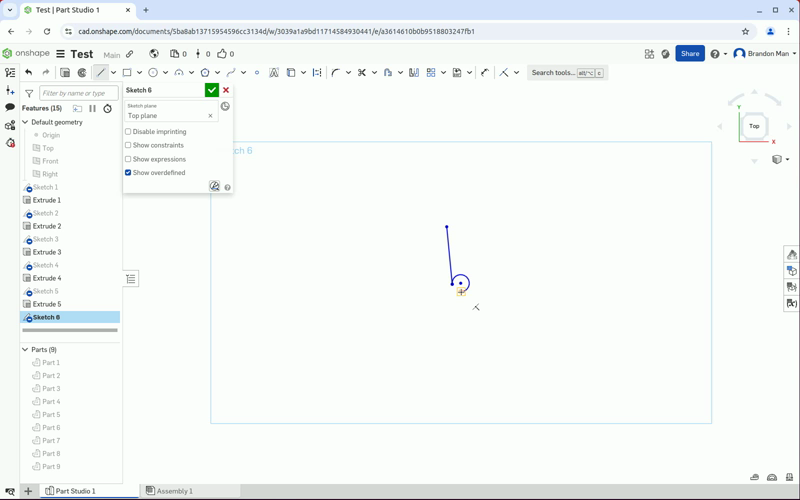
mouse_move(491, 291)
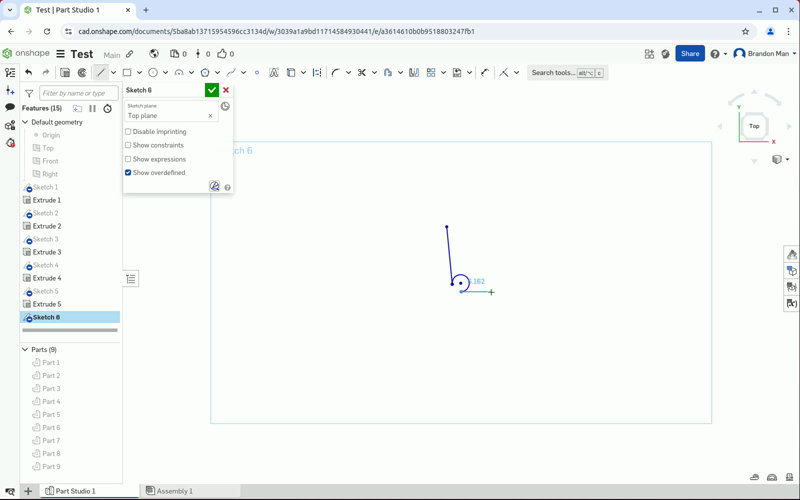
mouse_move(502, 290)
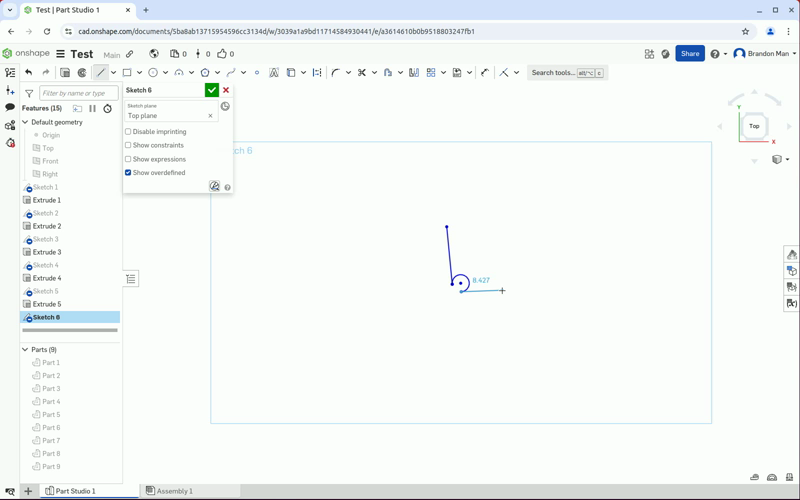
click(502, 290)
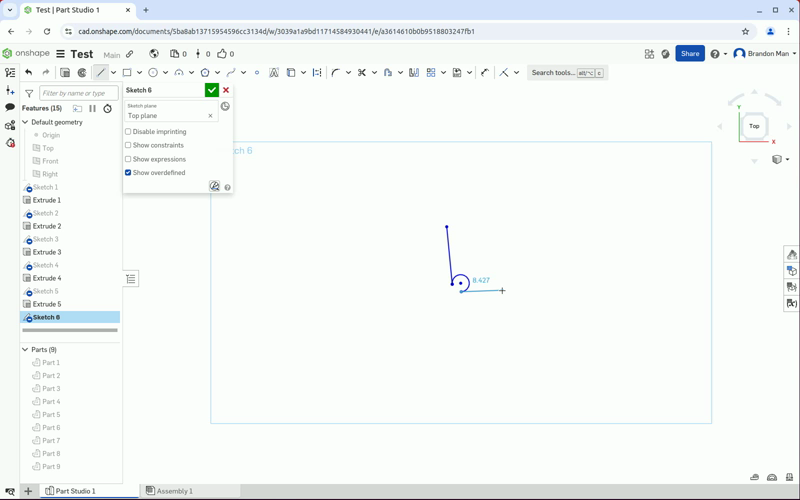
key_up(shift)
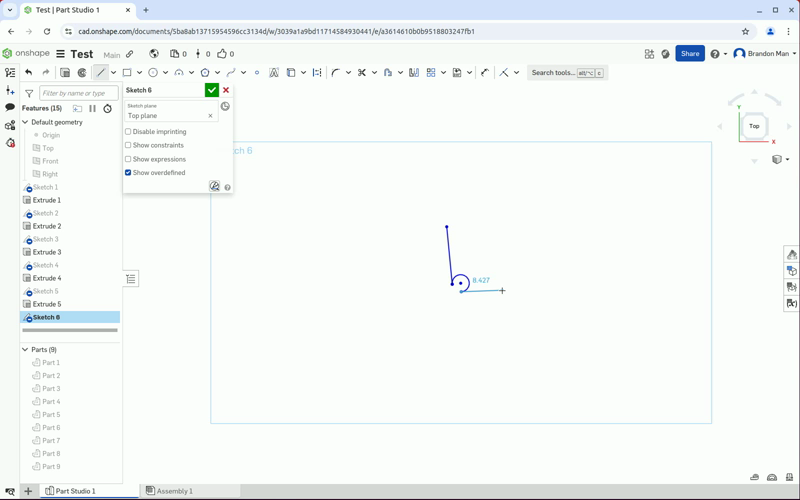
key(esc)
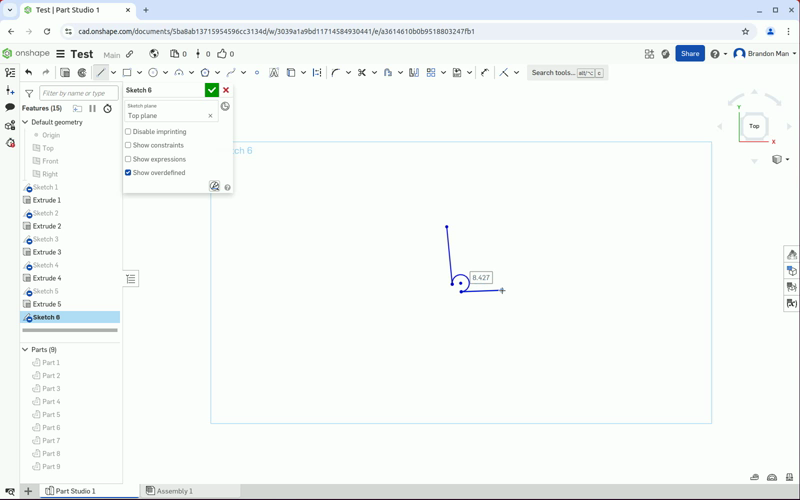
key(a)
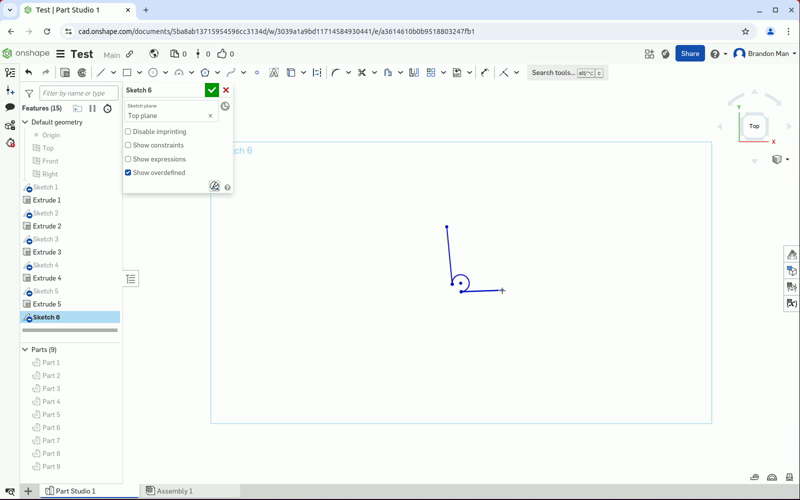
mouse_move(502, 290)
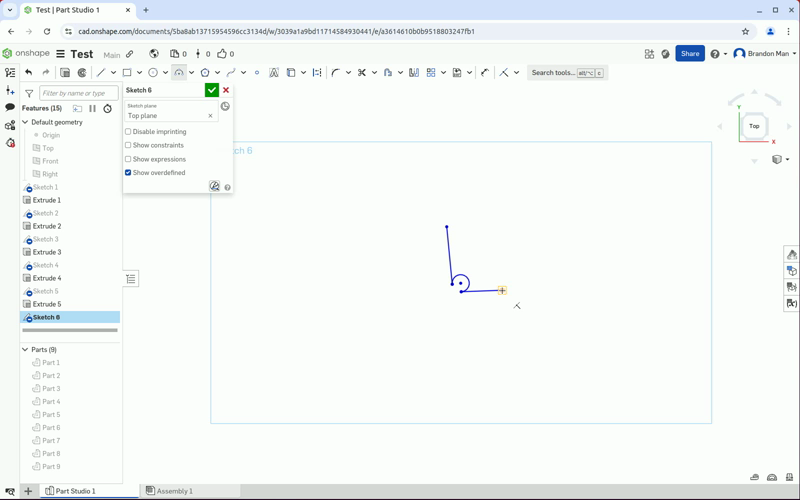
click(502, 290)
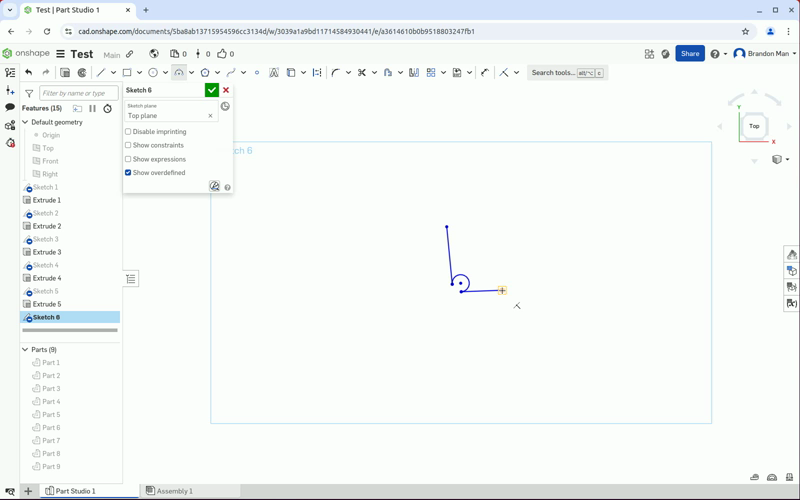
key_down(shift)
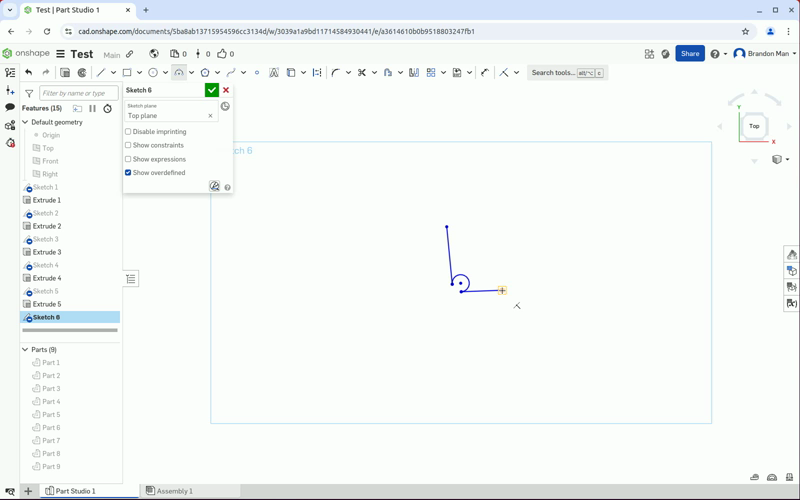
mouse_move(502, 276)
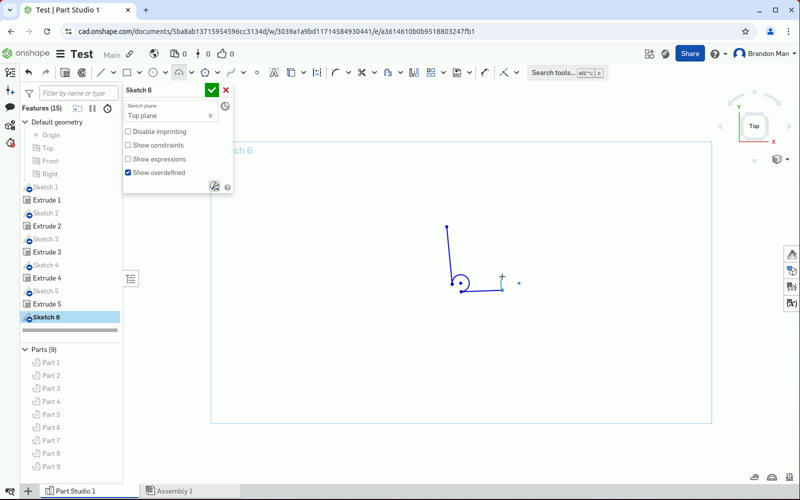
click(502, 276)
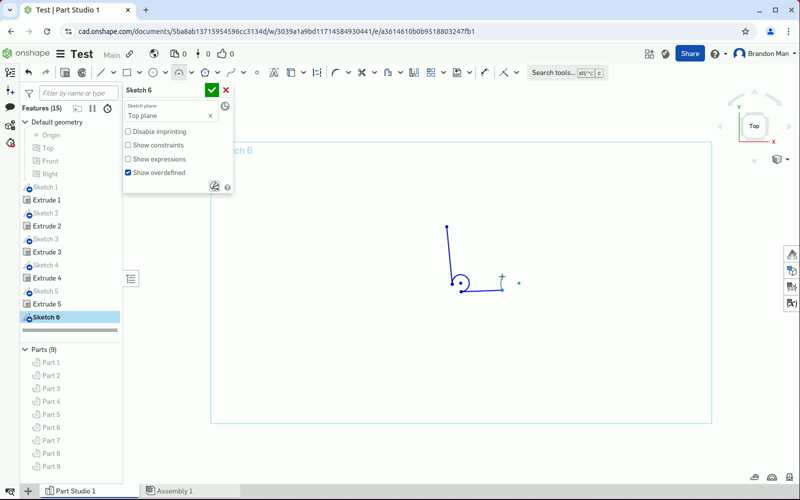
mouse_move(494, 282)
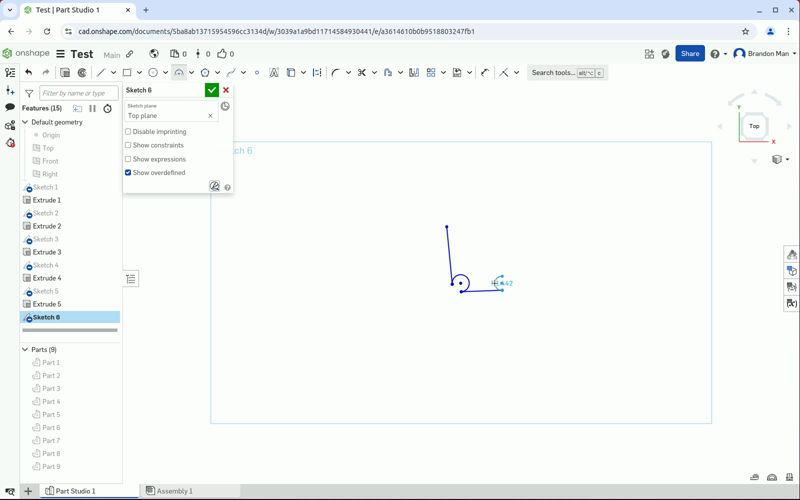
click(494, 282)
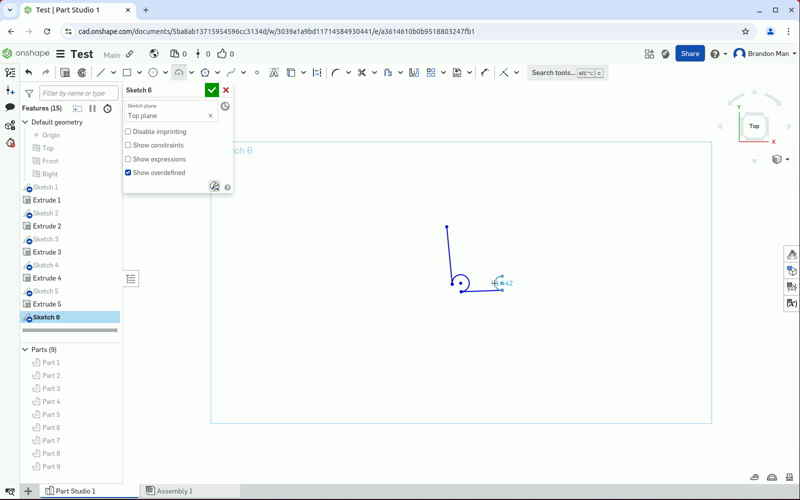
key_up(shift)
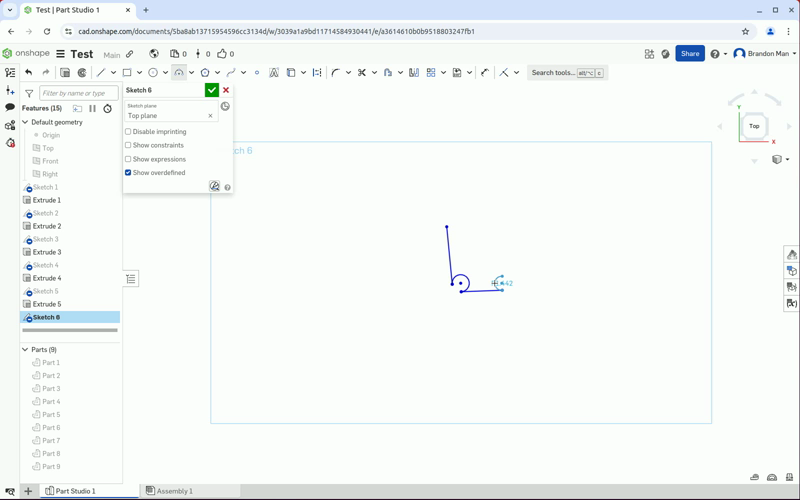
key(esc)
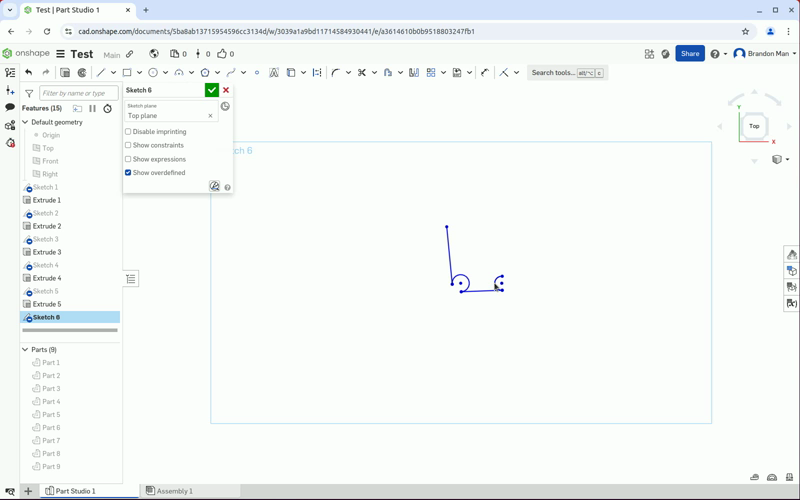
key(l)
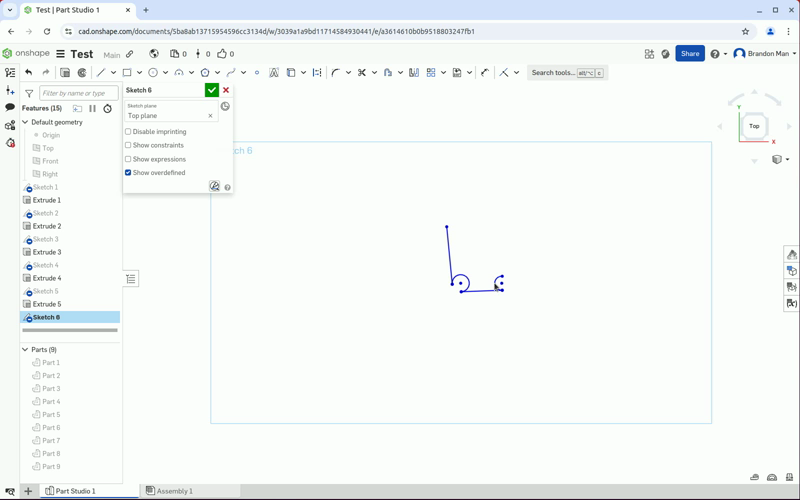
mouse_move(502, 276)
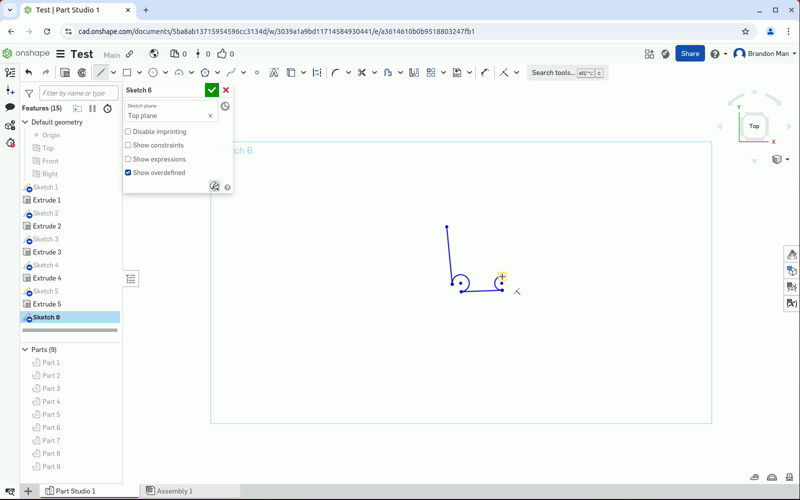
click(502, 276)
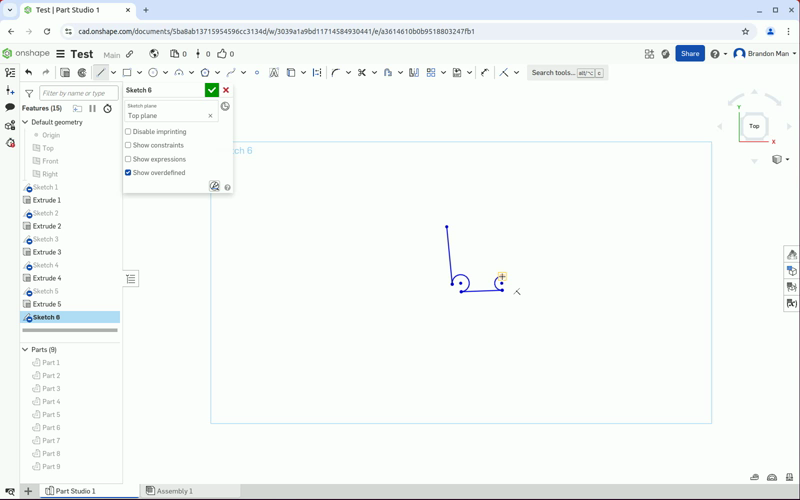
key_down(shift)
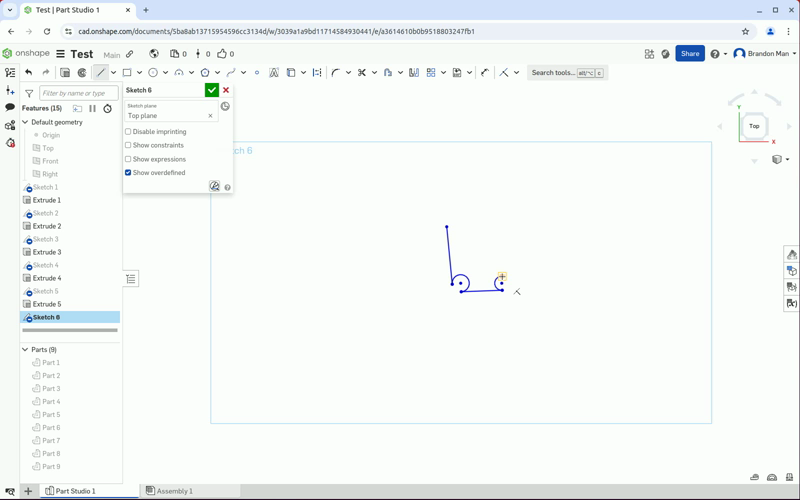
mouse_move(532, 276)
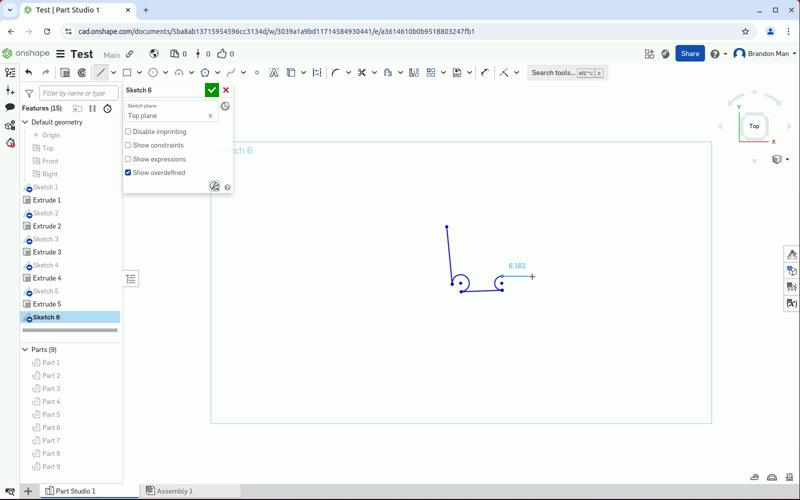
mouse_move(478, 275)
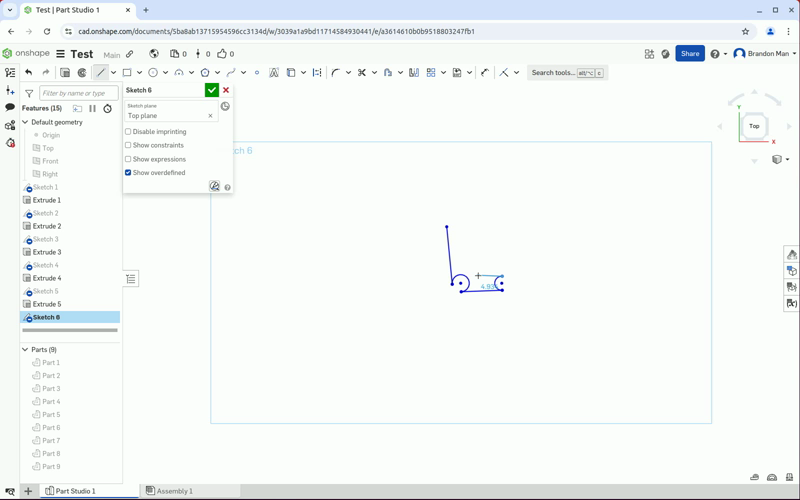
click(478, 275)
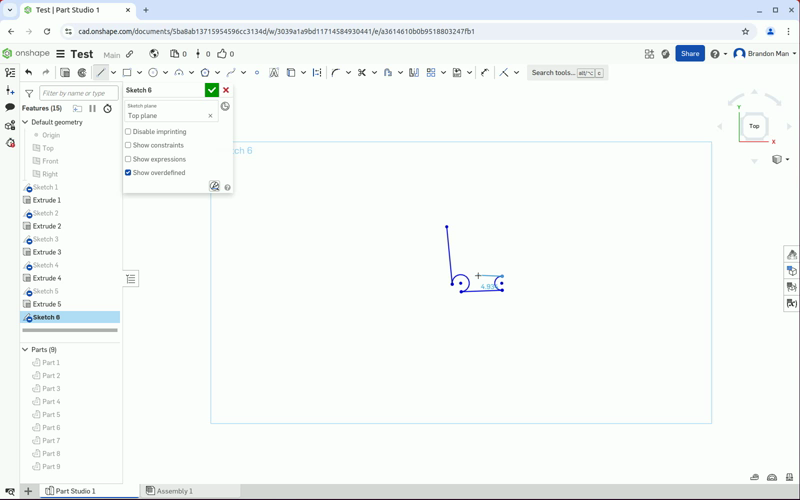
key_up(shift)
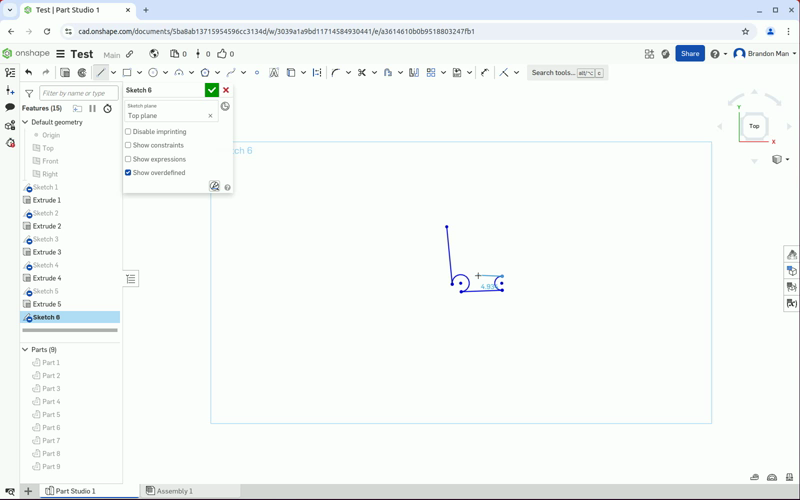
key(esc)
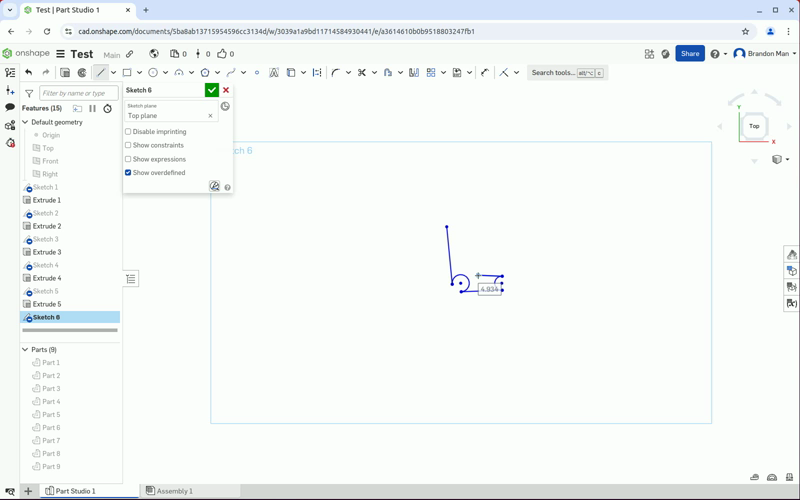
key(a)
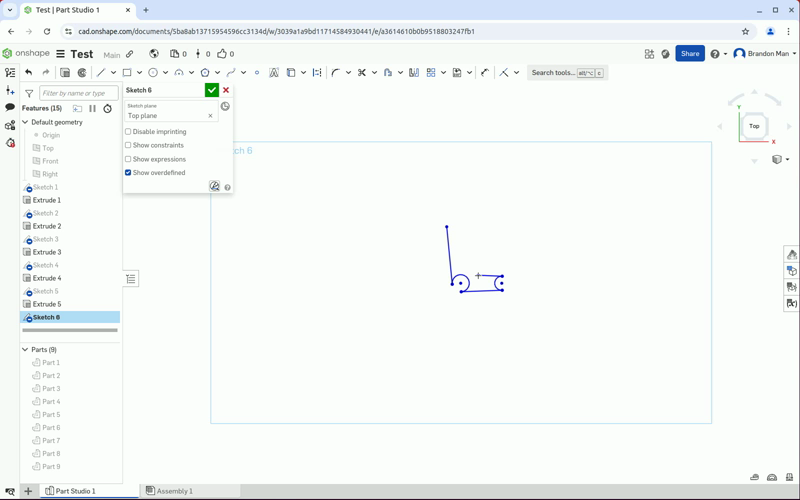
mouse_move(478, 275)
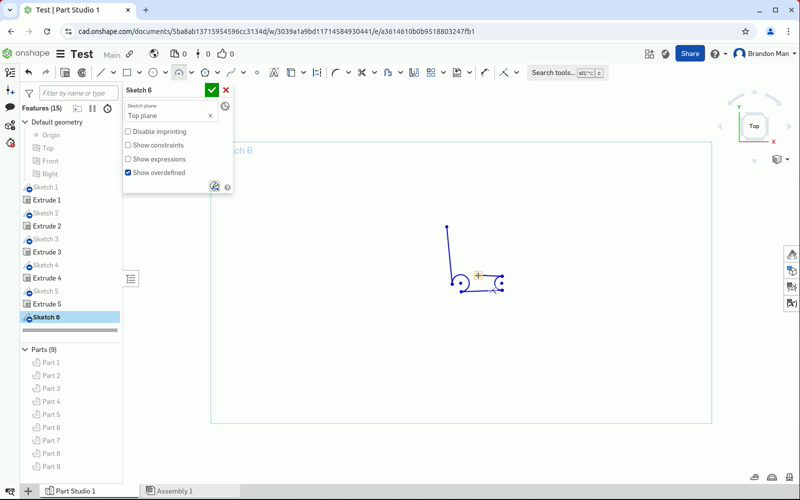
click(478, 275)
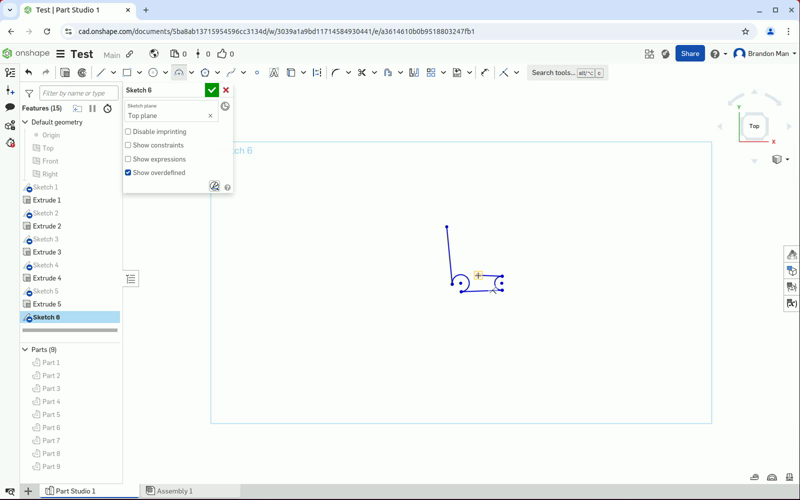
key_down(shift)
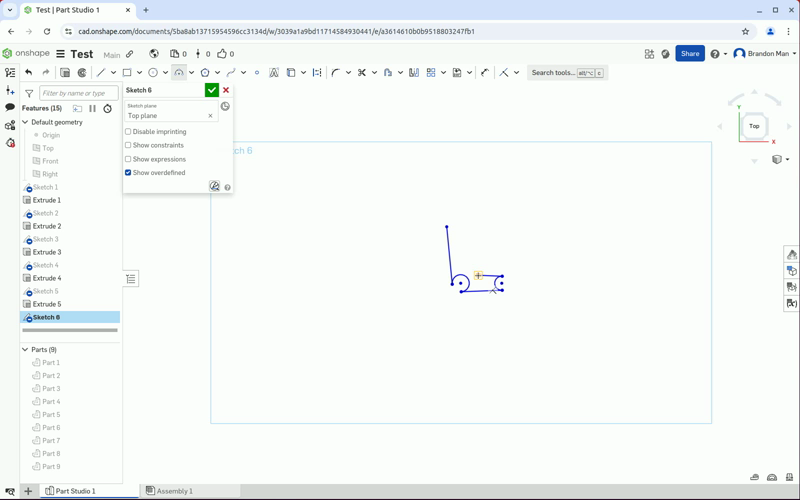
mouse_move(471, 267)
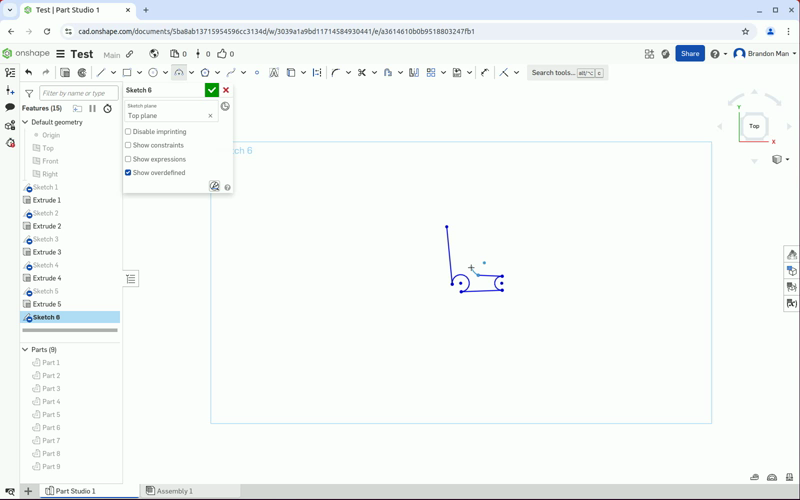
click(471, 267)
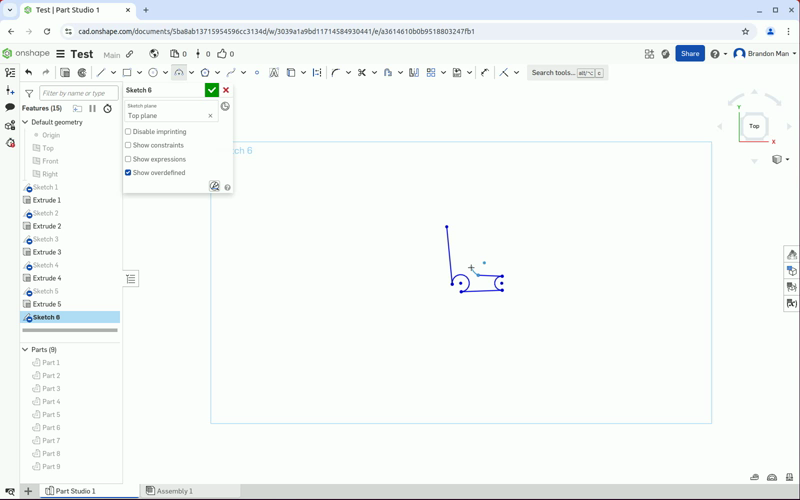
mouse_move(472, 272)
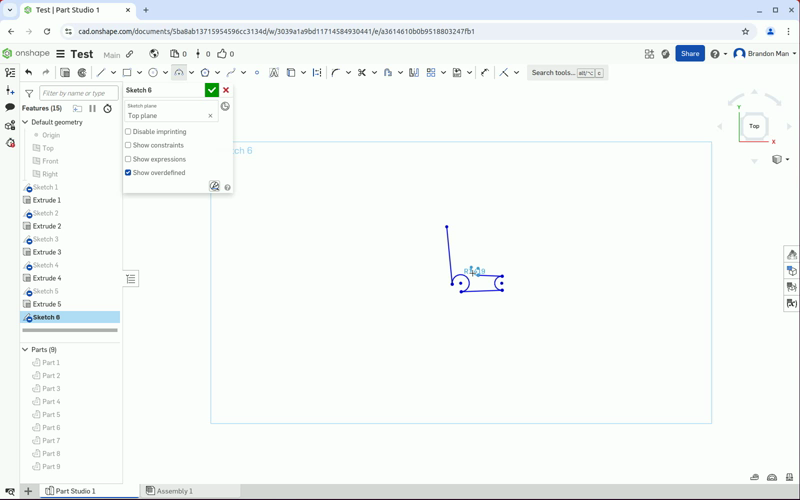
click(472, 272)
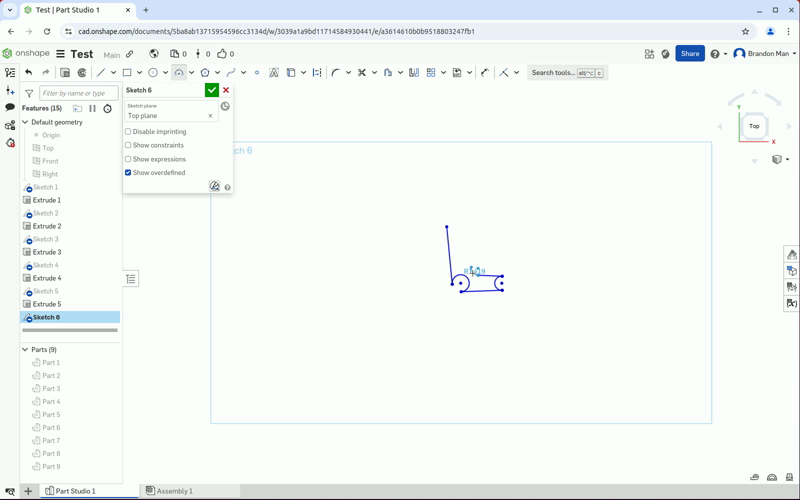
key_up(shift)
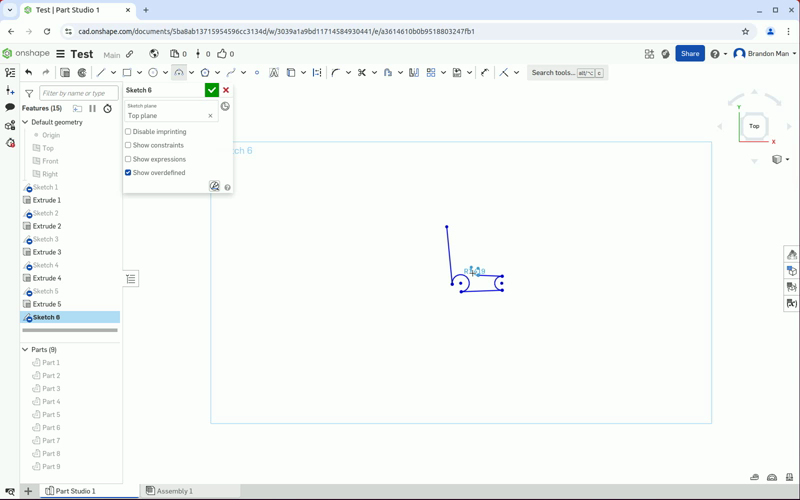
key(esc)
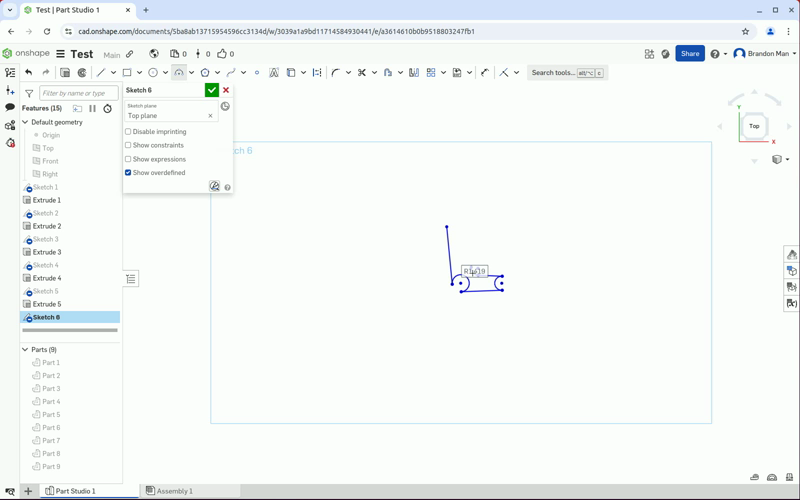
key(l)
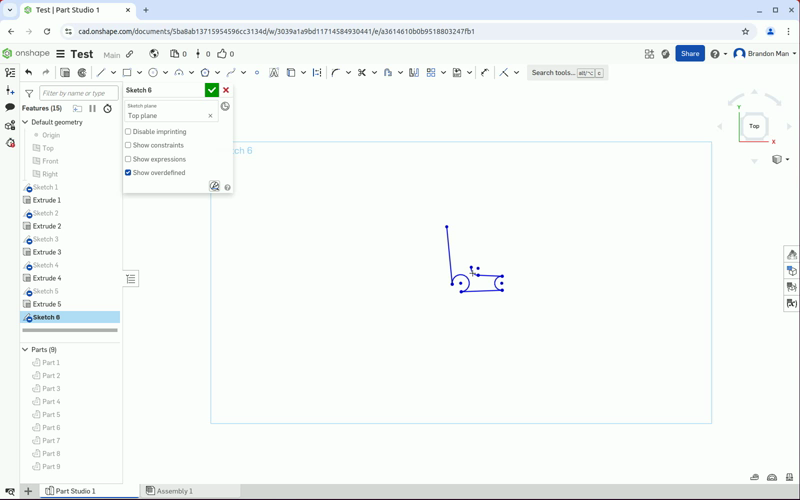
mouse_move(471, 267)
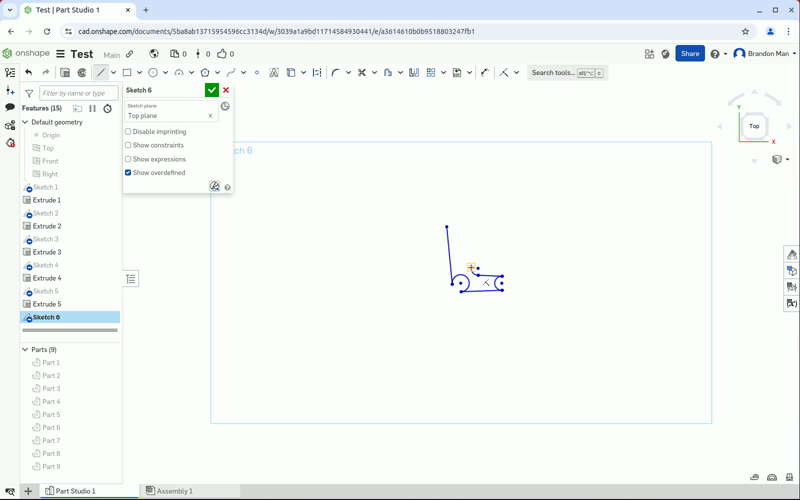
click(471, 267)
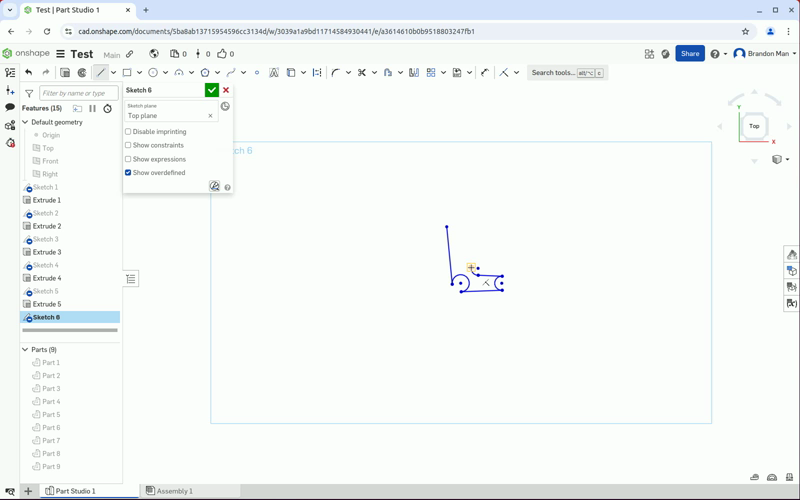
key_down(shift)
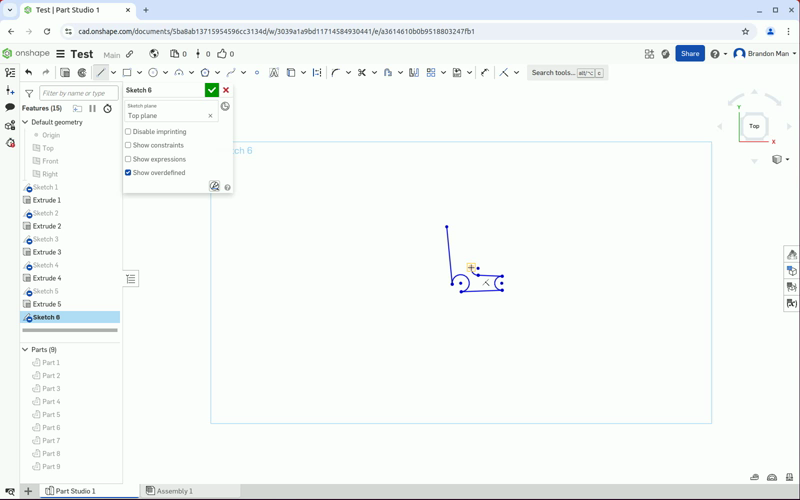
mouse_move(501, 267)
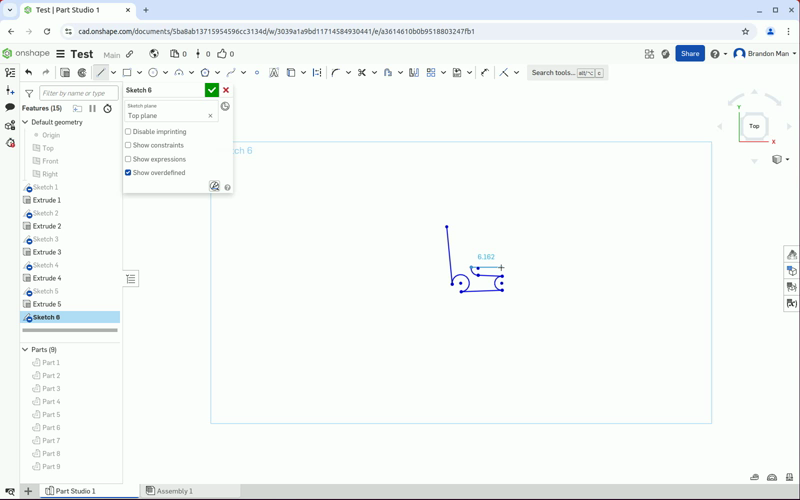
mouse_move(475, 226)
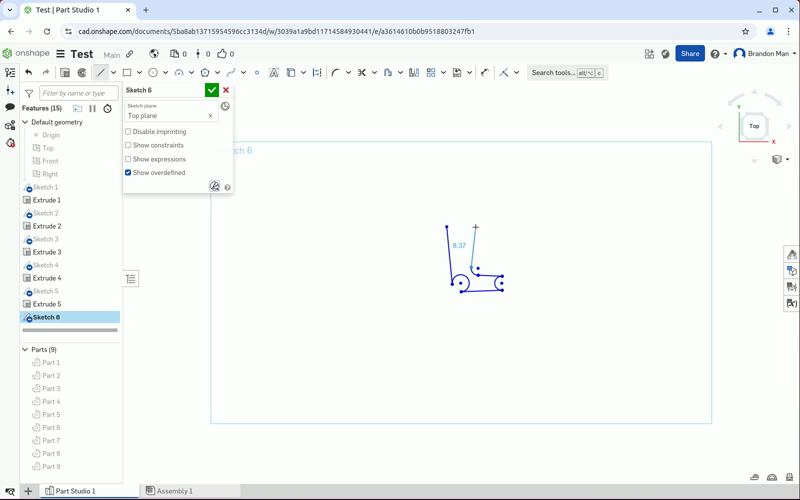
click(475, 226)
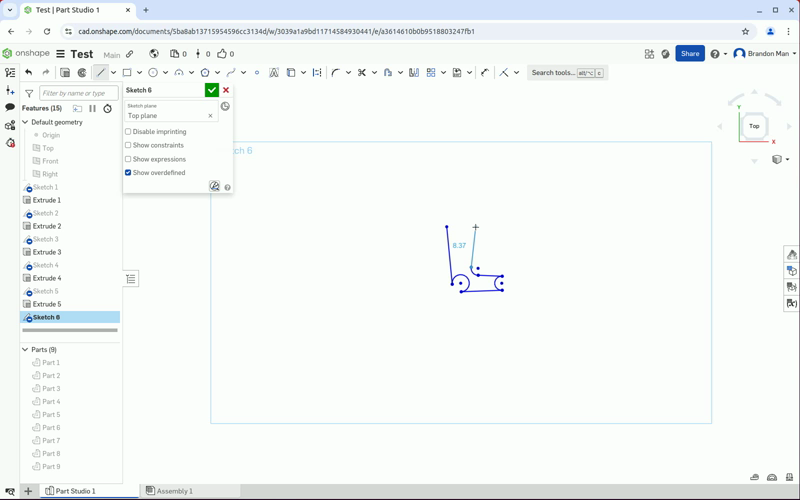
key_up(shift)
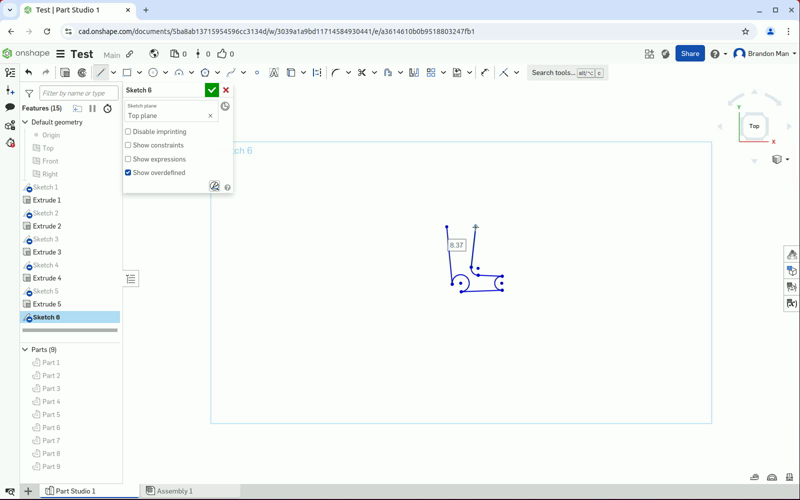
key(esc)
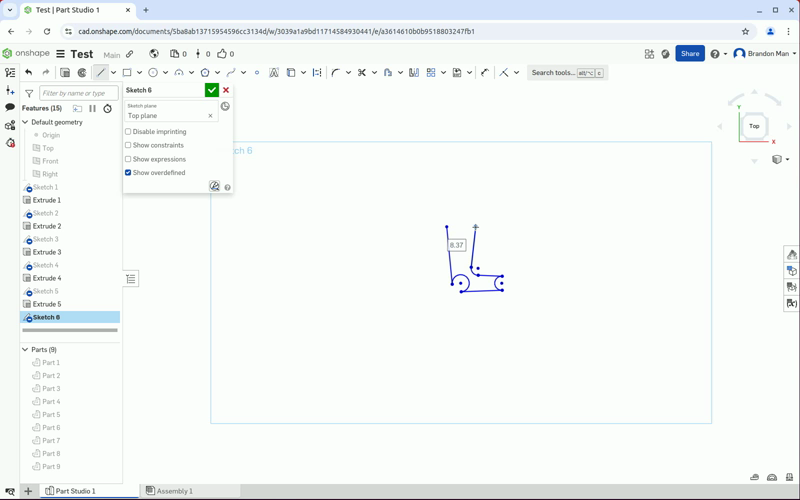
key(a)
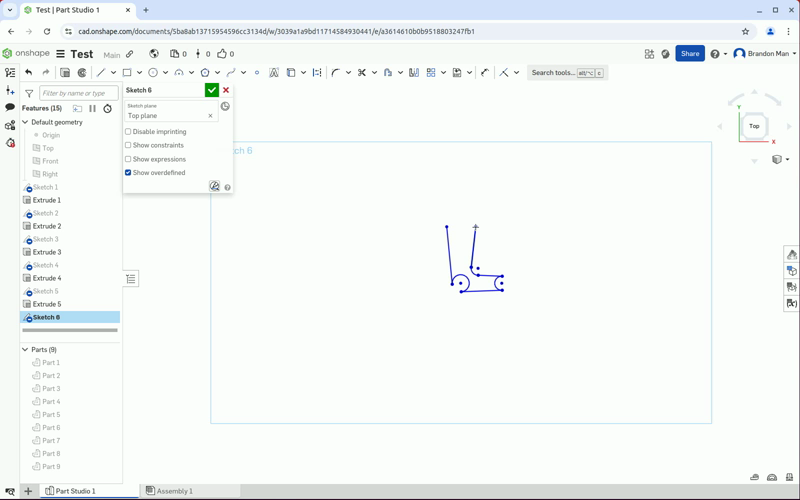
mouse_move(475, 226)
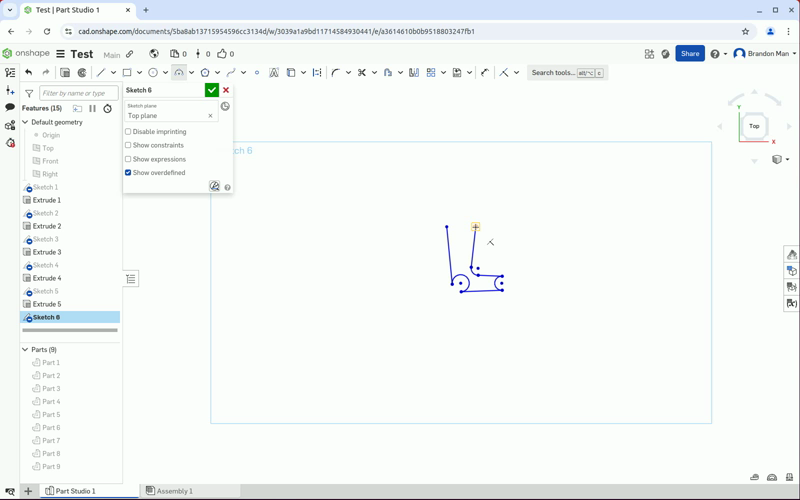
click(475, 226)
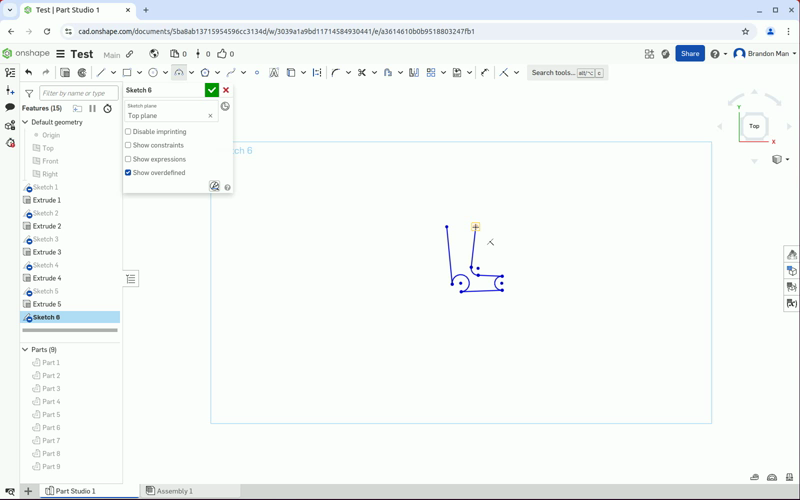
mouse_move(446, 226)
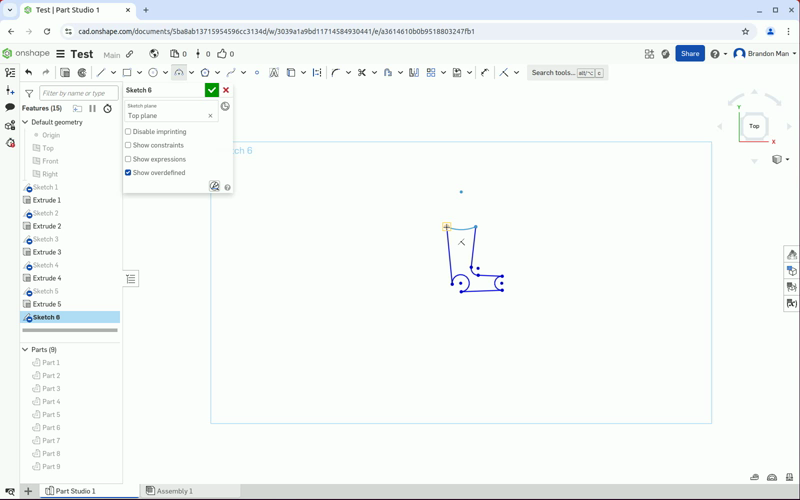
click(446, 226)
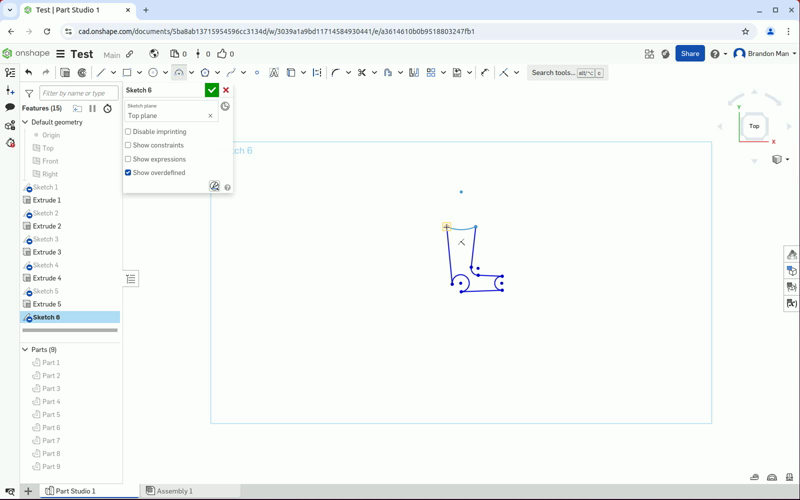
key_down(shift)
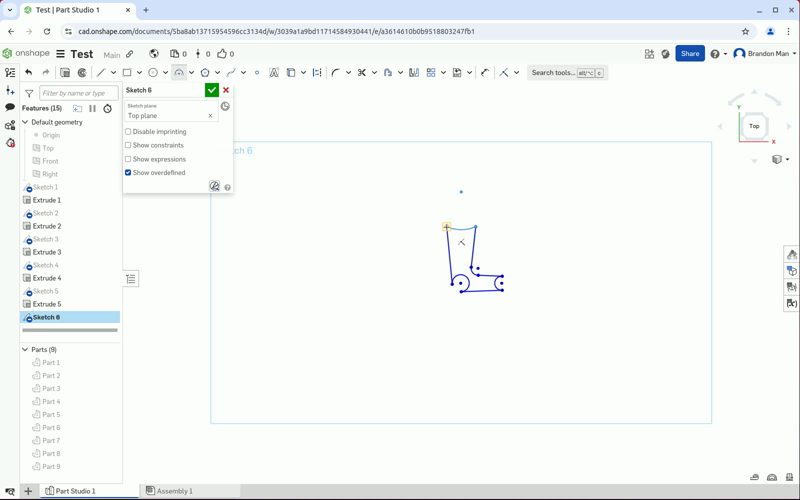
mouse_move(461, 239)
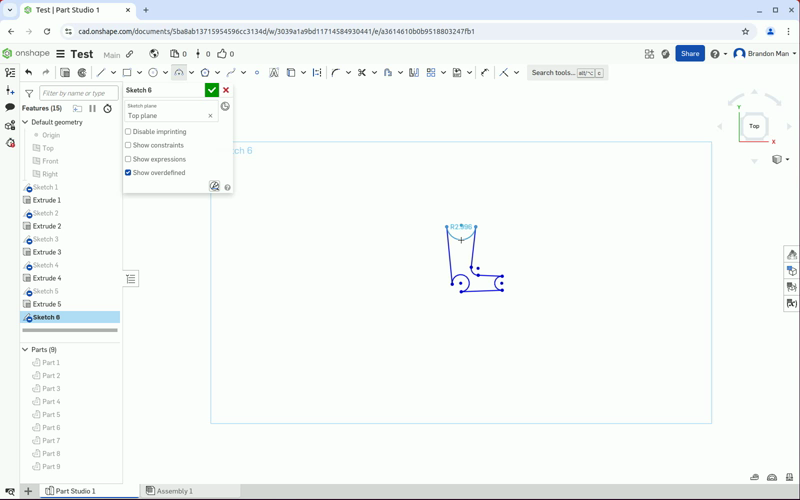
click(461, 239)
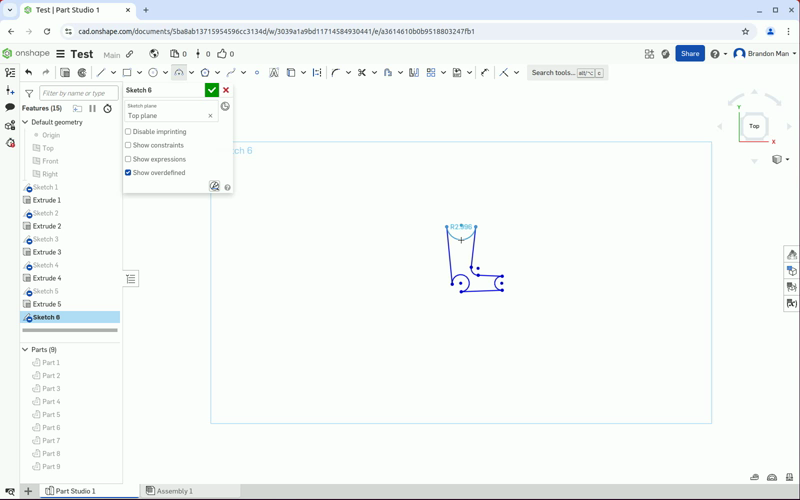
key_up(shift)
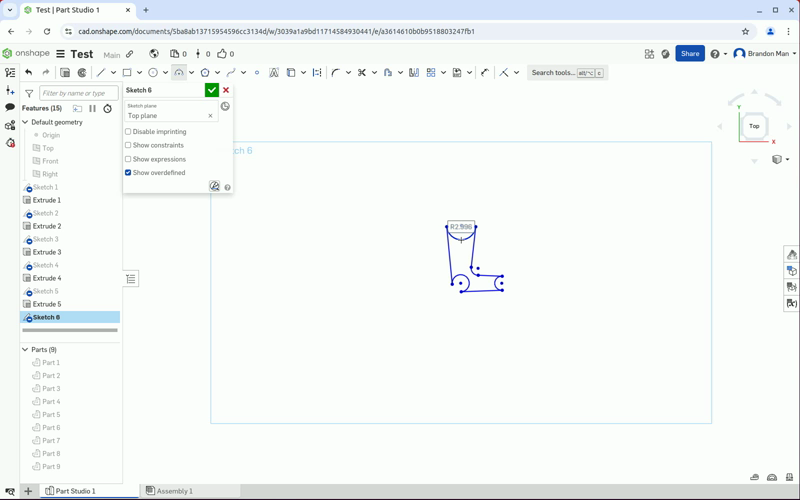
key(esc)
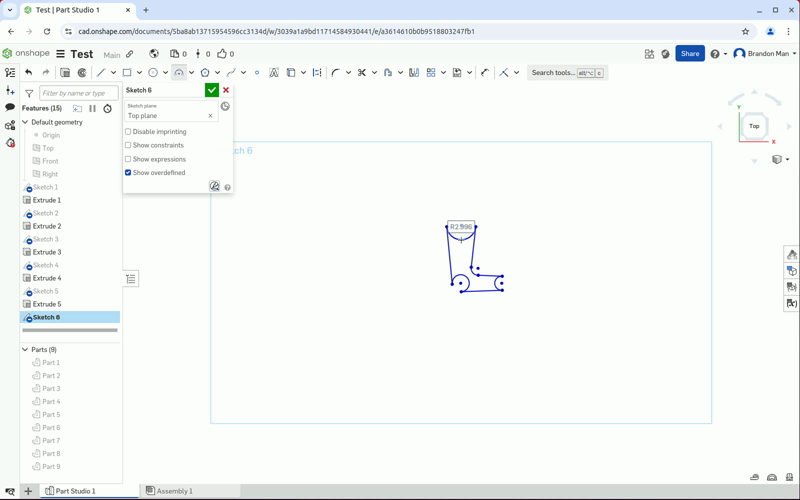
mouse_move(462, 267)
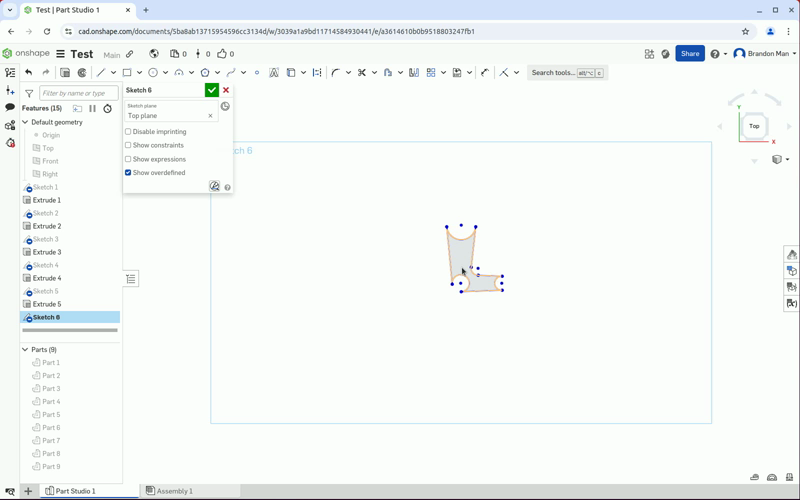
scroll(6)
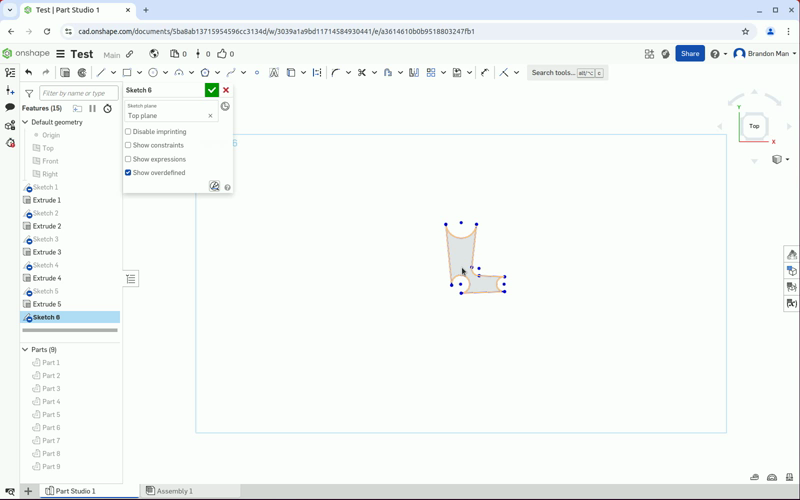
scroll(6)
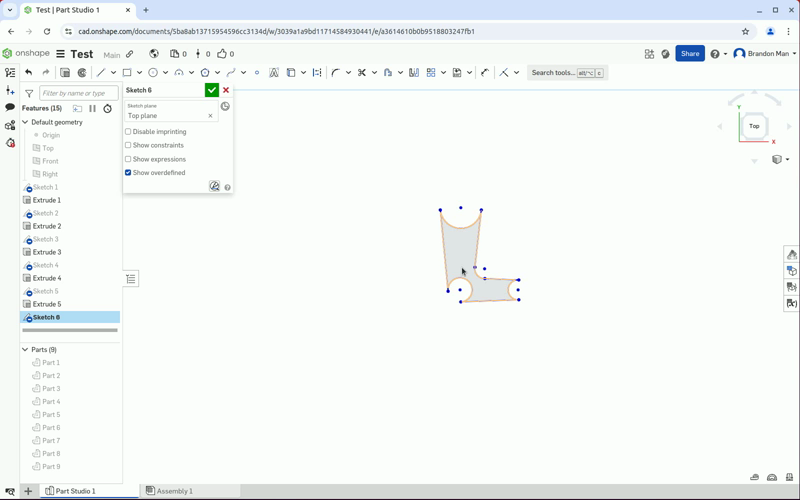
scroll(6)
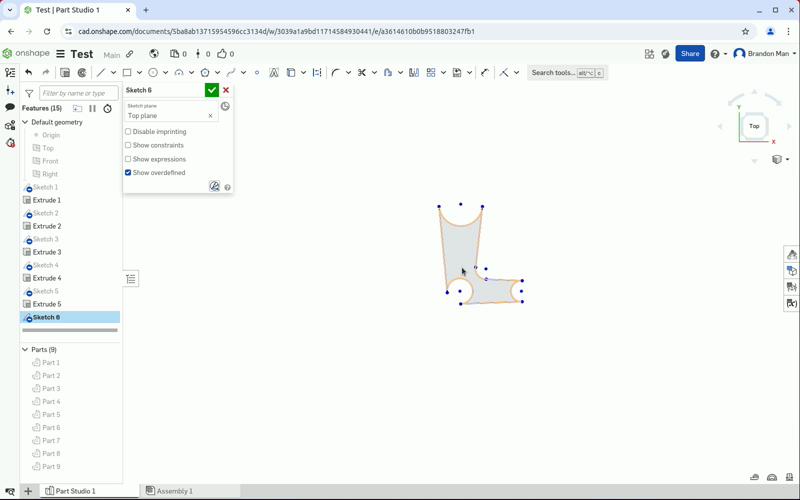
scroll(6)
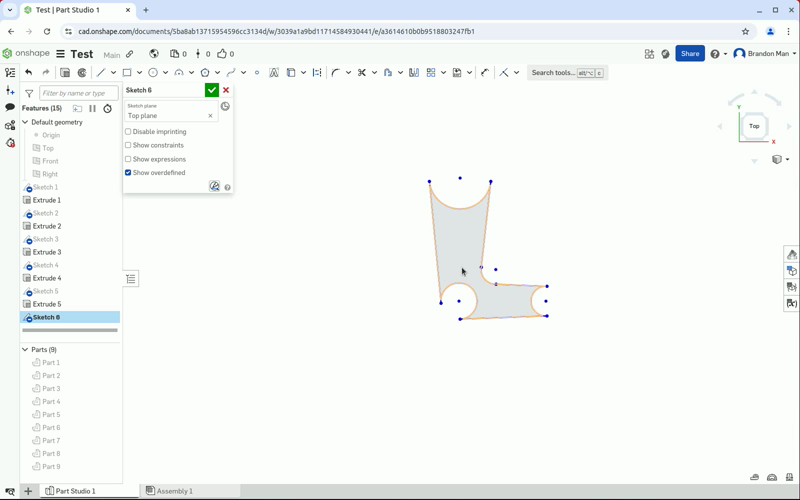
scroll(6)
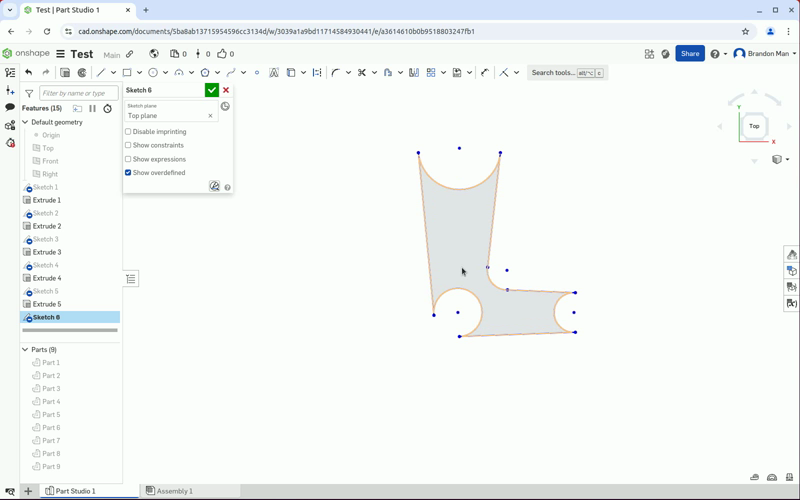
scroll(6)
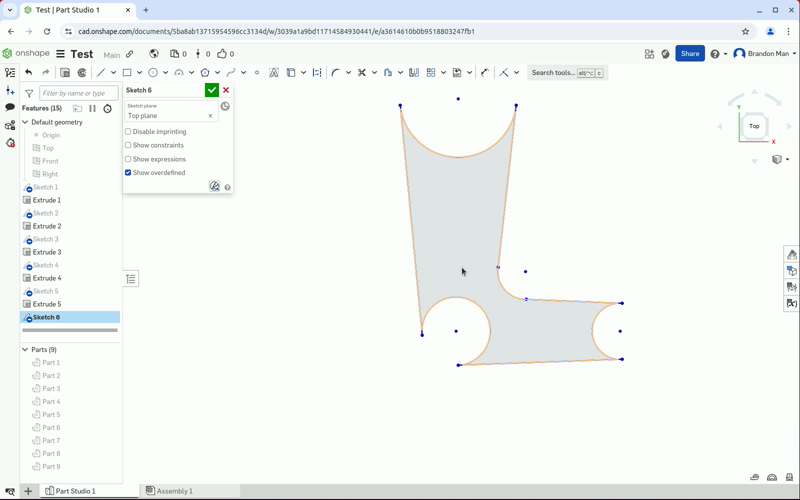
scroll(6)
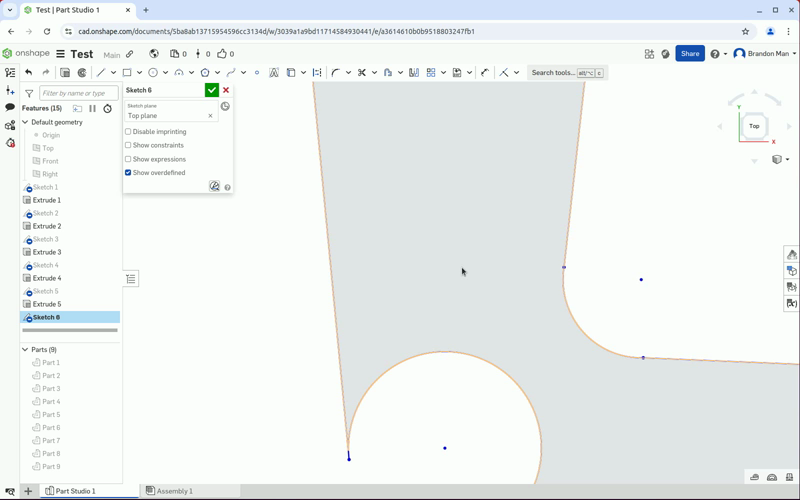
click(462, 267)
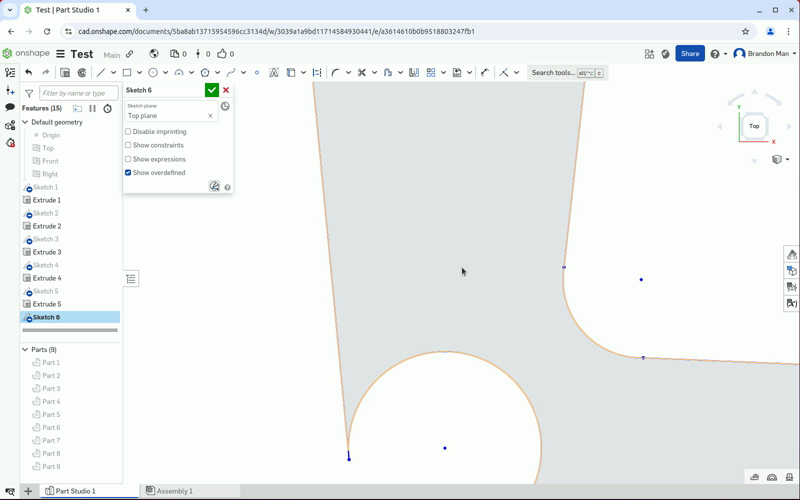
scroll(-6)
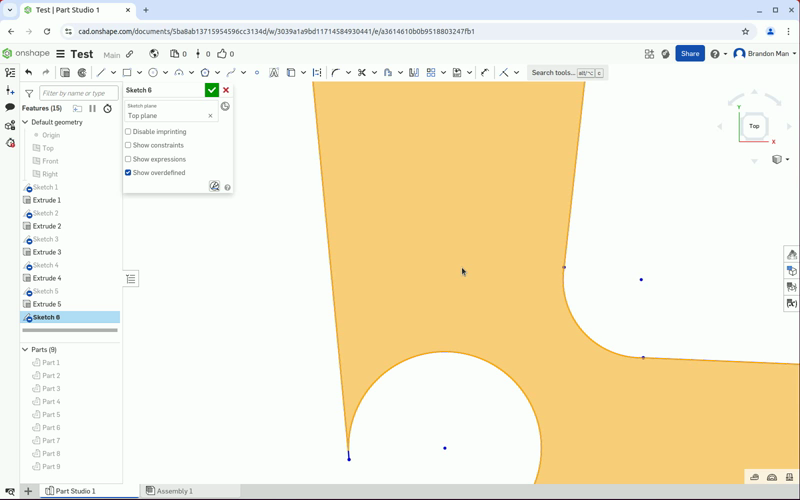
scroll(-6)
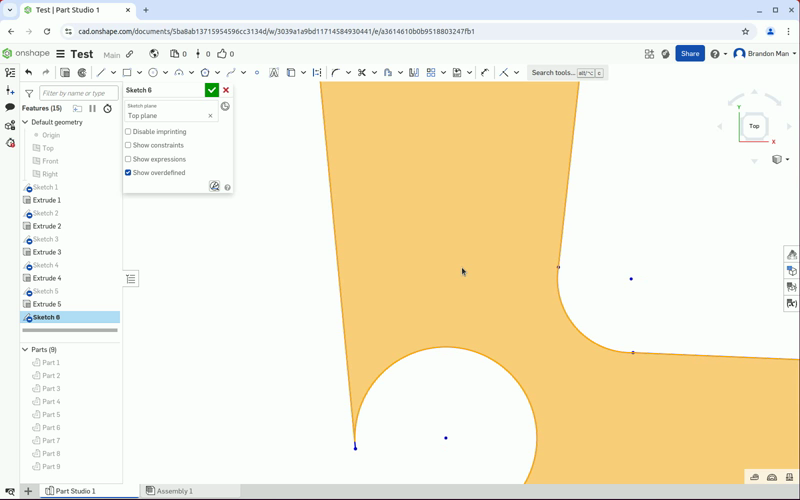
scroll(-6)
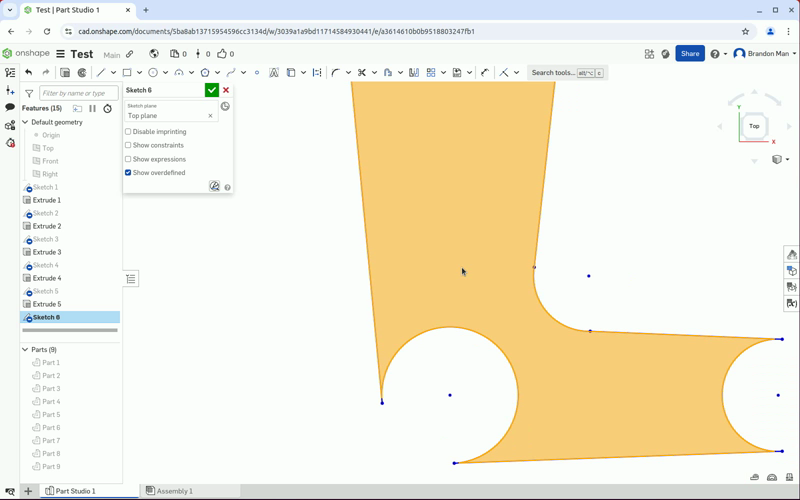
scroll(-6)
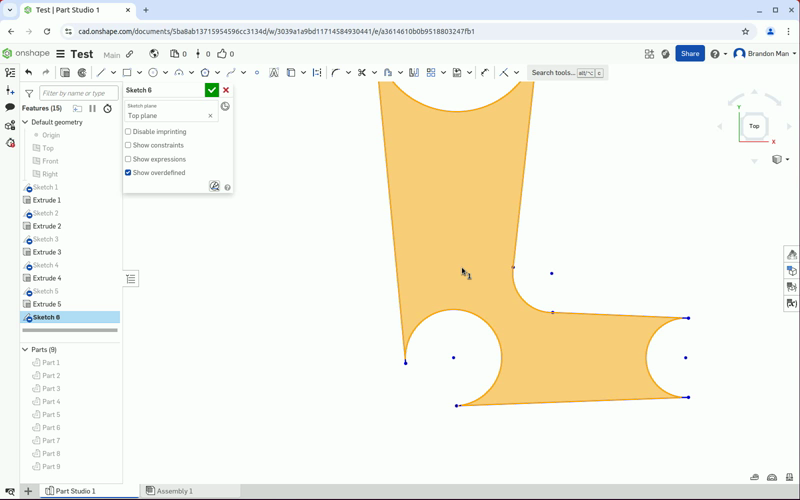
scroll(-6)
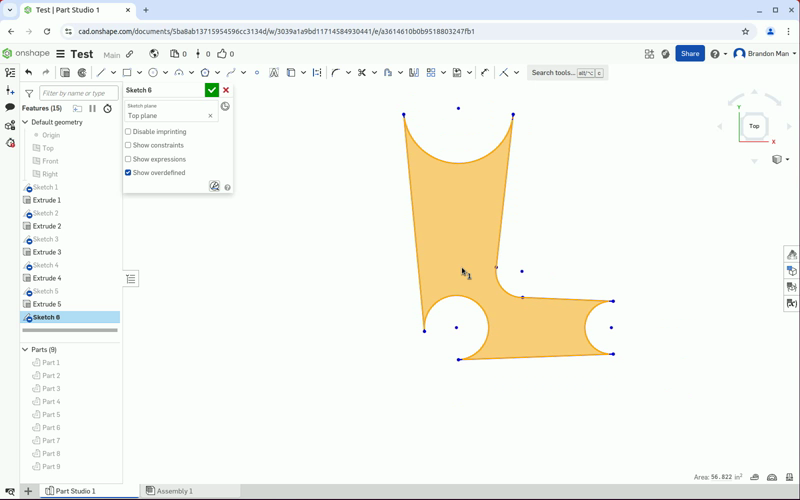
scroll(-6)
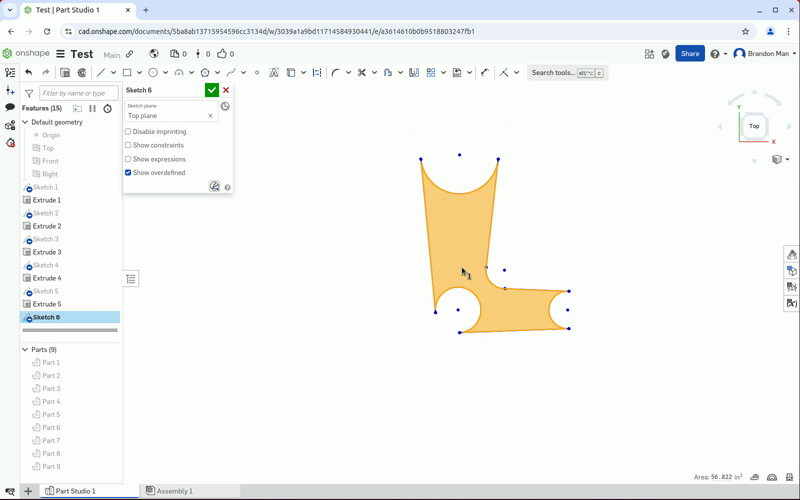
scroll(-6)
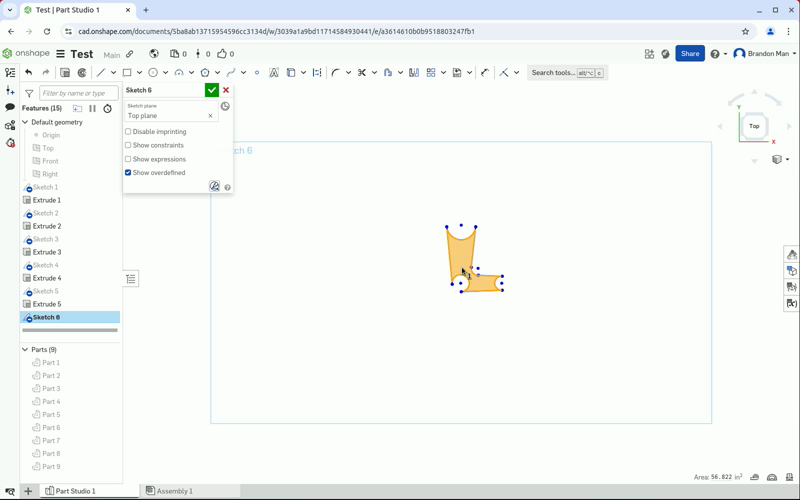
mouse_move(73, 352)
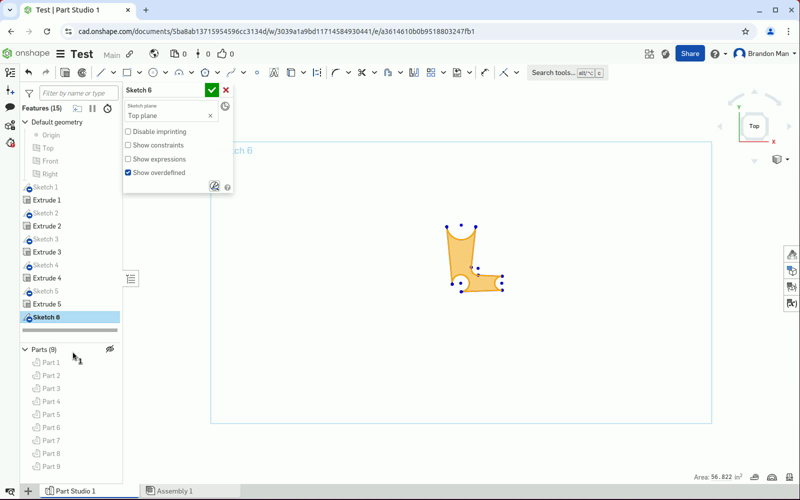
key(shift+y)
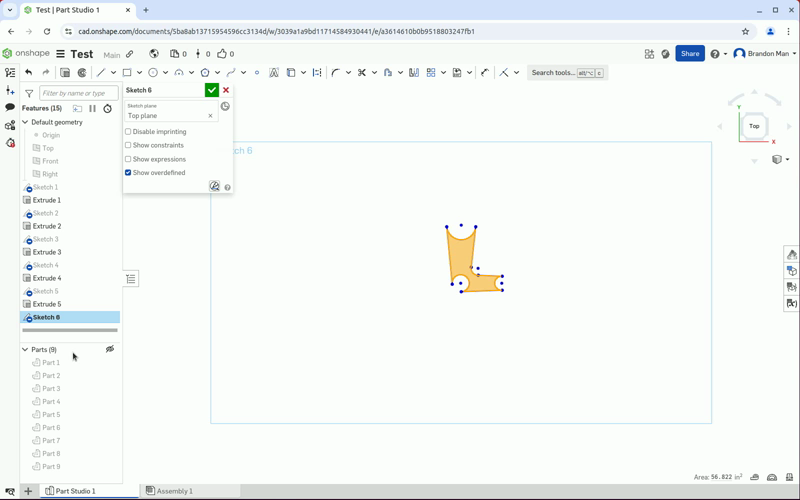
key(shift+e)
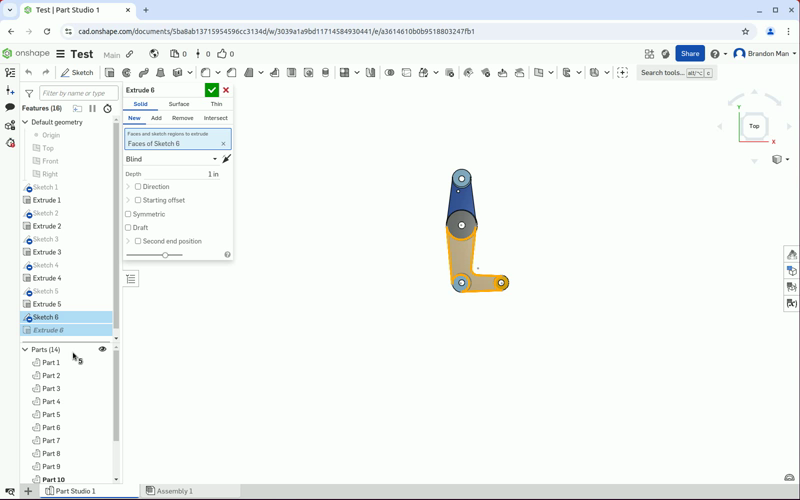
mouse_move(143, 106)
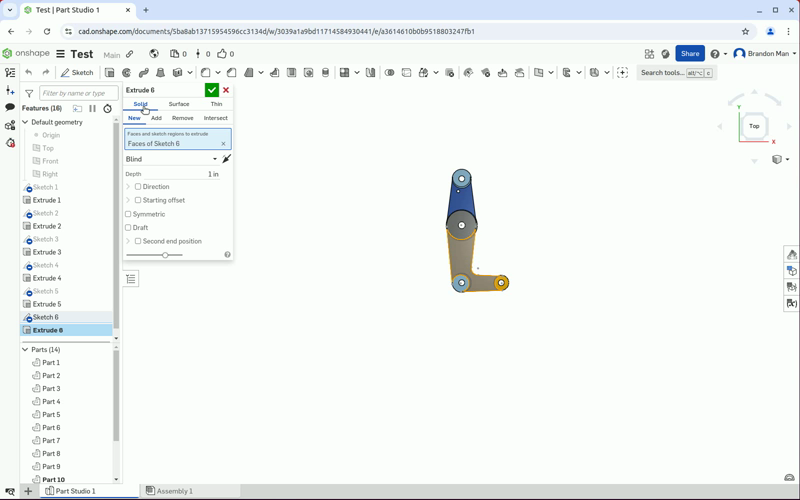
click(143, 106)
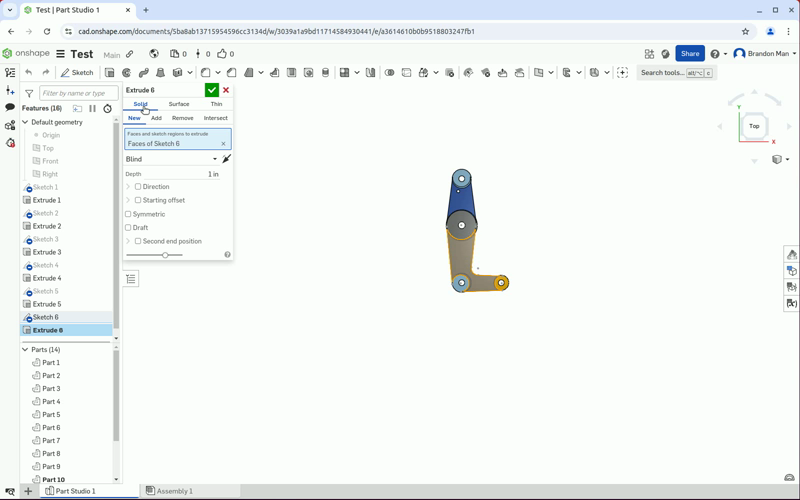
mouse_move(137, 120)
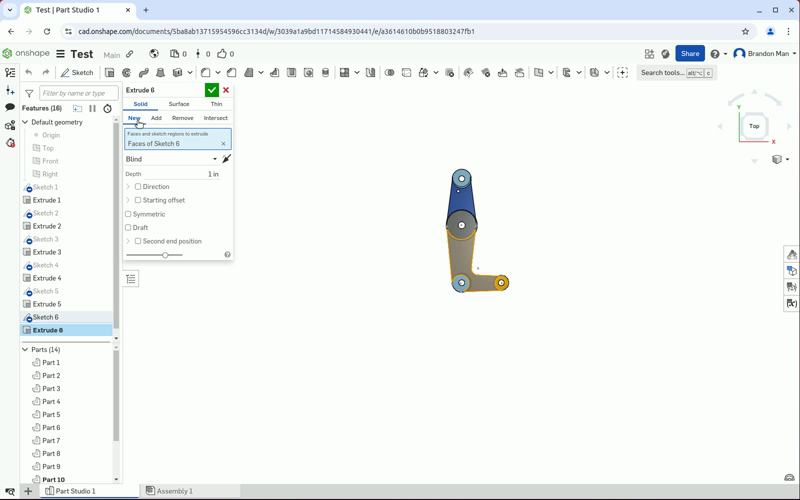
click(137, 120)
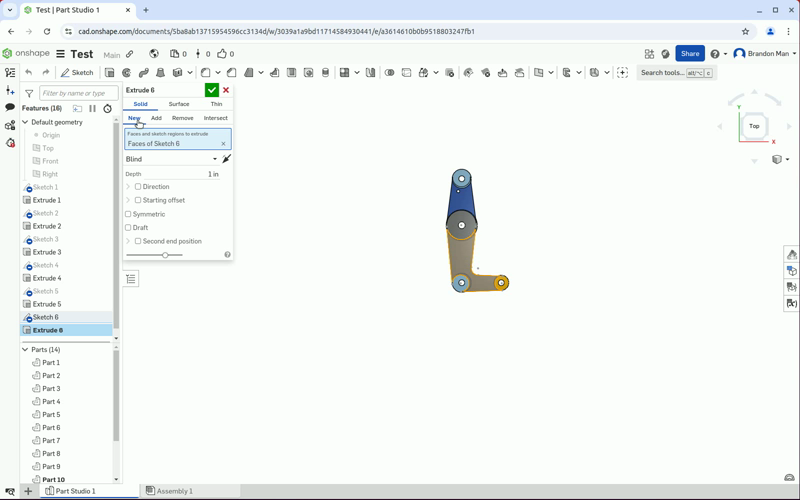
key(tab, 4)
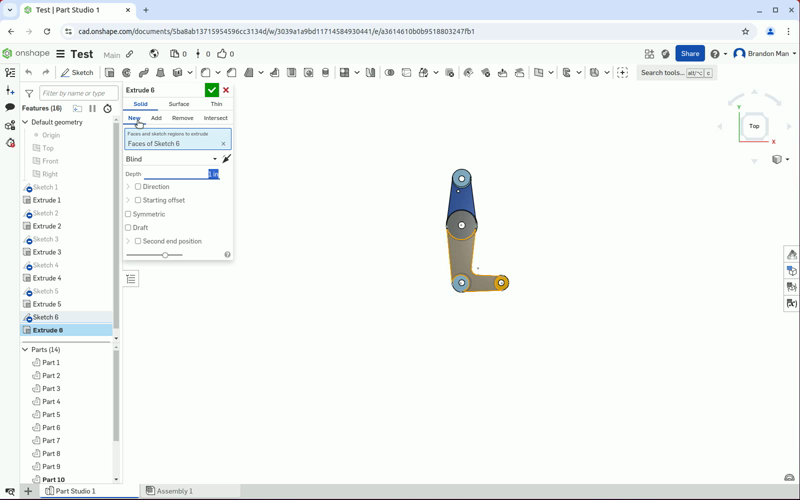
text(0.481)
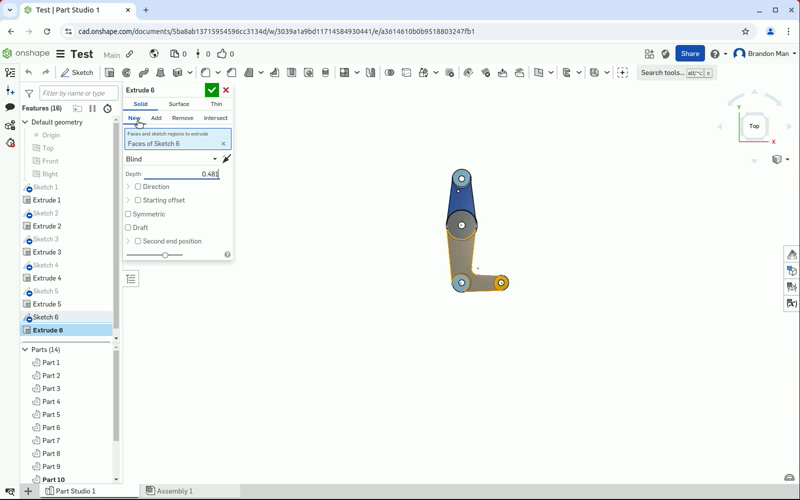
key(enter)
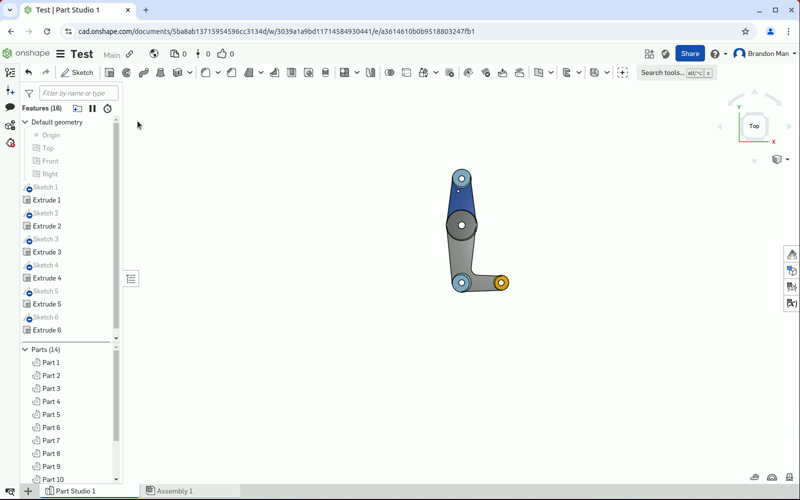
key(shift+h)
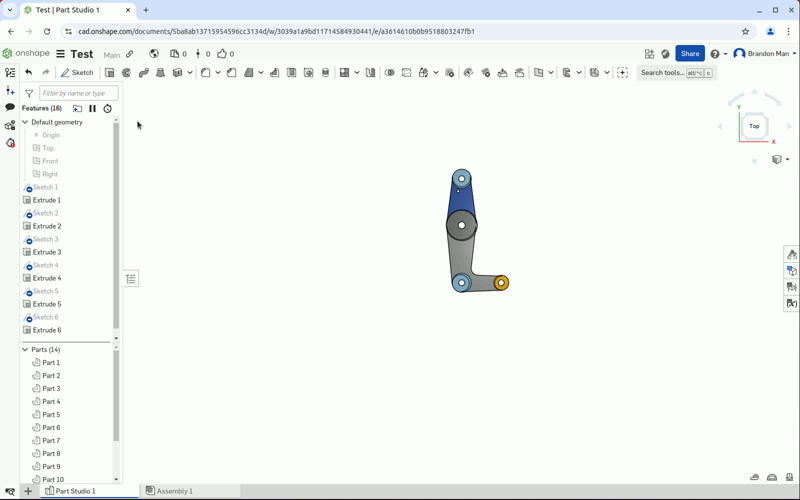
key(shift+h)
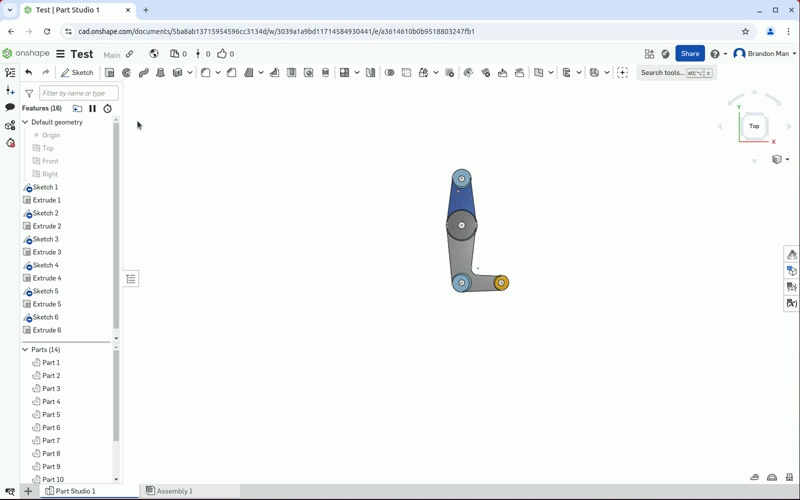
key(shift+7)
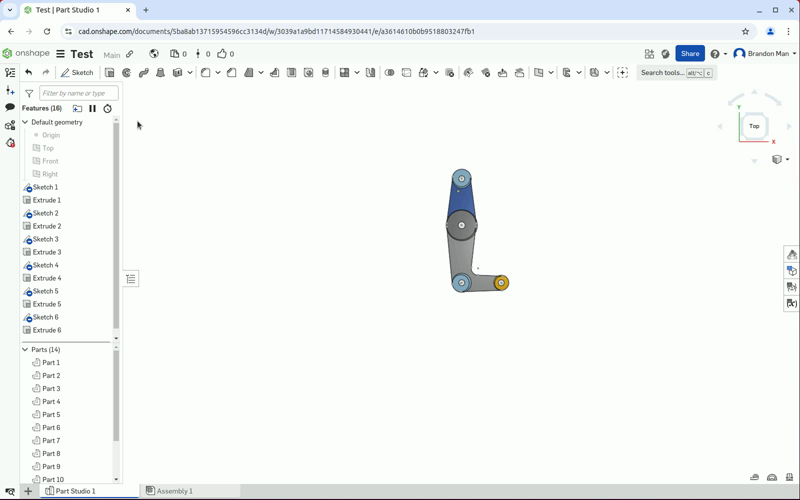
key(up, 3)
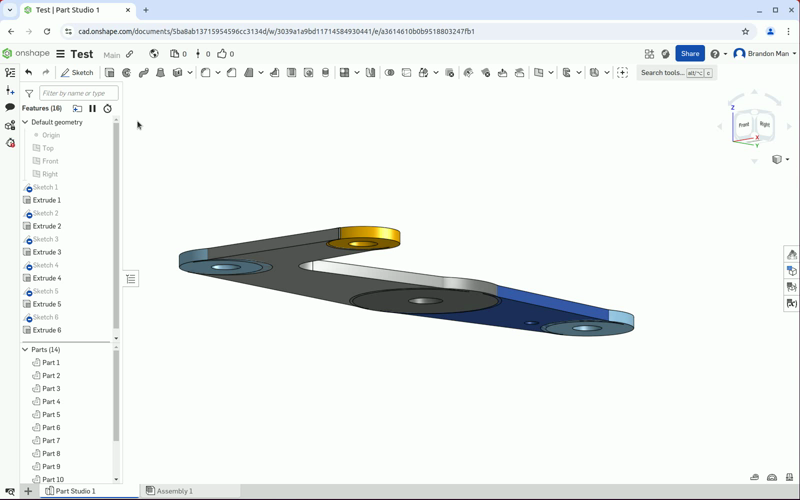
key(left, 3)
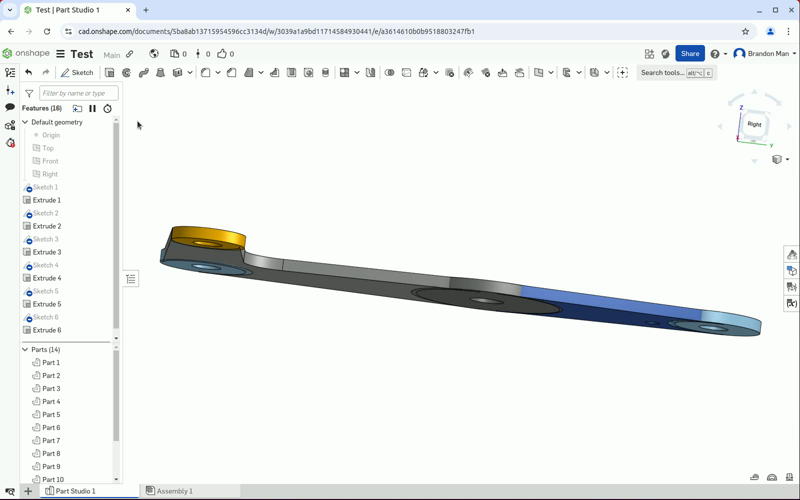
key(right, 3)
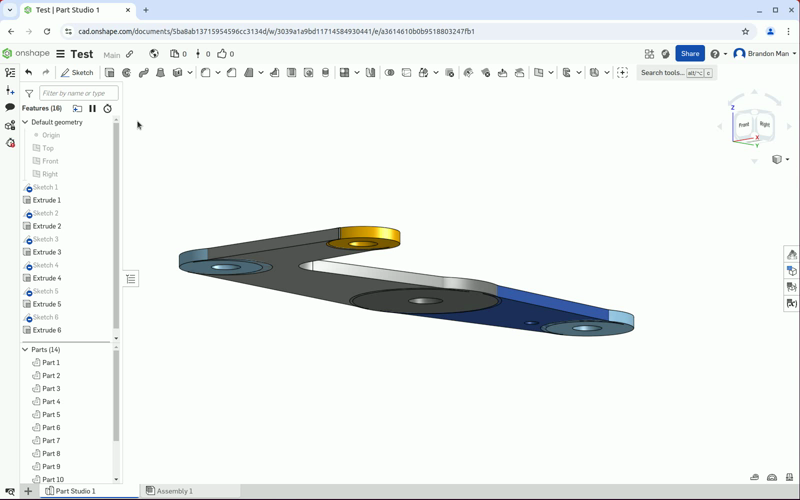
key(down, 3)
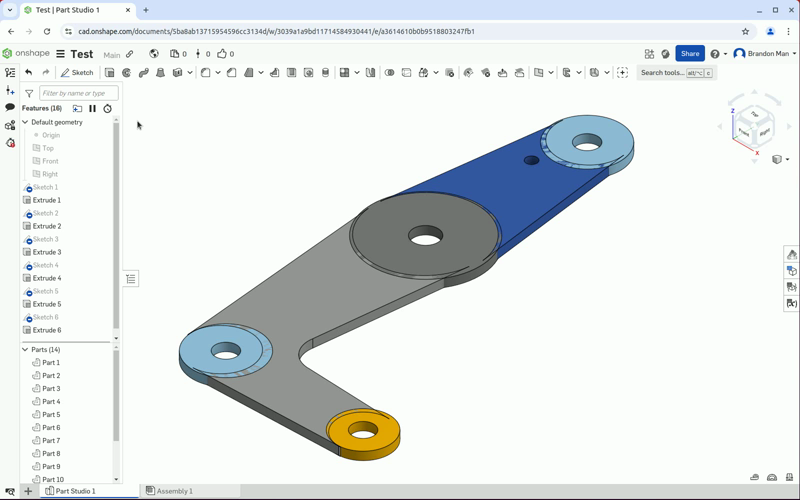
mouse_move(69, 189)
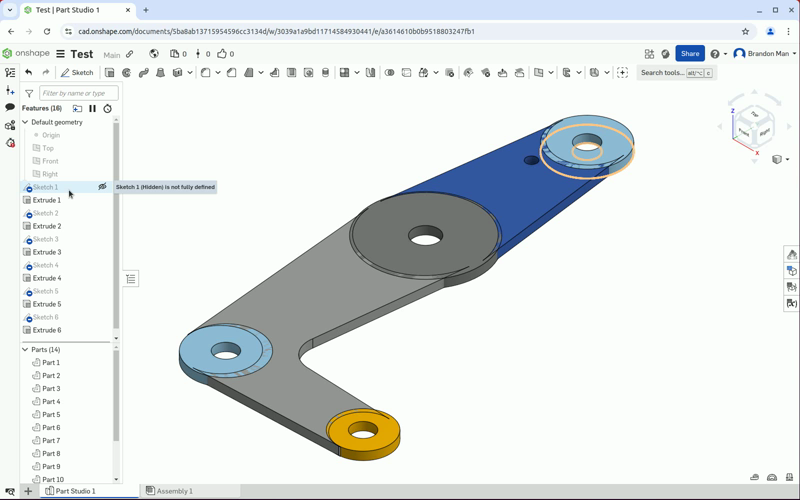
click(69, 189)